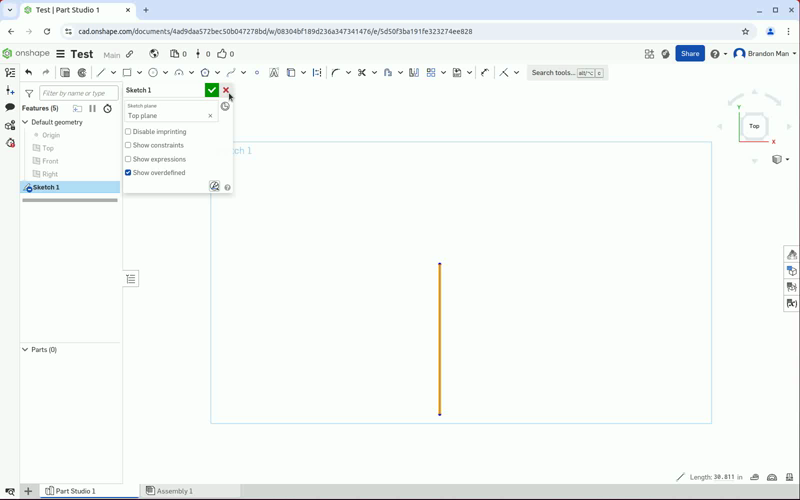
key(shift+h)
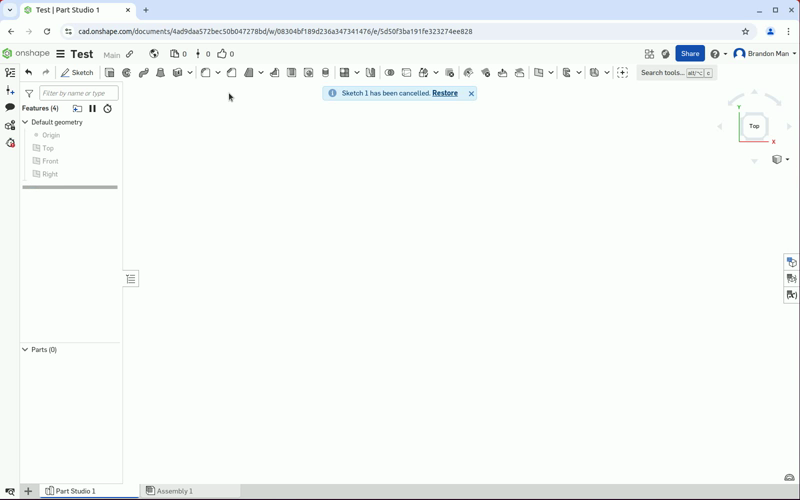
mouse_move(73, 352)
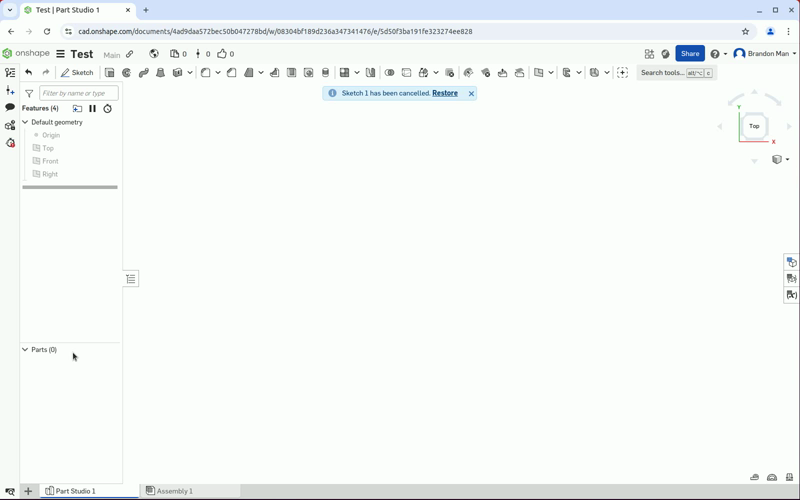
key(y)
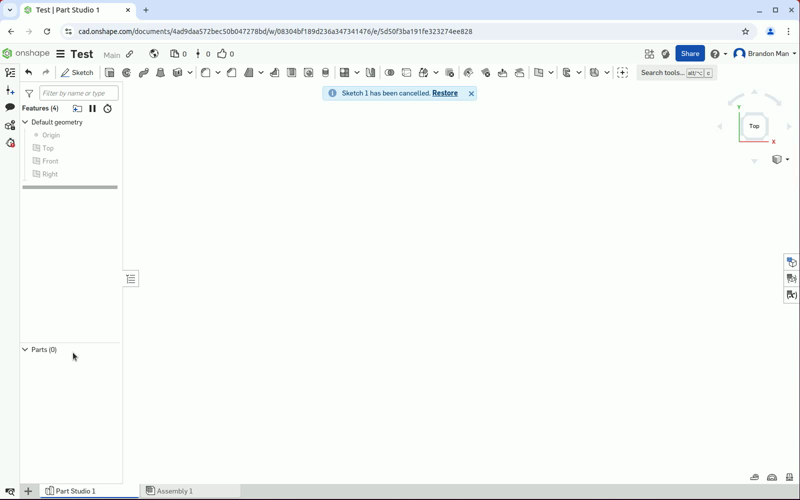
key(shift+p)
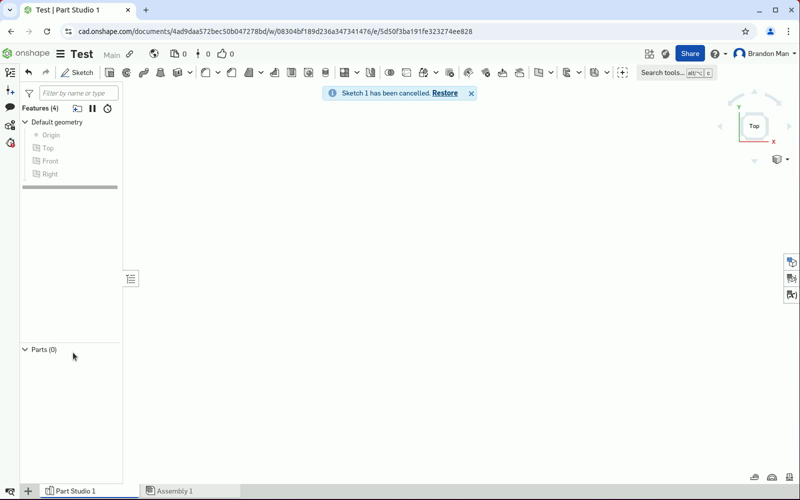
key(space)
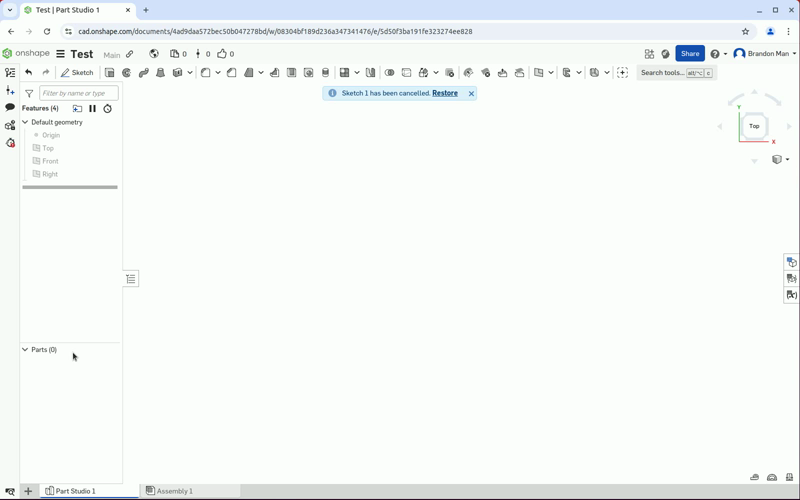
key_down(shift)
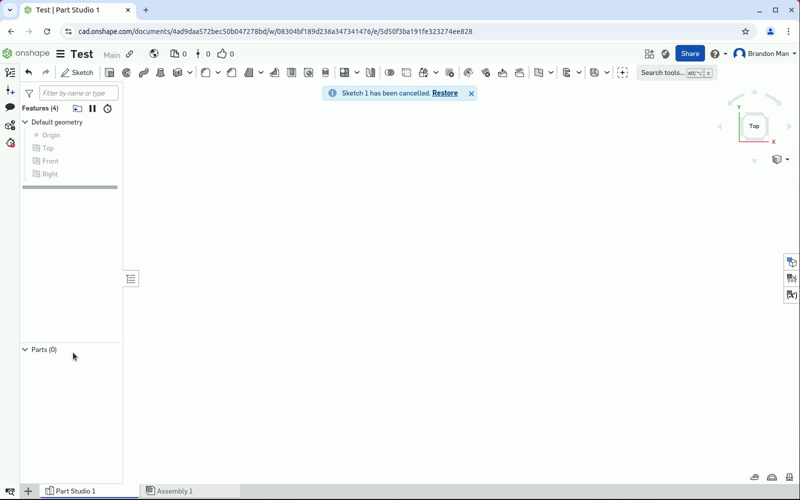
key(up)
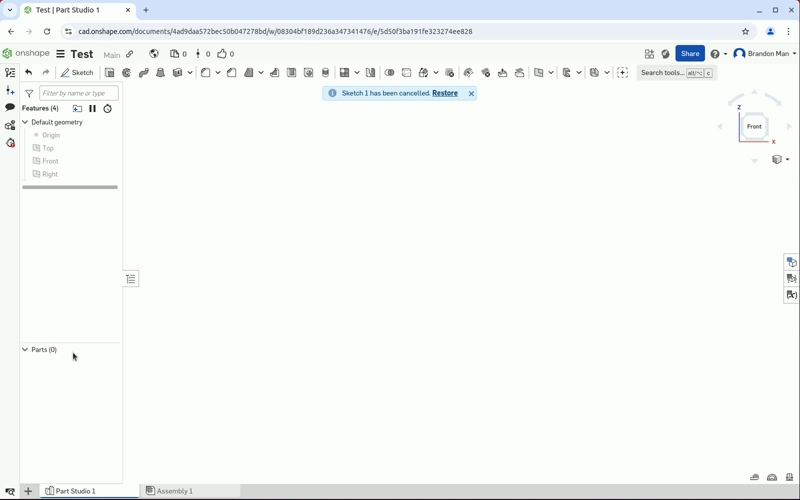
key_up(shift)
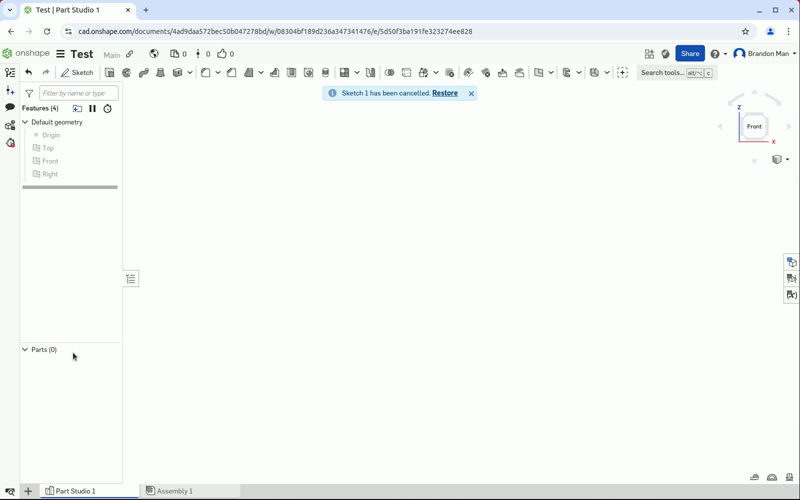
mouse_move(73, 352)
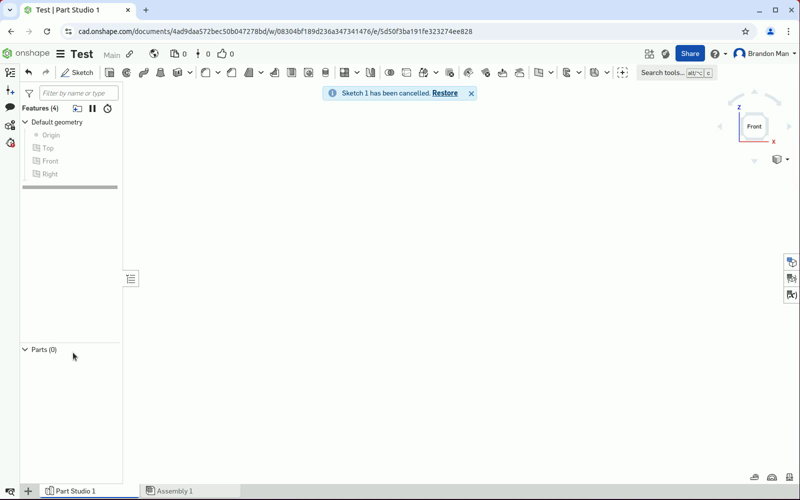
key(shift+y)
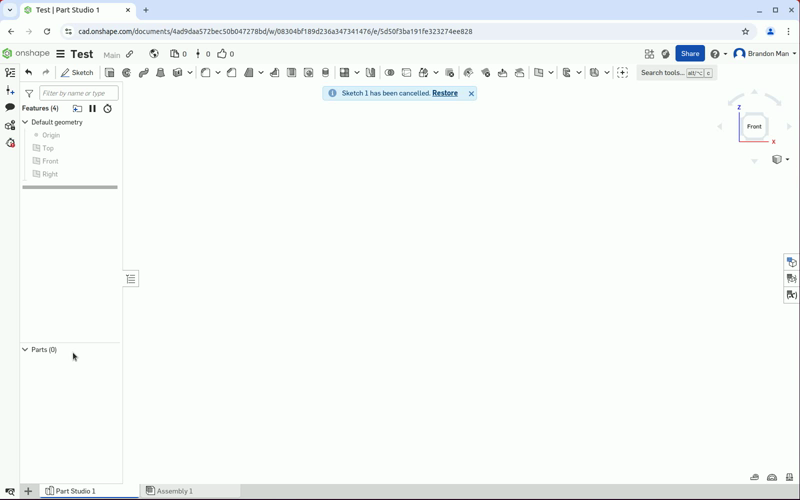
key(shift+s)
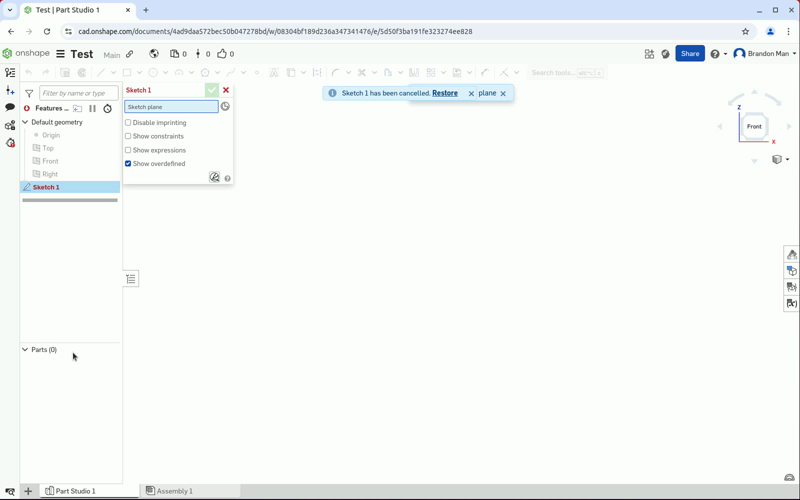
mouse_move(73, 163)
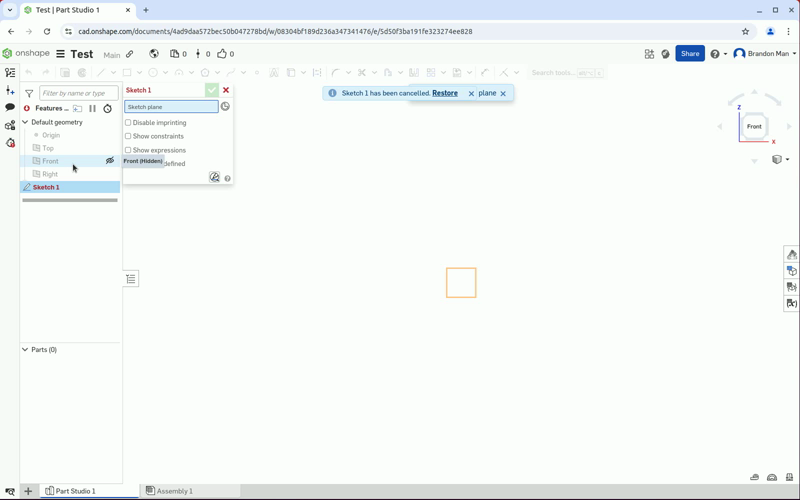
click(73, 163)
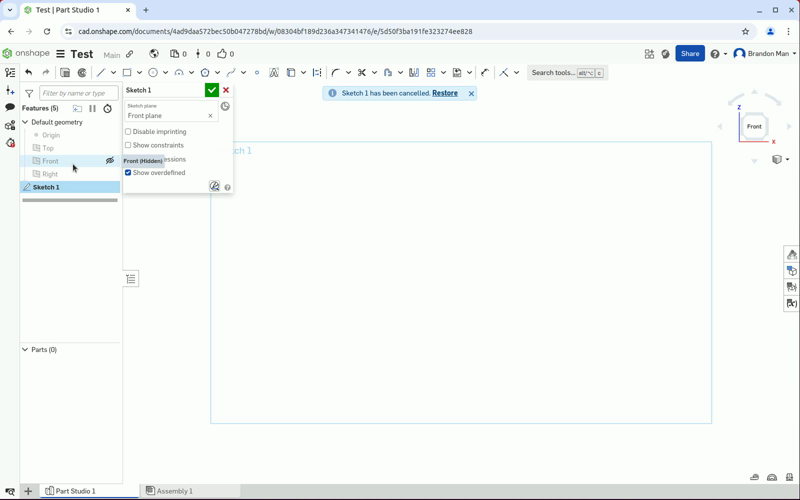
mouse_move(73, 352)
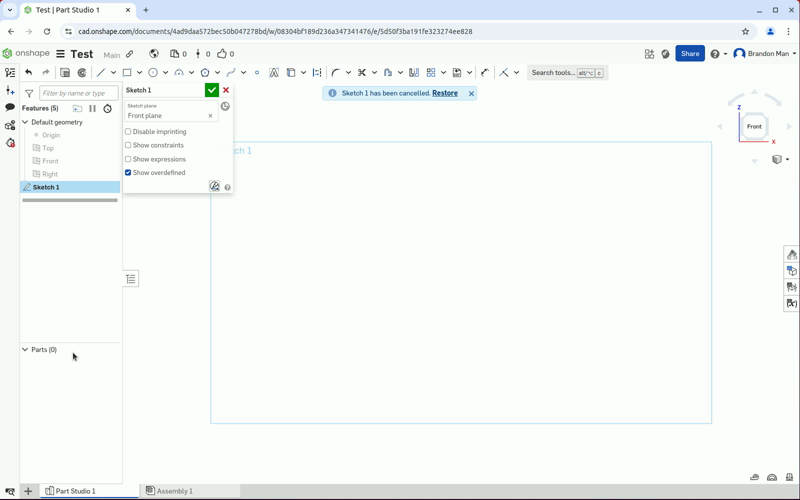
key(y)
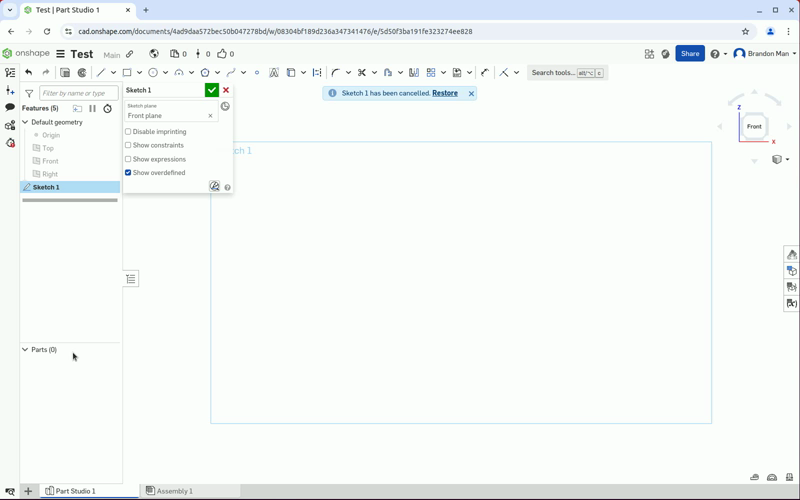
key(l)
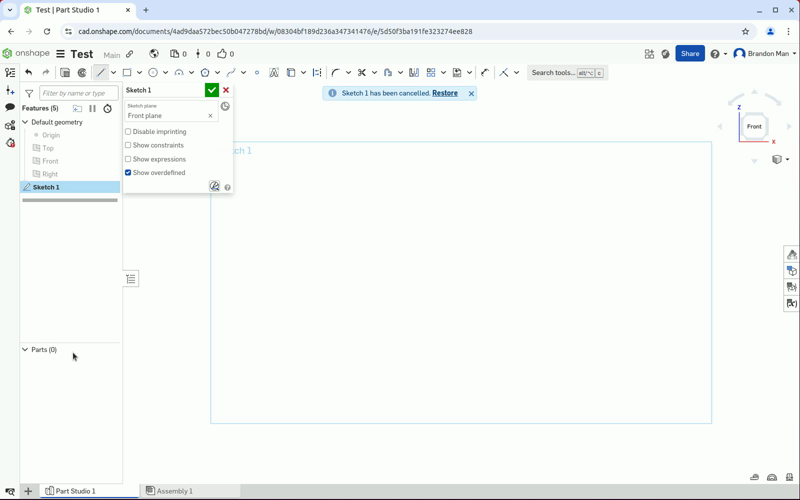
key_down(shift)
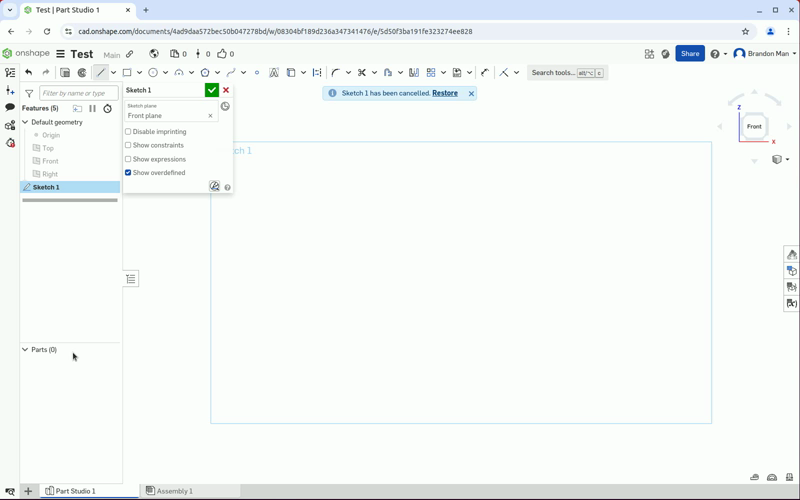
mouse_move(454, 306)
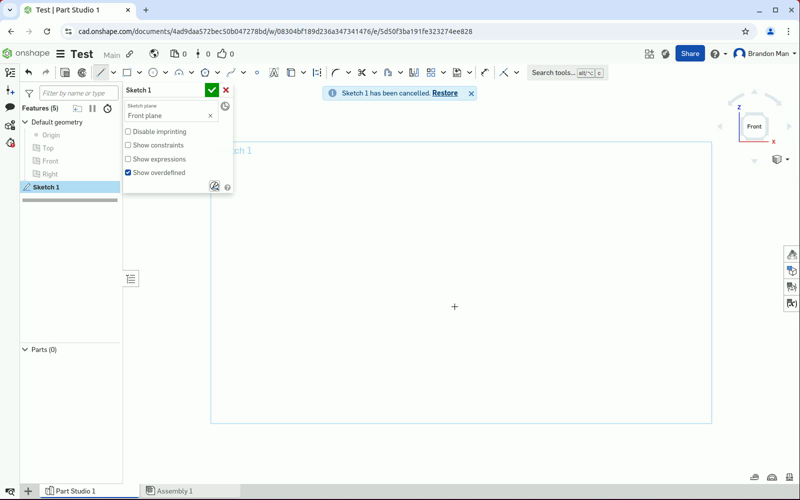
click(454, 306)
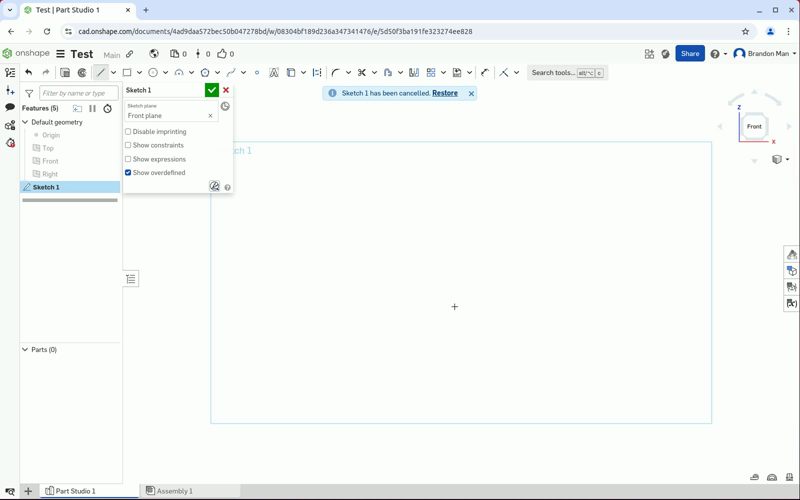
key_up(shift)
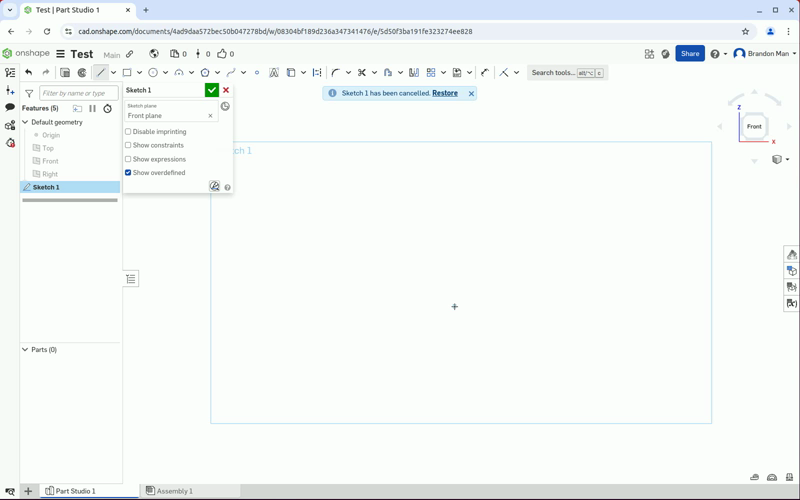
key_down(shift)
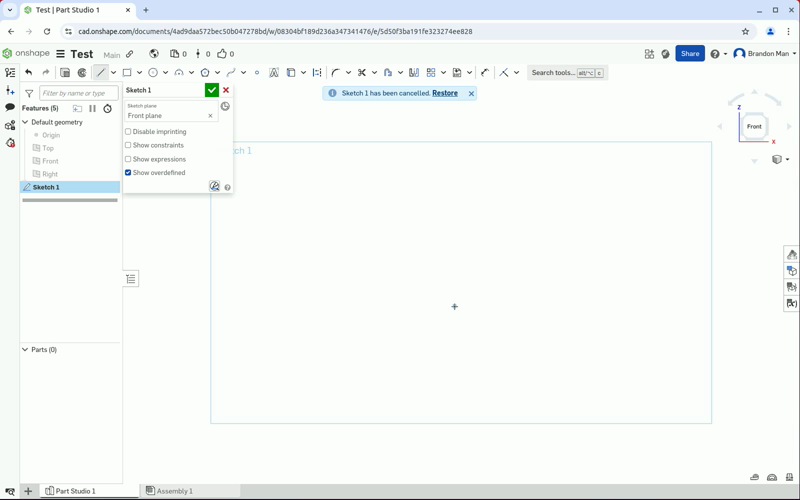
mouse_move(484, 306)
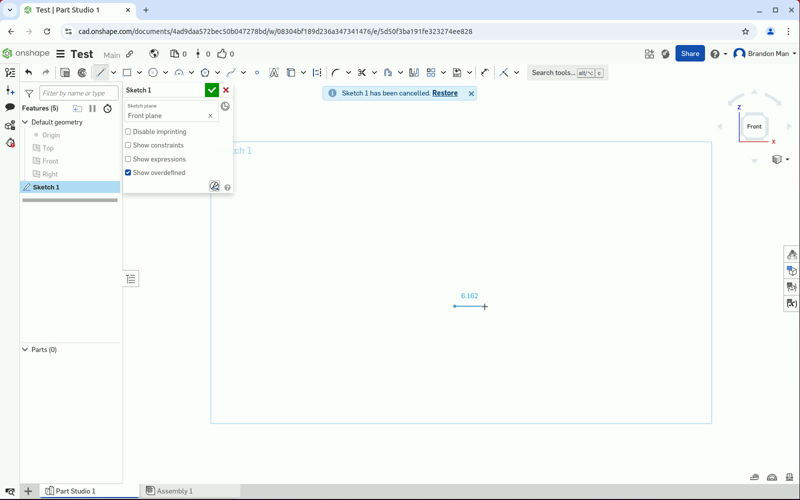
mouse_move(467, 306)
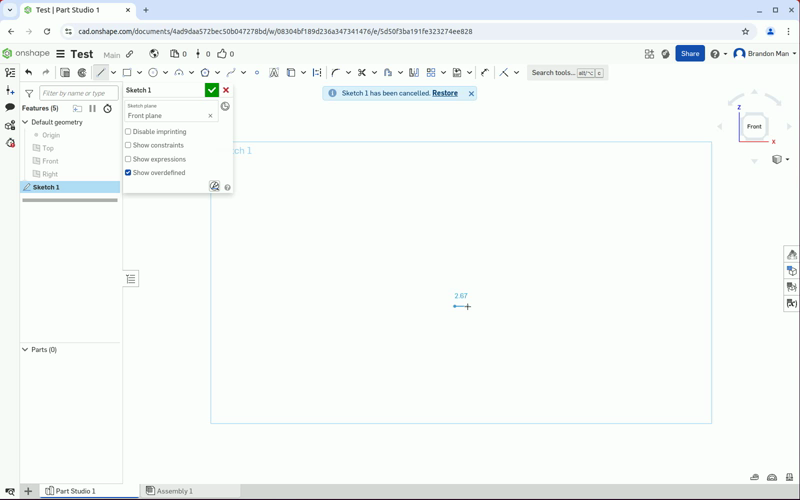
click(467, 306)
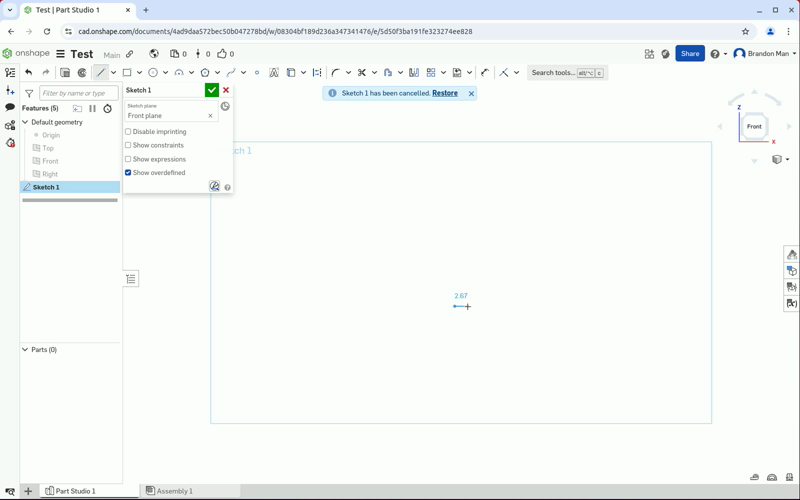
key_up(shift)
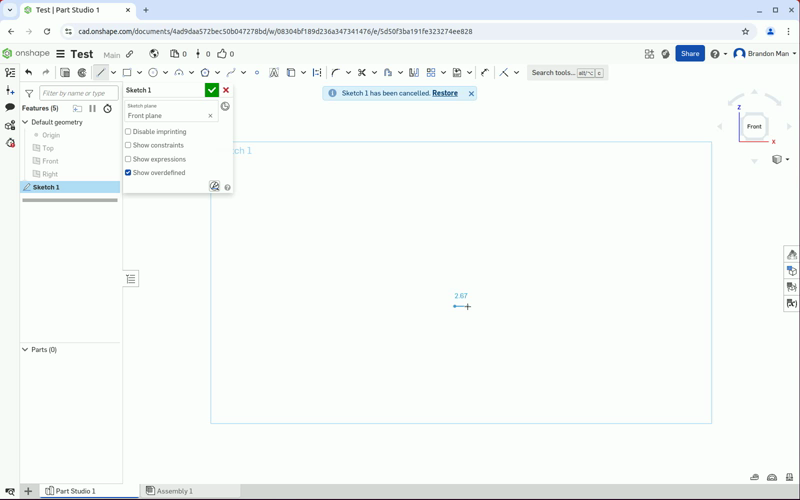
key_down(shift)
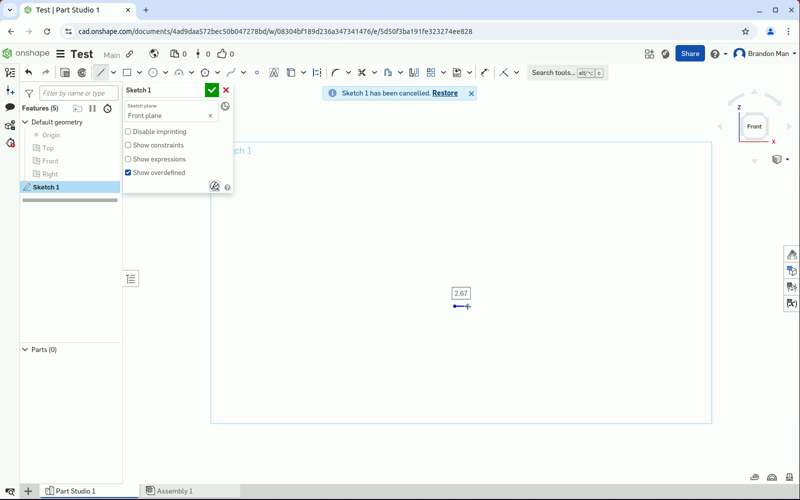
mouse_move(497, 306)
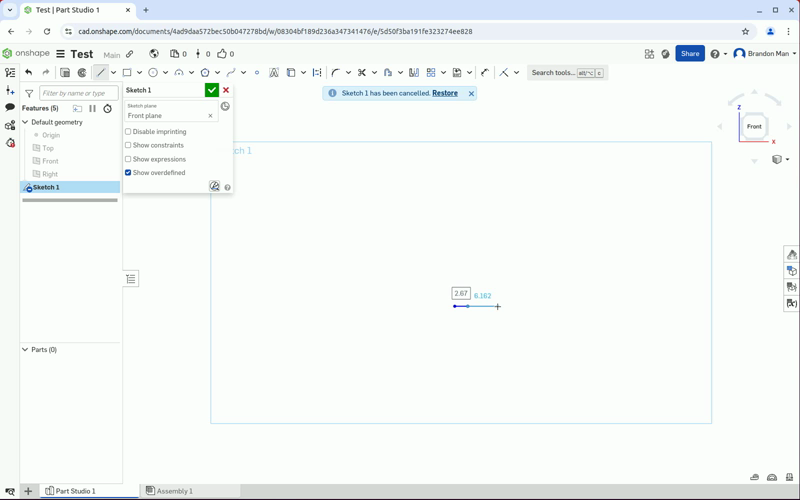
mouse_move(467, 298)
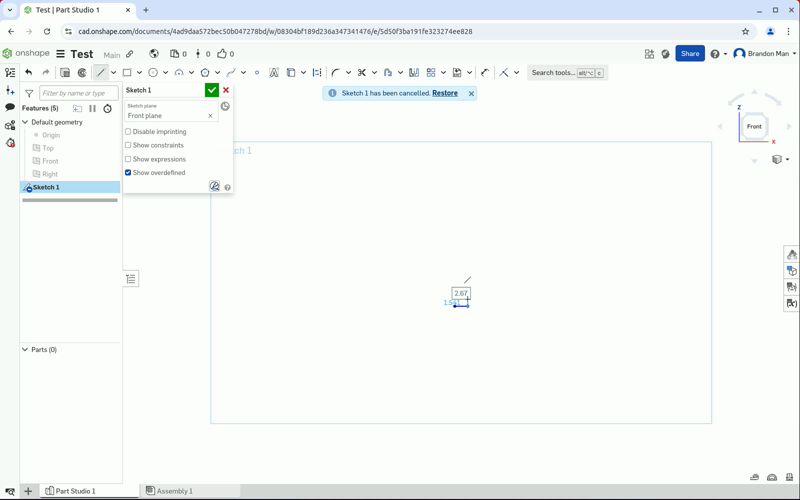
click(467, 298)
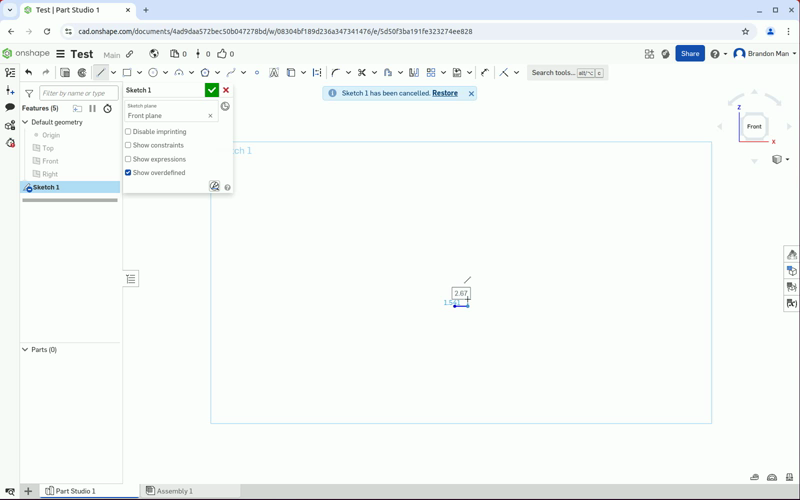
key_up(shift)
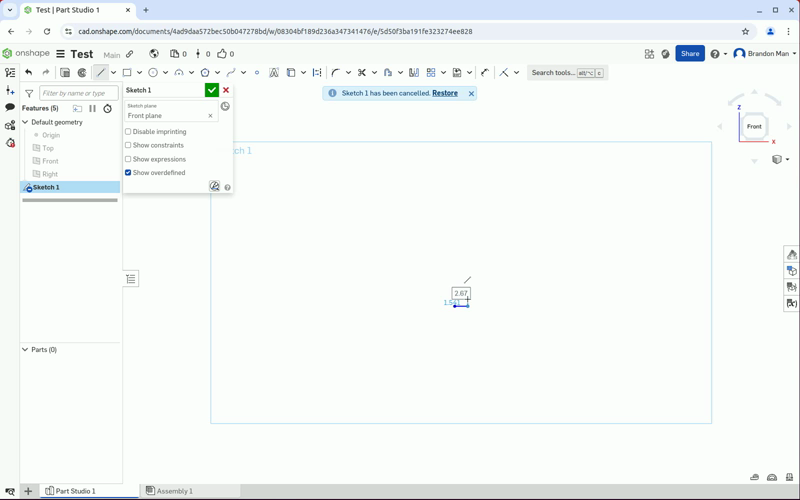
key_down(shift)
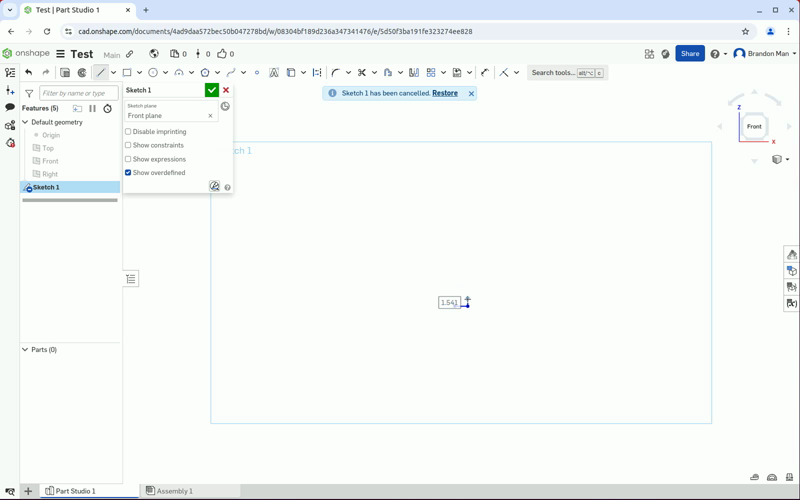
mouse_move(497, 298)
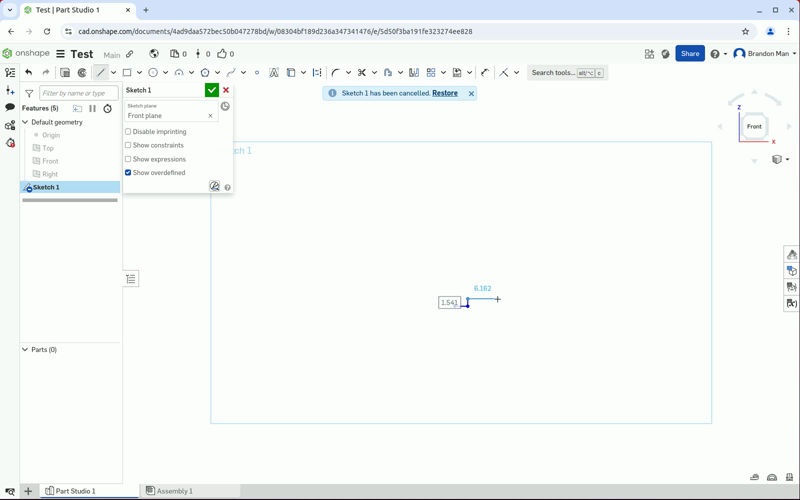
mouse_move(467, 289)
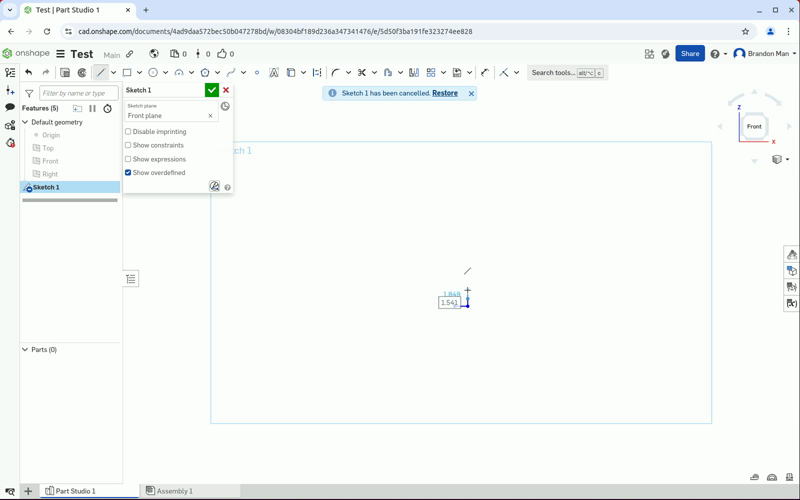
click(467, 289)
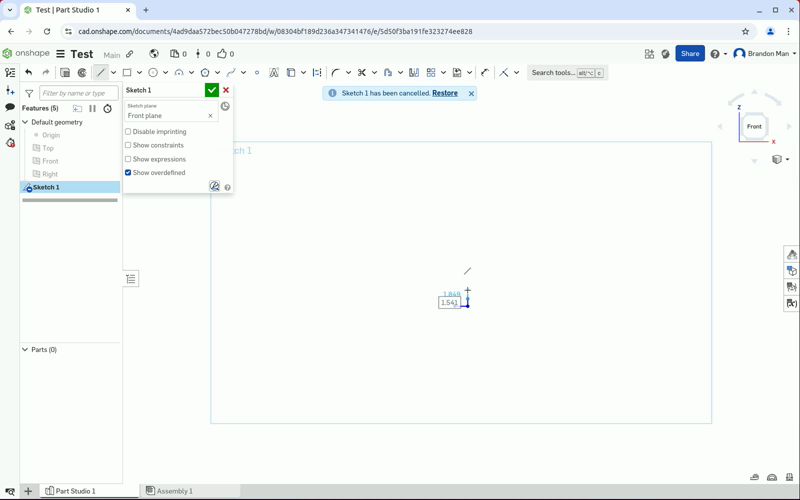
key_up(shift)
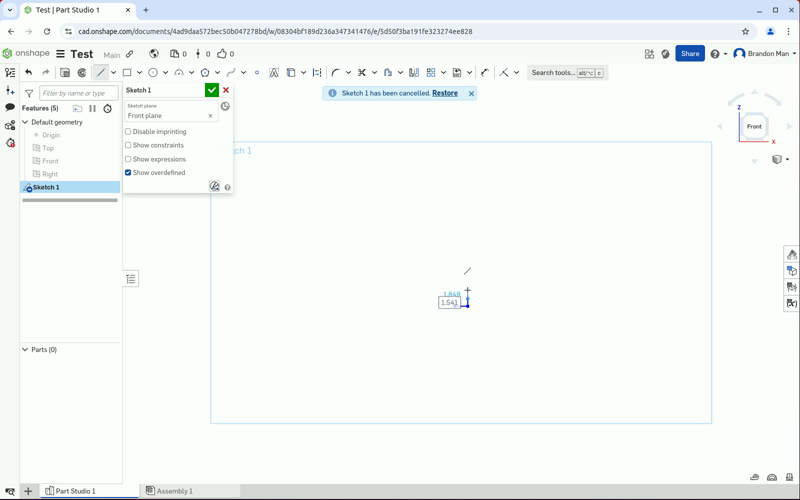
key_down(shift)
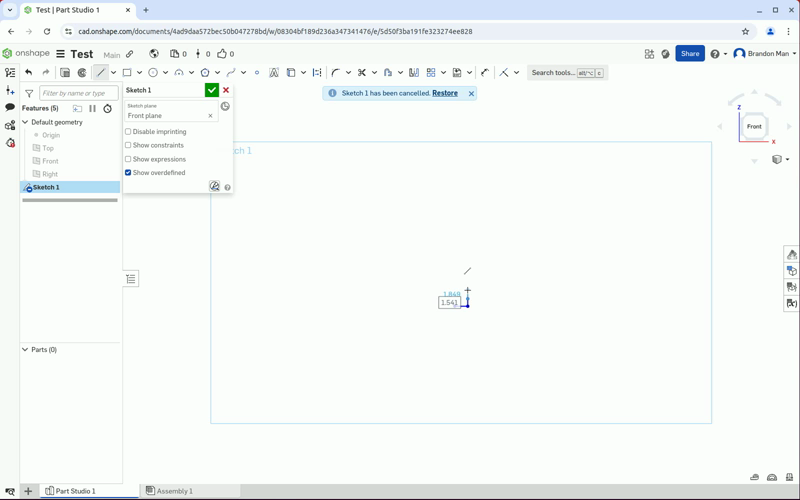
mouse_move(497, 289)
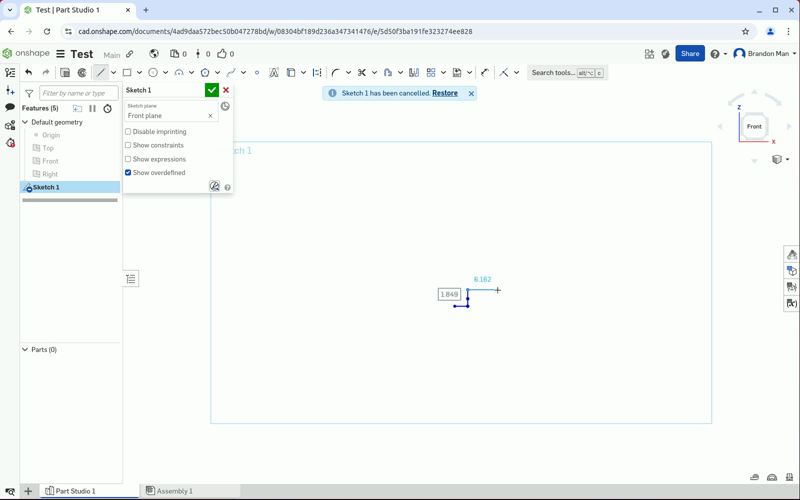
mouse_move(467, 257)
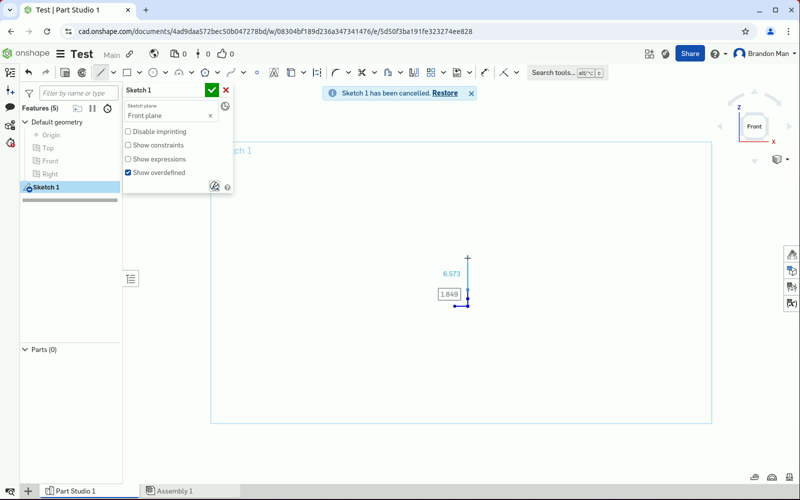
click(467, 257)
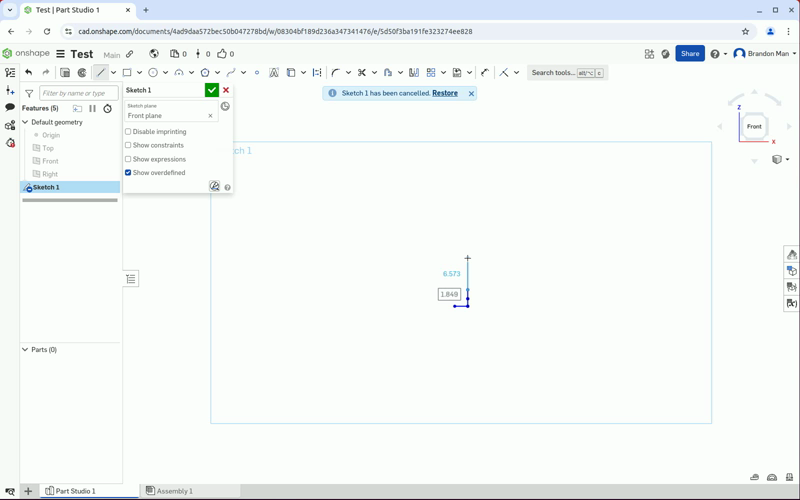
key_up(shift)
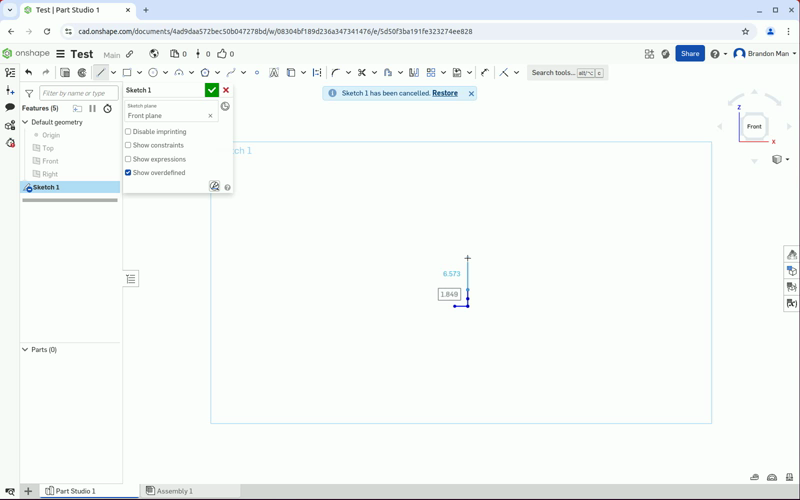
key_down(shift)
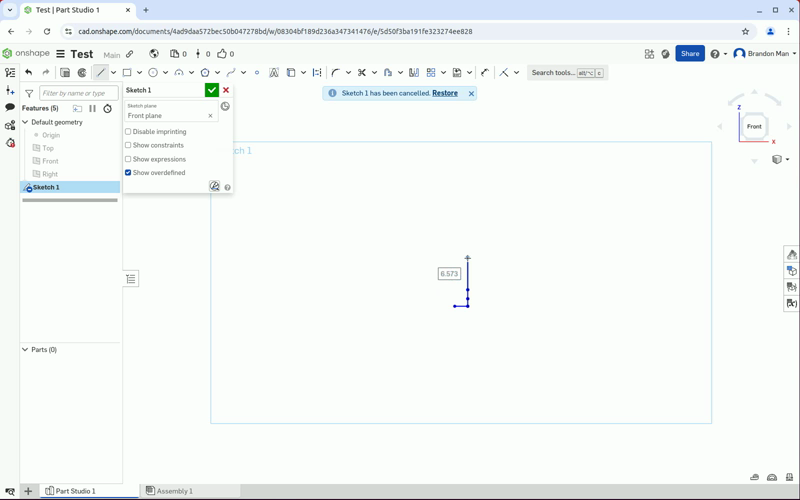
mouse_move(497, 257)
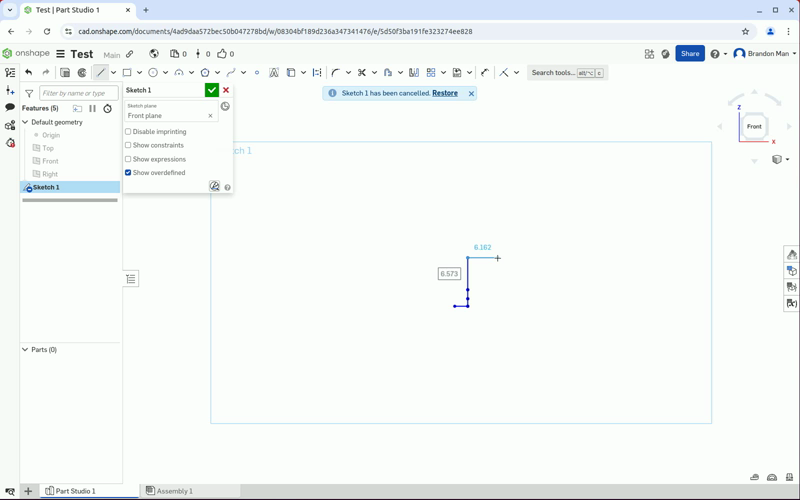
mouse_move(454, 257)
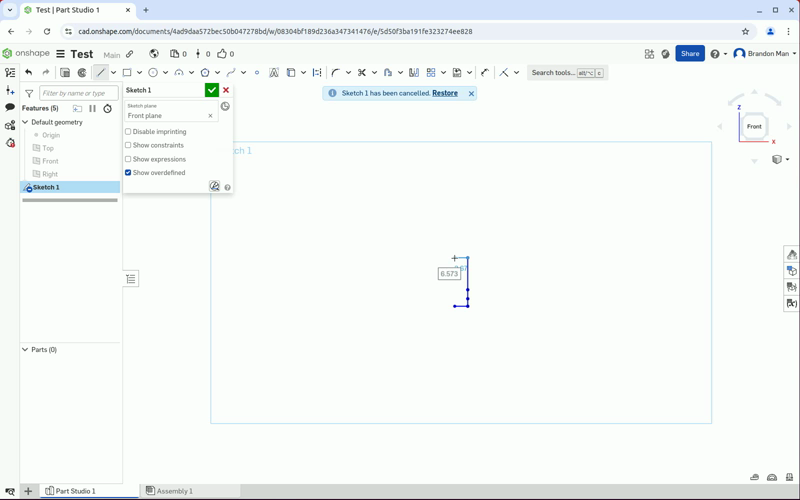
click(454, 257)
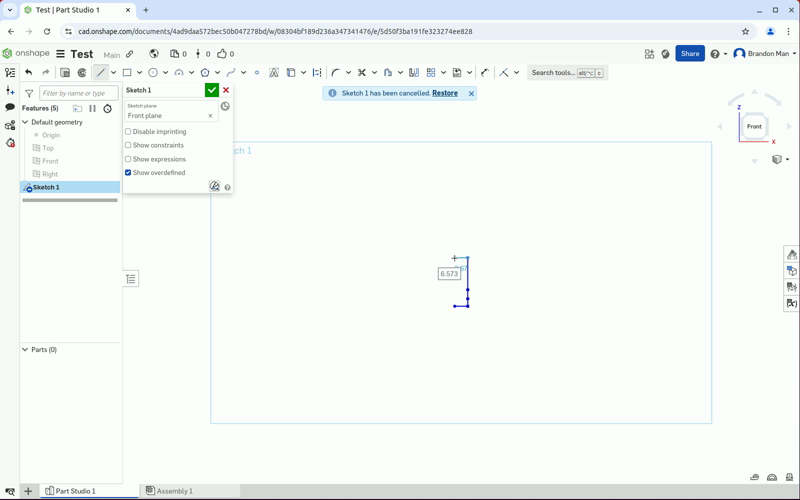
key_up(shift)
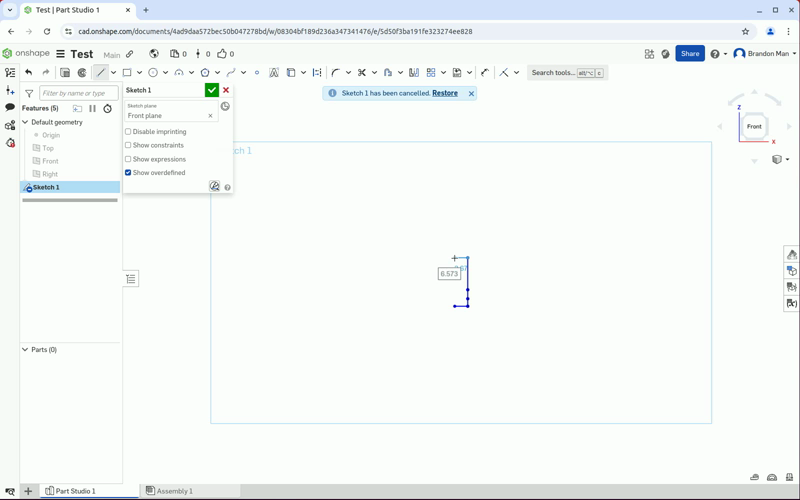
mouse_move(484, 257)
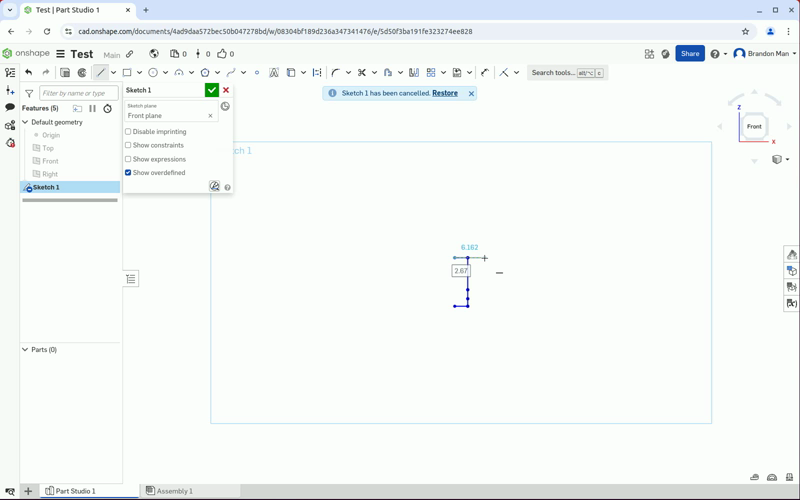
key_down(shift)
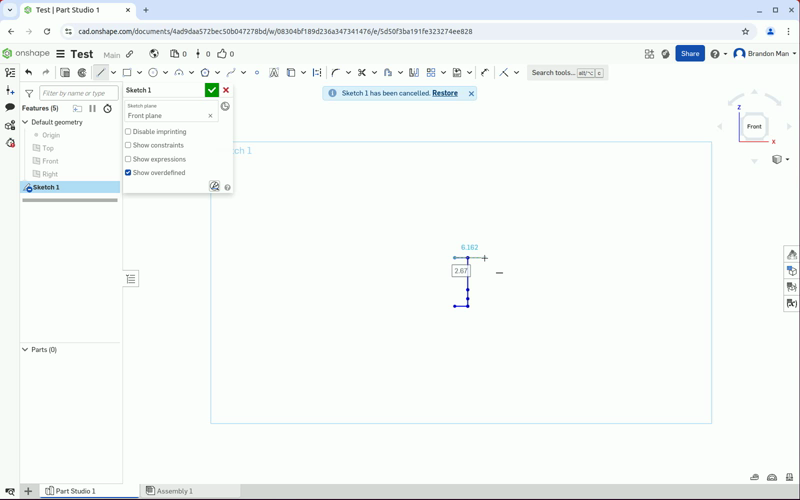
mouse_move(454, 306)
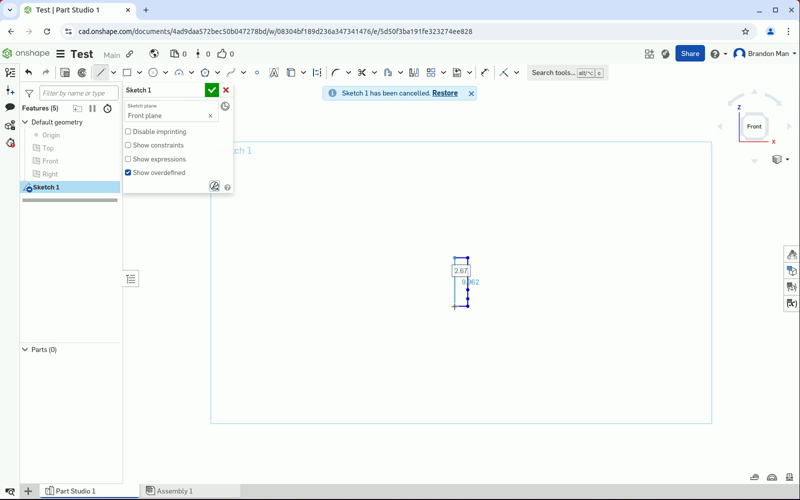
key_up(shift)
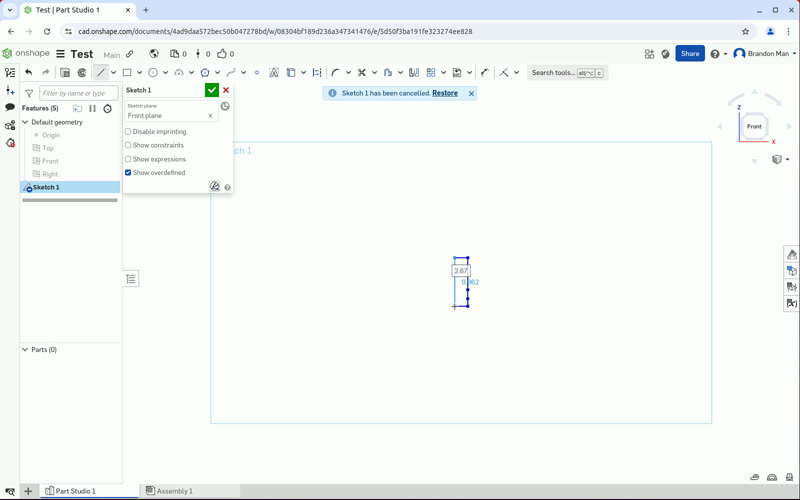
click(454, 306)
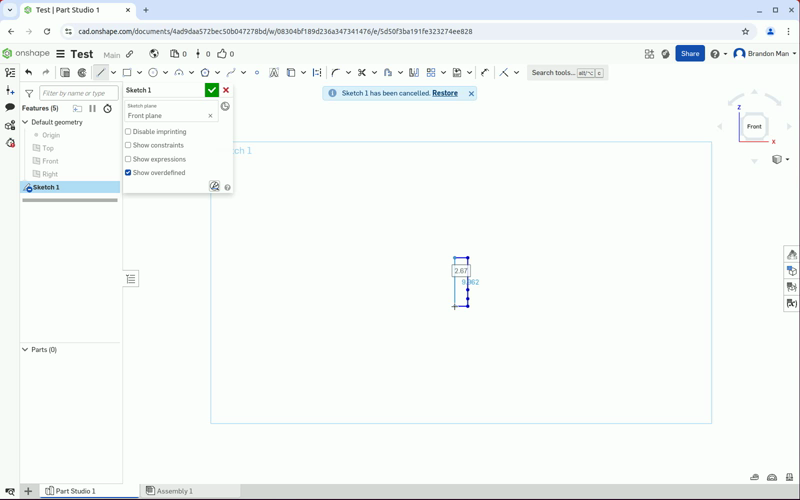
key(esc)
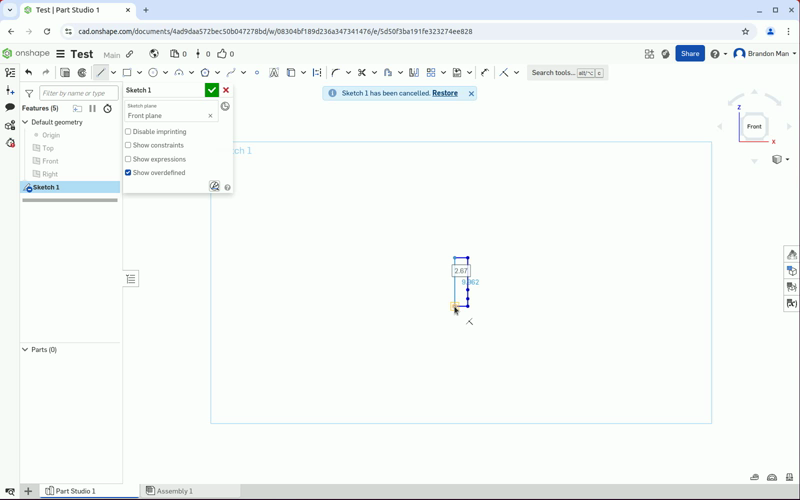
mouse_move(463, 276)
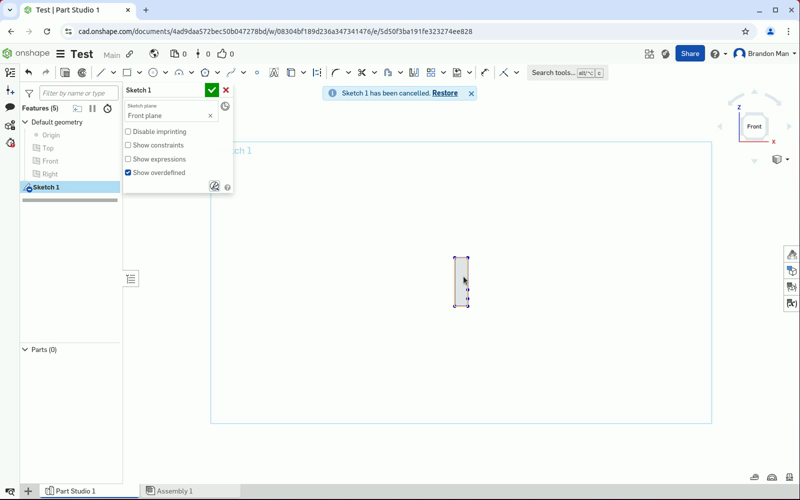
scroll(6)
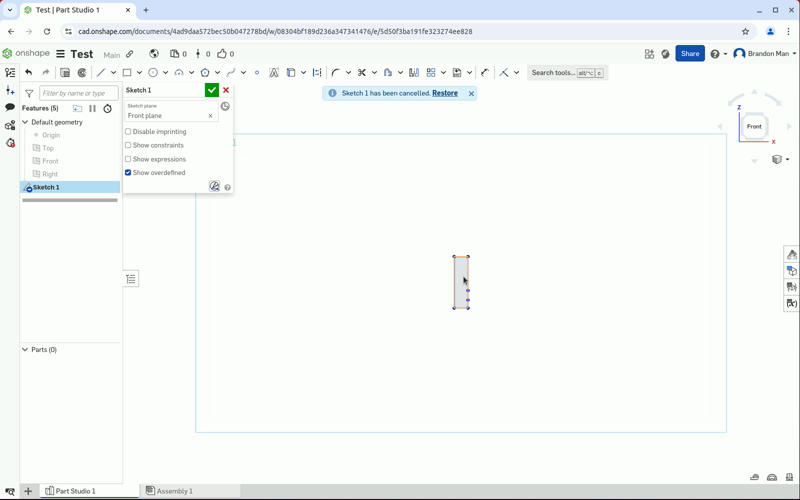
scroll(6)
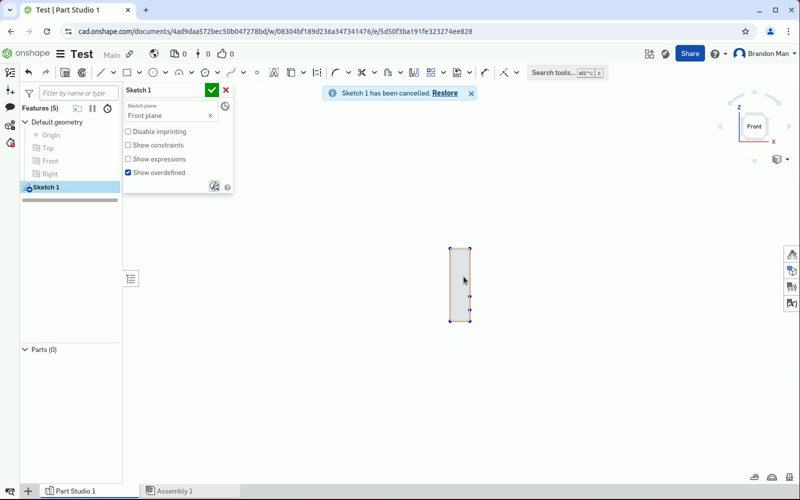
scroll(6)
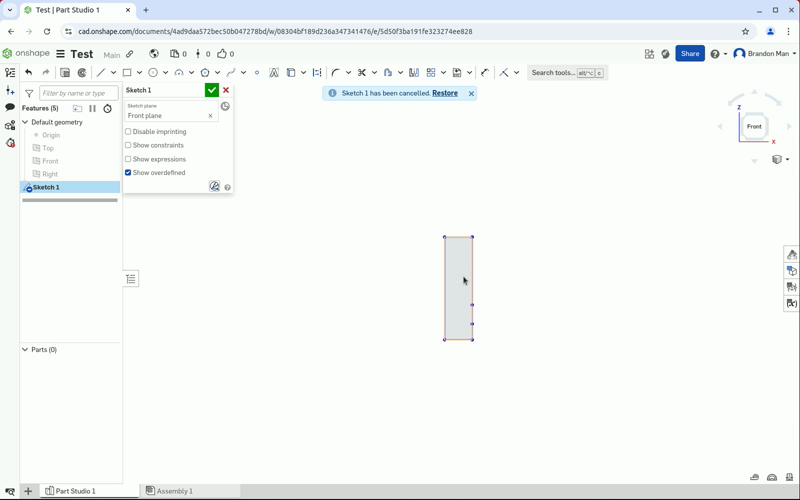
scroll(6)
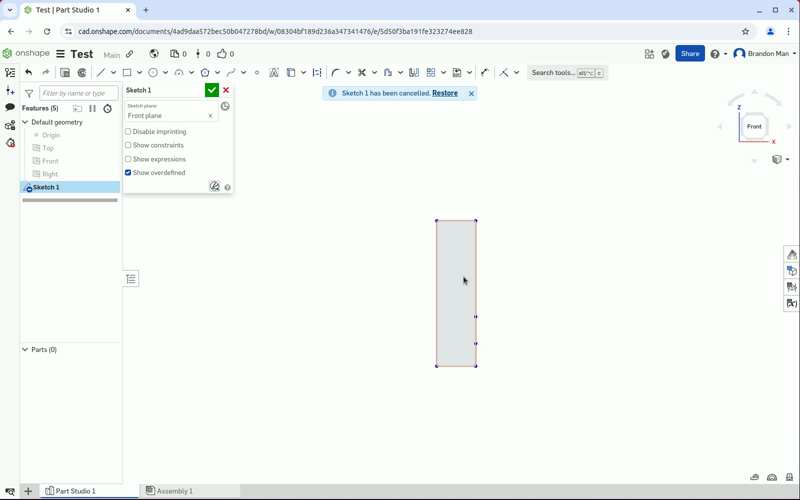
scroll(6)
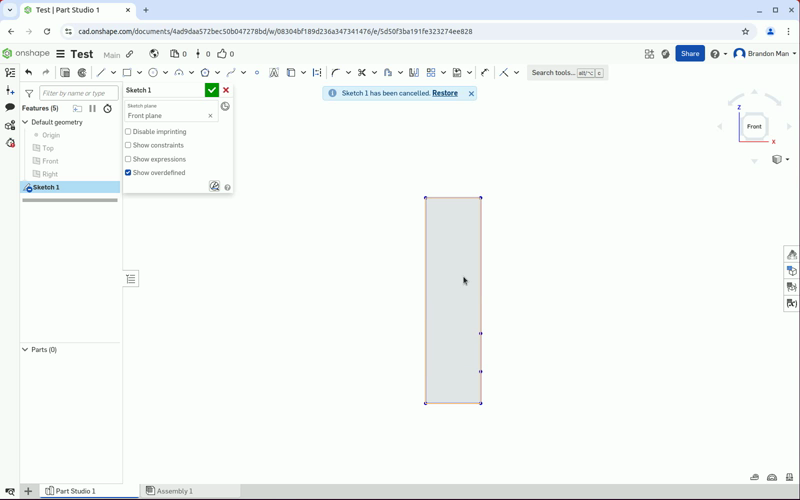
scroll(6)
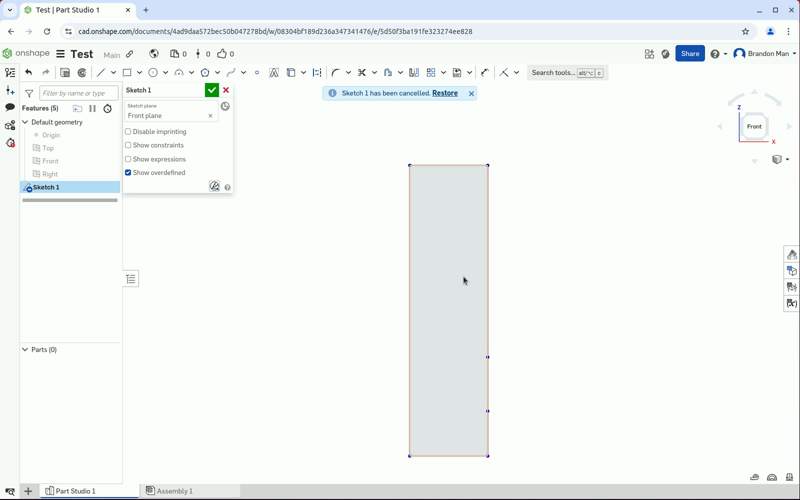
scroll(6)
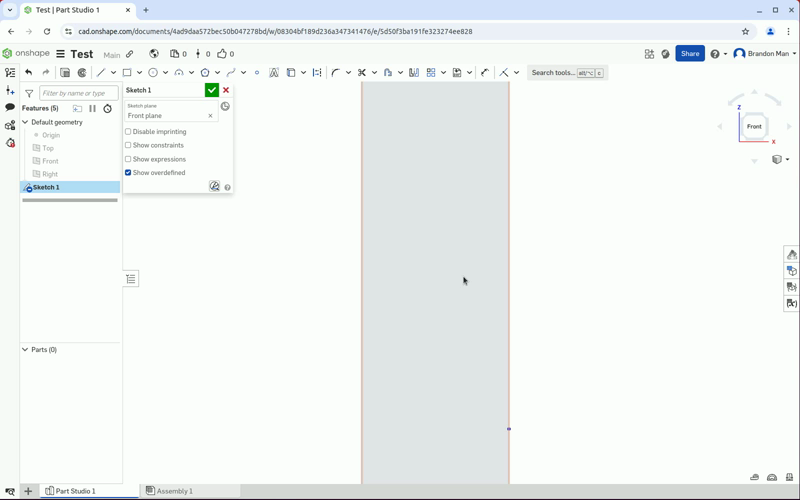
click(463, 276)
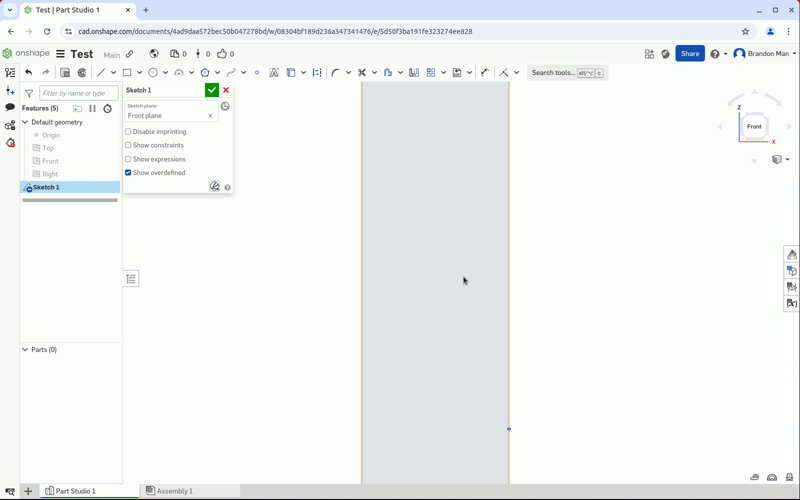
scroll(-6)
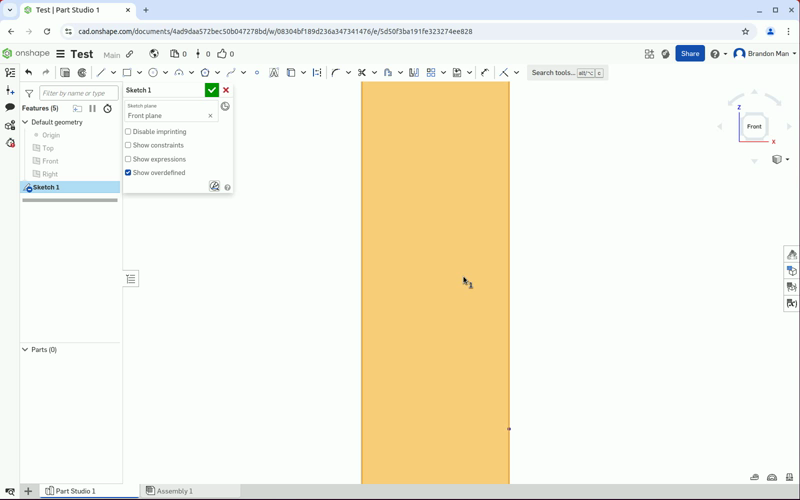
scroll(-6)
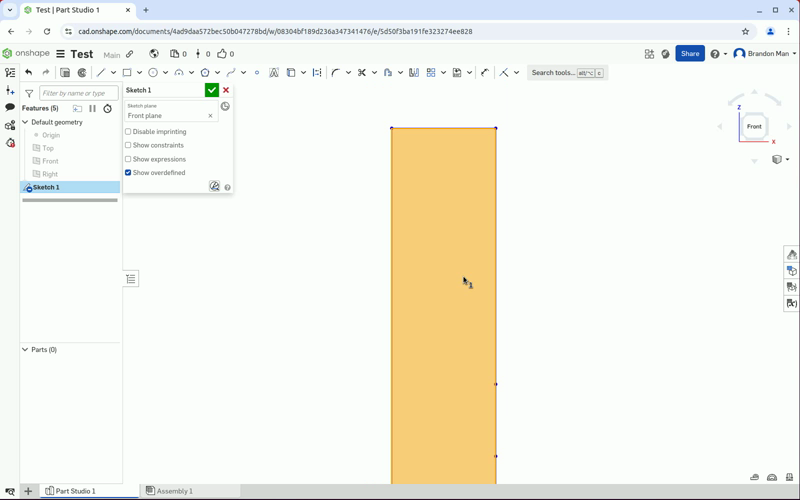
scroll(-6)
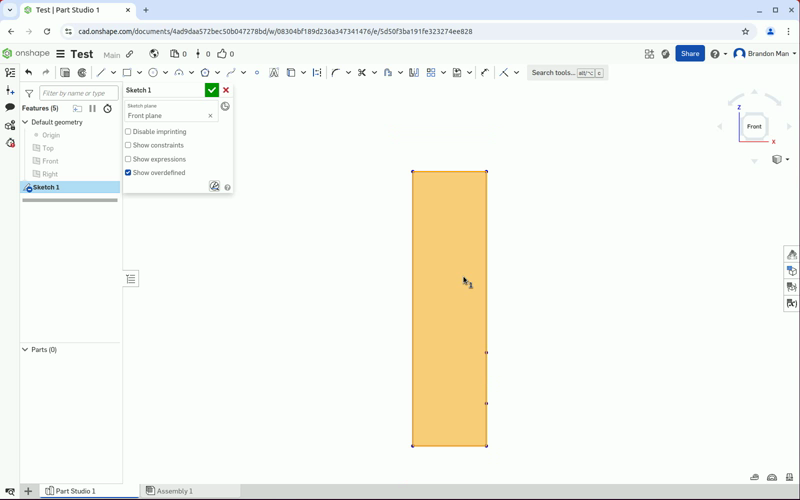
scroll(-6)
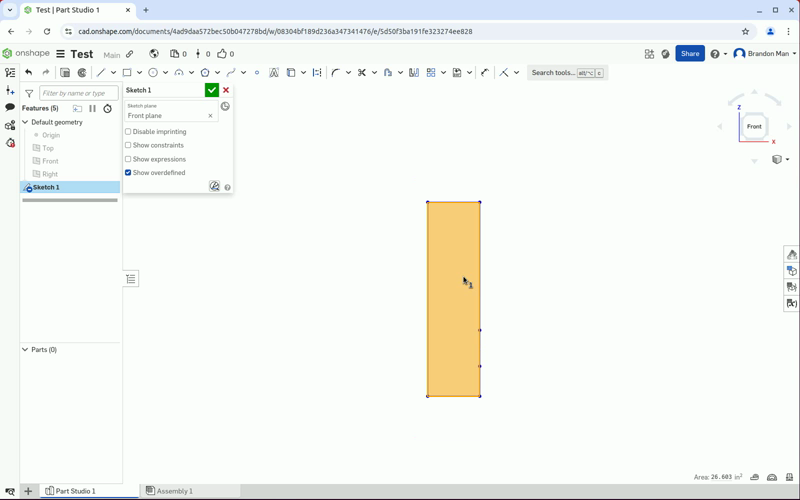
scroll(-6)
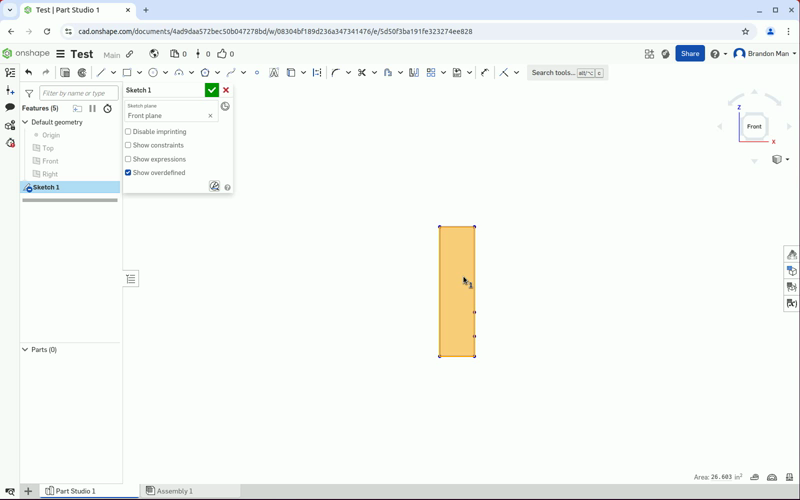
scroll(-6)
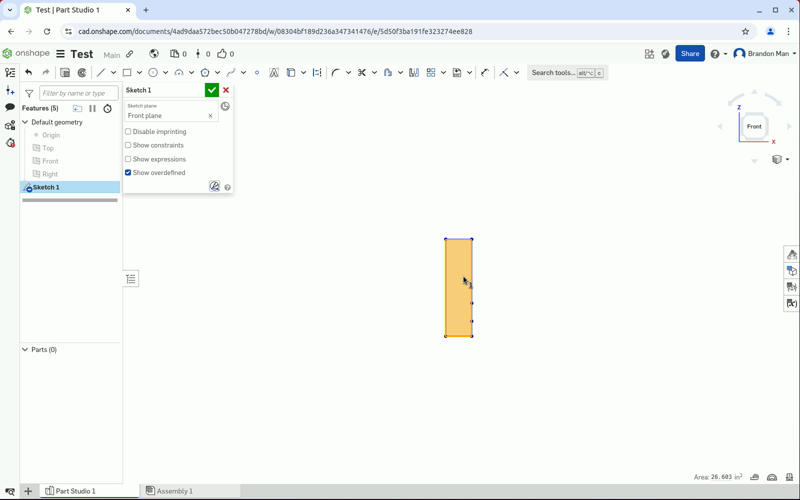
scroll(-6)
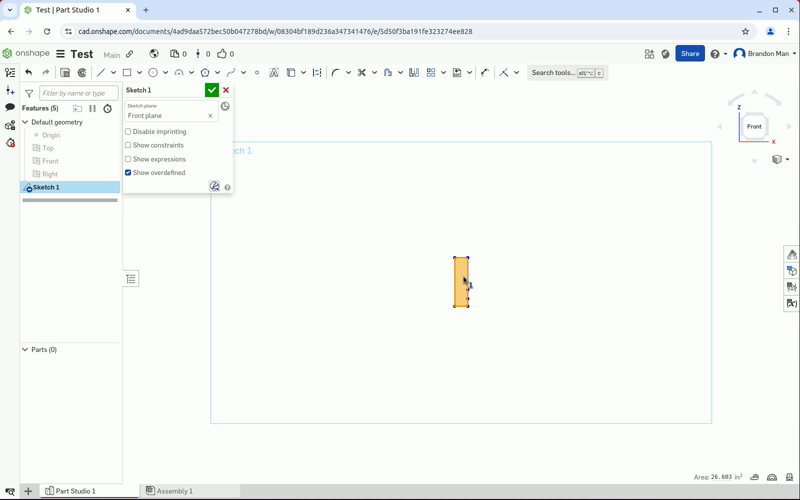
mouse_move(73, 352)
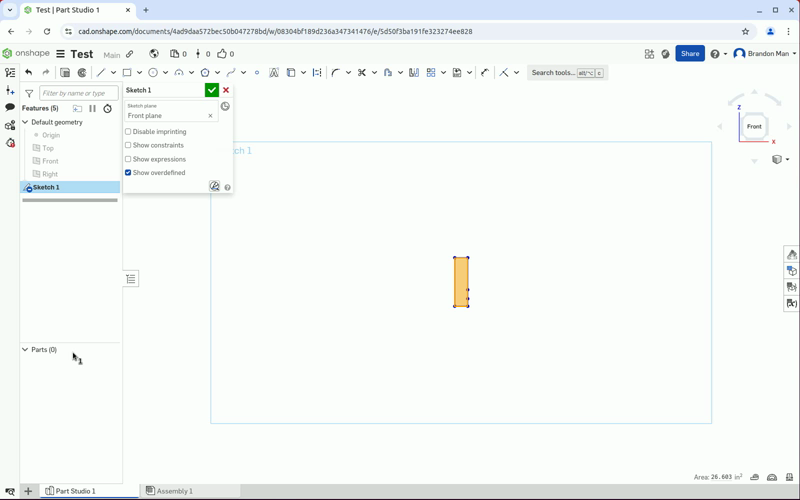
key(shift+y)
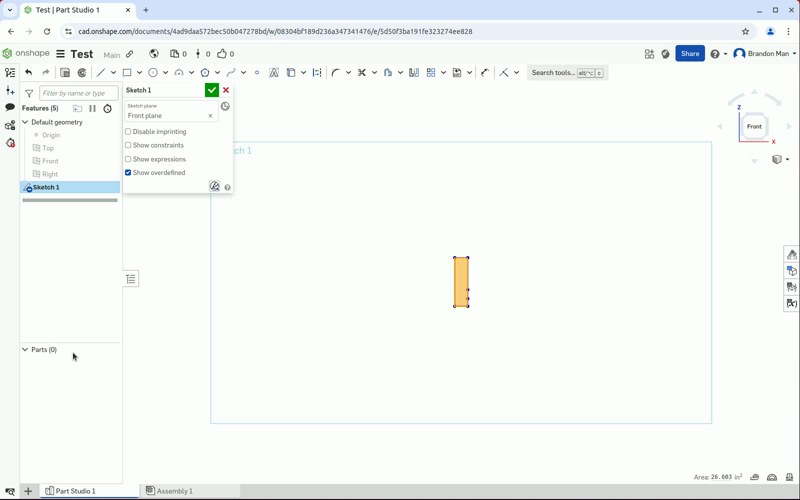
key(shift+e)
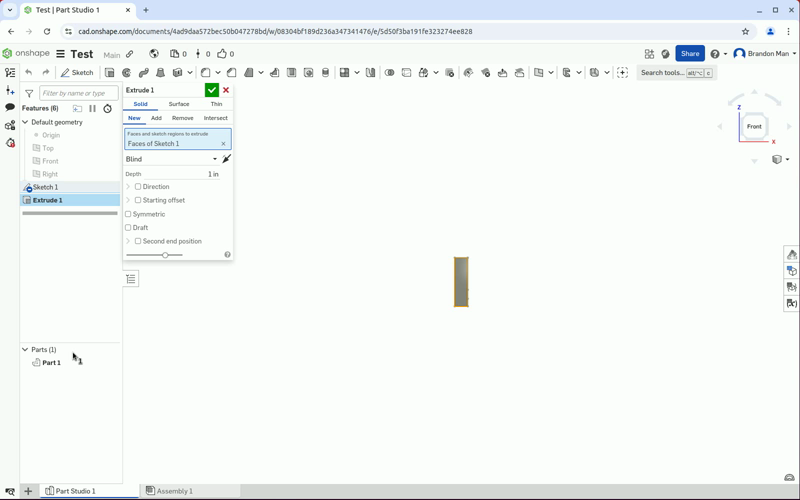
mouse_move(143, 106)
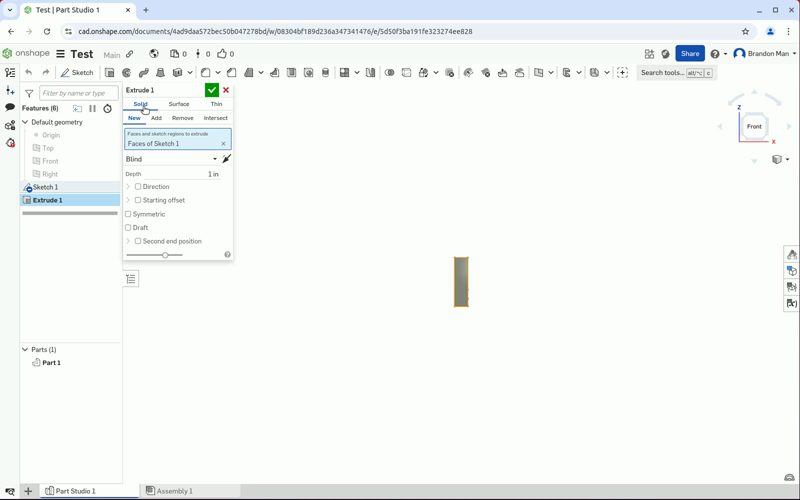
click(143, 106)
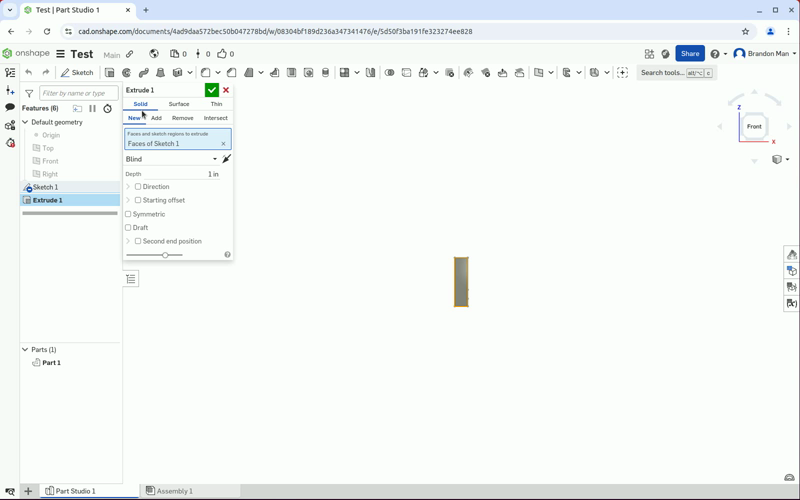
mouse_move(137, 120)
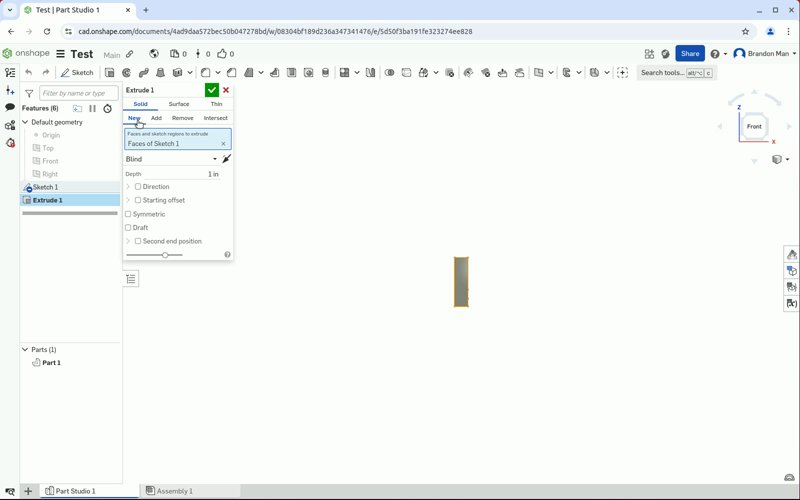
click(137, 120)
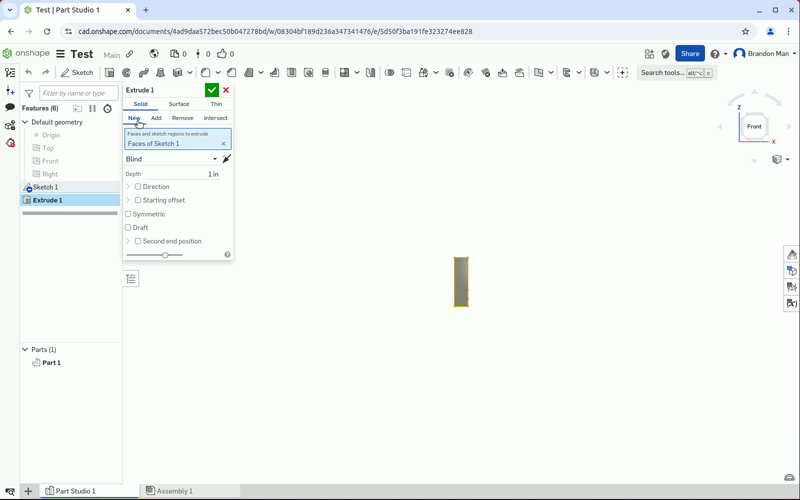
key(tab, 4)
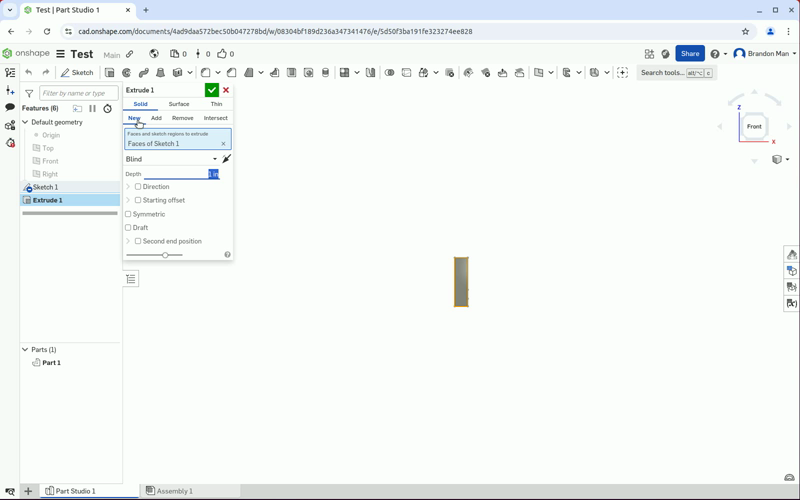
text(1.685)
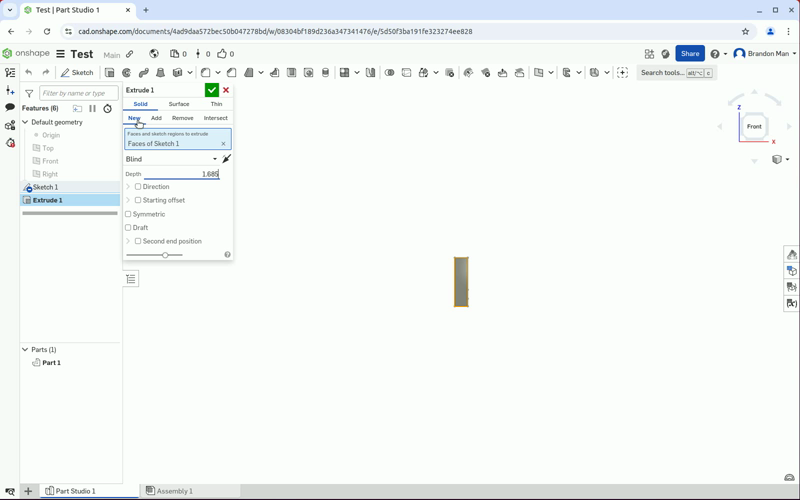
key(enter)
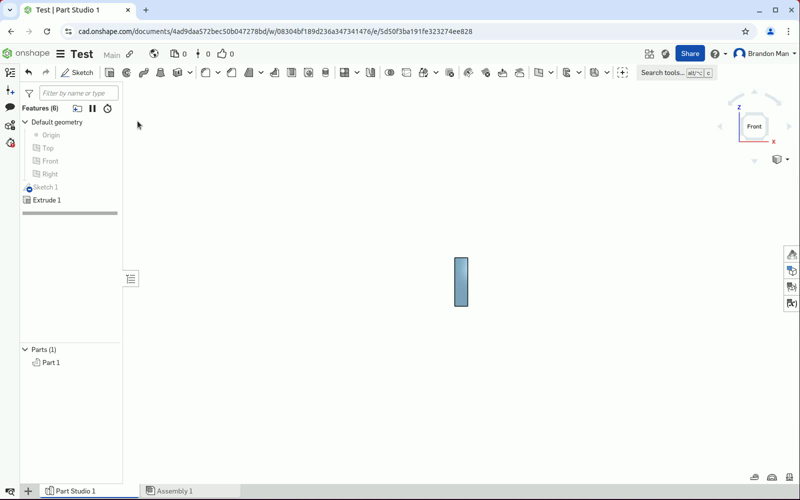
key(shift+h)
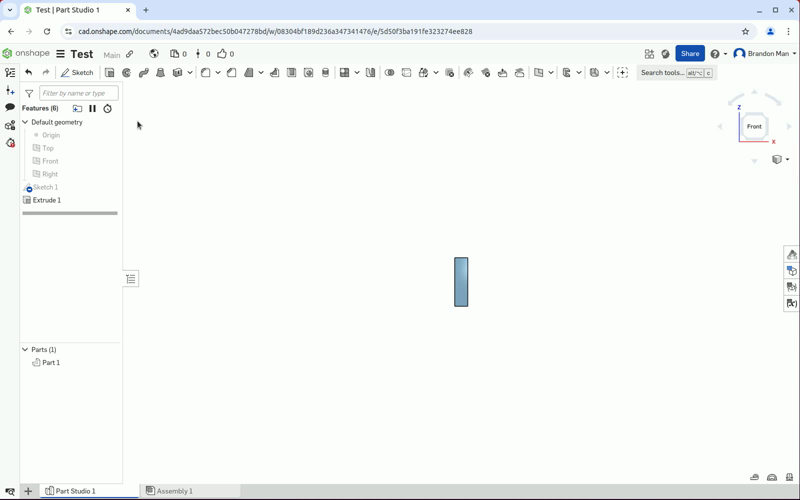
key(shift+h)
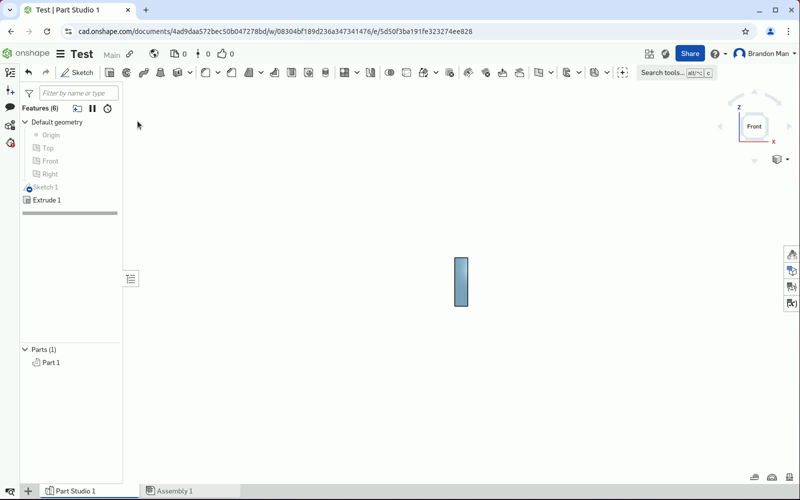
mouse_move(73, 189)
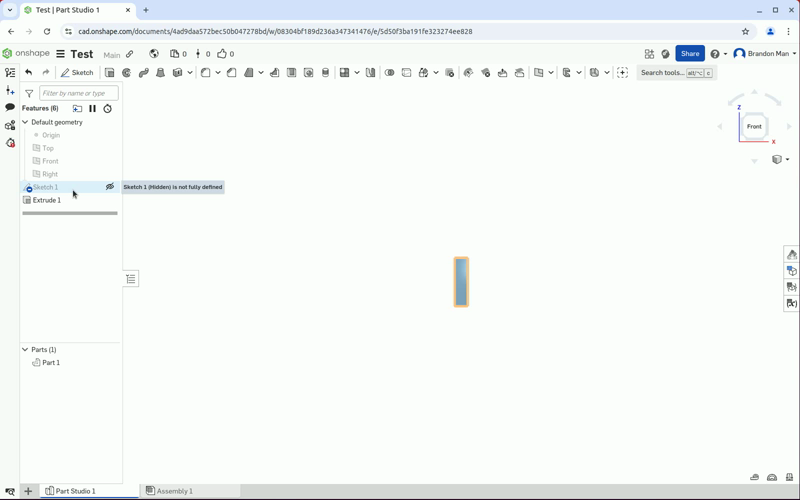
click(73, 189)
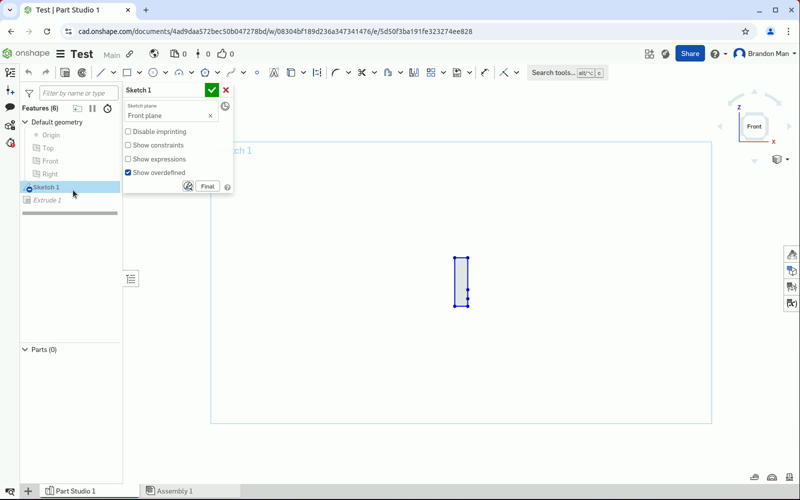
mouse_move(229, 92)
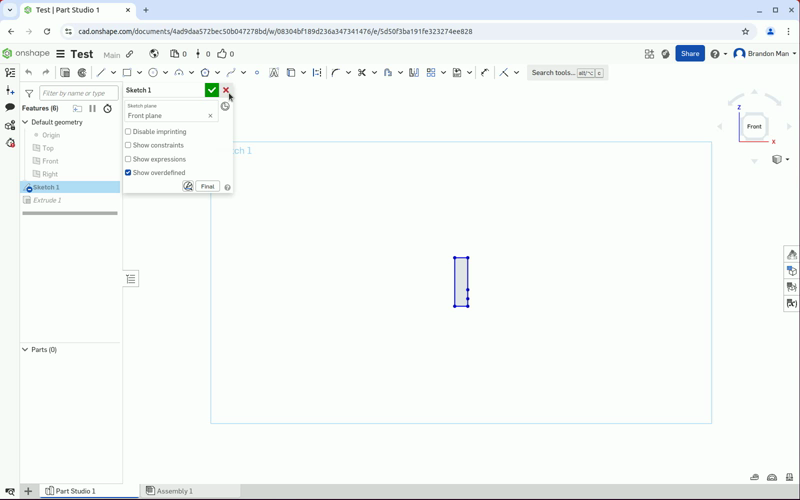
click(229, 92)
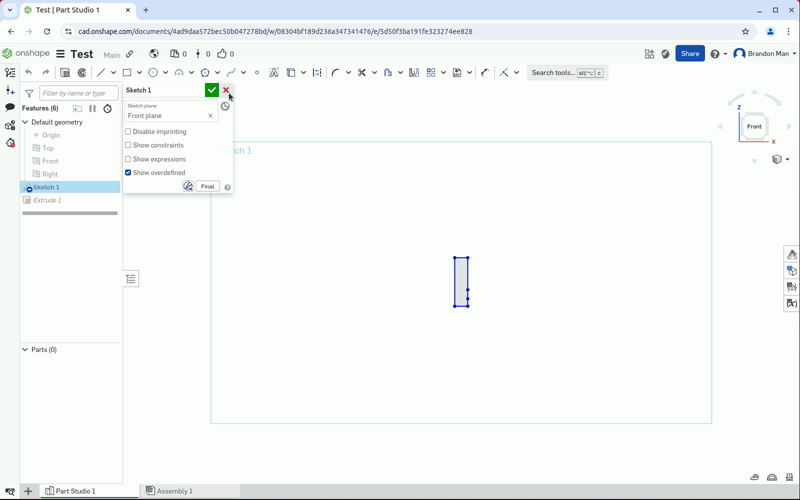
key(shift+s)
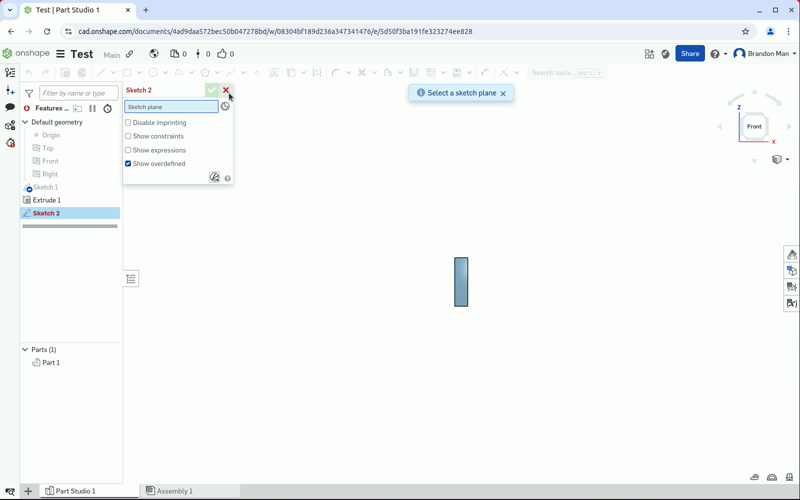
mouse_move(73, 163)
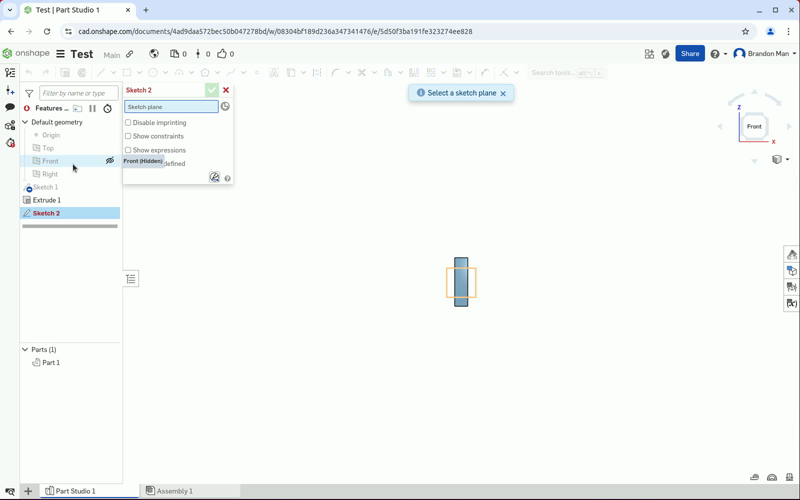
click(73, 163)
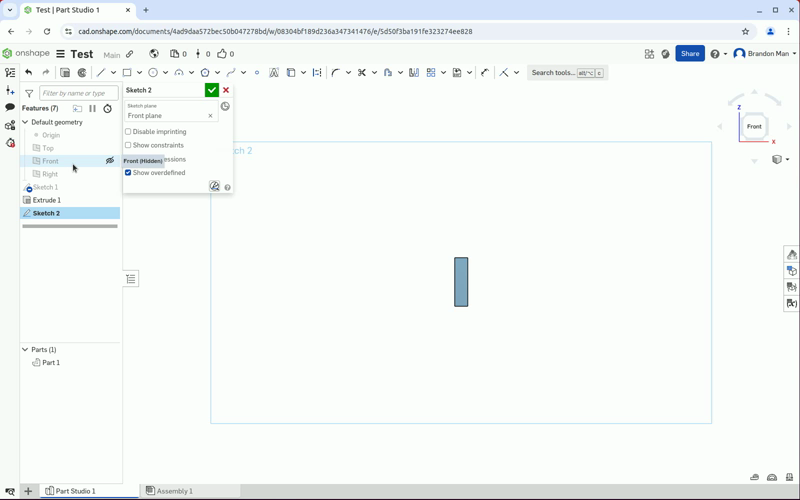
mouse_move(73, 352)
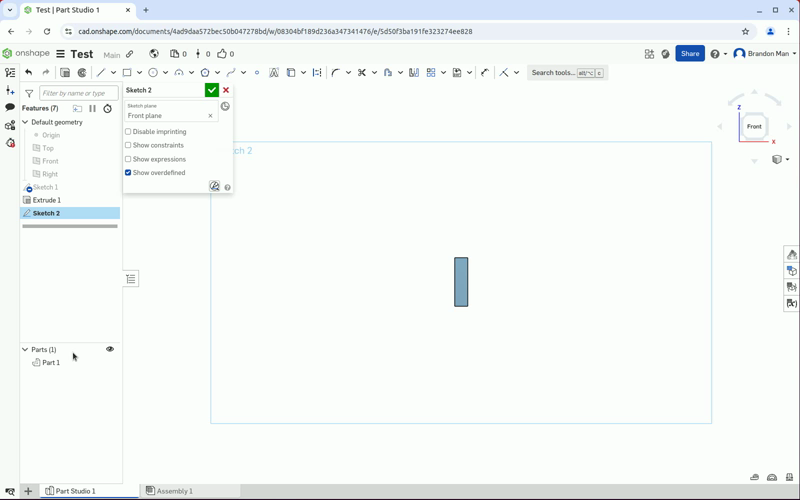
key(y)
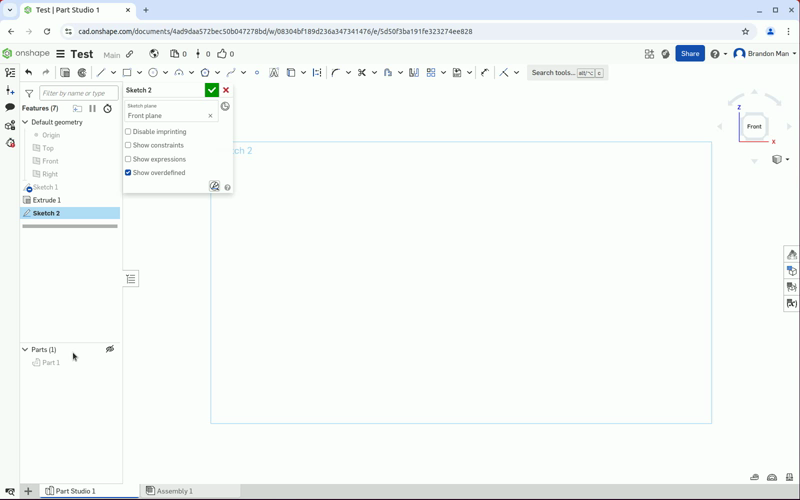
key(l)
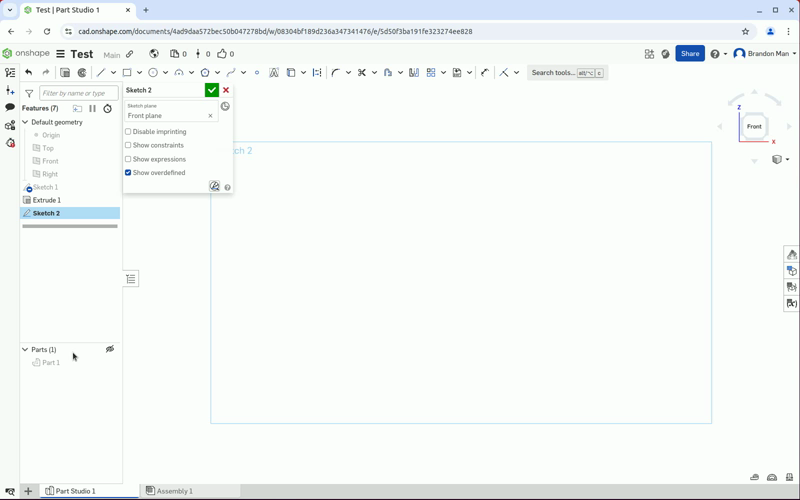
key_down(shift)
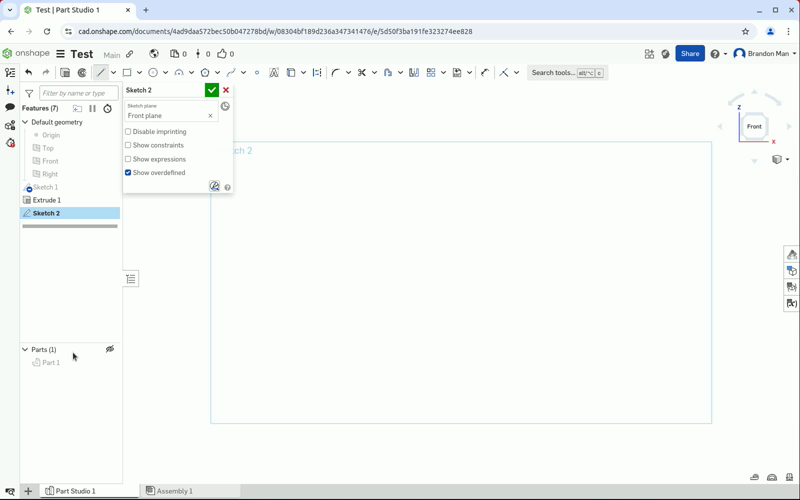
mouse_move(466, 299)
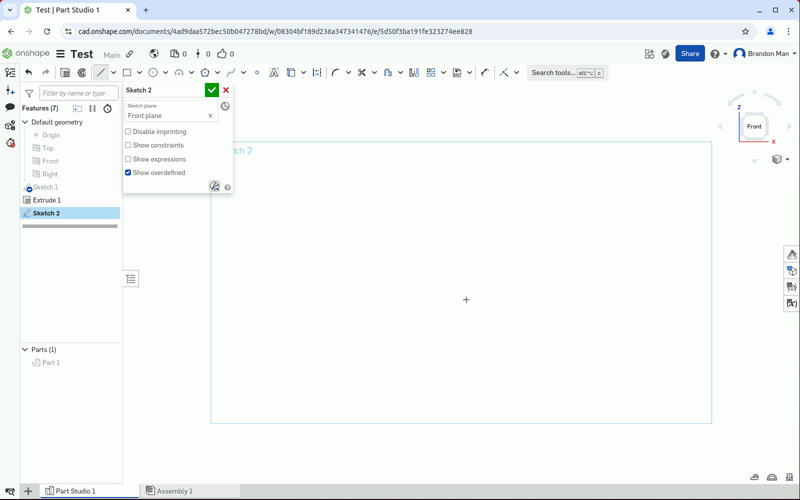
click(466, 299)
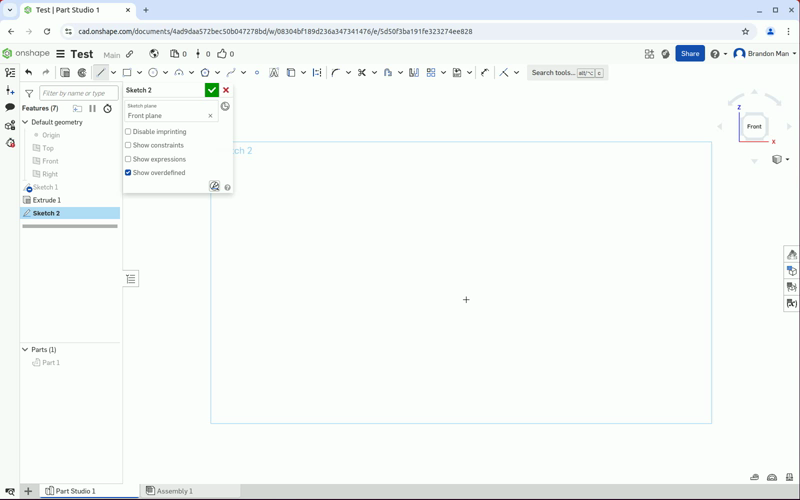
key_up(shift)
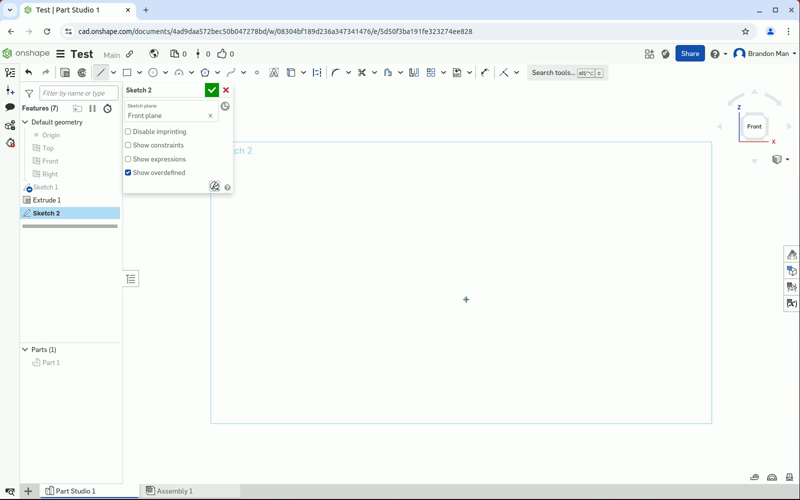
key_down(shift)
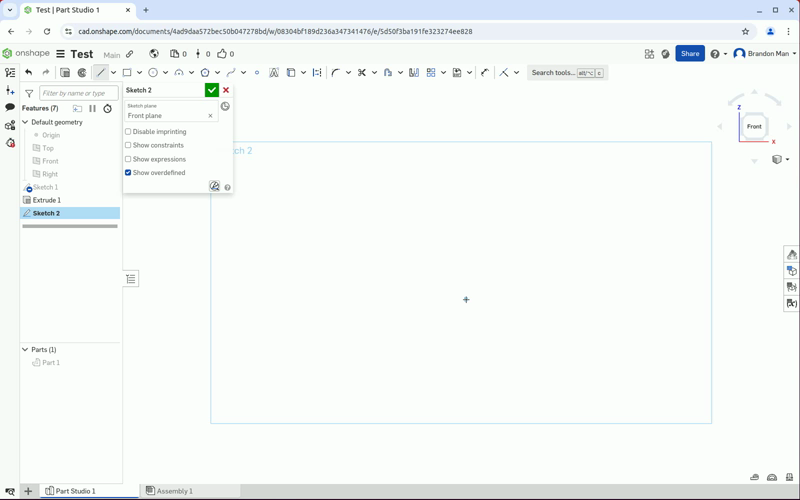
mouse_move(560, 299)
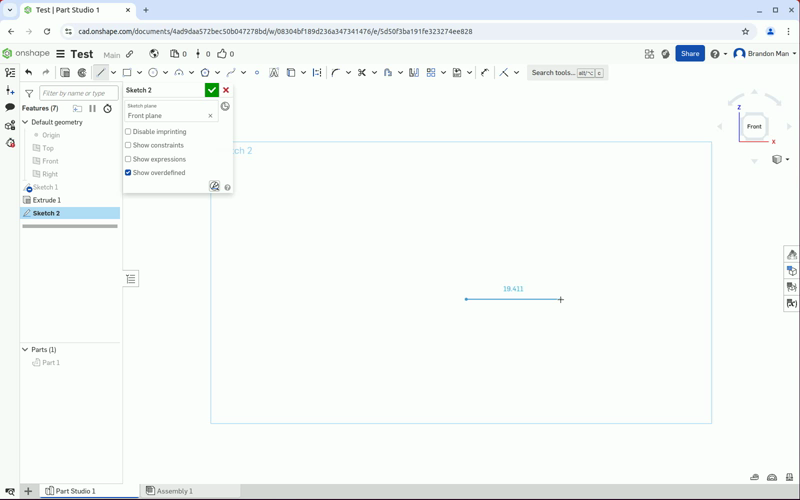
click(560, 299)
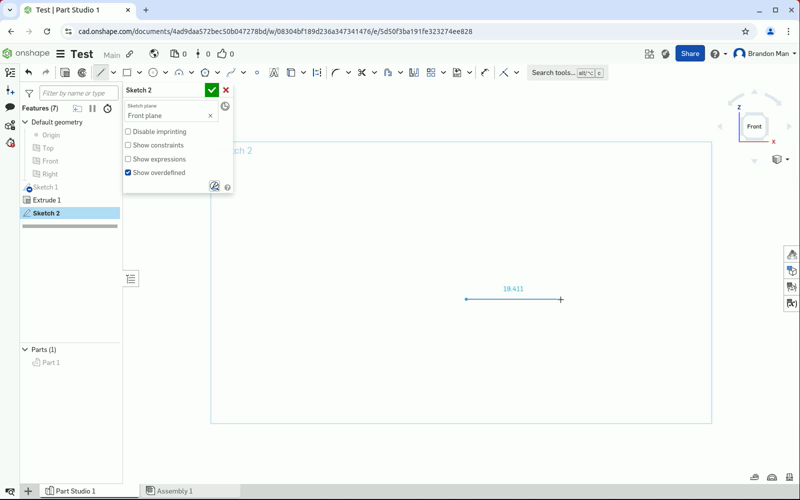
key_up(shift)
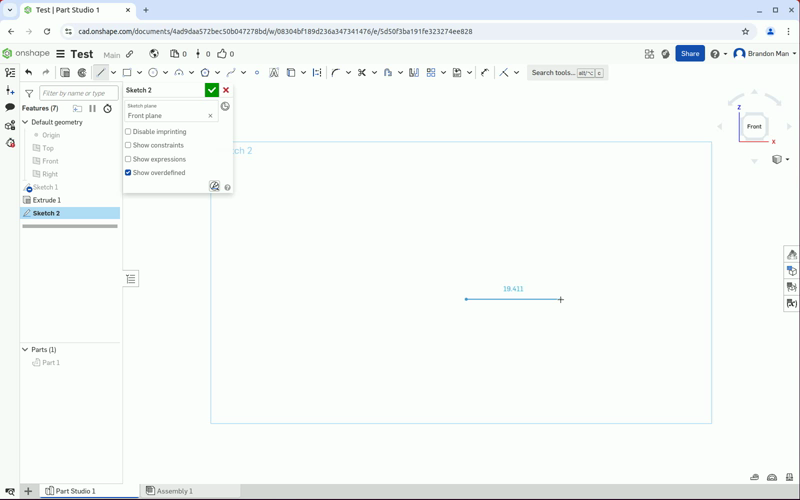
key_down(shift)
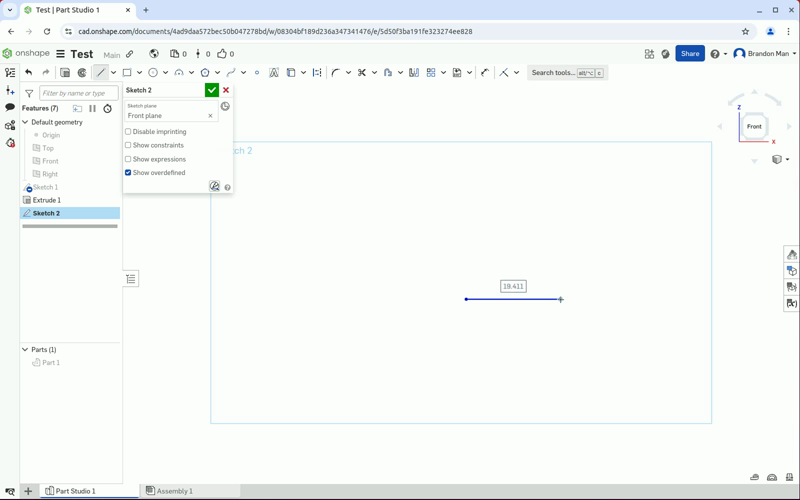
mouse_move(589, 299)
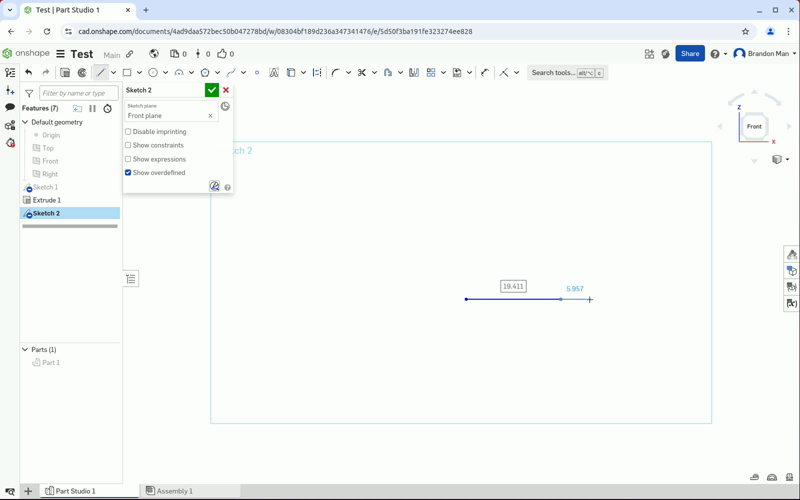
mouse_move(560, 290)
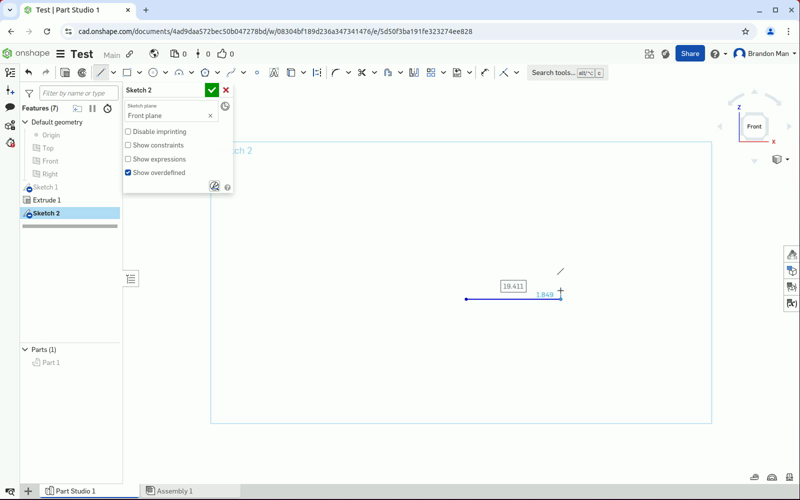
click(560, 290)
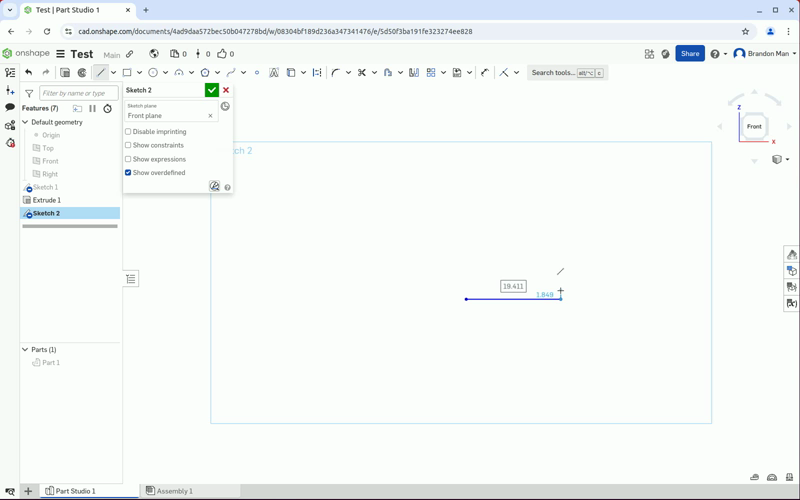
key_up(shift)
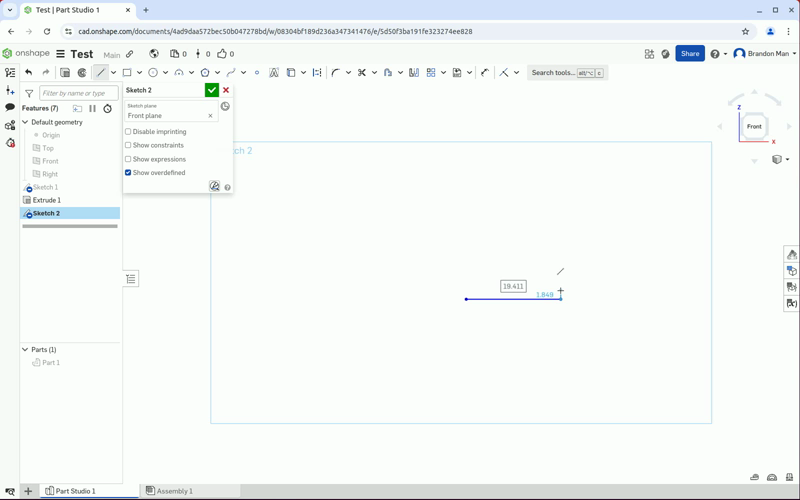
key_down(shift)
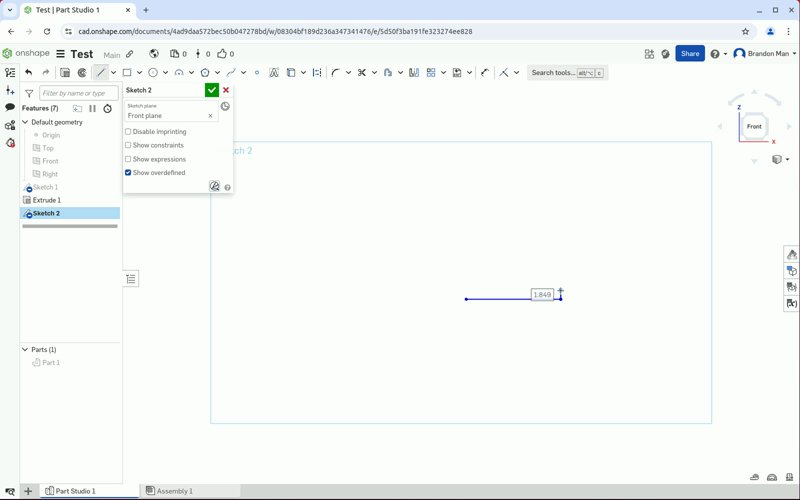
mouse_move(466, 290)
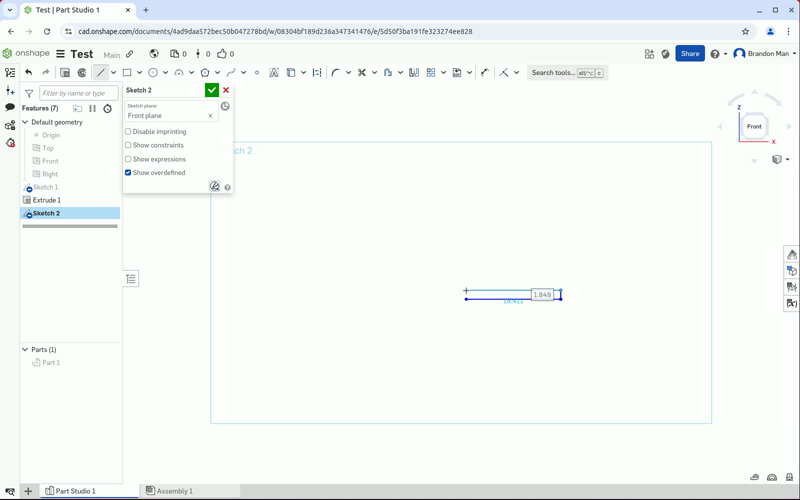
click(466, 290)
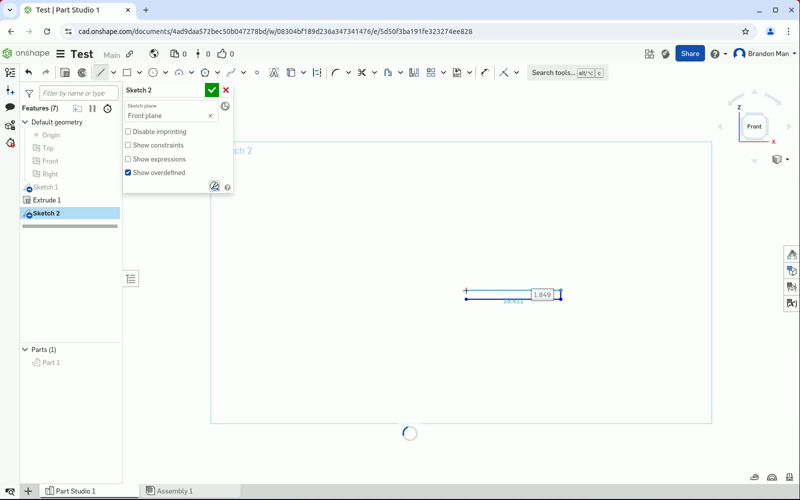
key_up(shift)
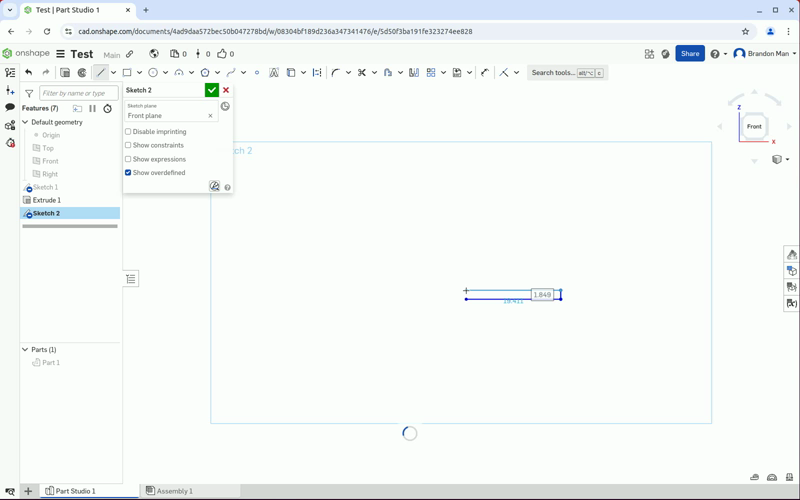
mouse_move(496, 290)
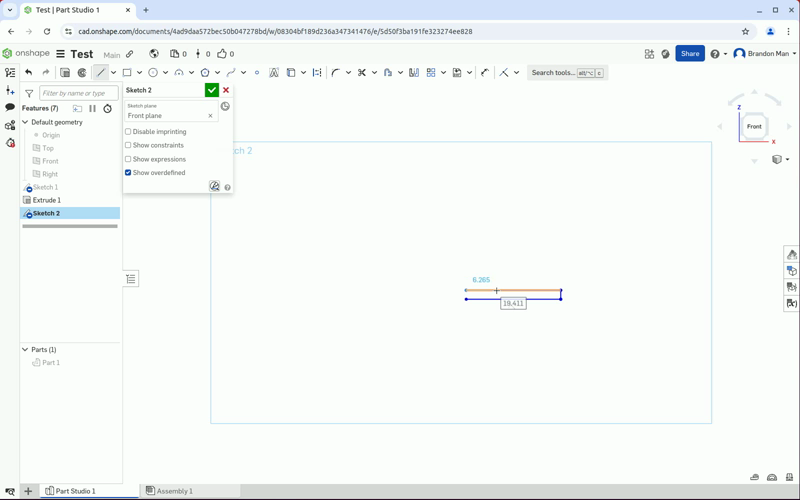
key_down(shift)
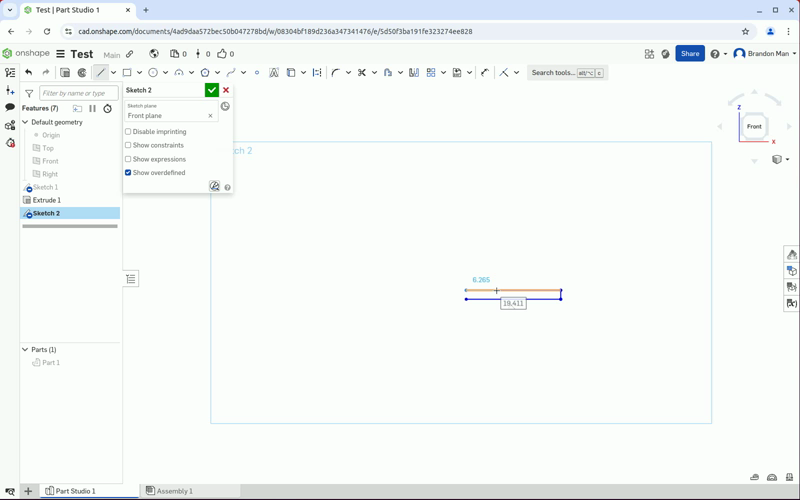
mouse_move(466, 299)
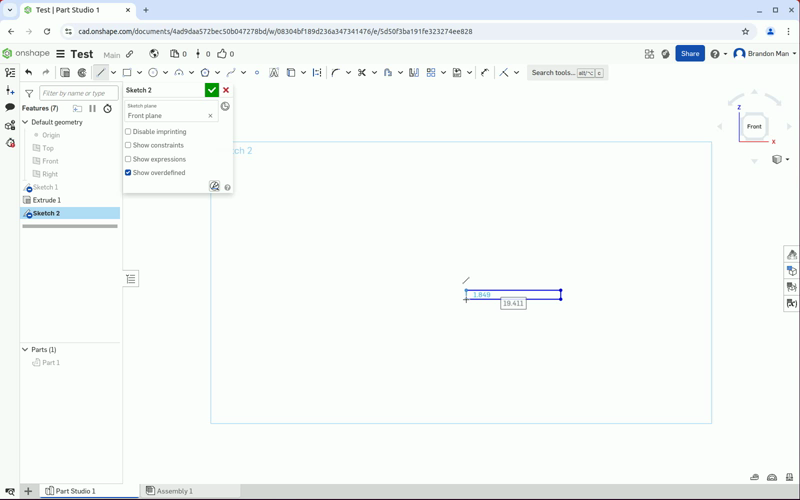
key_up(shift)
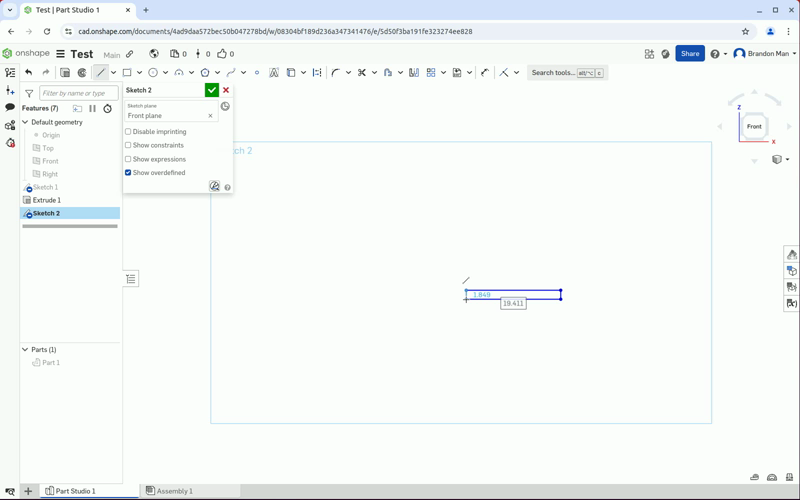
click(466, 299)
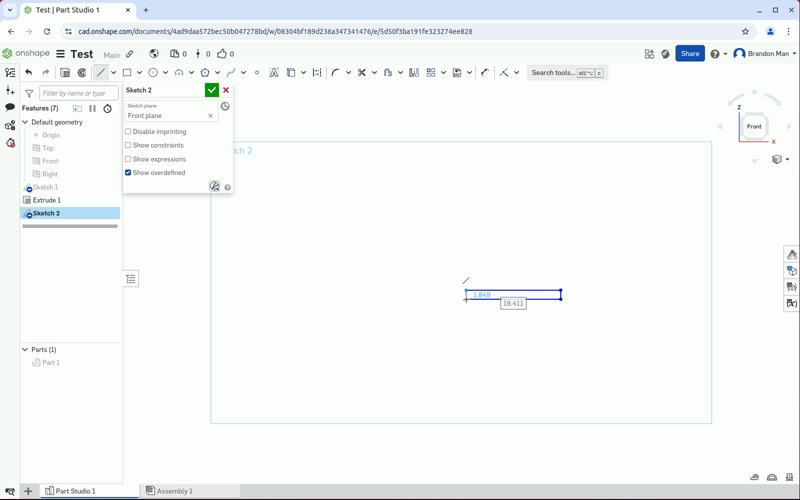
key(esc)
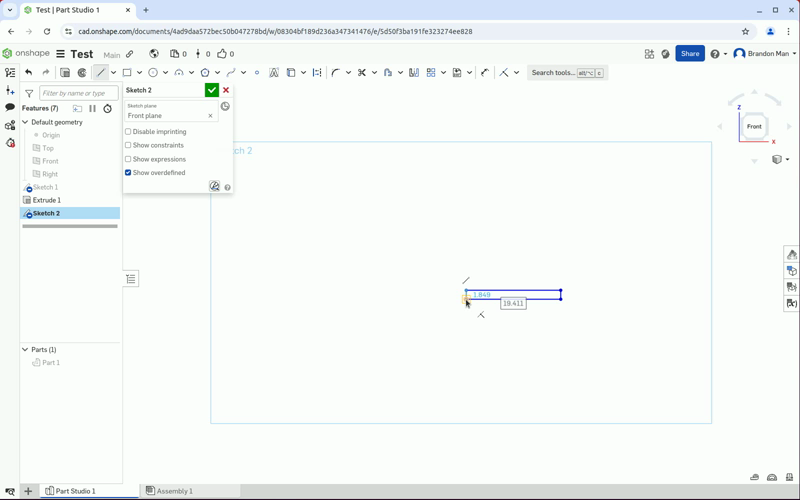
mouse_move(546, 294)
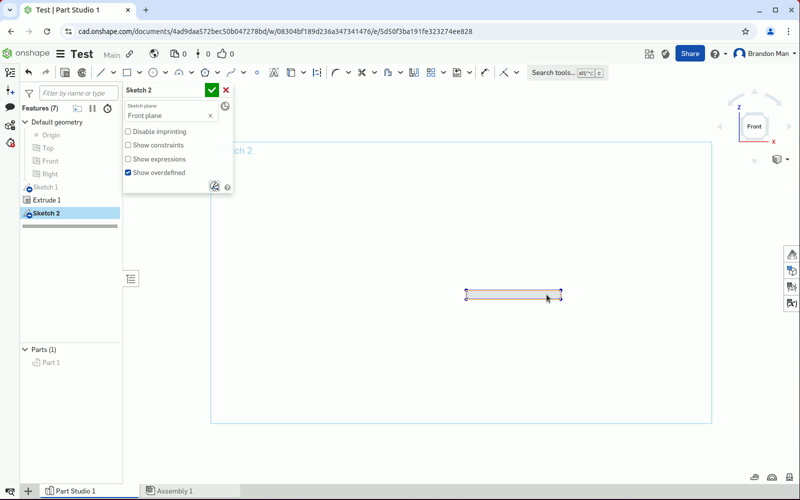
scroll(6)
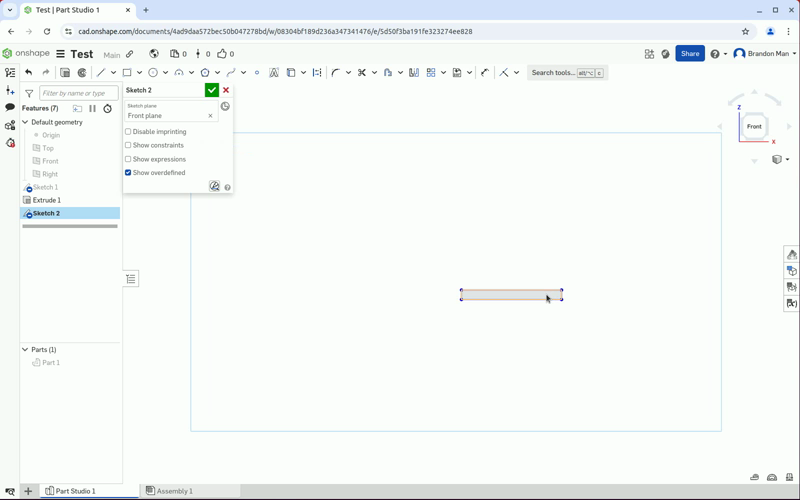
scroll(6)
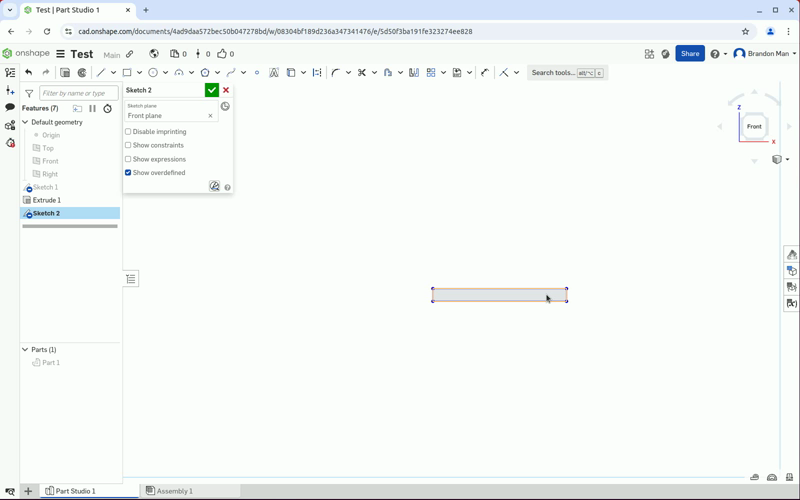
scroll(6)
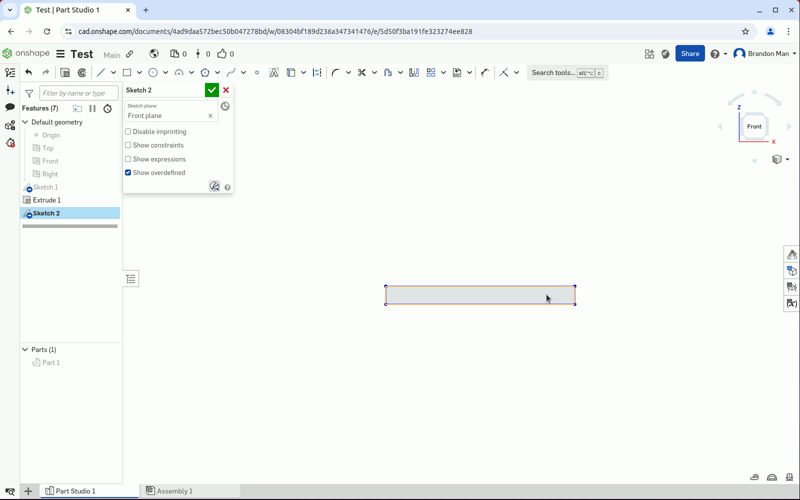
scroll(6)
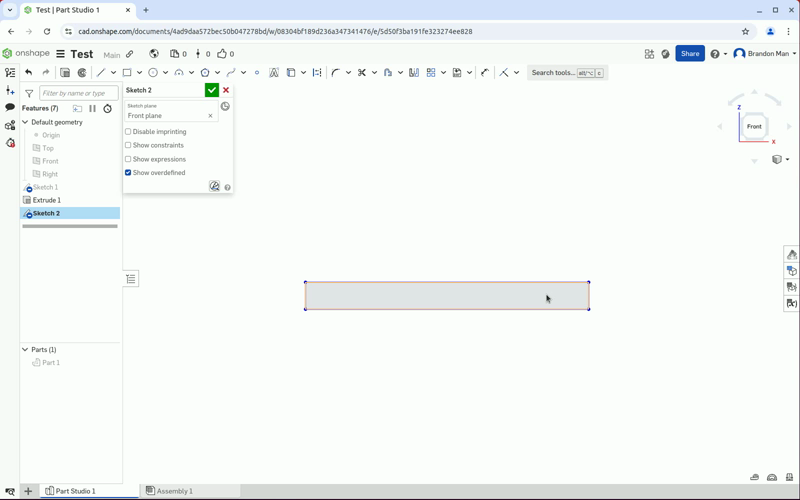
scroll(6)
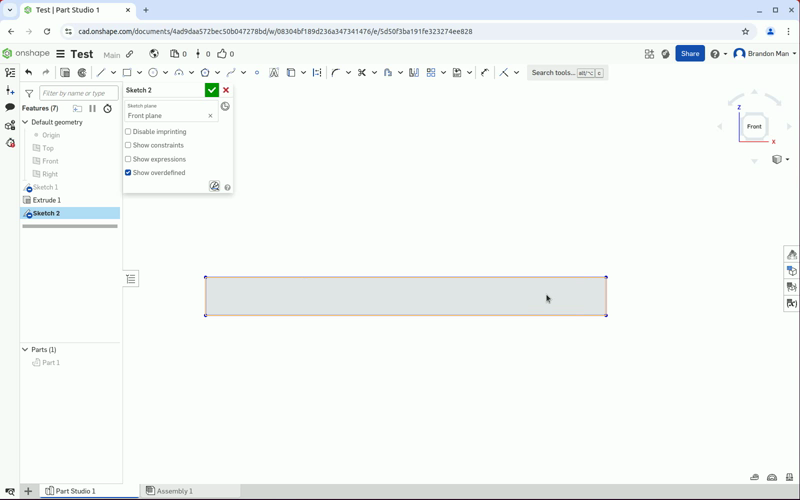
scroll(6)
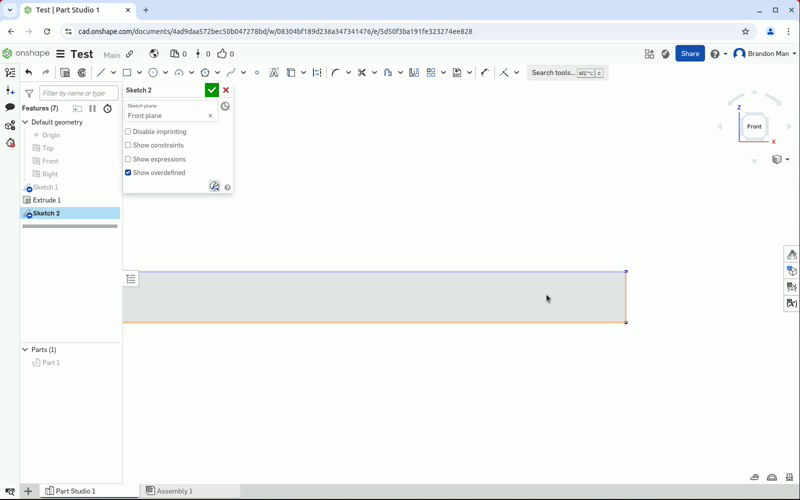
scroll(6)
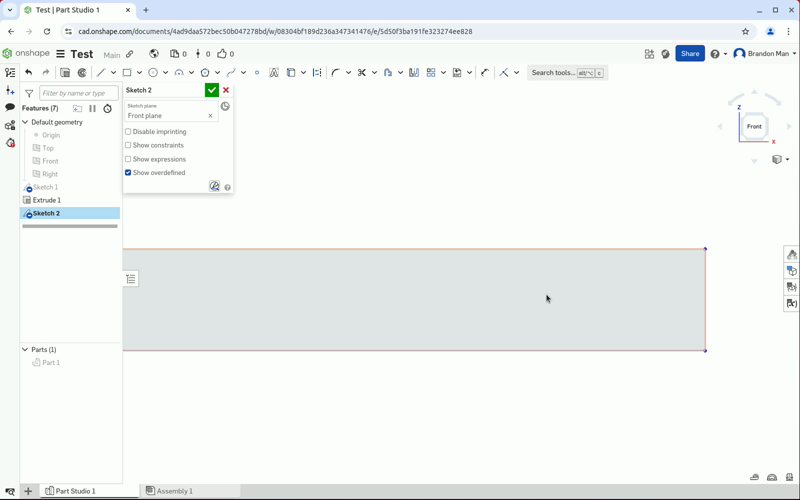
click(546, 294)
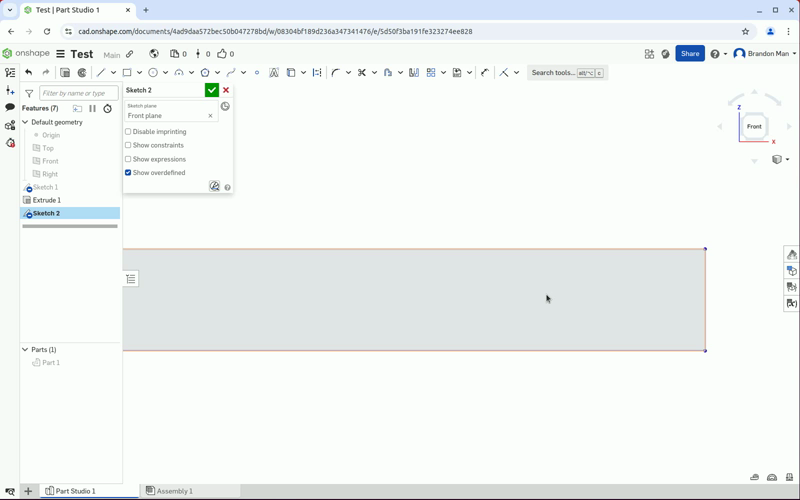
scroll(-6)
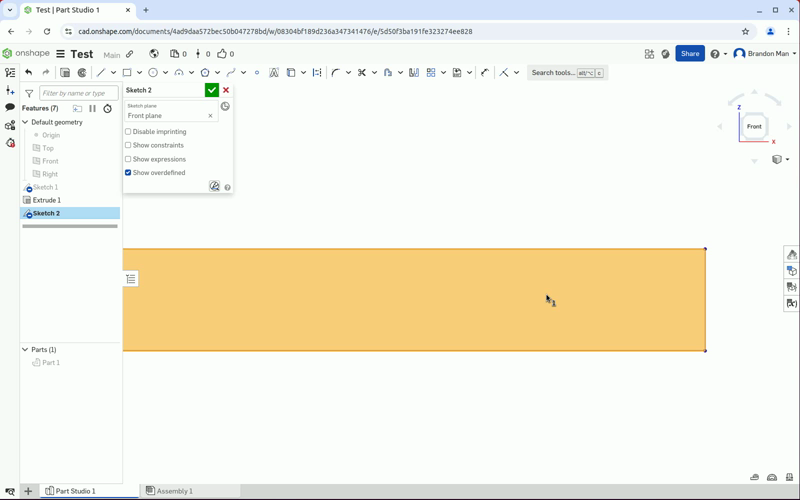
scroll(-6)
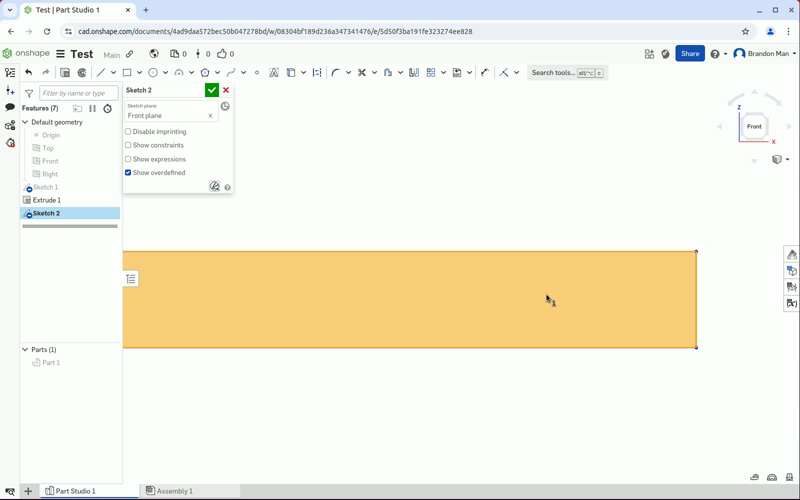
scroll(-6)
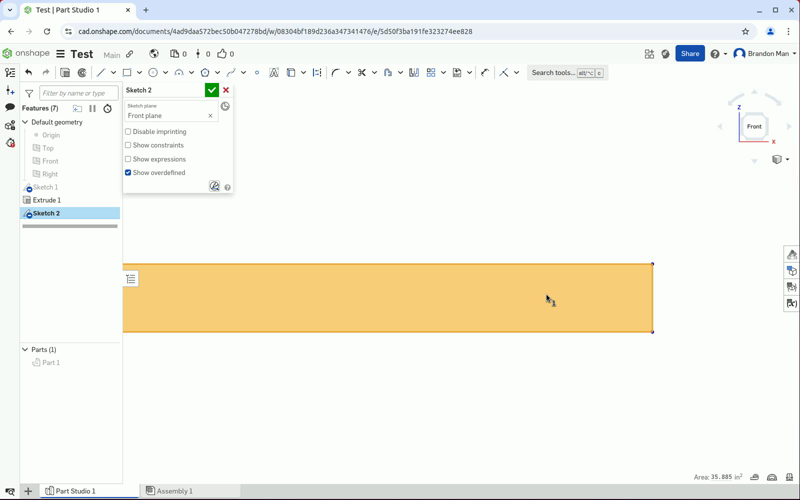
scroll(-6)
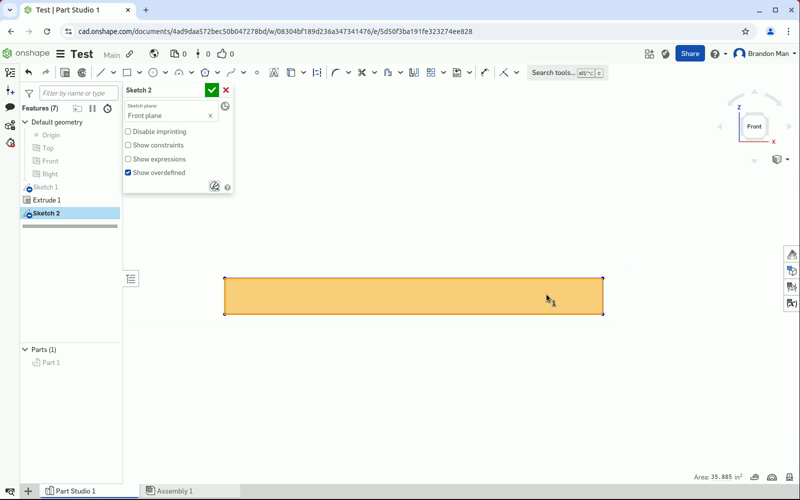
scroll(-6)
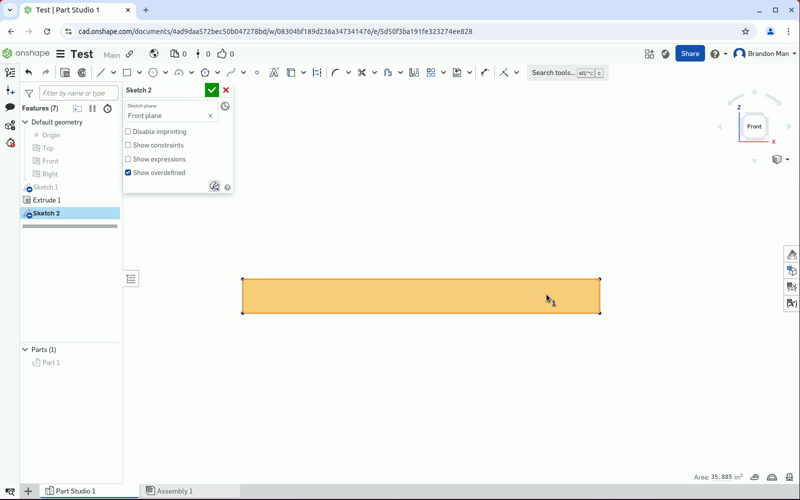
scroll(-6)
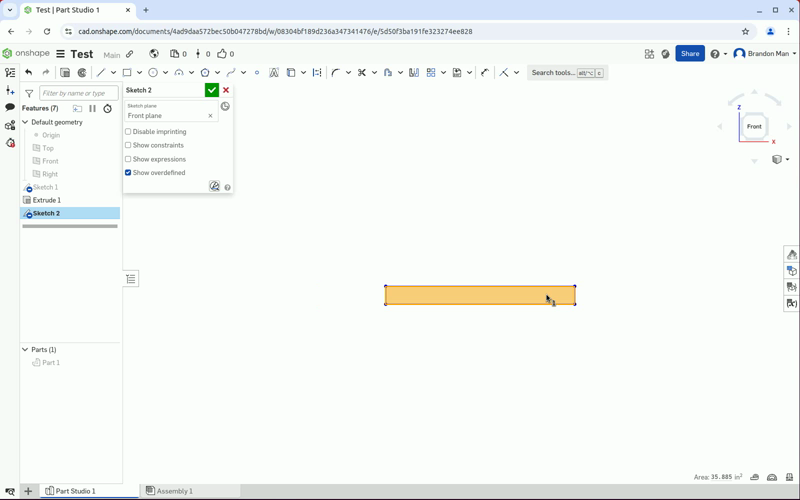
scroll(-6)
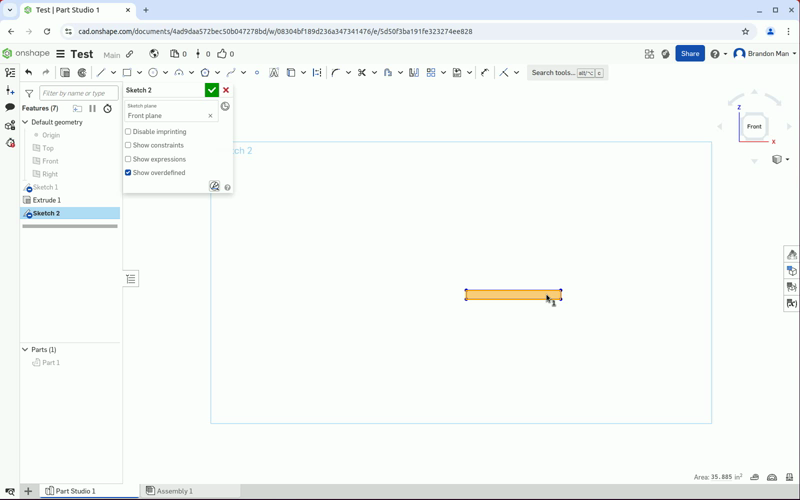
mouse_move(73, 352)
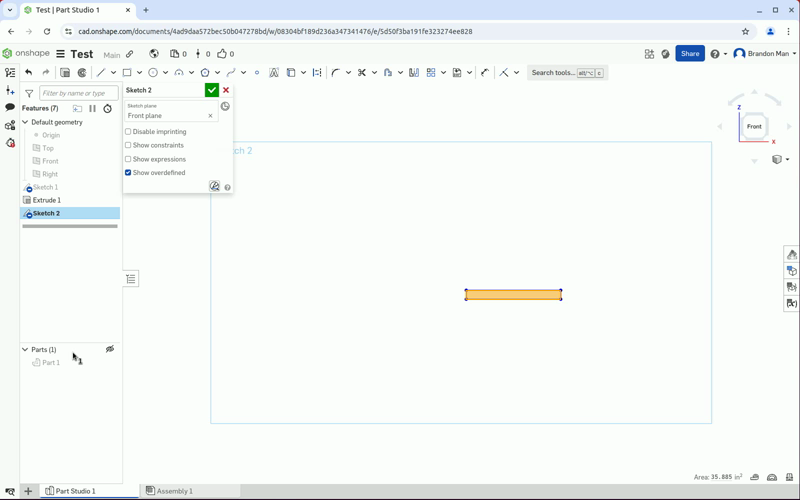
key(shift+y)
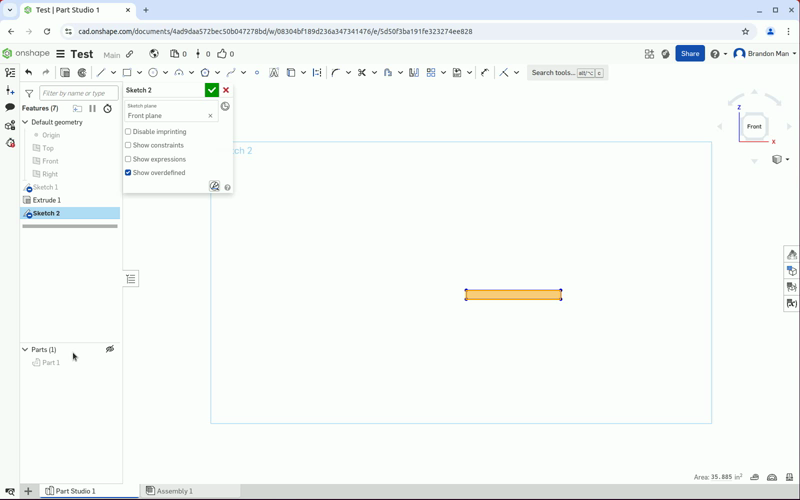
key(shift+e)
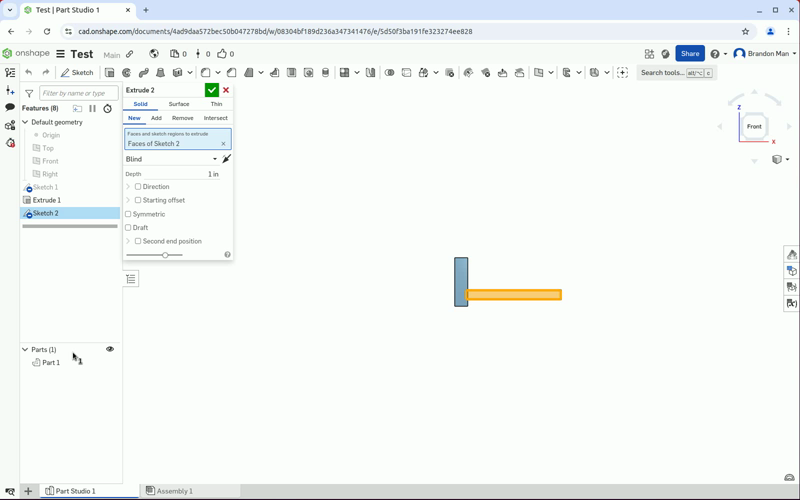
mouse_move(143, 106)
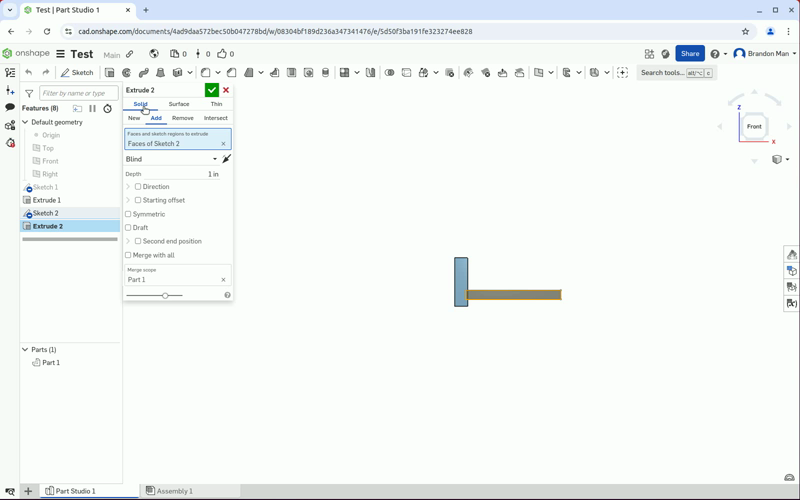
click(143, 106)
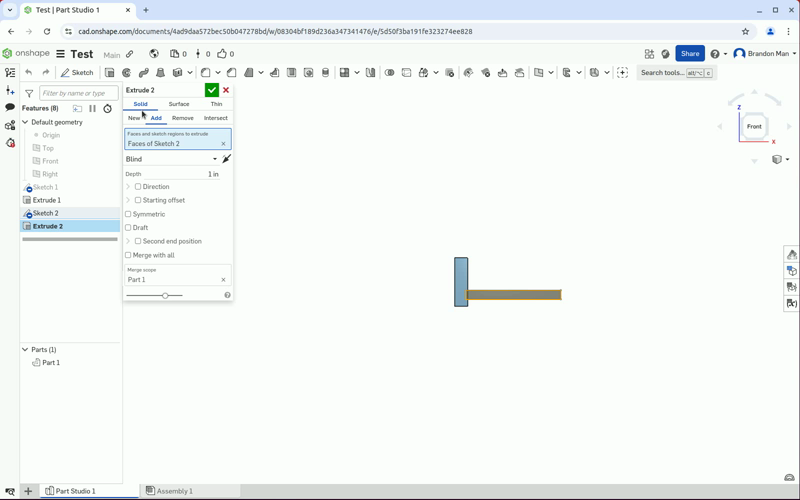
mouse_move(137, 120)
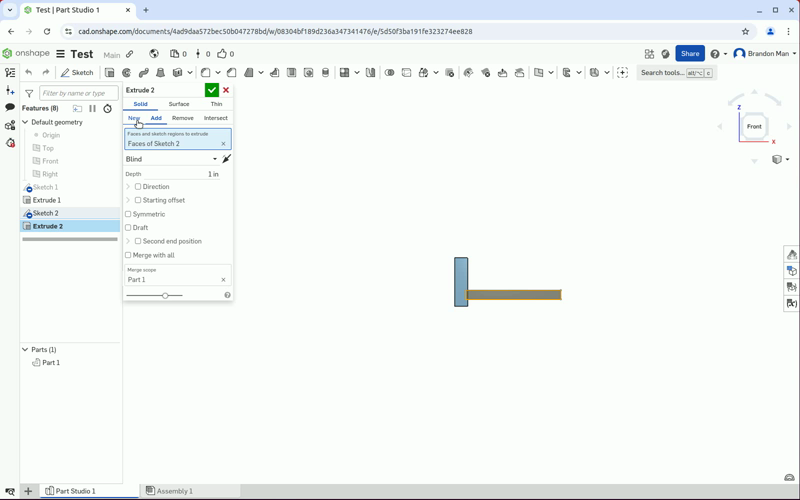
click(137, 120)
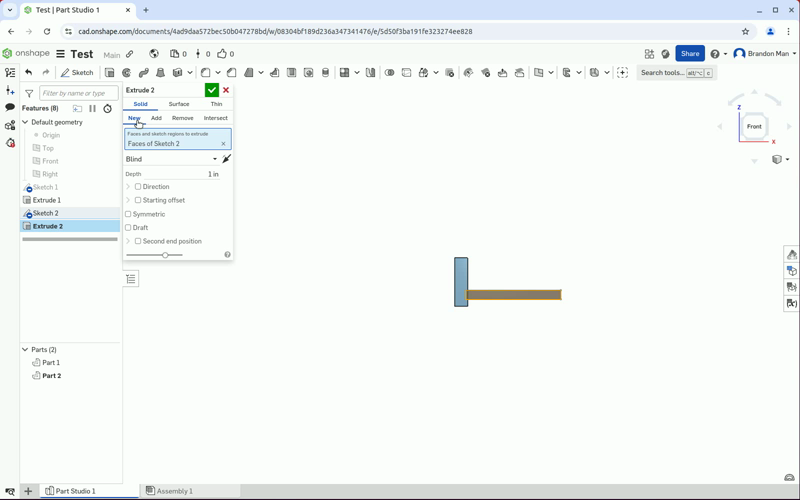
key(tab, 4)
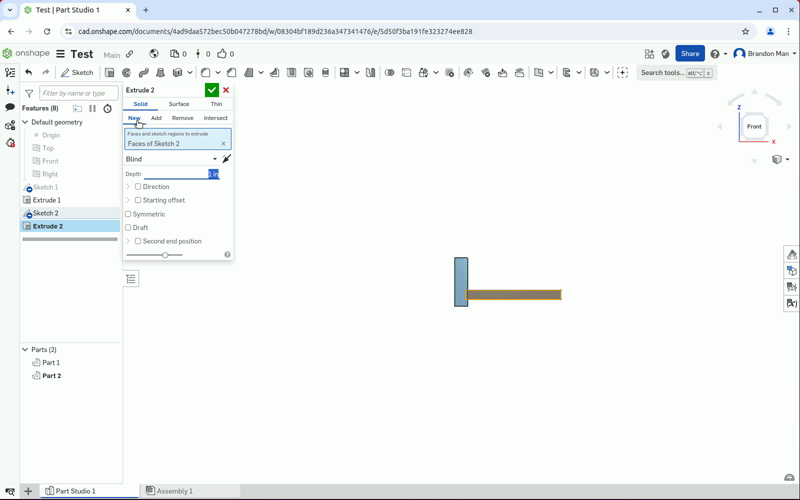
text(1.685)
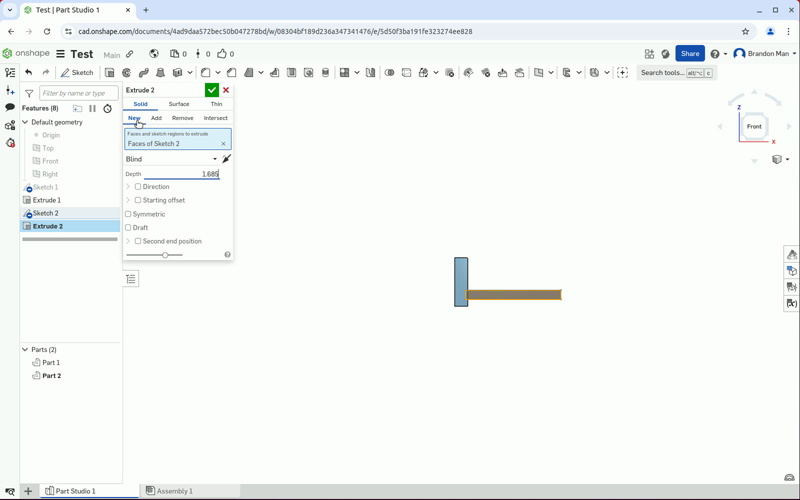
key(enter)
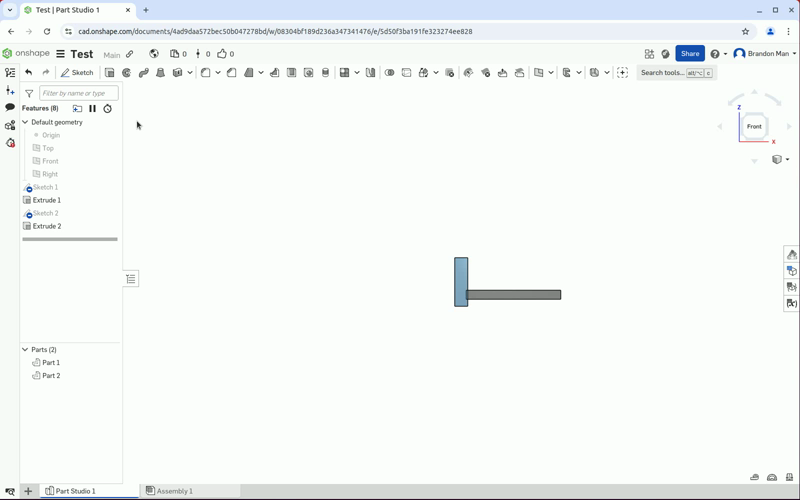
key(shift+h)
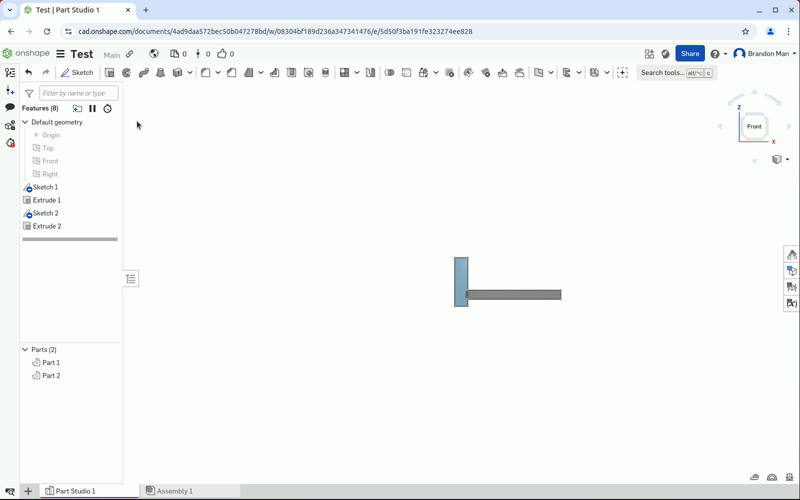
key(shift+h)
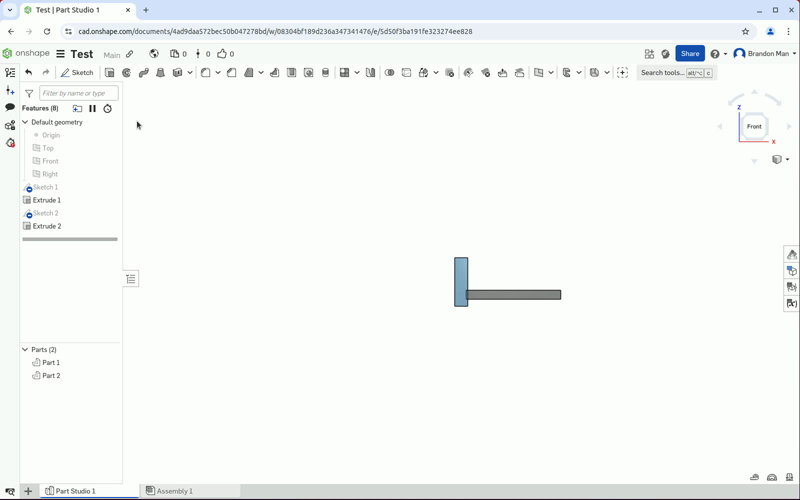
mouse_move(73, 189)
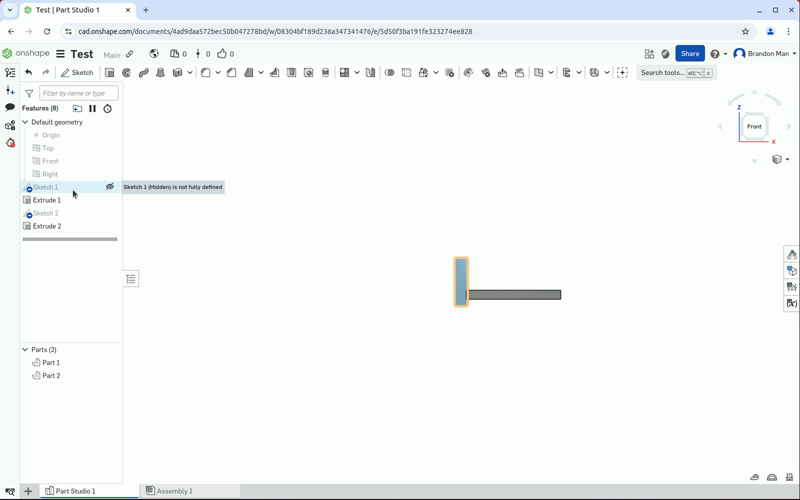
click(73, 189)
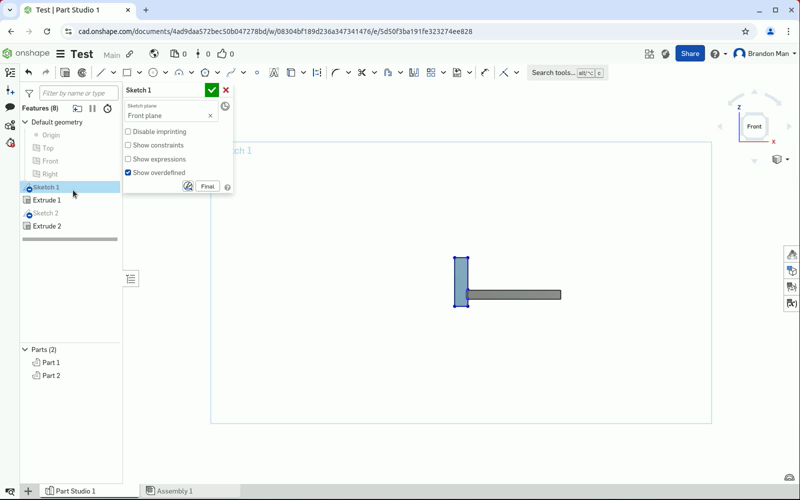
mouse_move(229, 92)
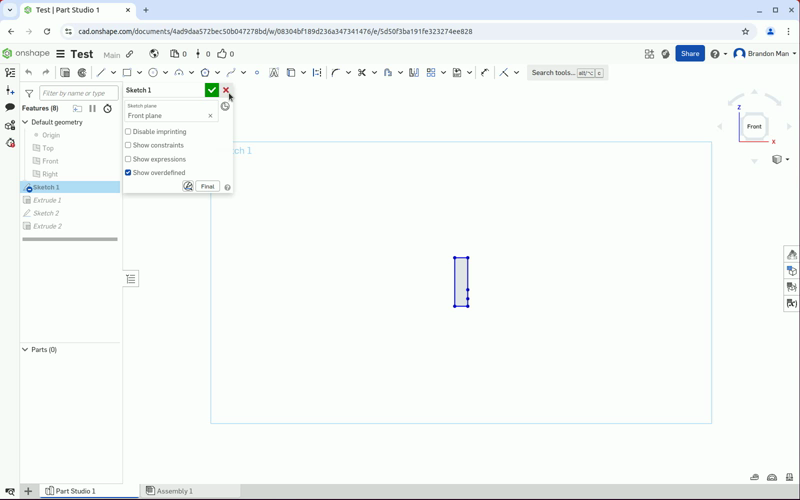
click(229, 92)
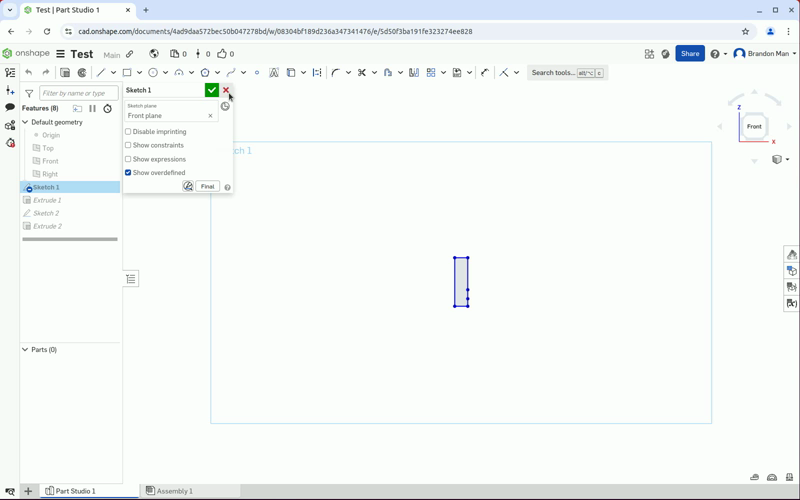
key(shift+s)
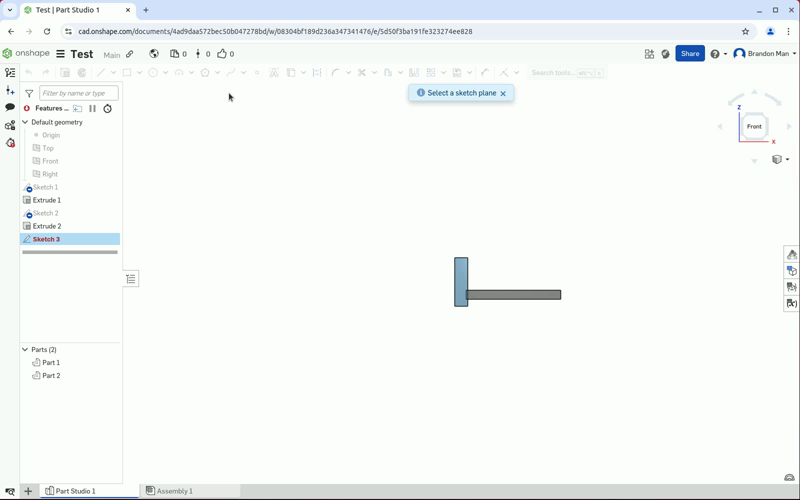
mouse_move(73, 163)
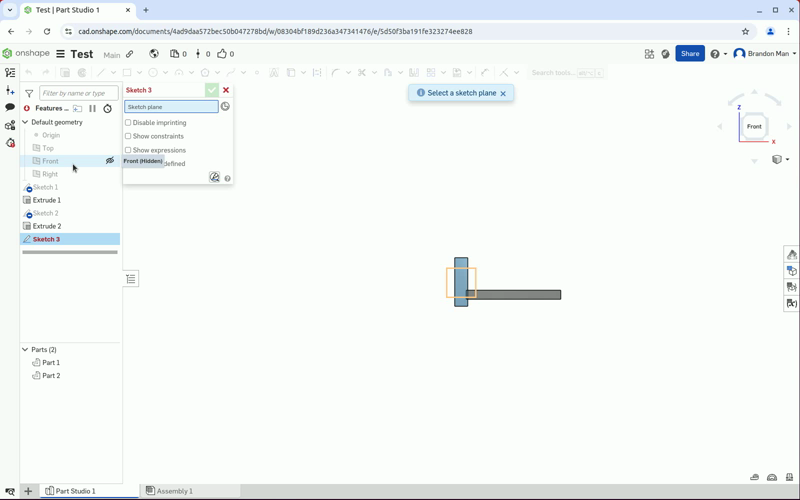
click(73, 163)
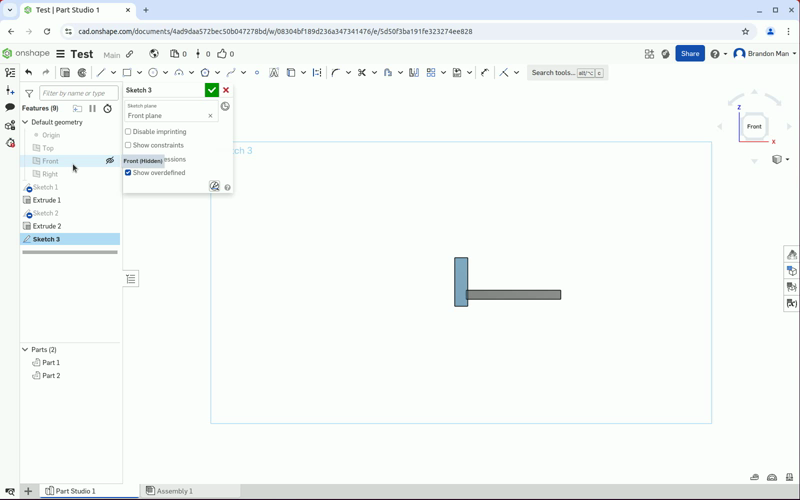
mouse_move(73, 352)
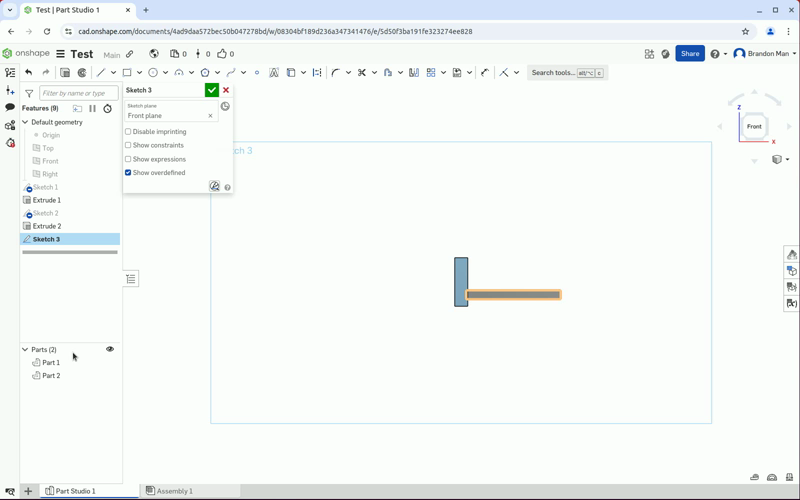
key(y)
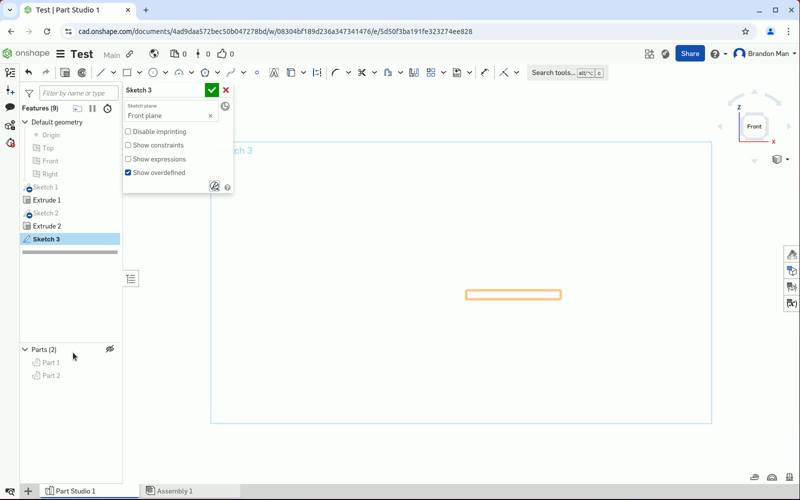
key(l)
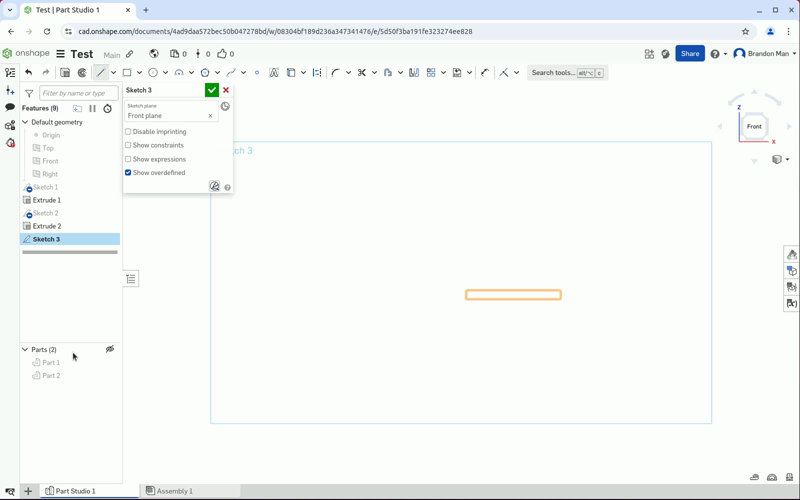
key_down(shift)
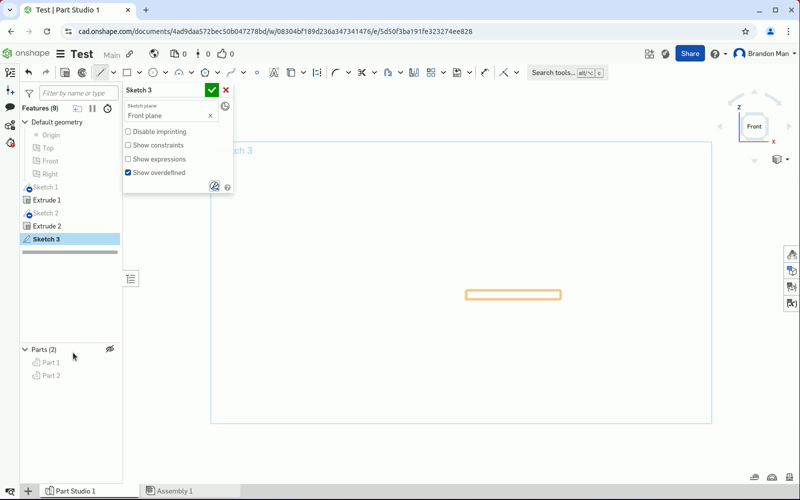
mouse_move(560, 306)
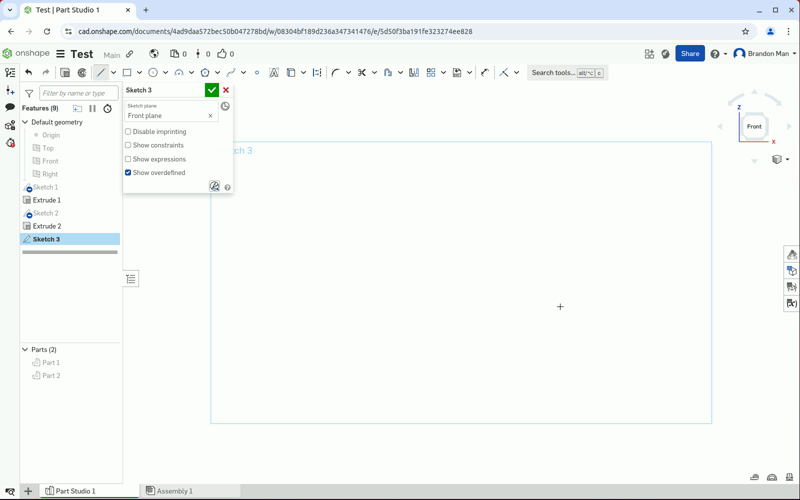
click(560, 306)
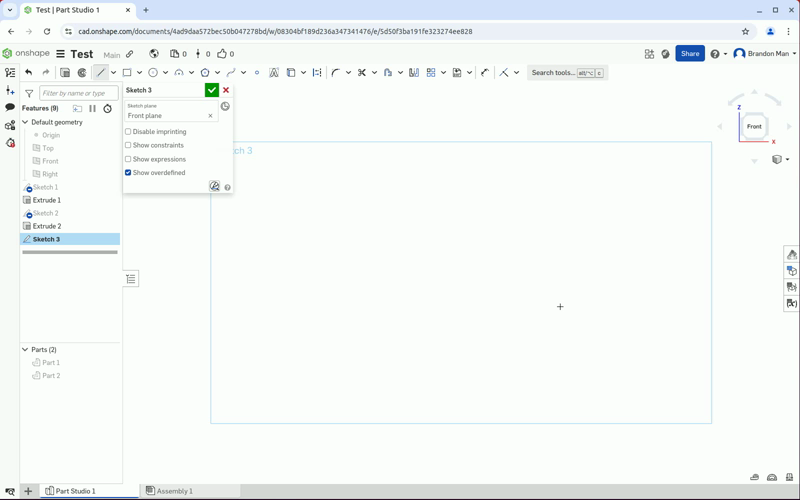
key_up(shift)
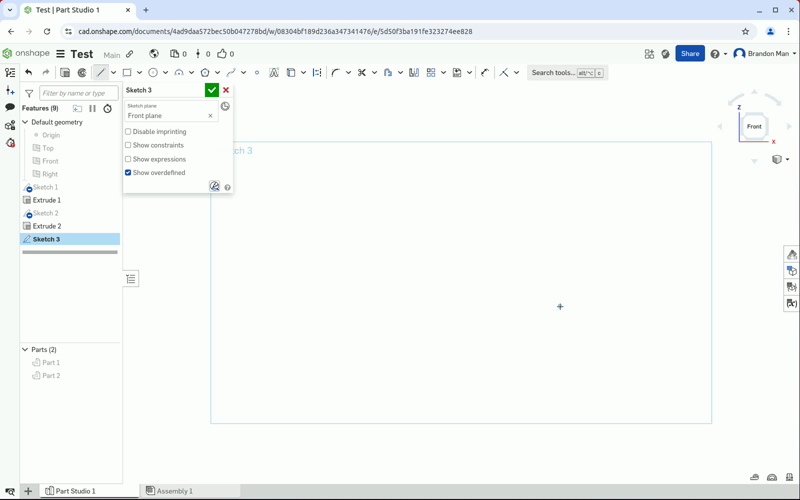
key_down(shift)
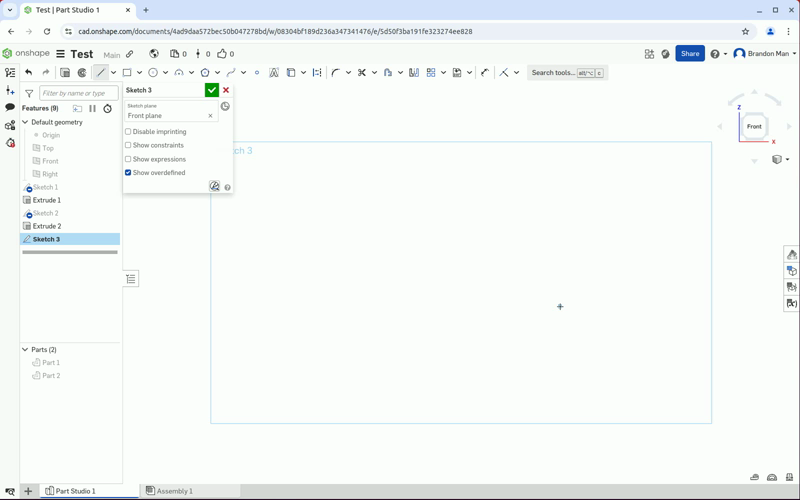
mouse_move(589, 306)
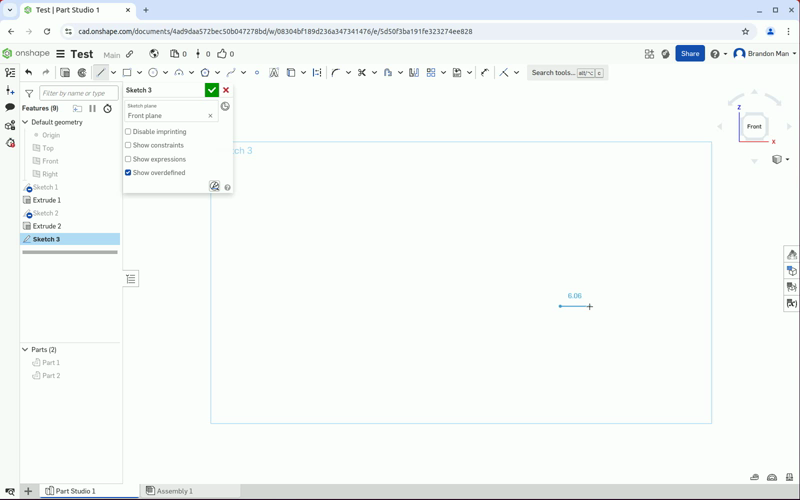
mouse_move(573, 306)
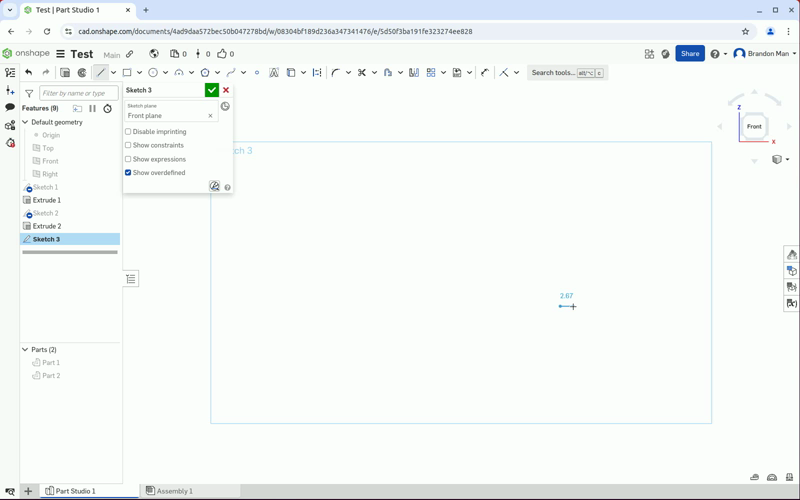
click(573, 306)
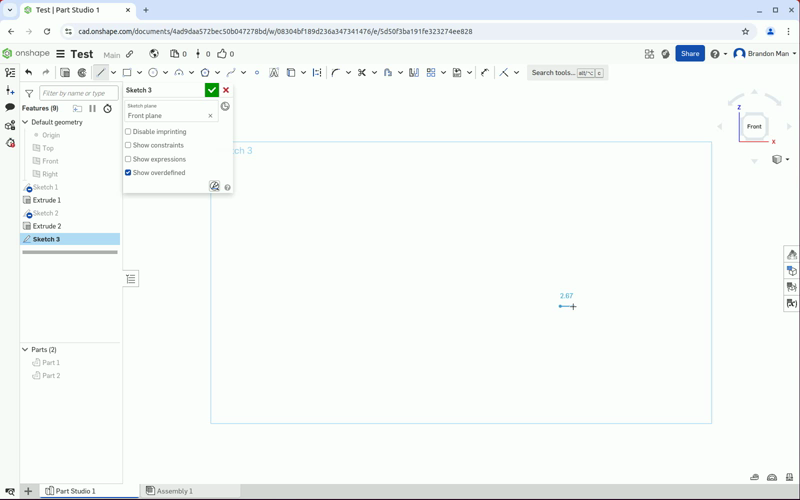
key_up(shift)
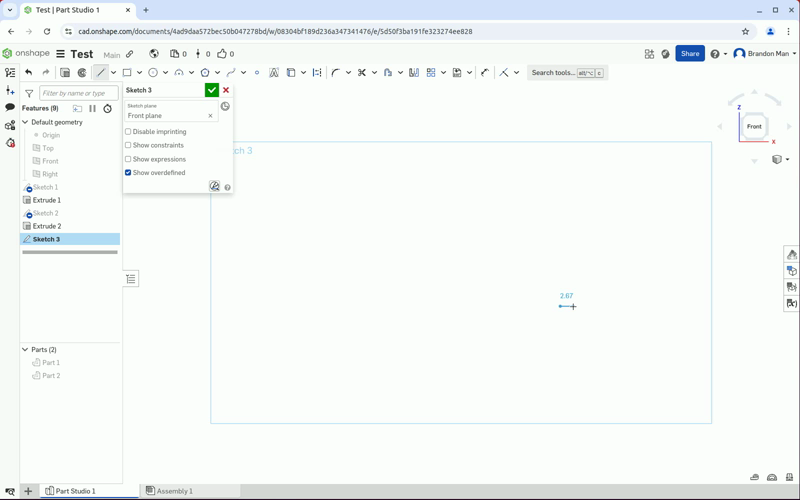
key_down(shift)
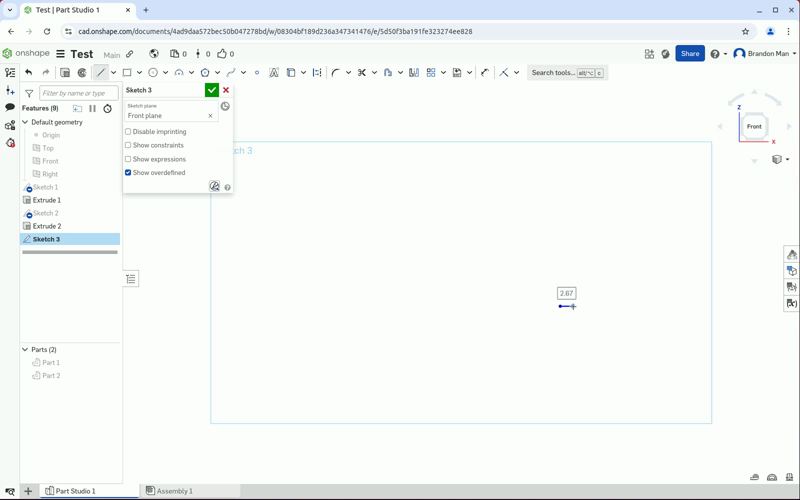
mouse_move(589, 306)
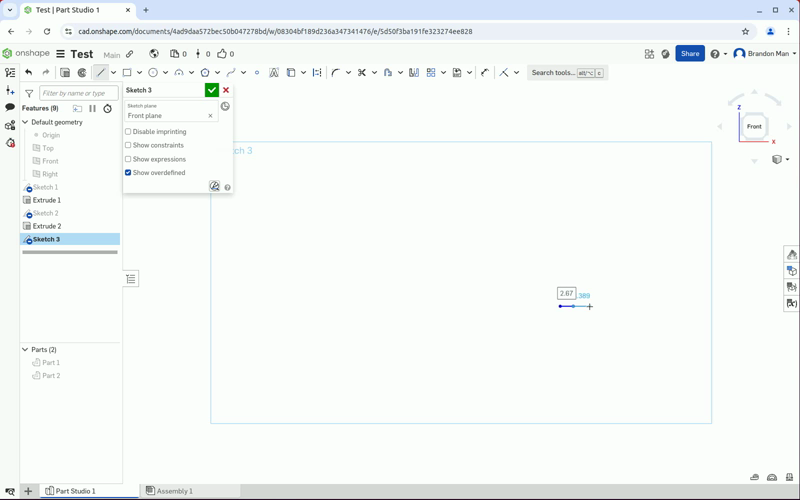
mouse_move(573, 277)
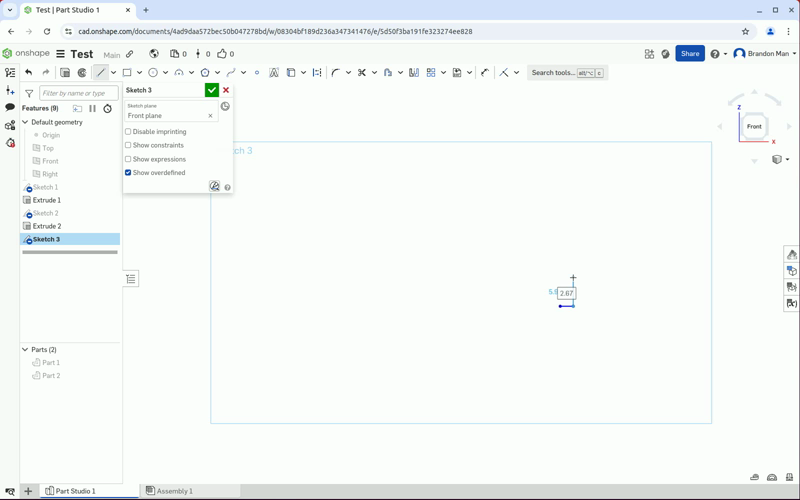
click(573, 277)
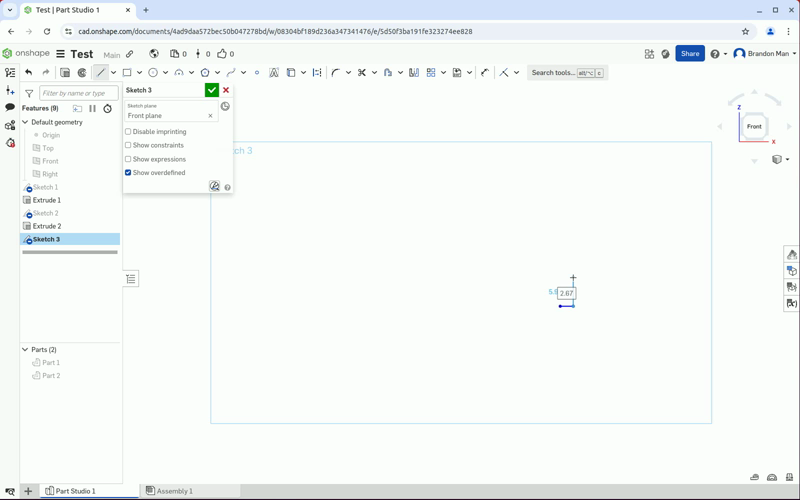
key_up(shift)
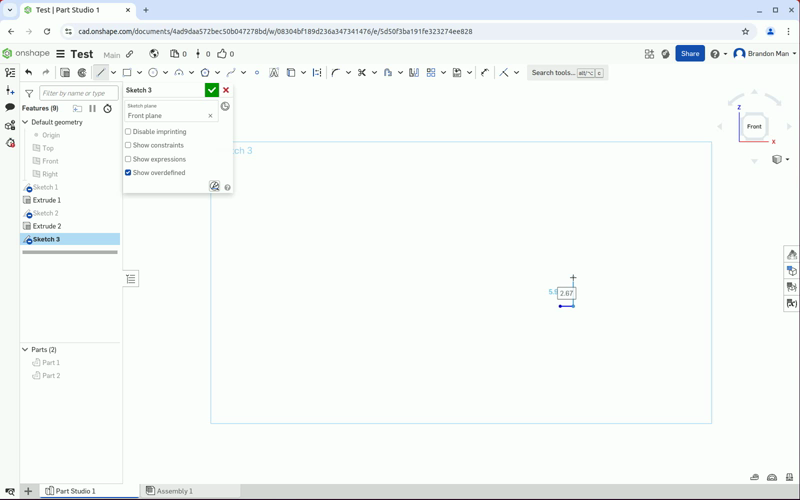
key_down(shift)
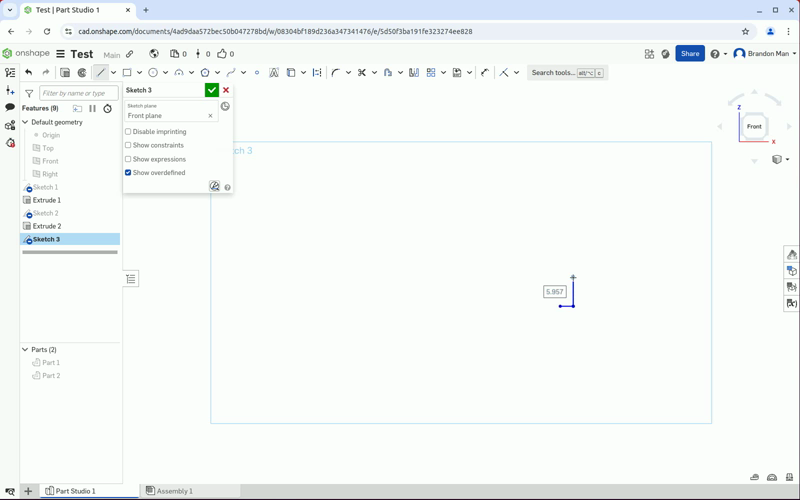
mouse_move(589, 277)
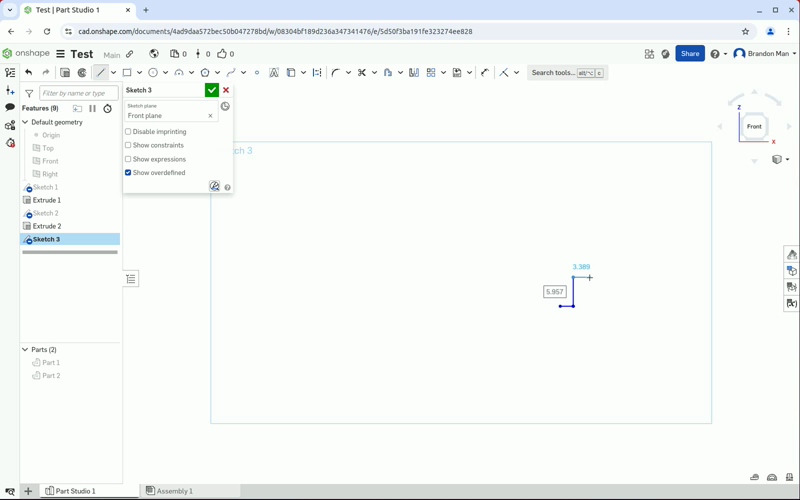
mouse_move(560, 277)
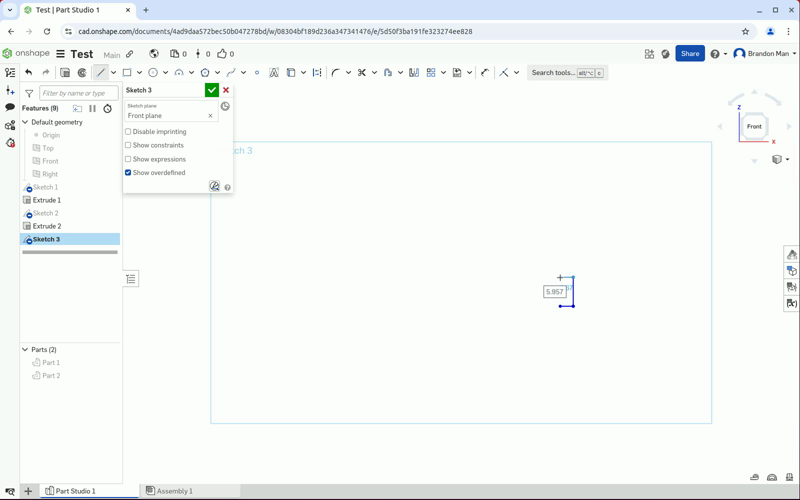
click(560, 277)
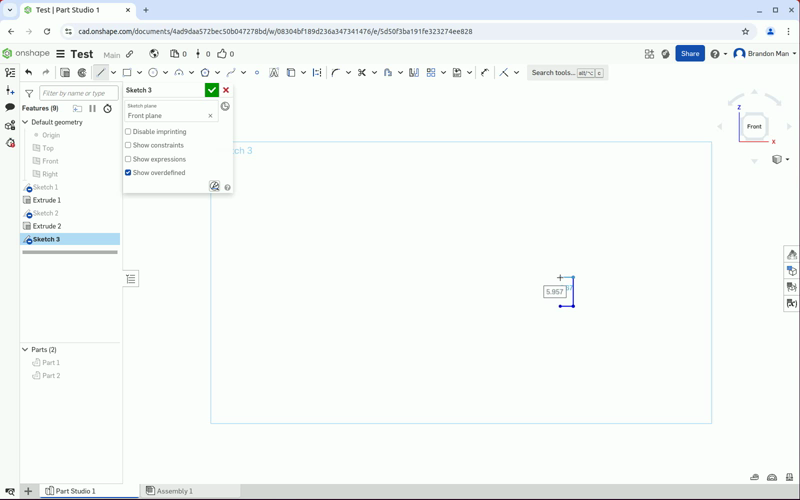
key_up(shift)
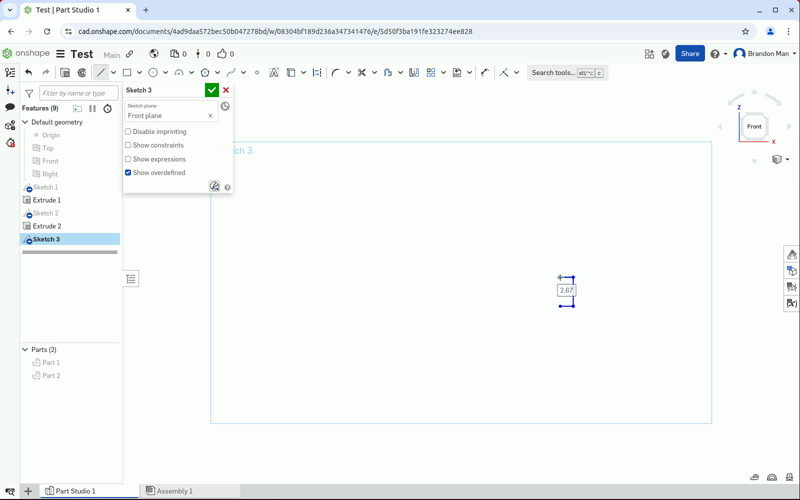
key_down(shift)
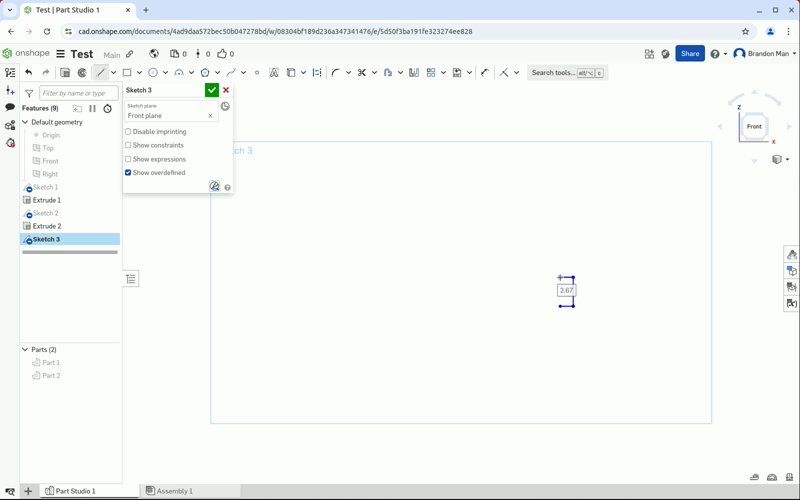
mouse_move(589, 277)
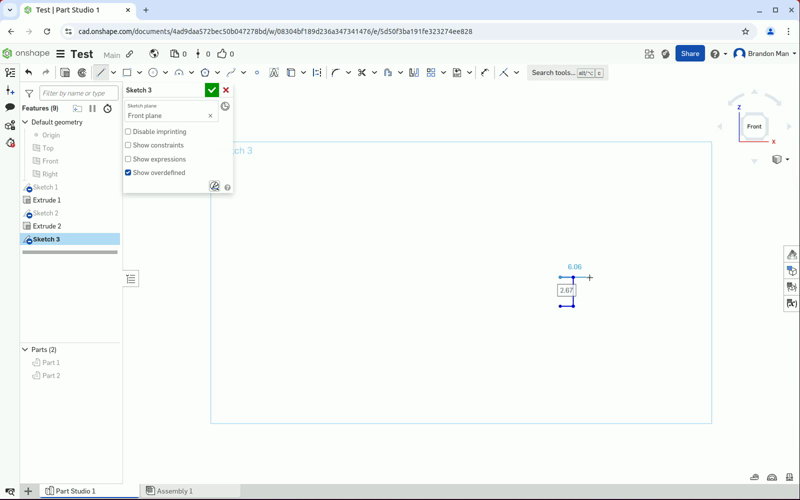
mouse_move(560, 289)
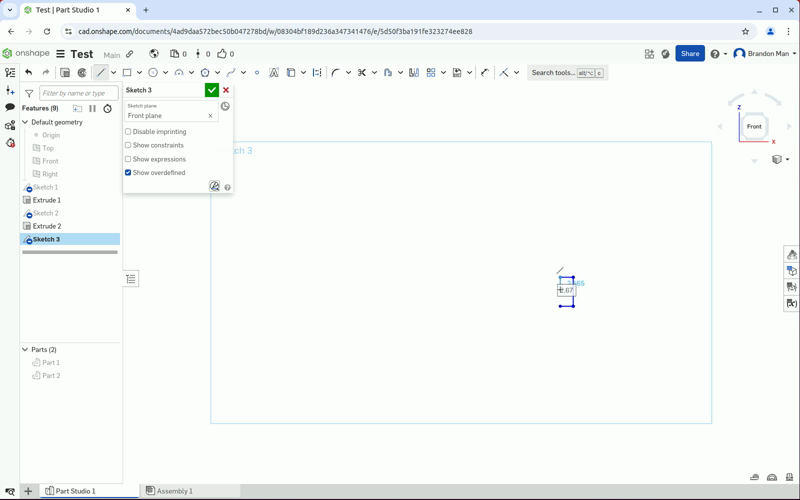
click(560, 289)
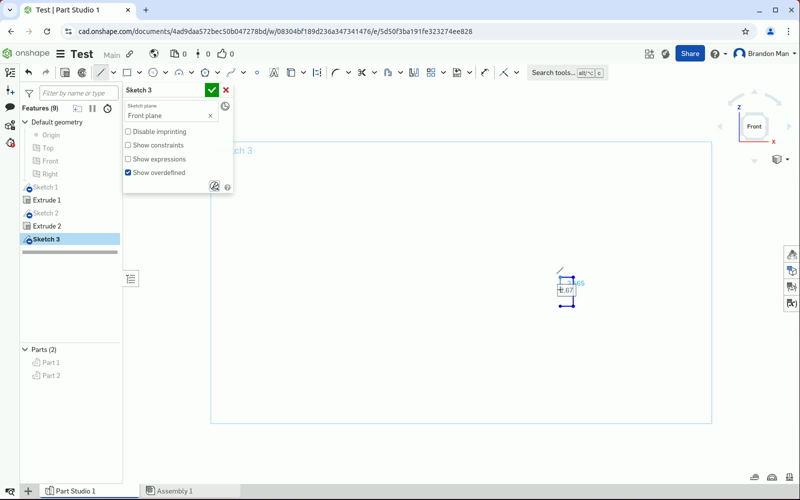
key_up(shift)
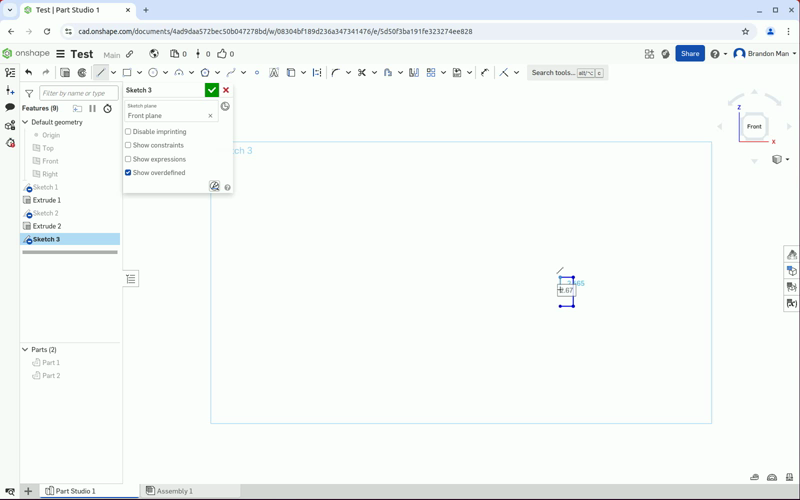
key_down(shift)
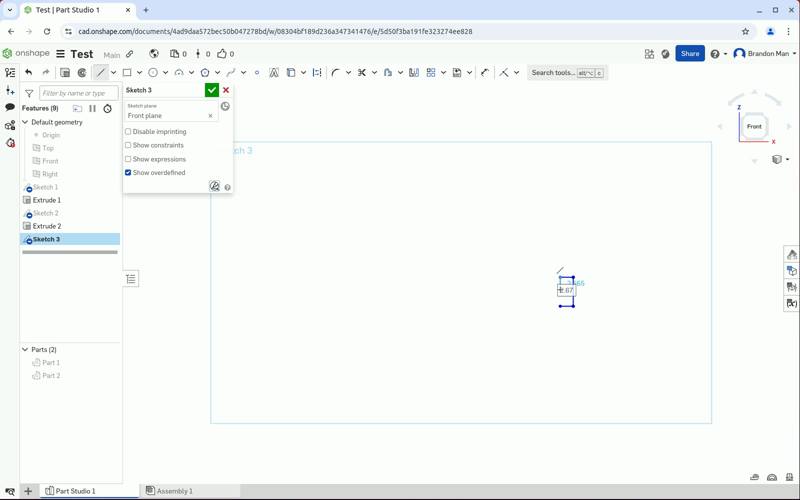
mouse_move(589, 289)
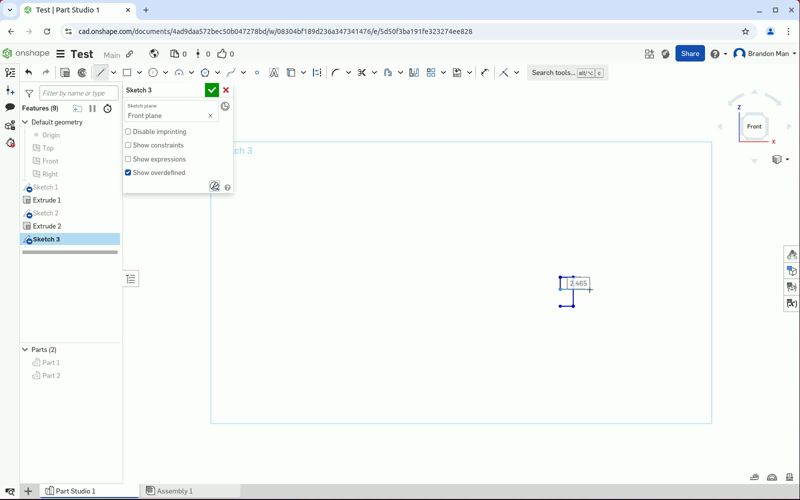
mouse_move(560, 298)
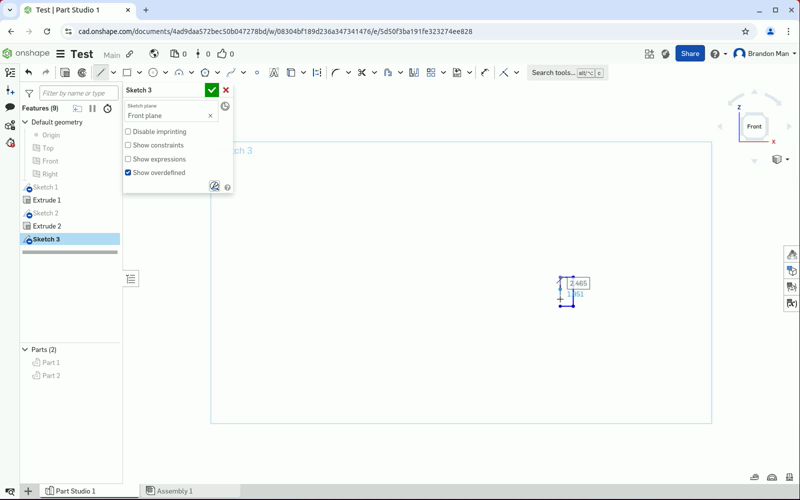
click(560, 298)
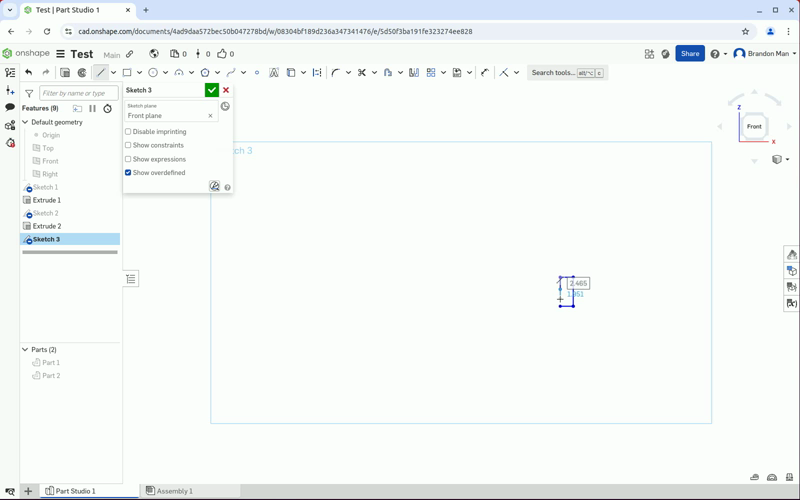
key_up(shift)
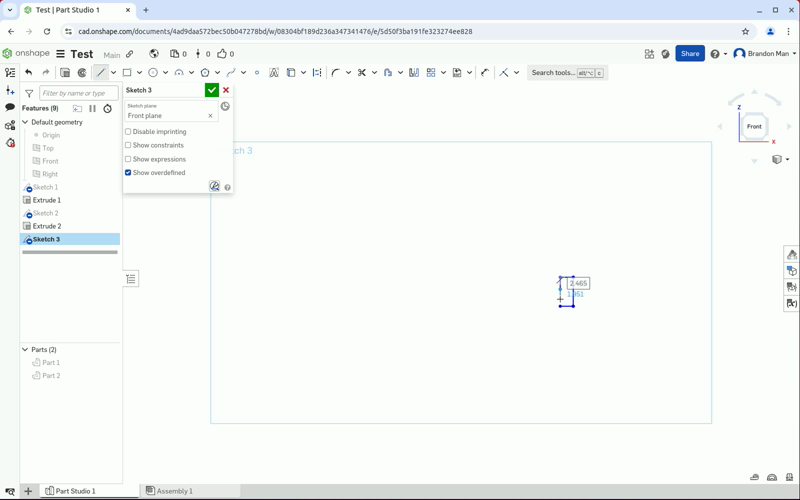
mouse_move(589, 298)
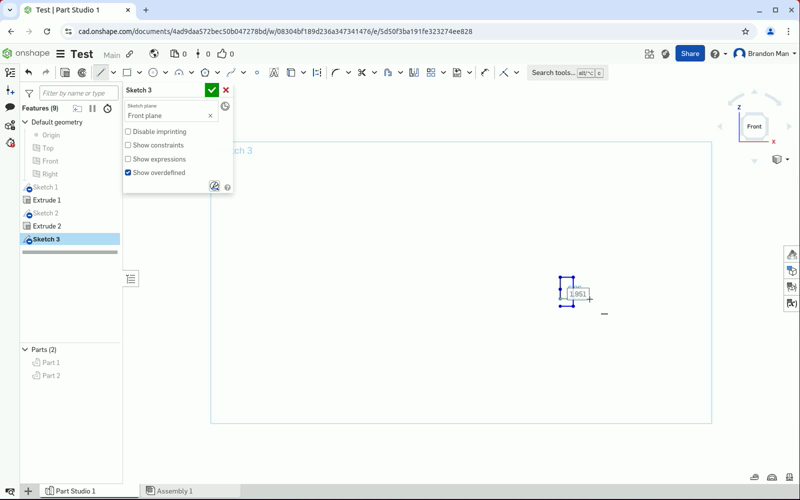
key_down(shift)
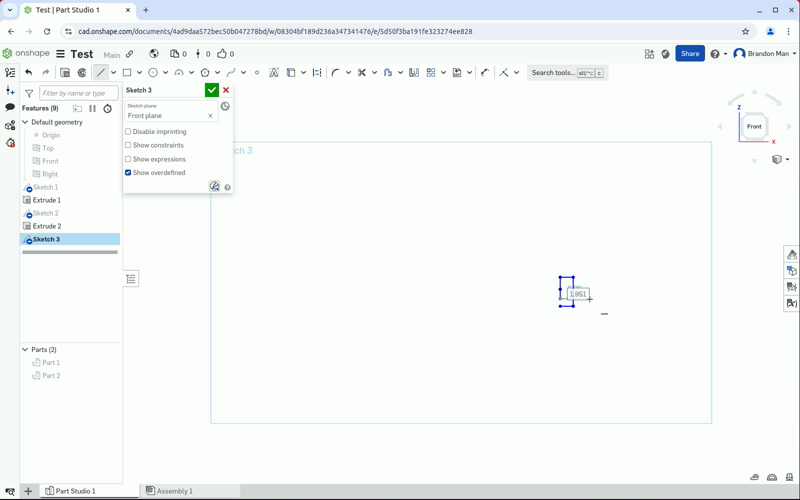
mouse_move(560, 306)
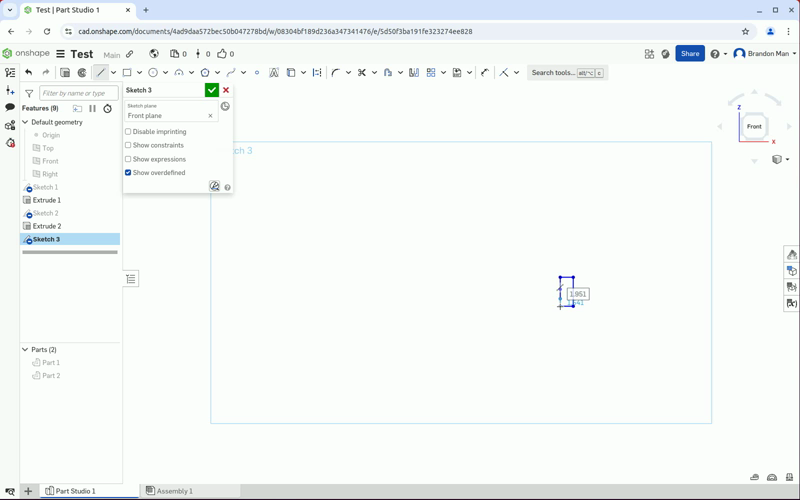
key_up(shift)
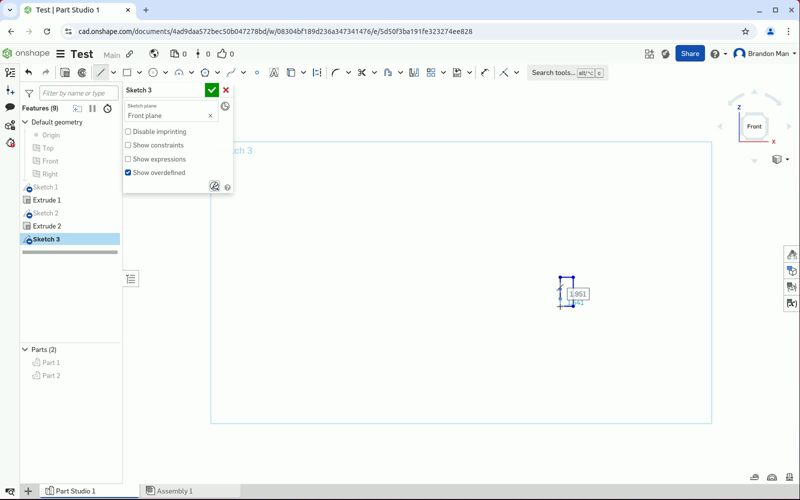
click(560, 306)
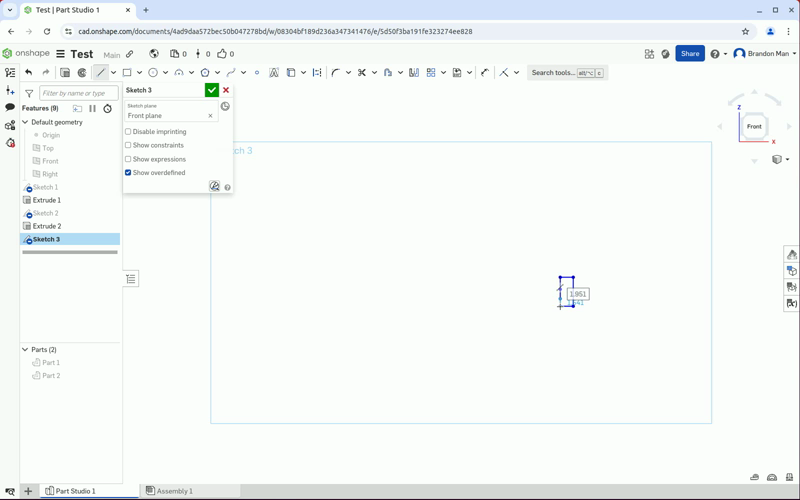
key(esc)
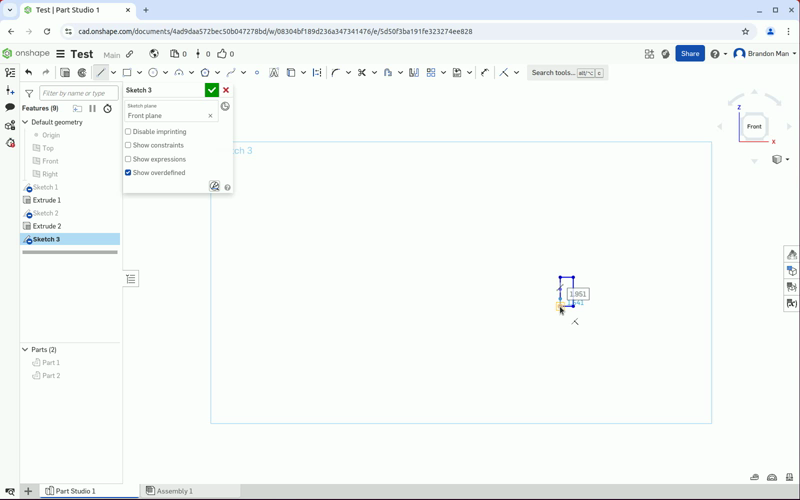
key(a)
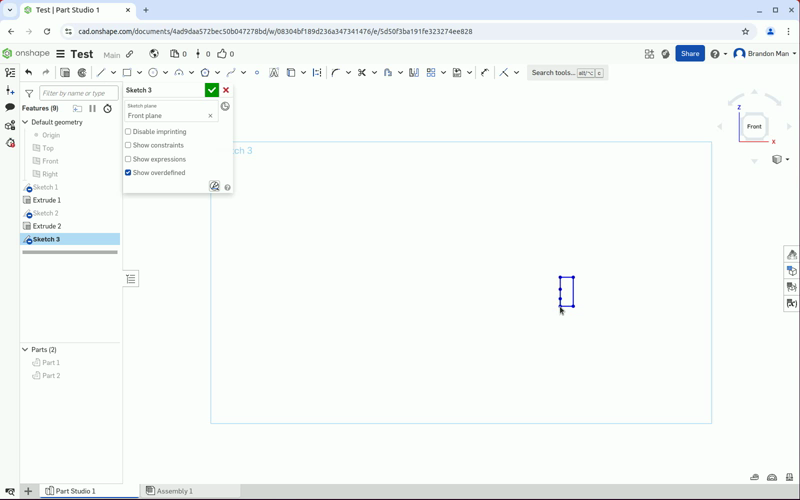
key_down(shift)
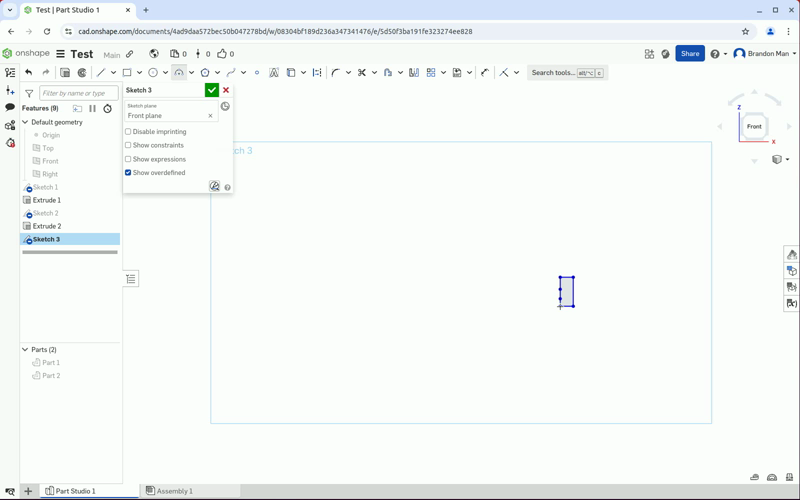
mouse_move(563, 300)
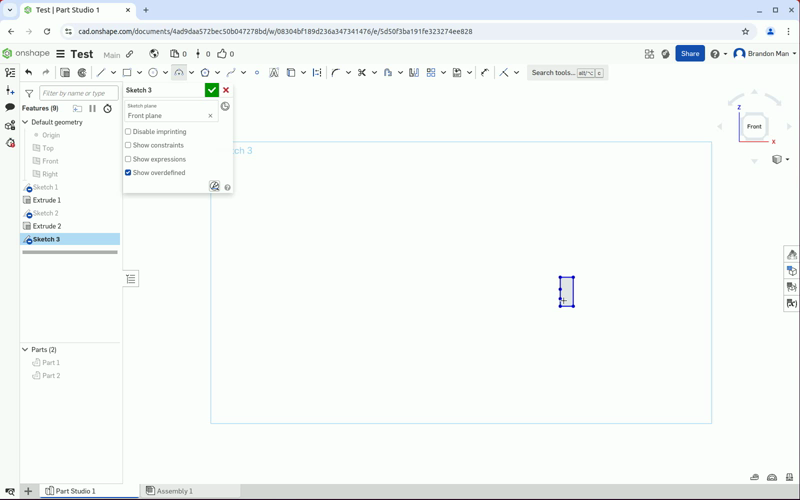
scroll(6)
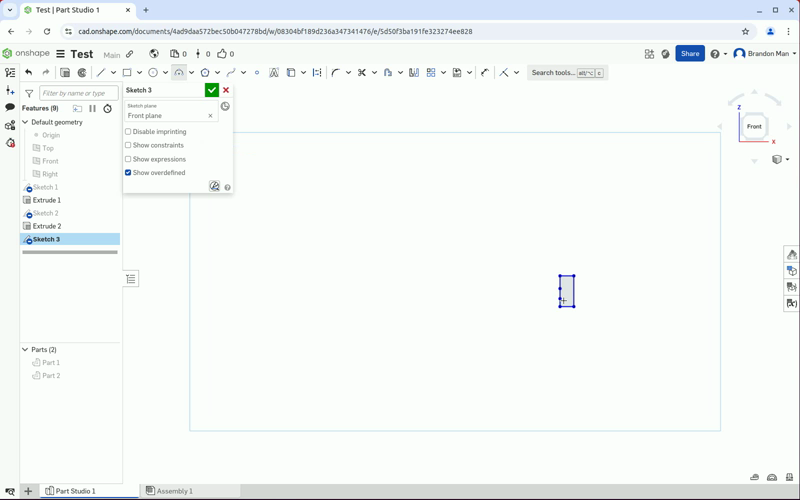
scroll(6)
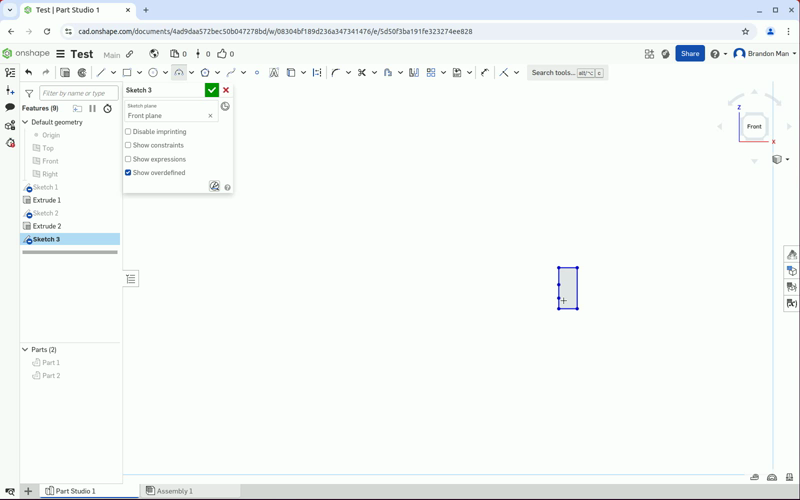
scroll(6)
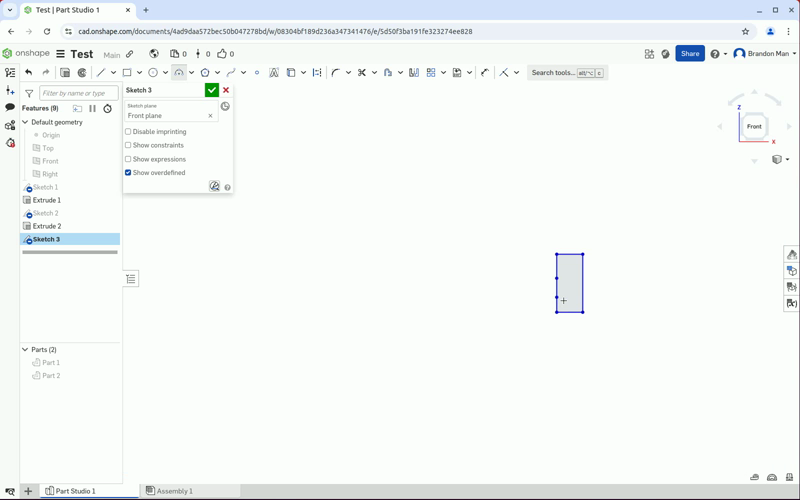
scroll(6)
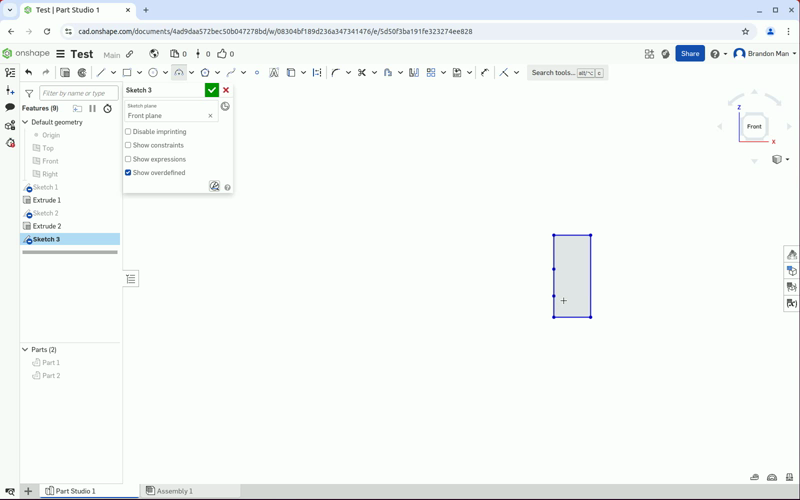
scroll(6)
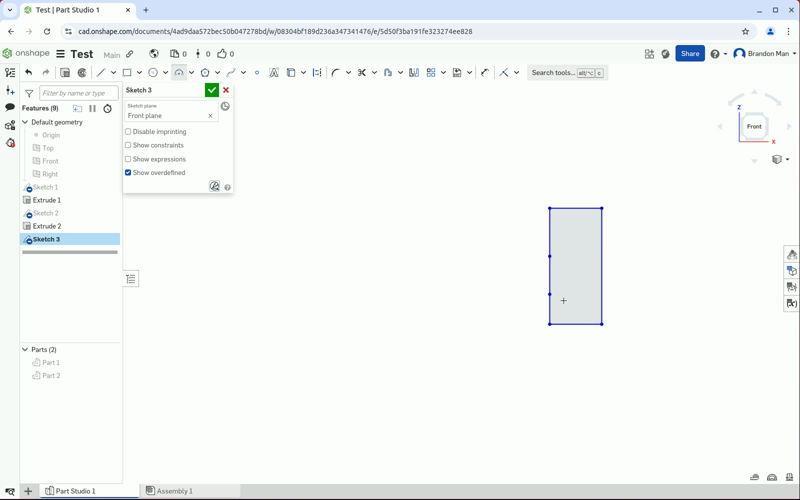
scroll(6)
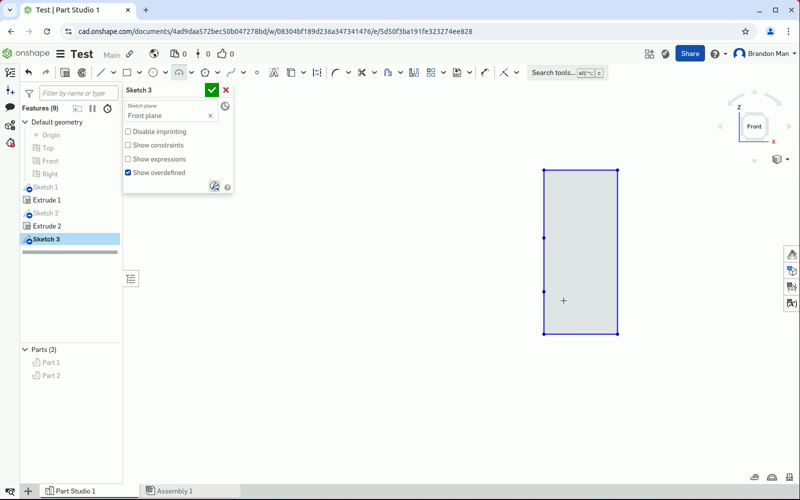
scroll(6)
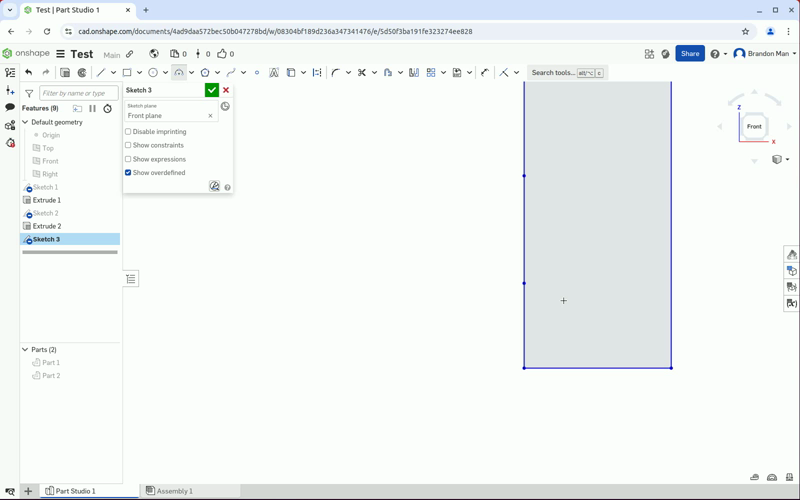
click(563, 300)
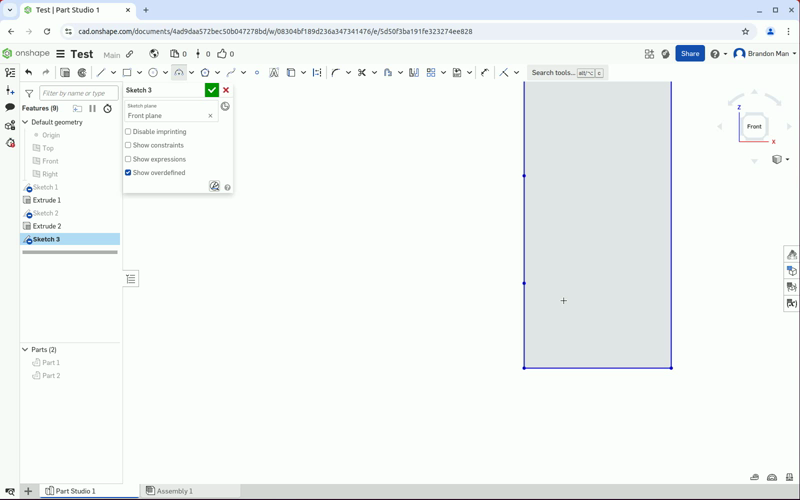
scroll(-6)
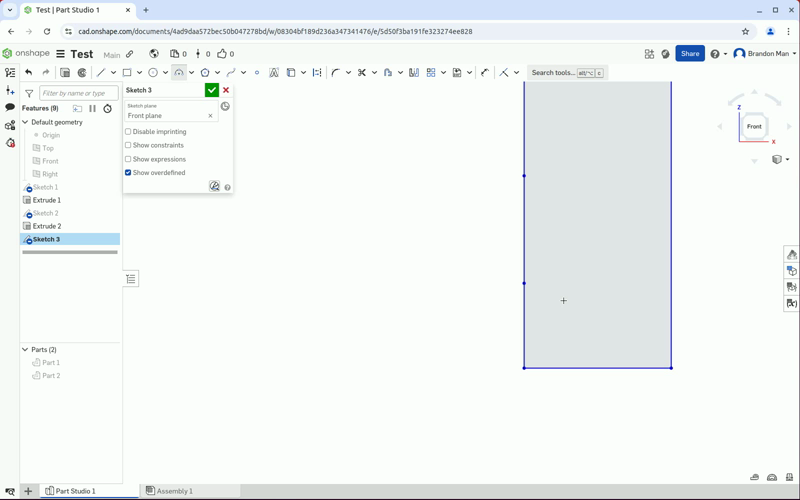
scroll(-6)
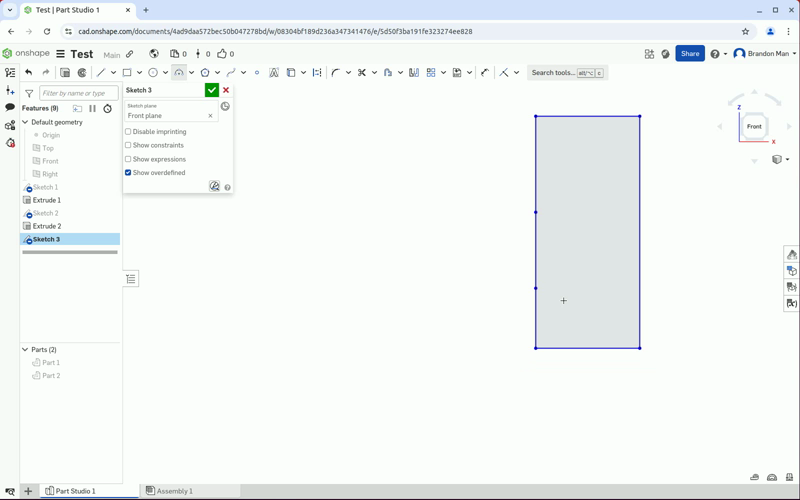
scroll(-6)
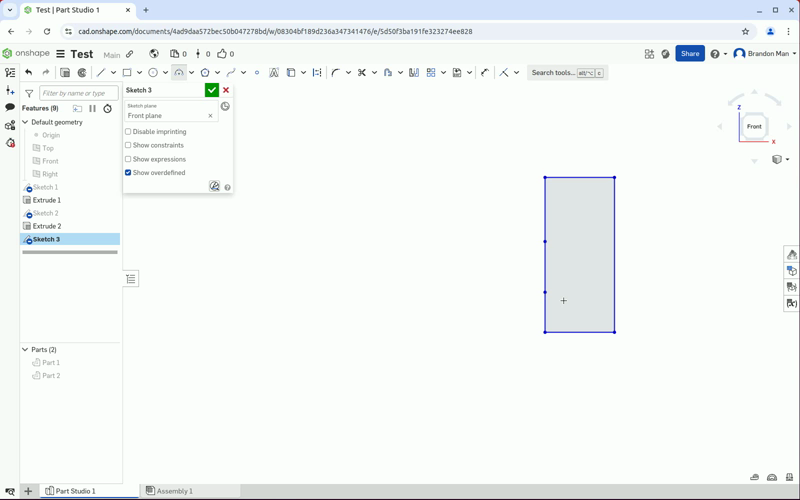
scroll(-6)
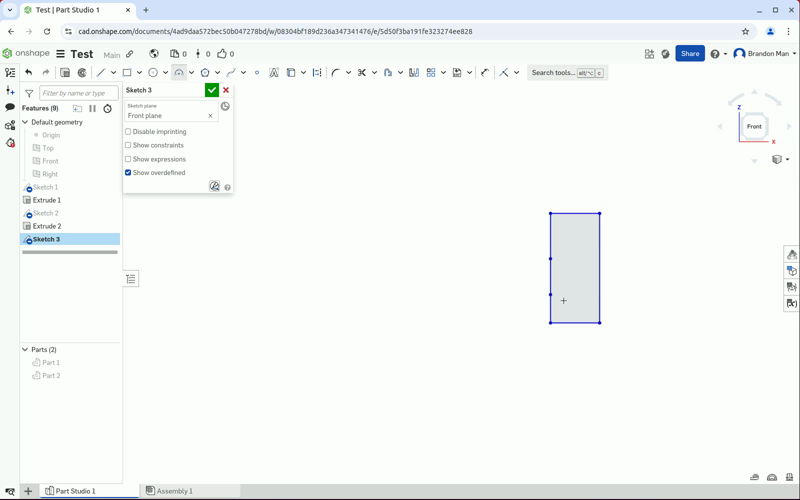
scroll(-6)
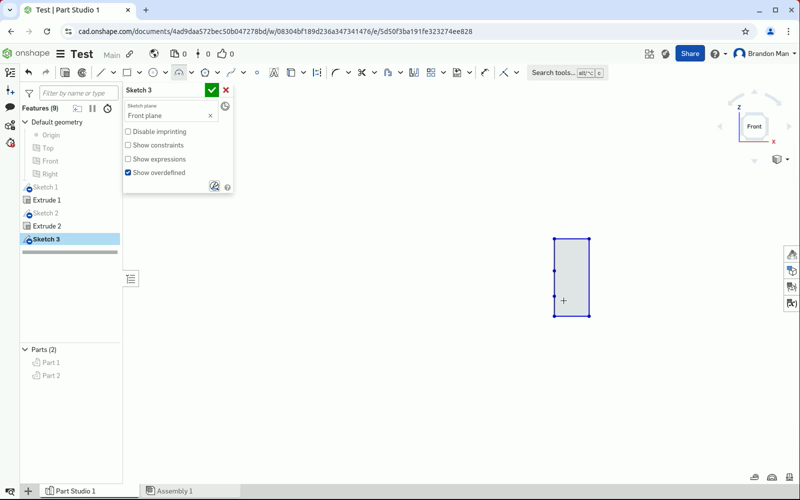
scroll(-6)
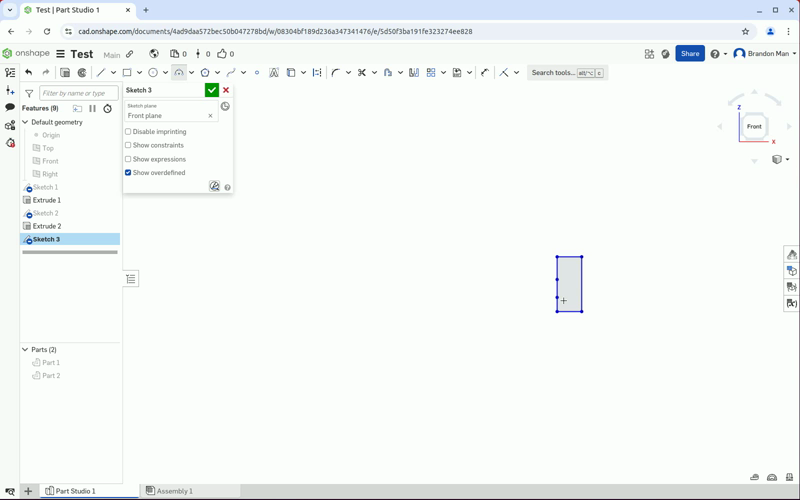
scroll(-6)
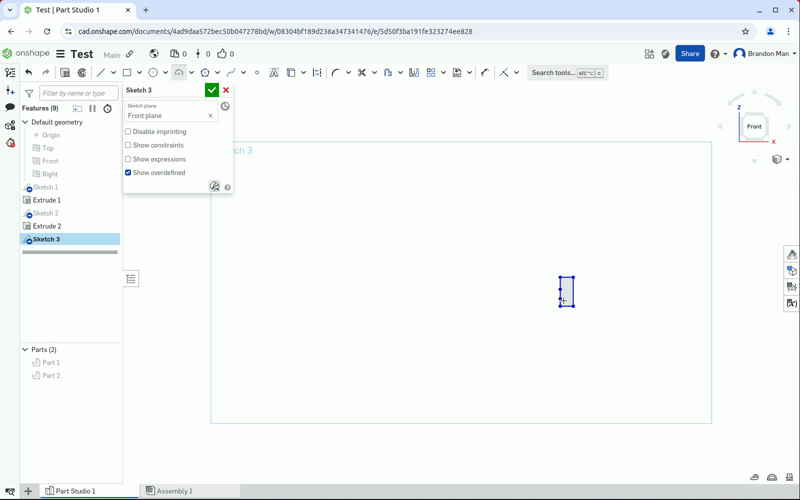
key_up(shift)
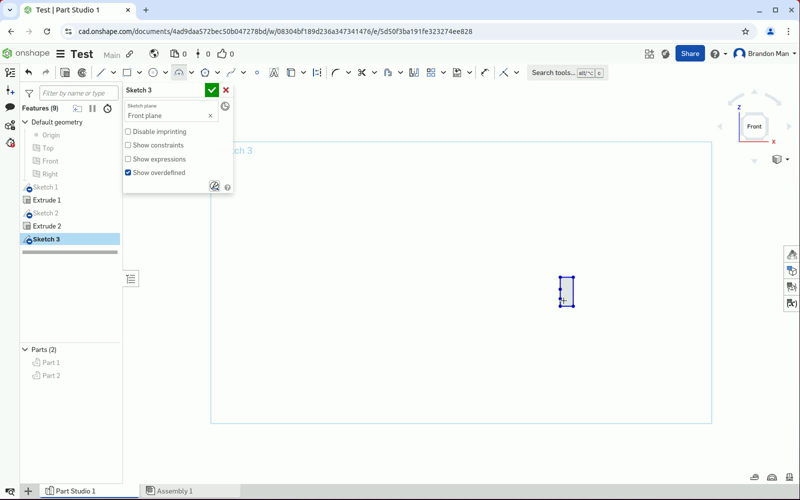
key_down(shift)
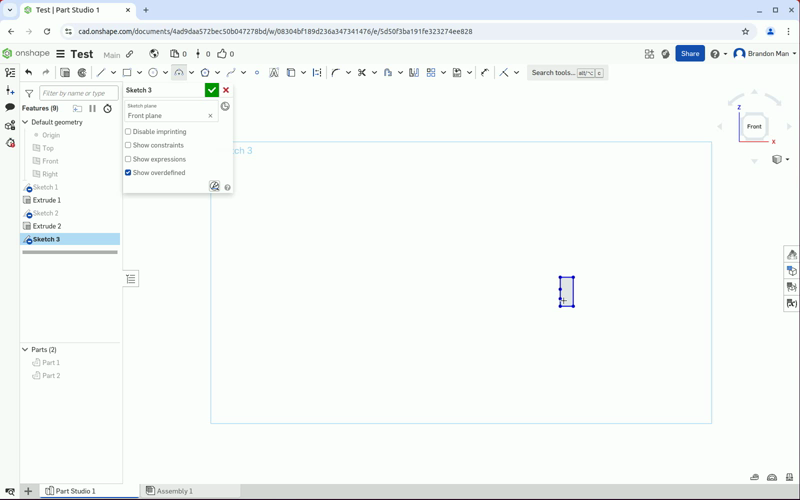
mouse_move(570, 300)
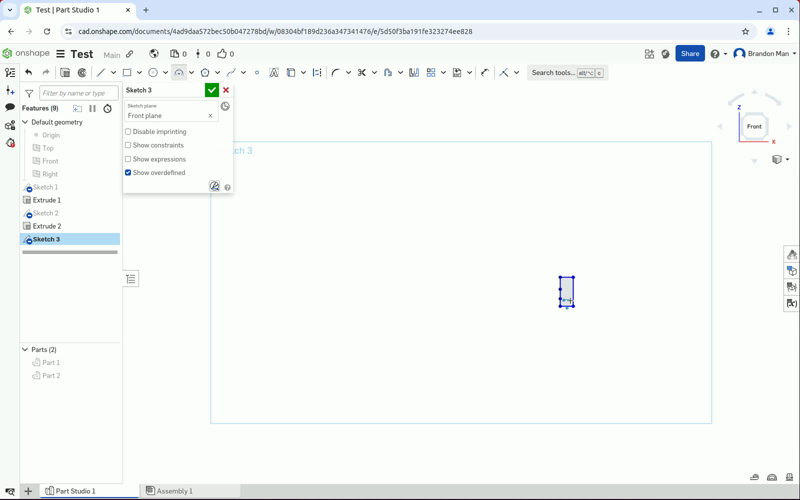
scroll(6)
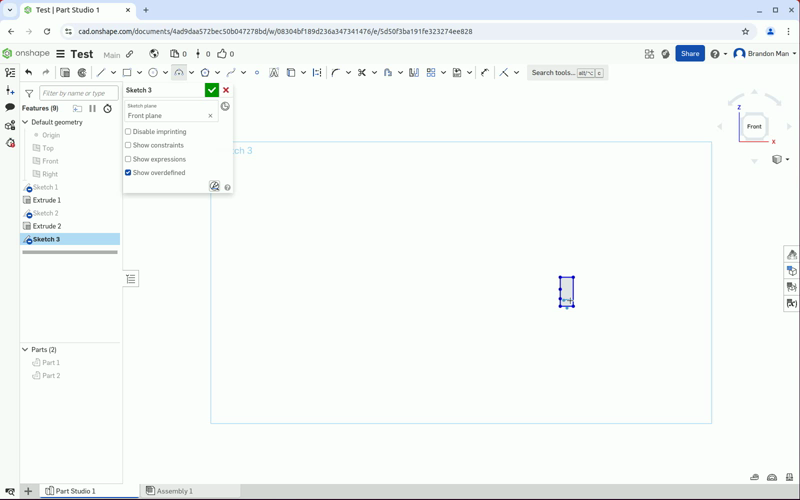
scroll(6)
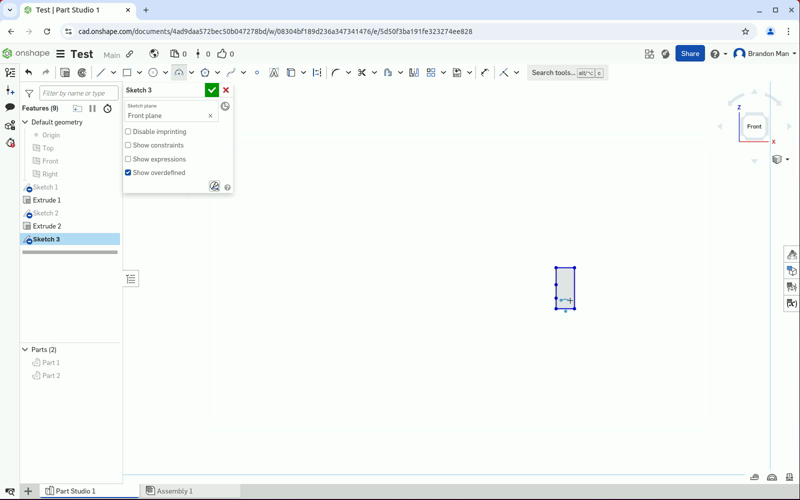
scroll(6)
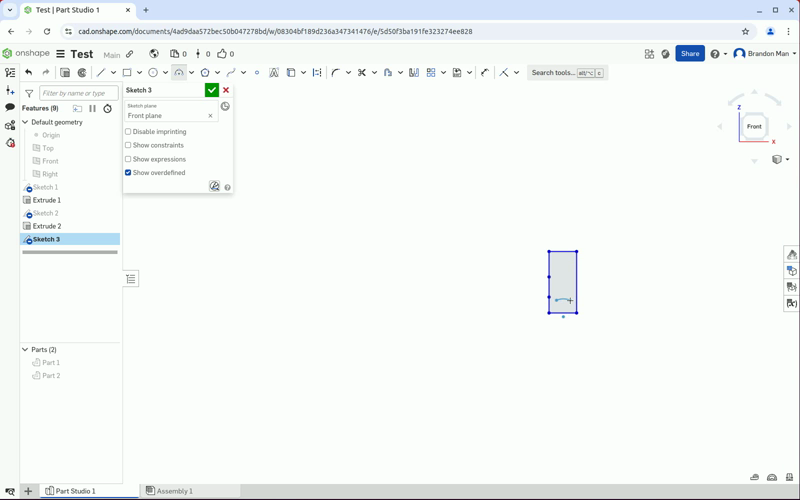
scroll(6)
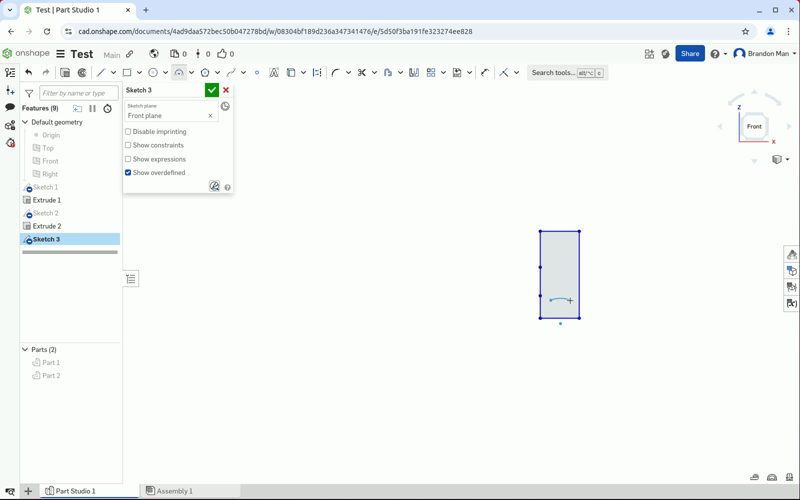
scroll(6)
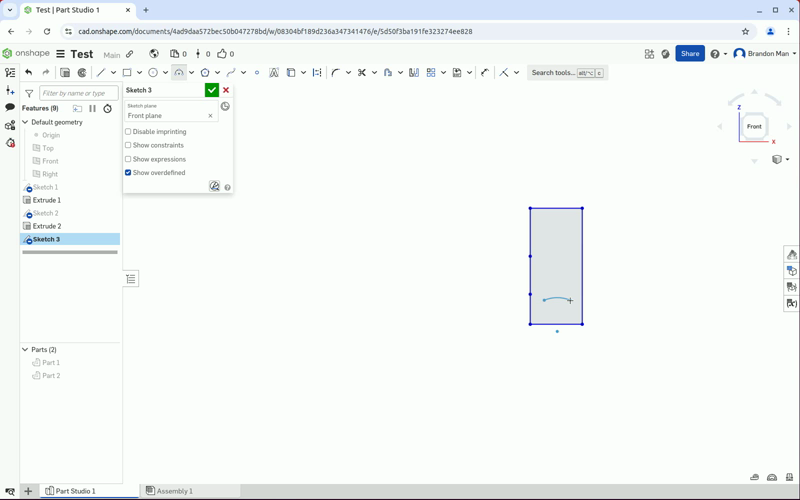
scroll(6)
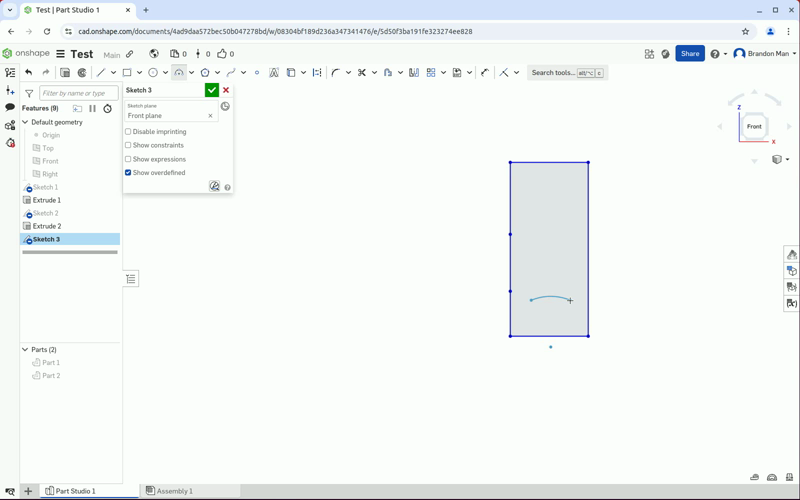
scroll(6)
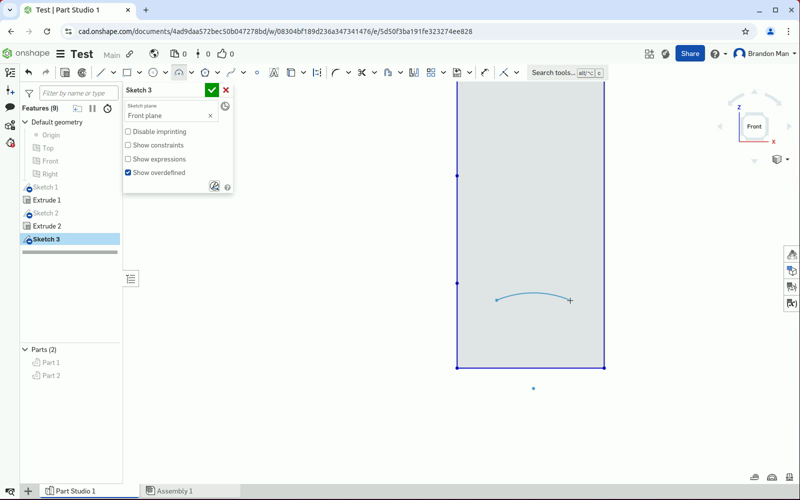
click(570, 300)
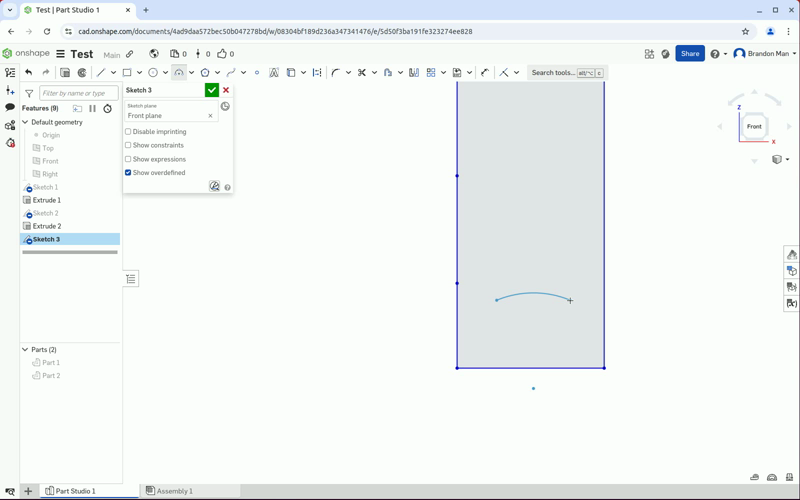
scroll(-6)
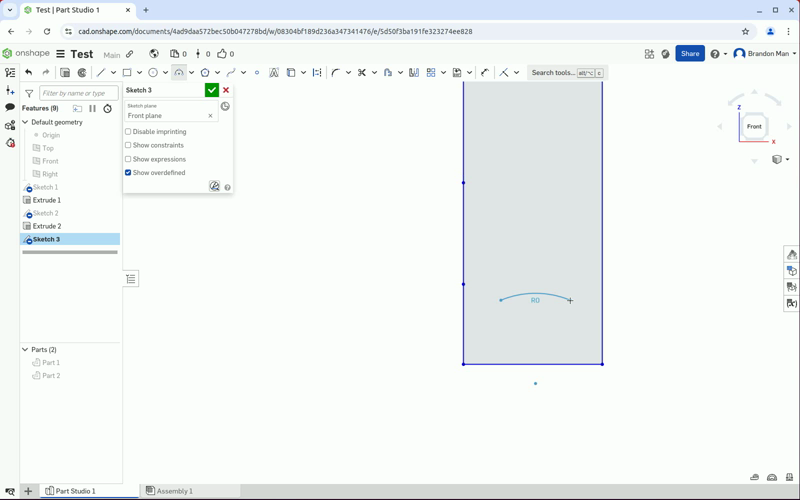
scroll(-6)
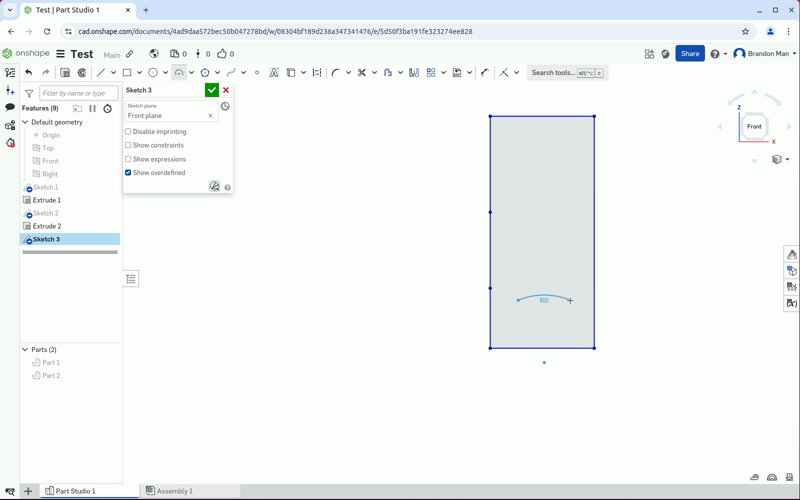
scroll(-6)
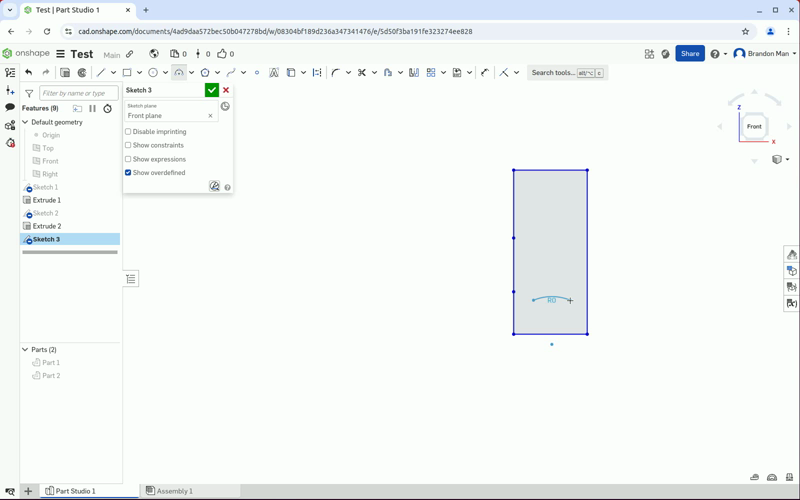
scroll(-6)
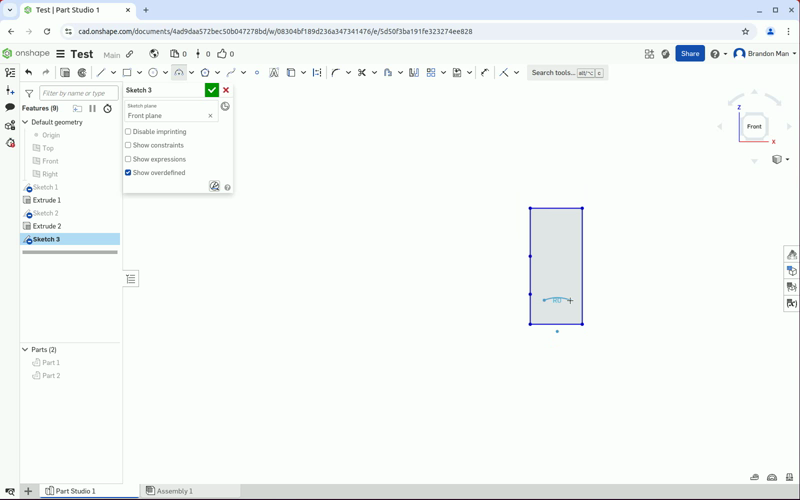
scroll(-6)
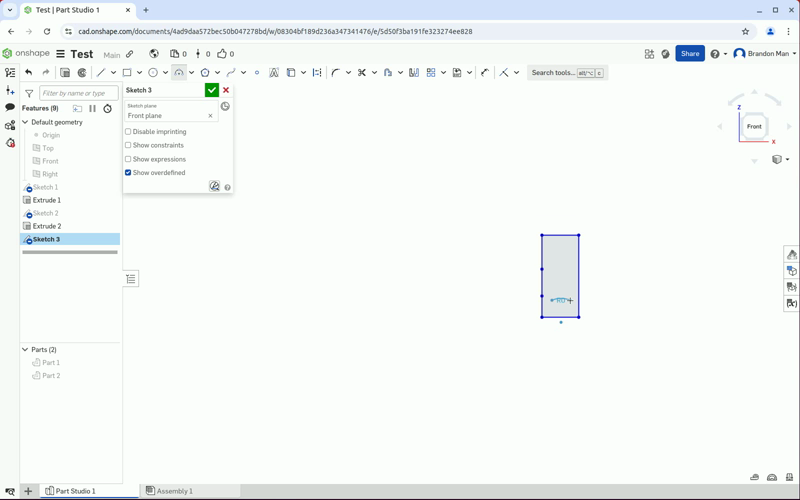
scroll(-6)
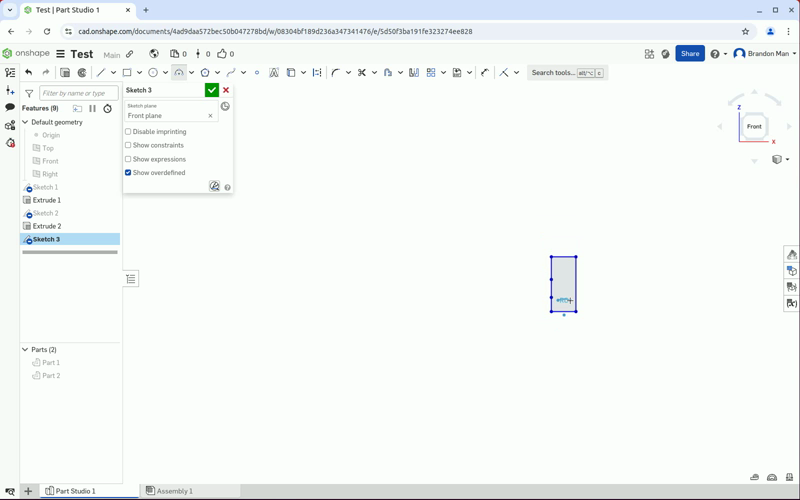
scroll(-6)
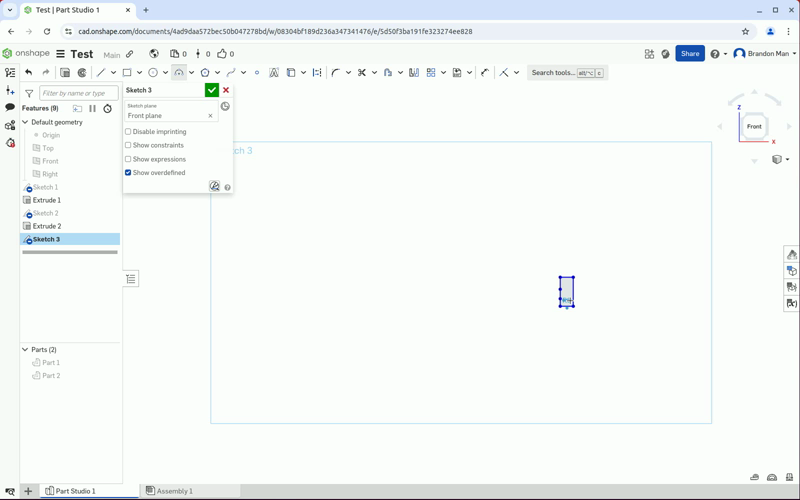
mouse_move(567, 303)
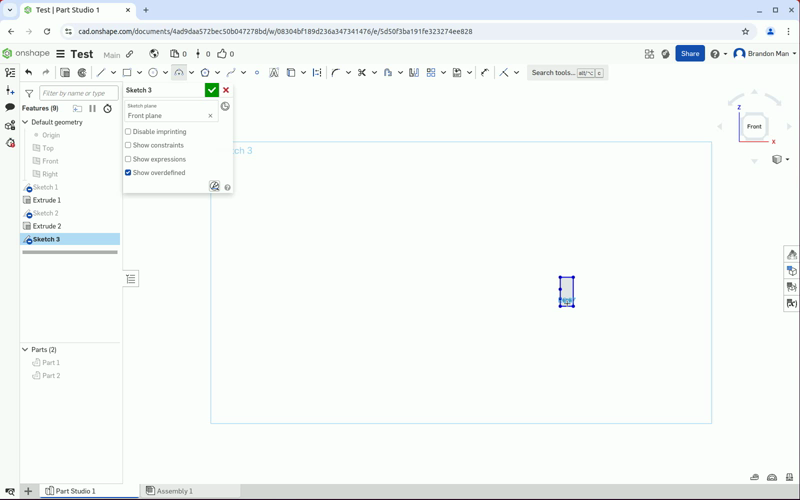
scroll(6)
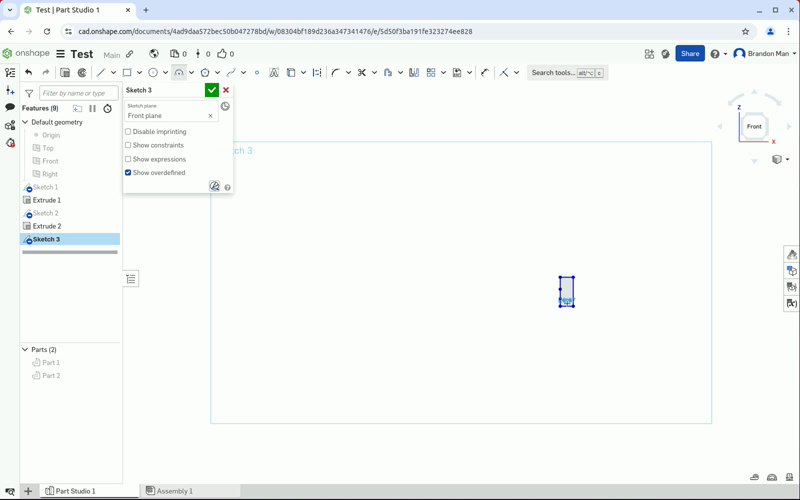
scroll(6)
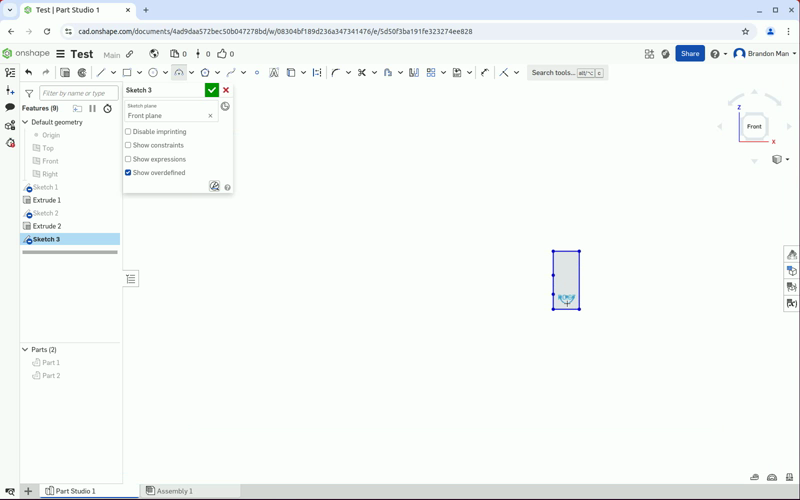
scroll(6)
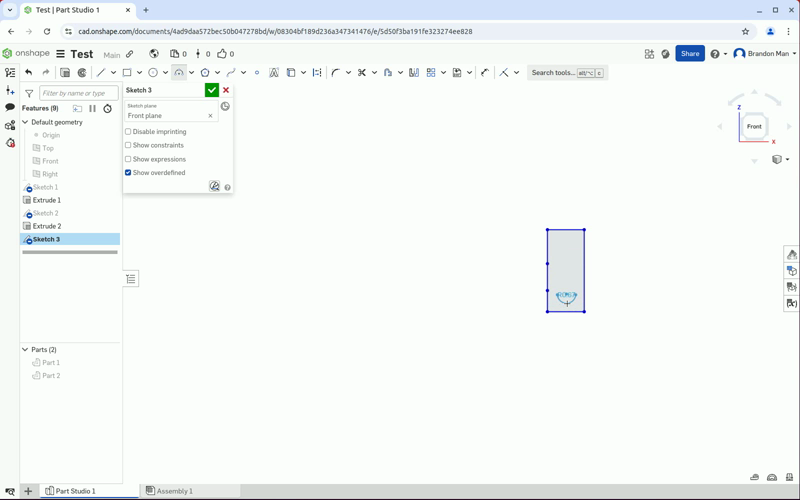
scroll(6)
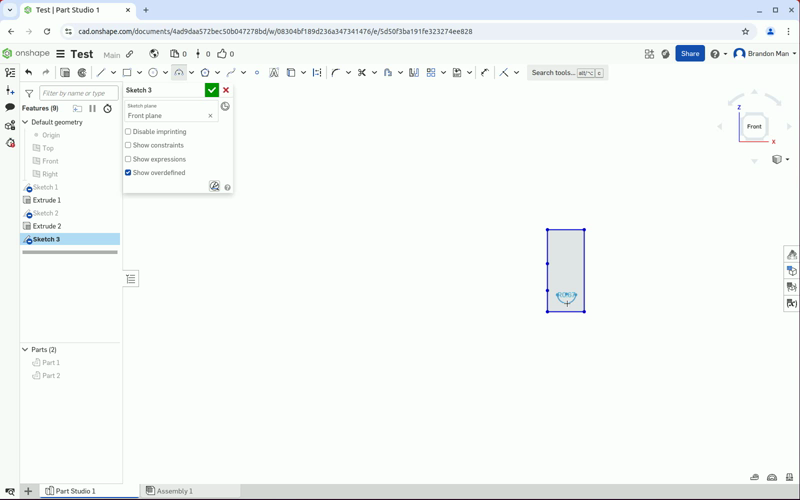
scroll(6)
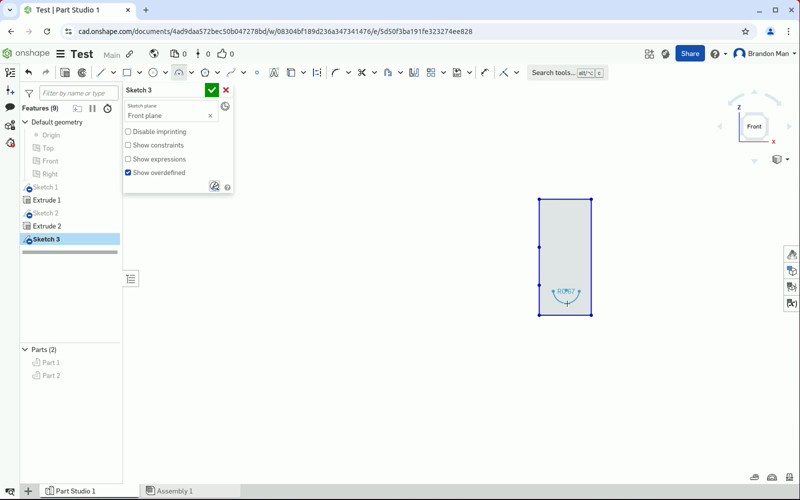
scroll(6)
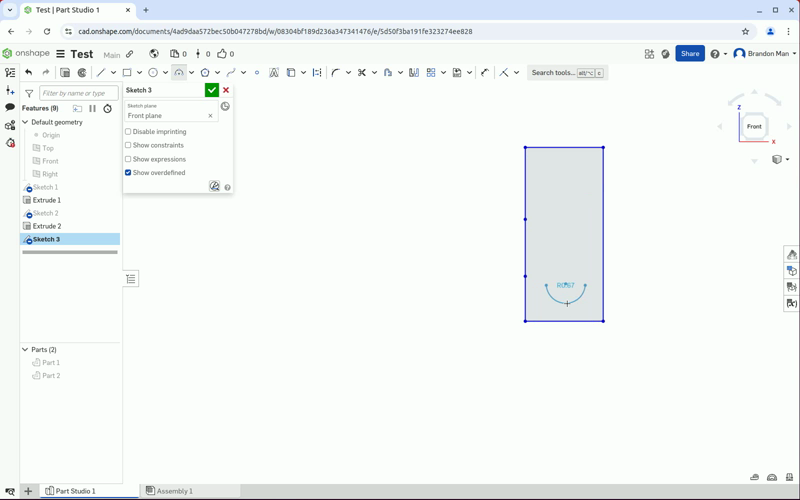
scroll(6)
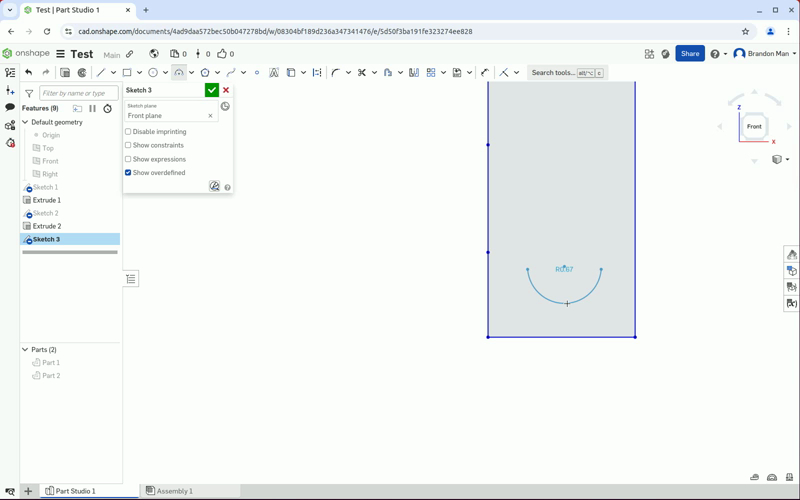
click(567, 303)
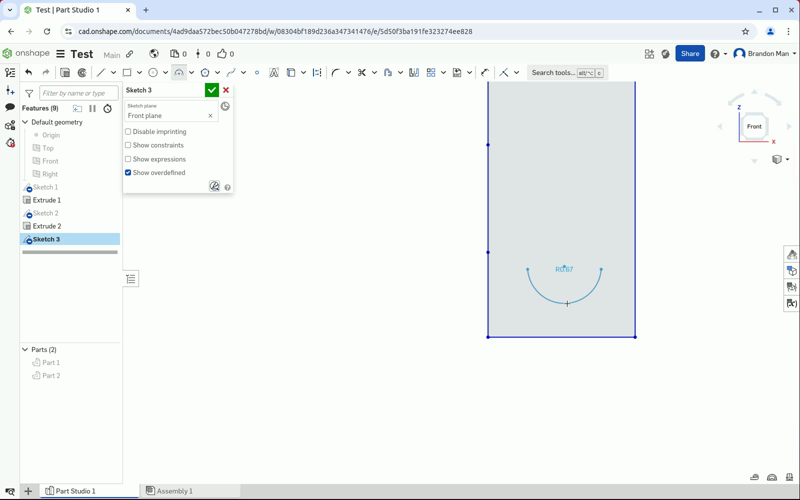
scroll(-6)
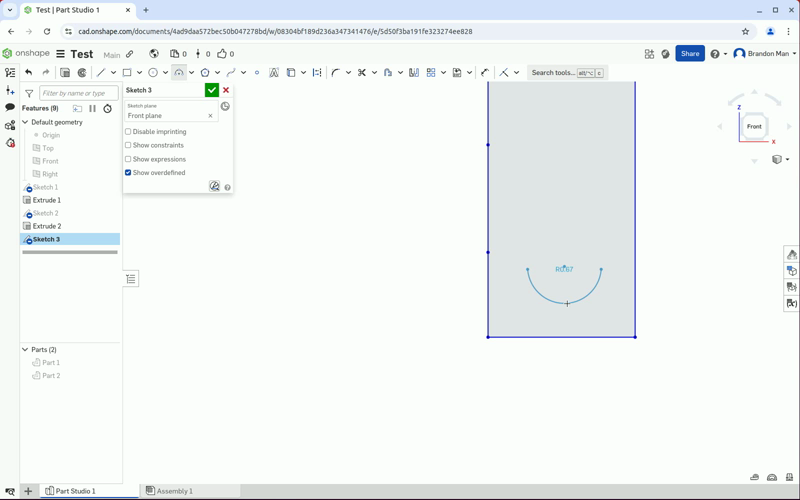
scroll(-6)
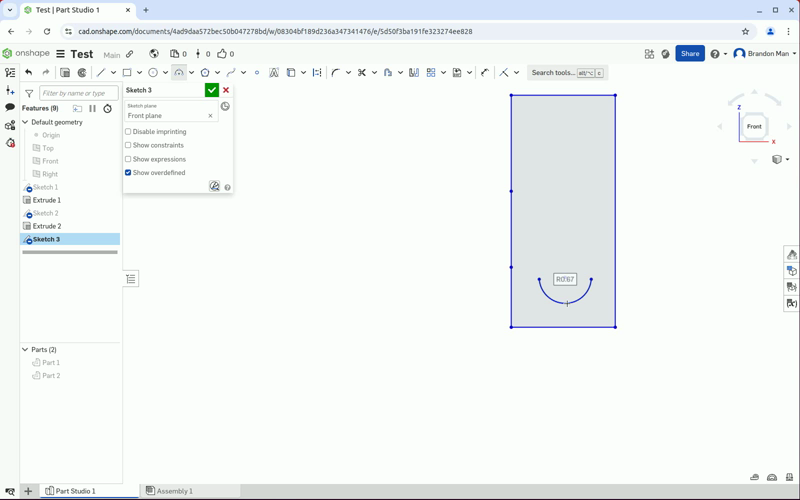
scroll(-6)
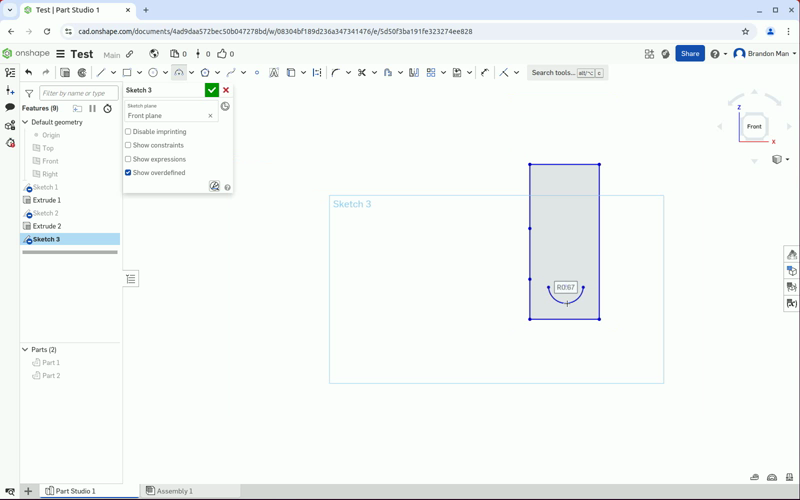
scroll(-6)
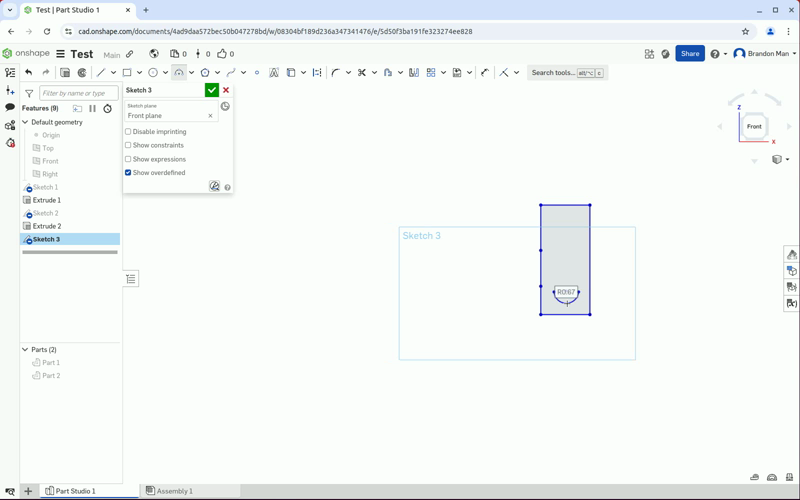
scroll(-6)
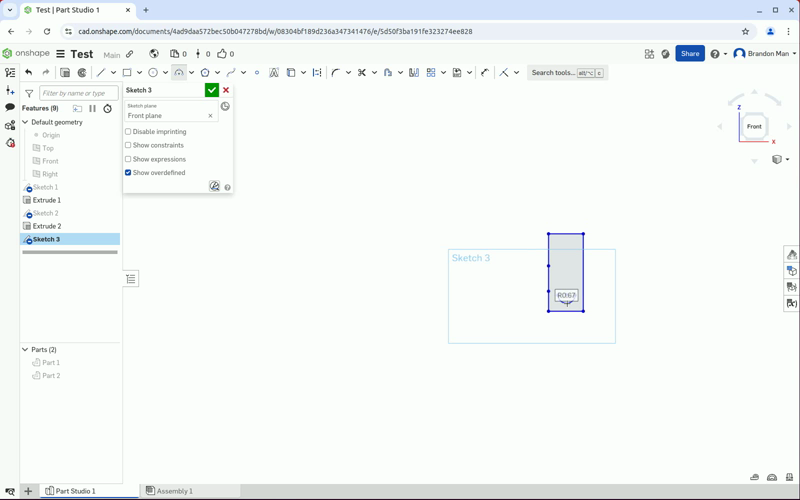
scroll(-6)
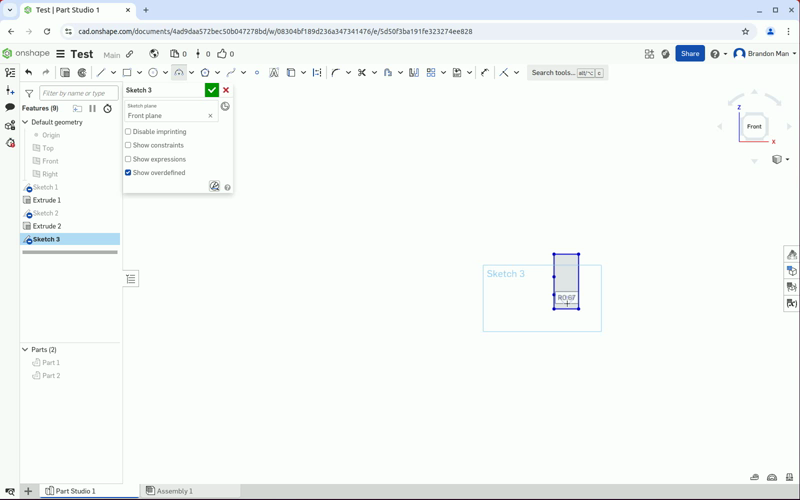
scroll(-6)
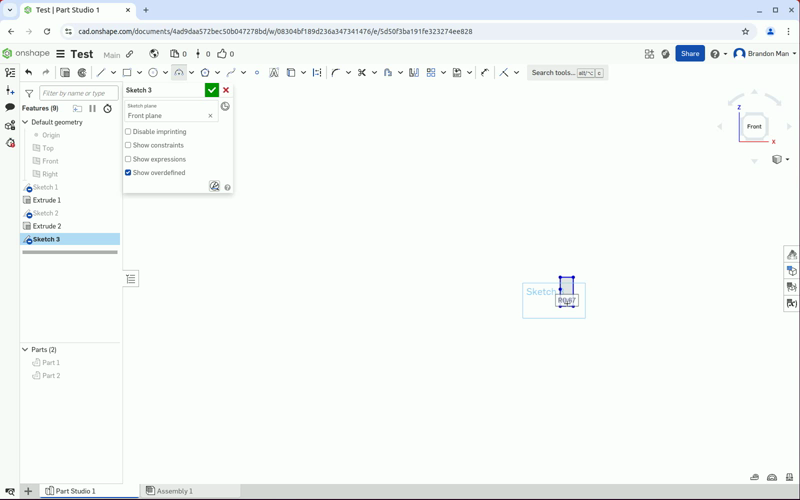
key_up(shift)
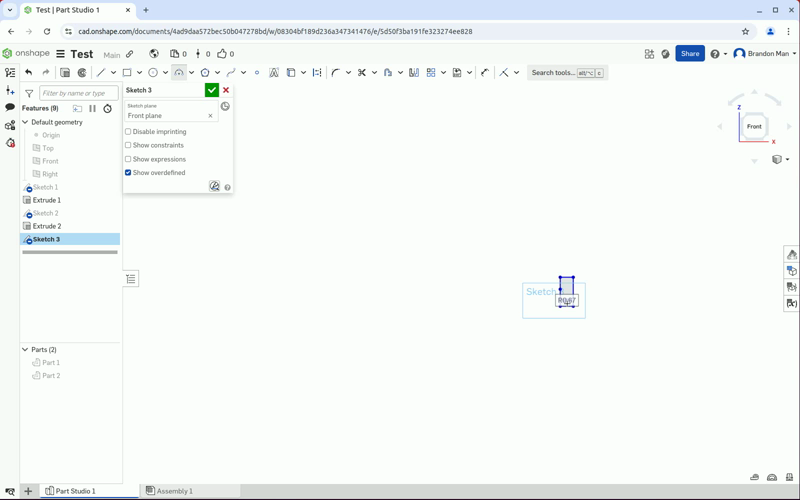
key(esc)
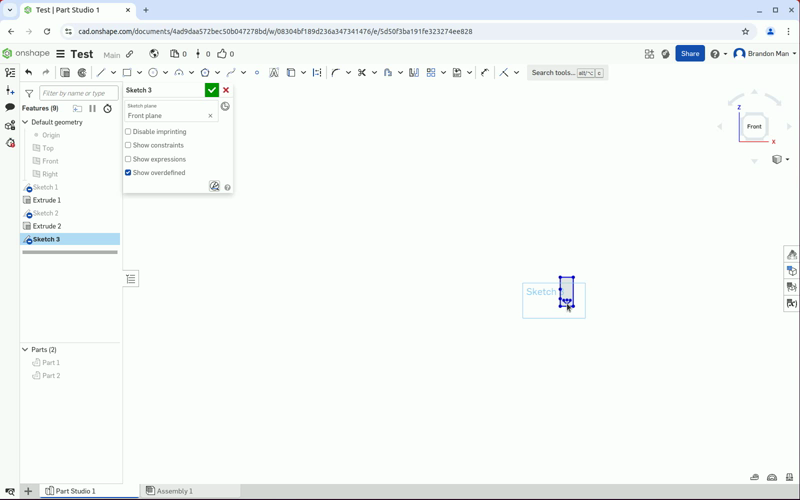
key(l)
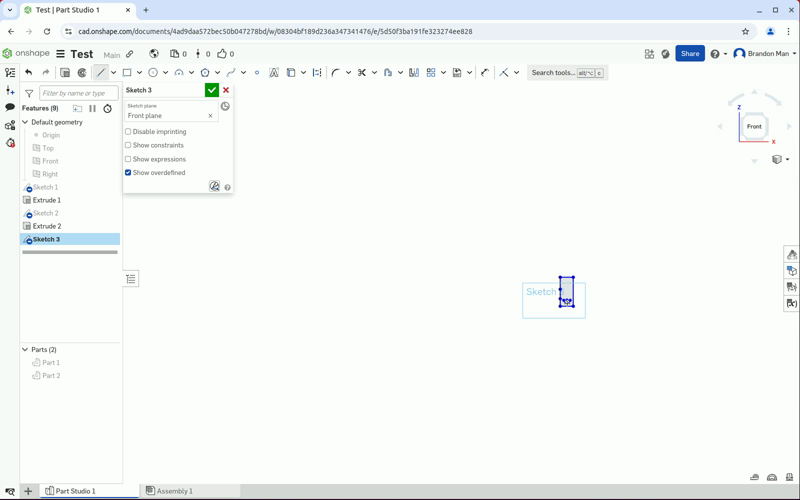
mouse_move(570, 300)
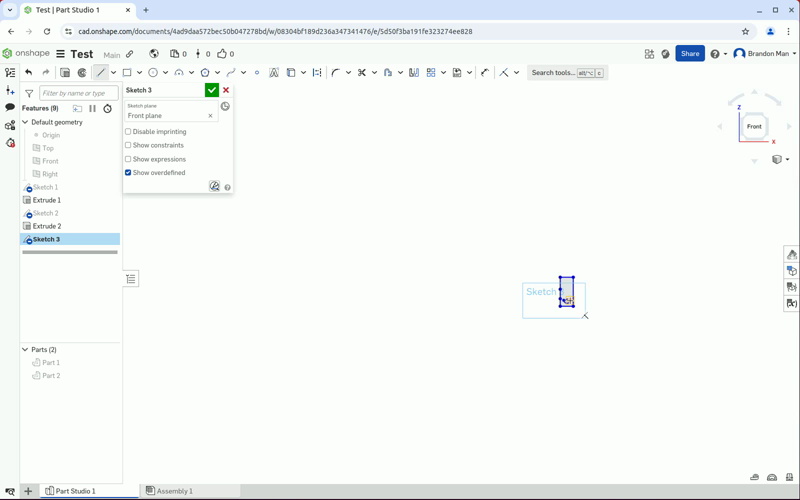
scroll(6)
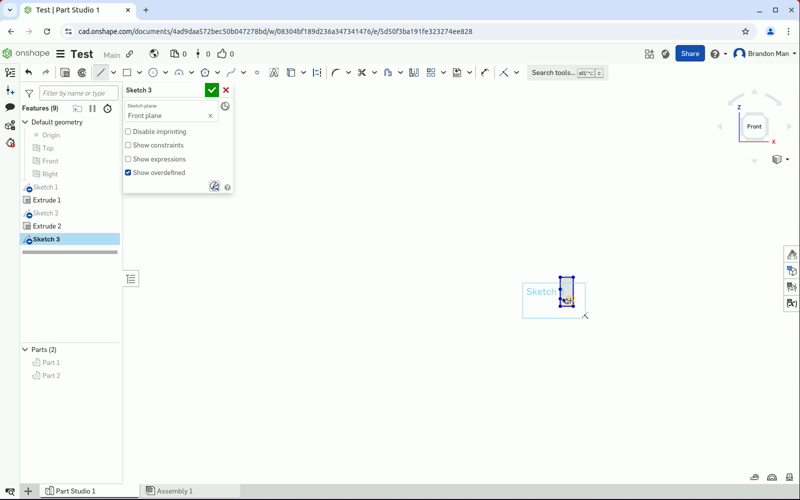
scroll(6)
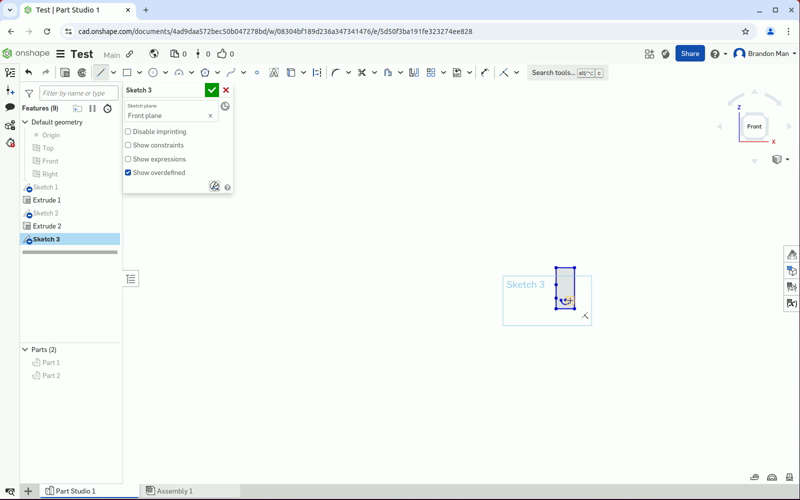
scroll(6)
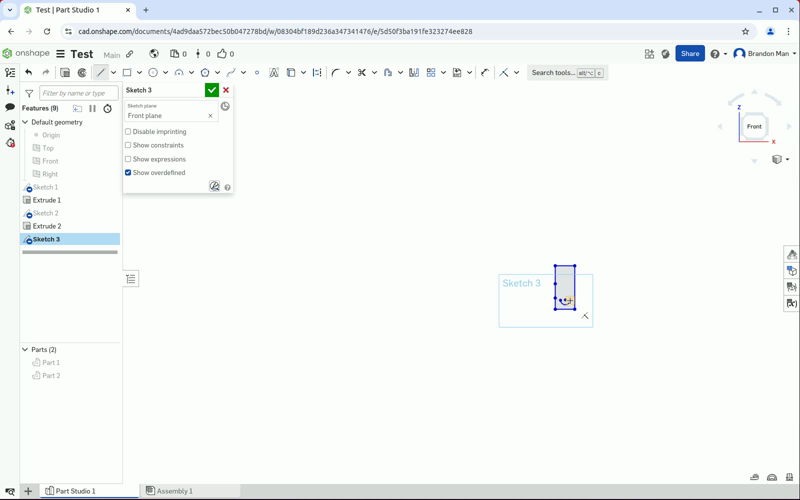
scroll(6)
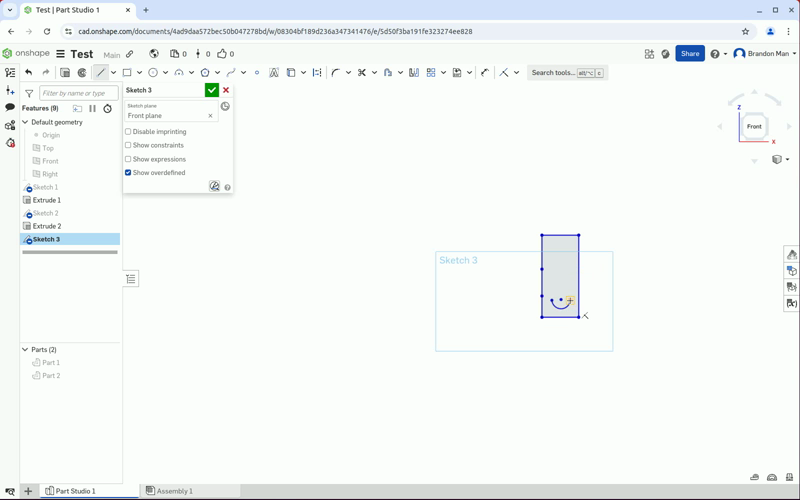
scroll(6)
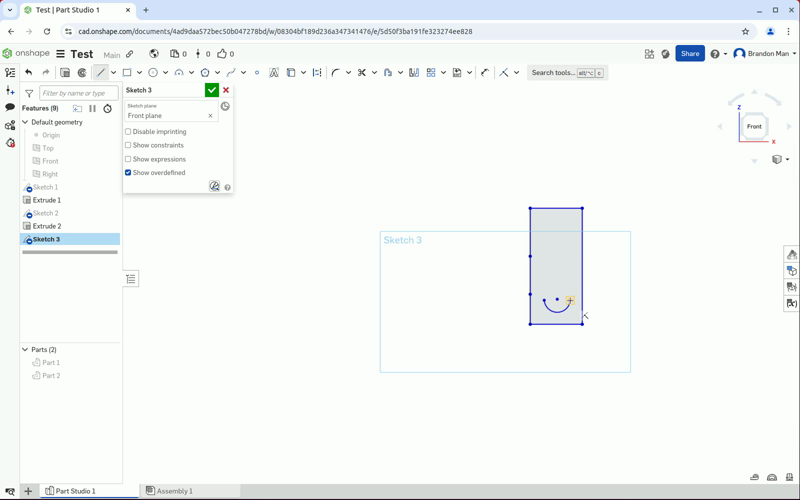
scroll(6)
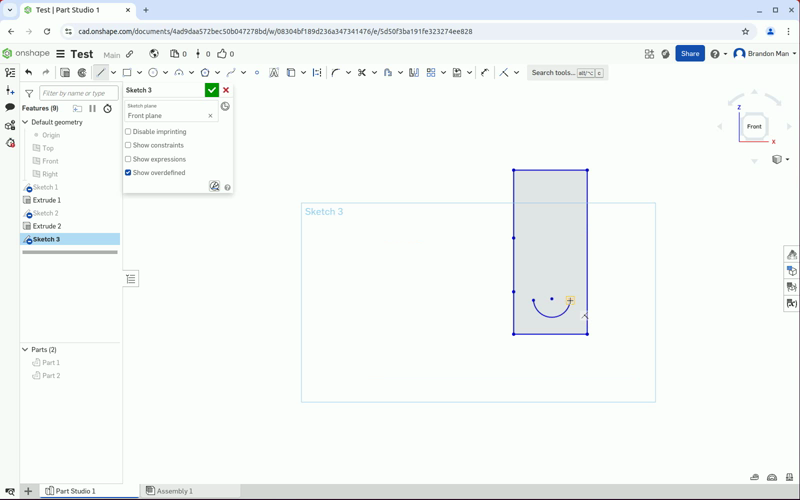
scroll(6)
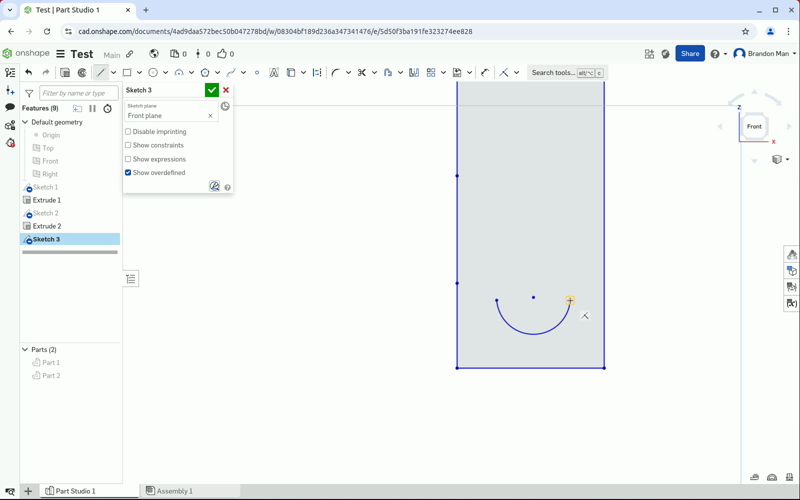
click(570, 300)
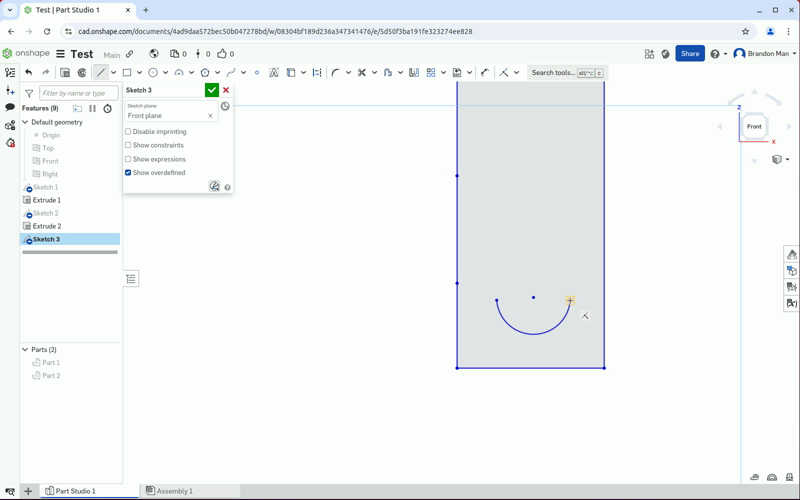
scroll(-6)
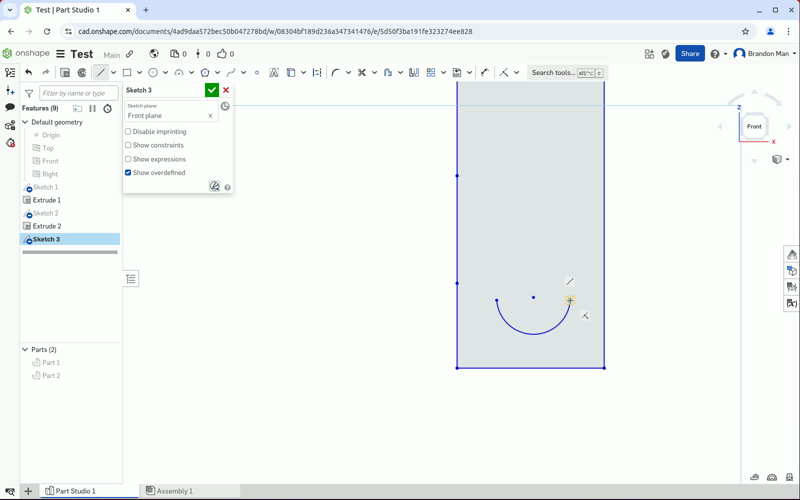
scroll(-6)
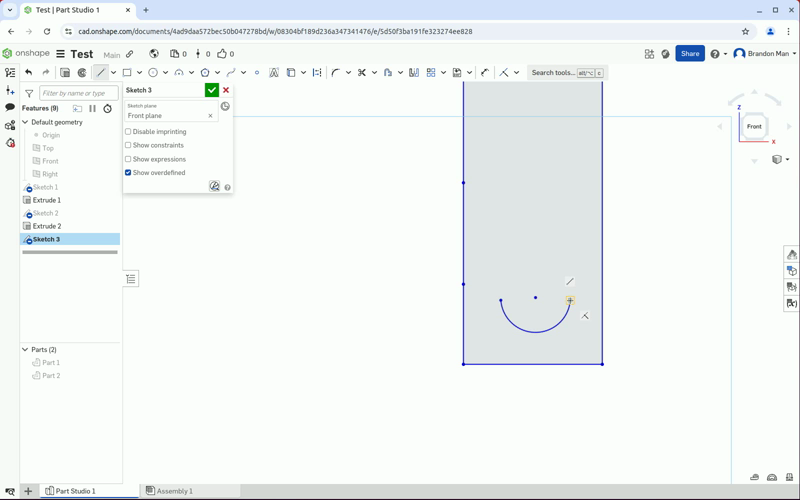
scroll(-6)
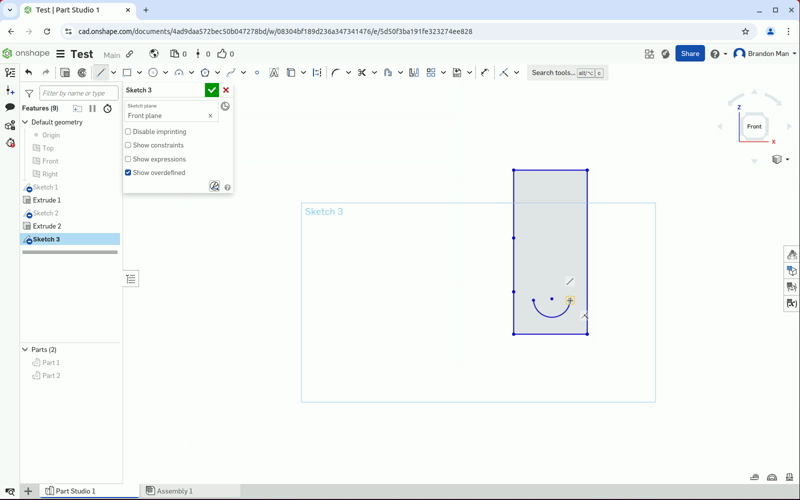
scroll(-6)
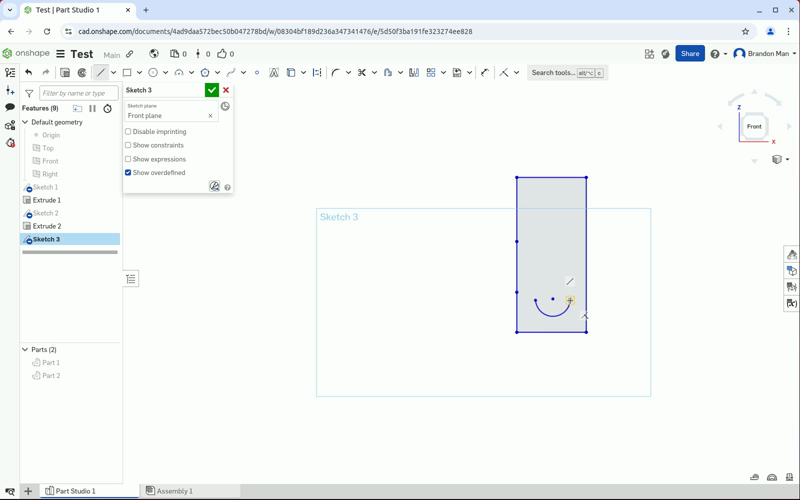
scroll(-6)
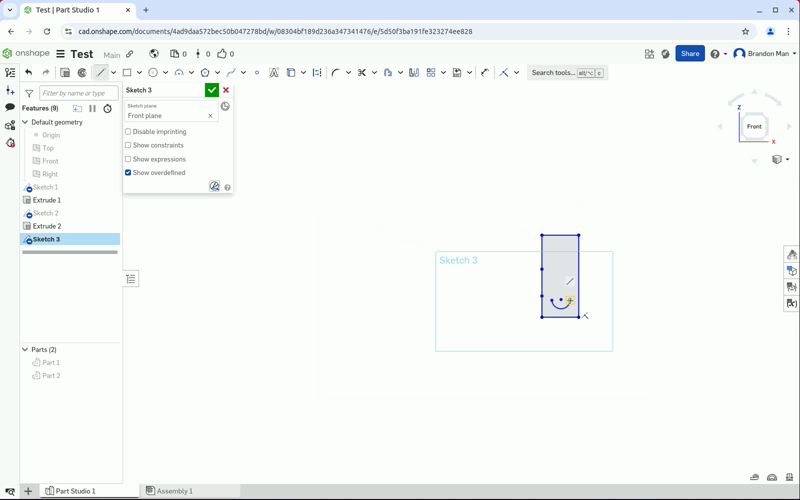
scroll(-6)
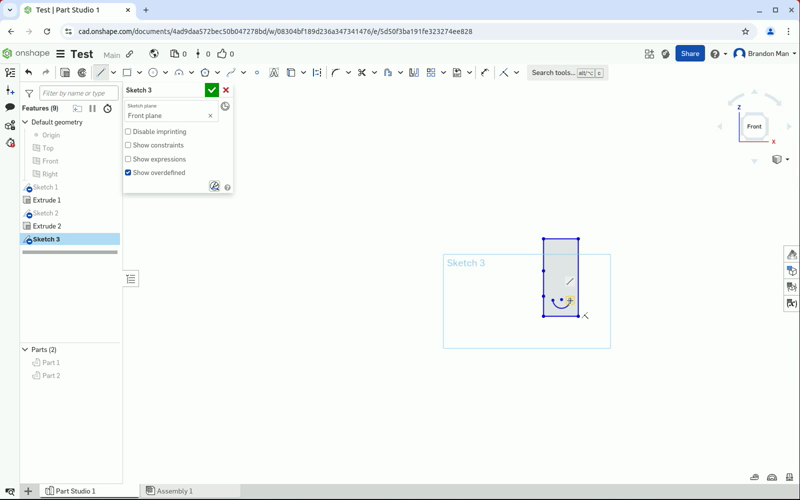
scroll(-6)
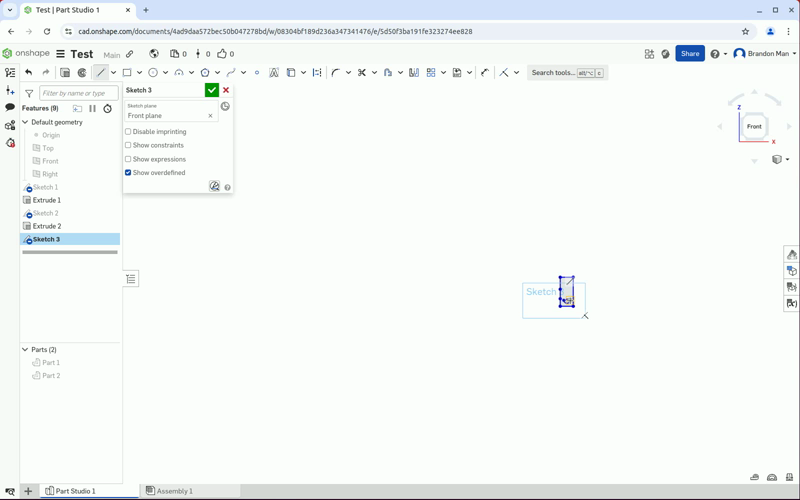
key_down(shift)
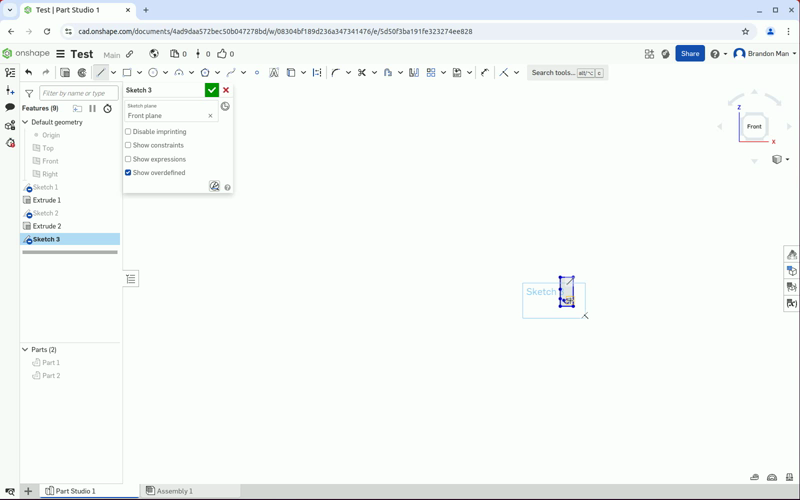
mouse_move(589, 300)
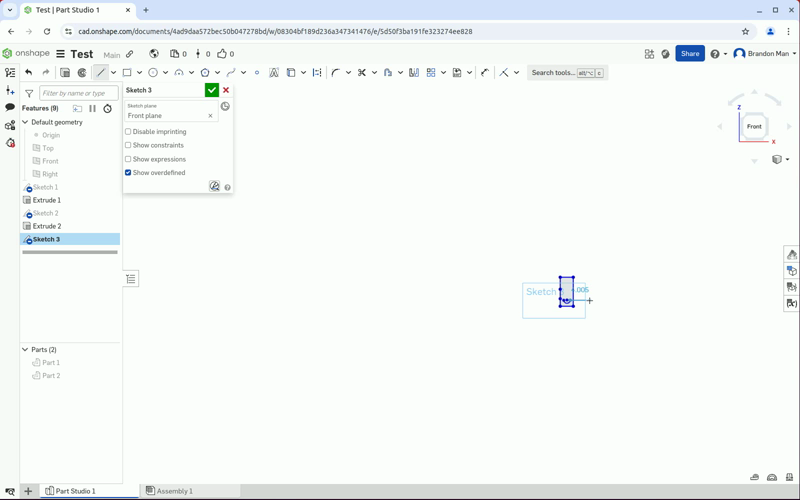
mouse_move(570, 283)
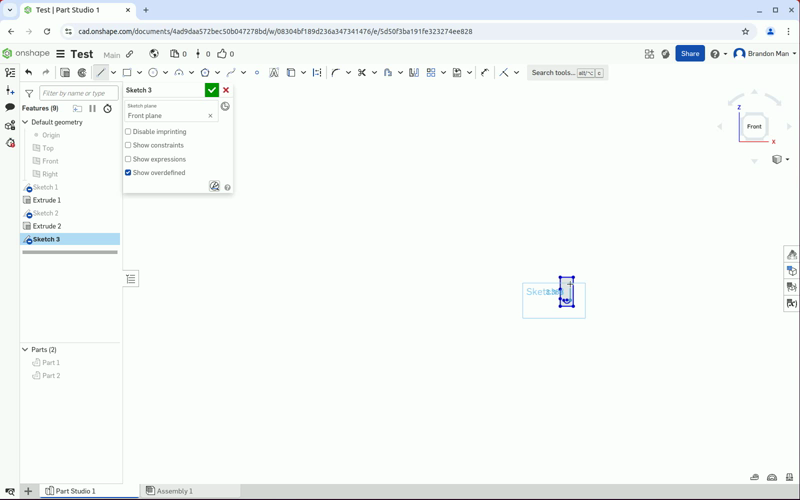
click(570, 283)
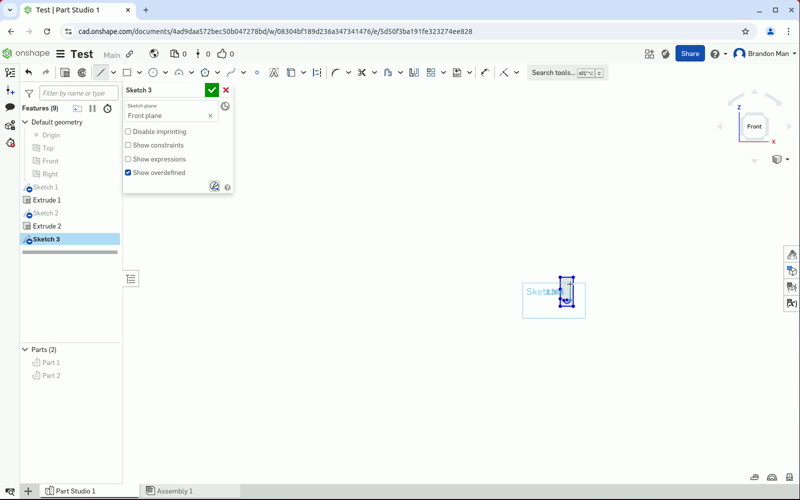
key_up(shift)
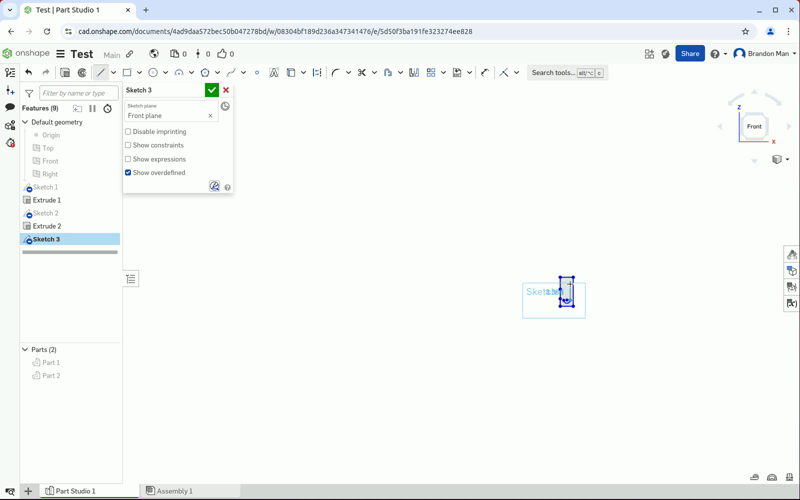
key(esc)
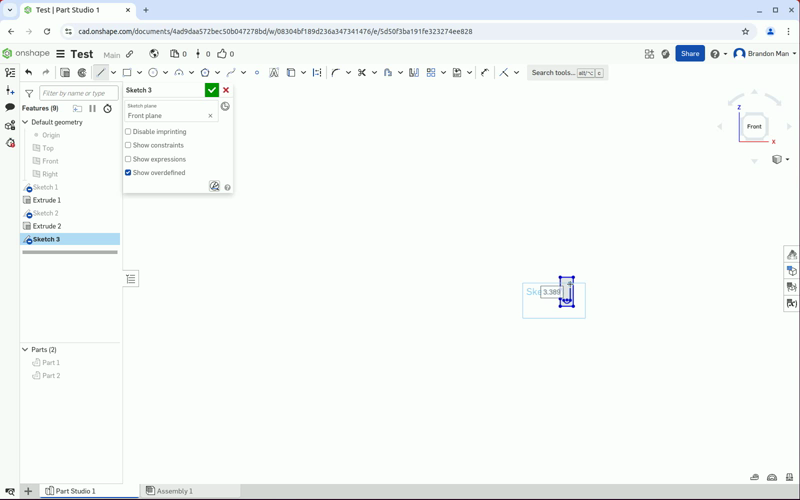
key(a)
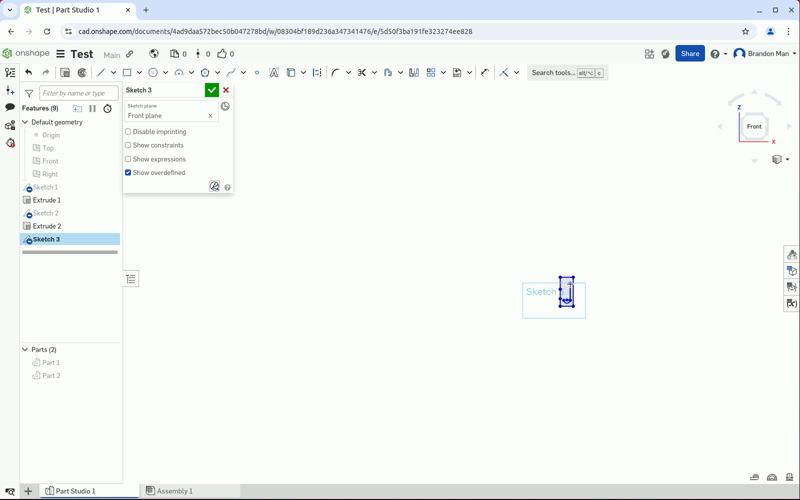
mouse_move(570, 283)
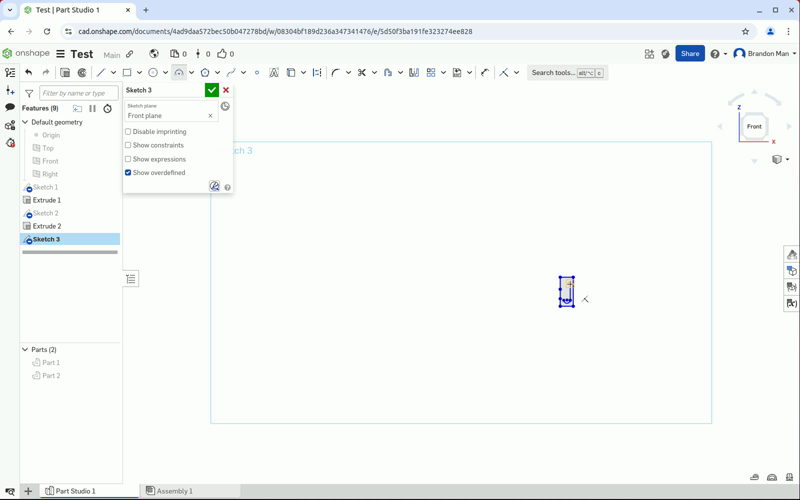
click(570, 283)
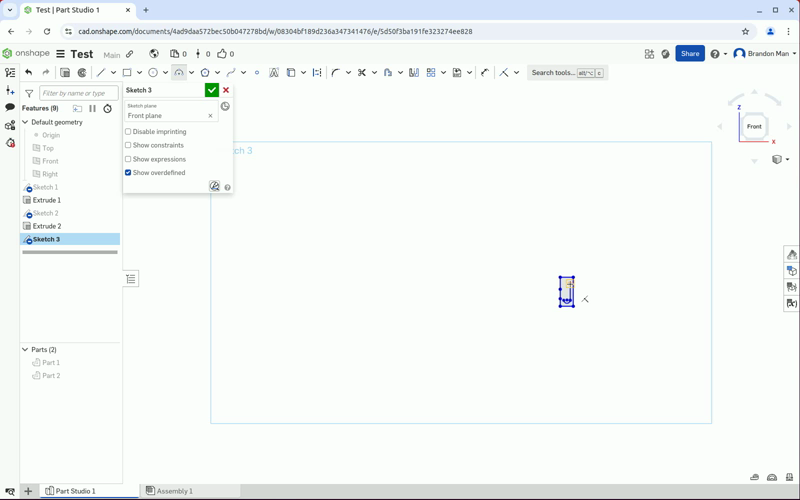
key_down(shift)
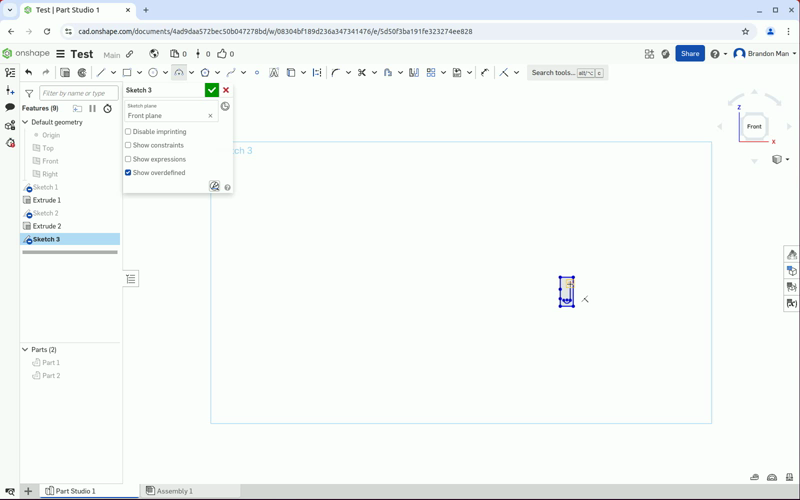
mouse_move(563, 283)
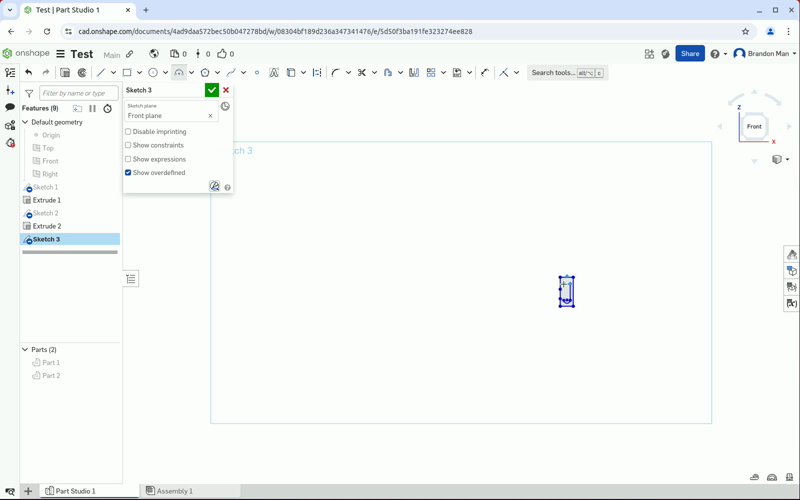
scroll(6)
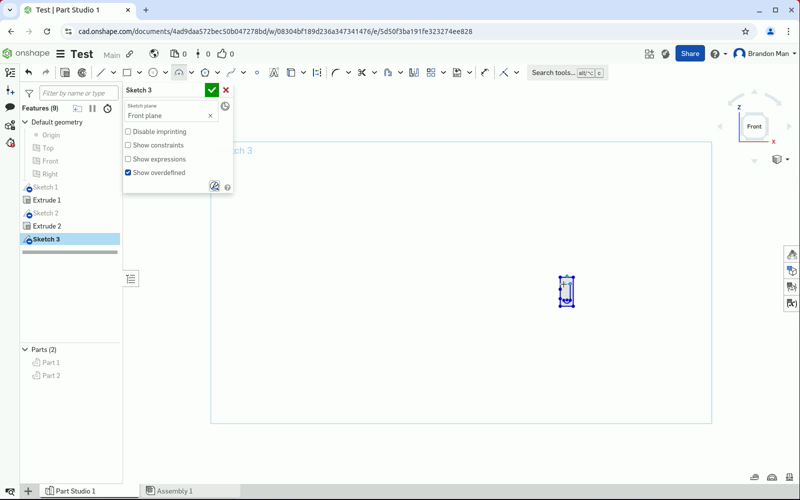
scroll(6)
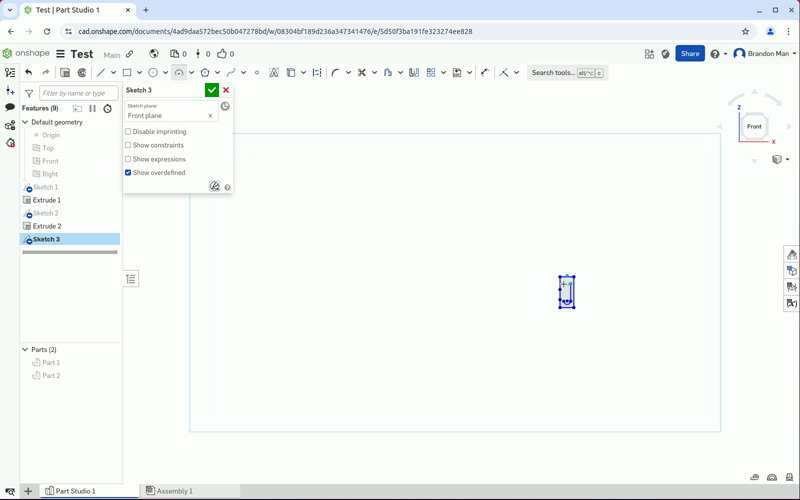
scroll(6)
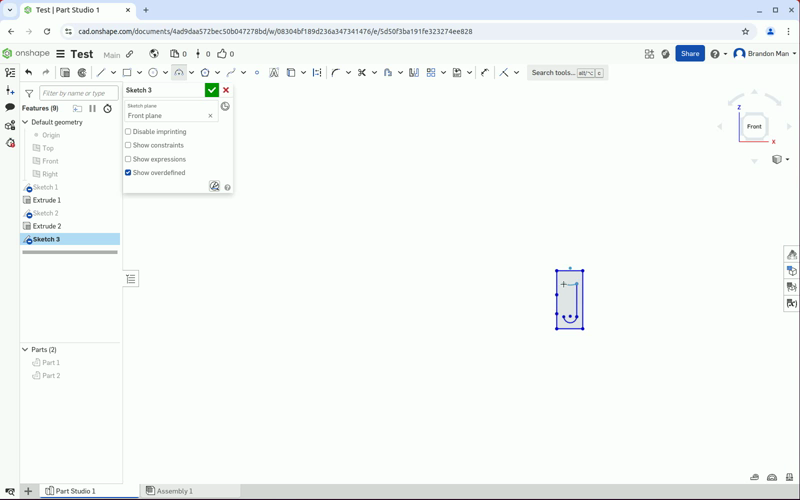
scroll(6)
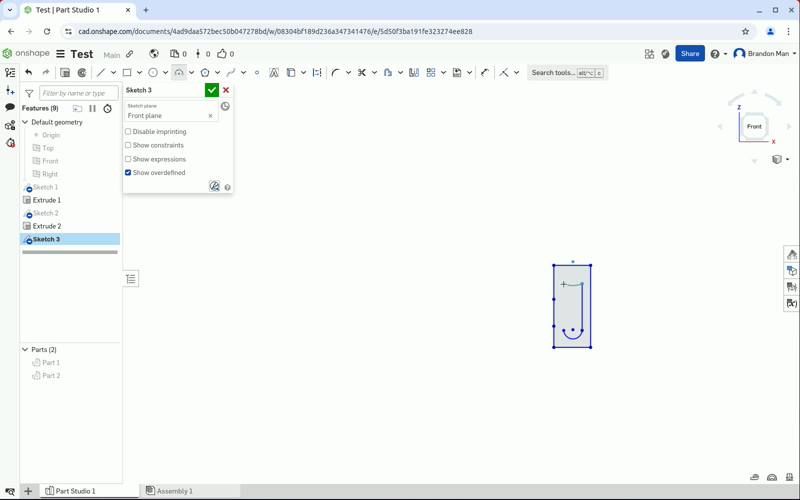
scroll(6)
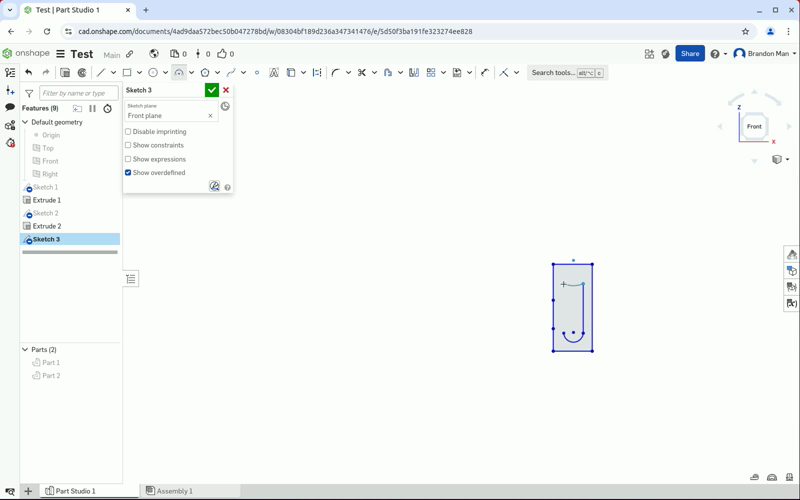
scroll(6)
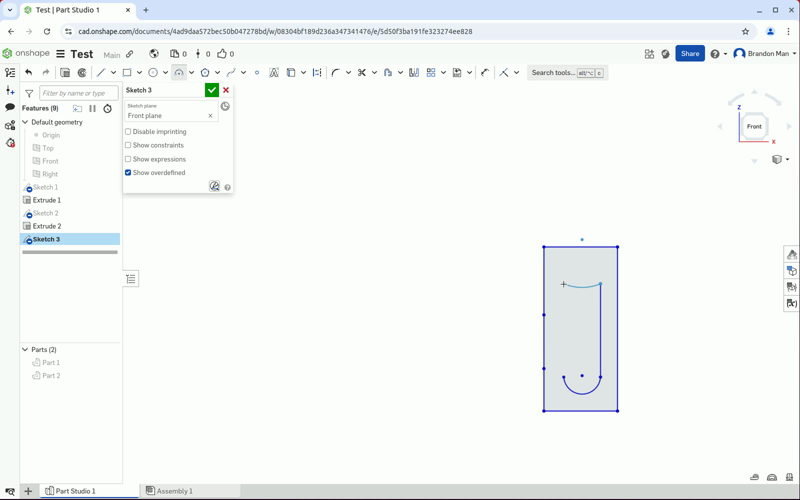
scroll(6)
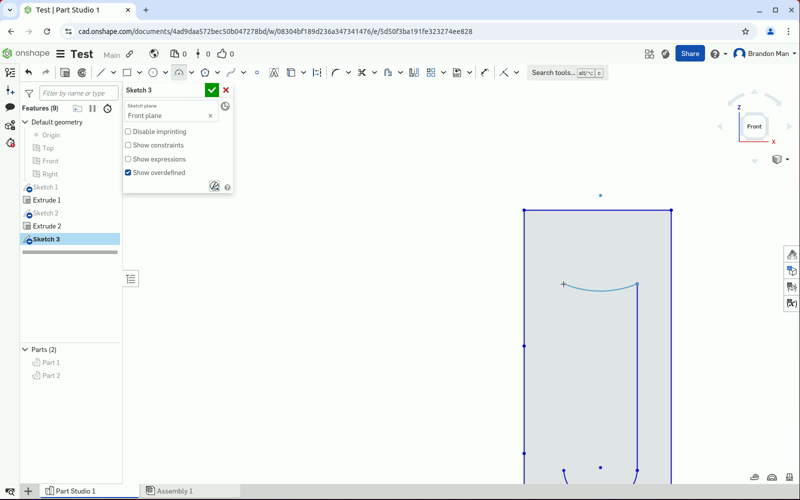
click(563, 283)
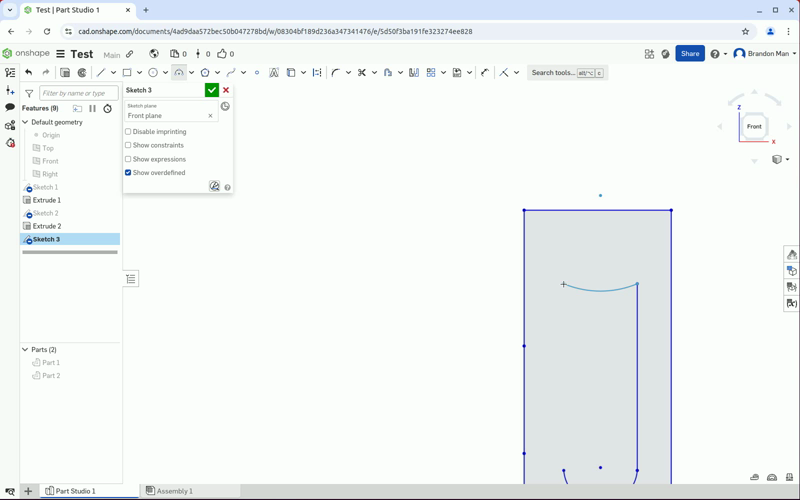
scroll(-6)
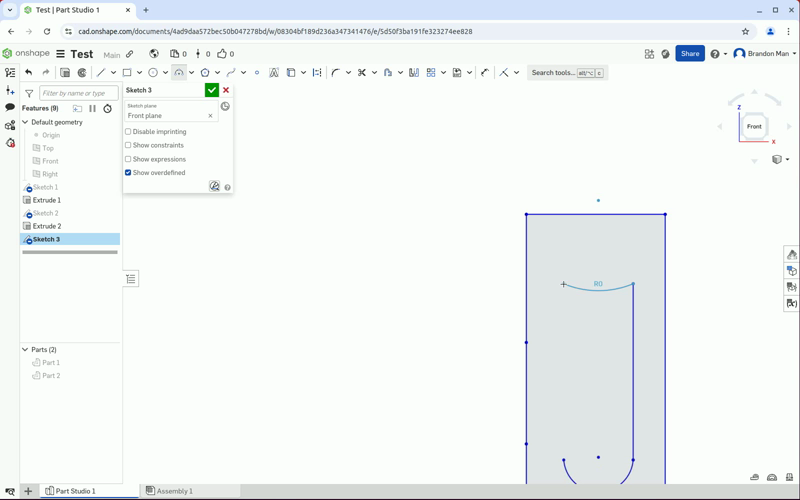
scroll(-6)
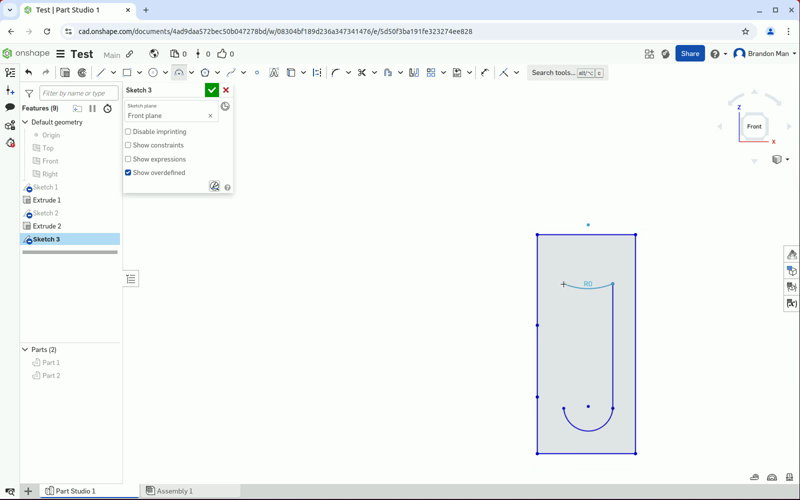
scroll(-6)
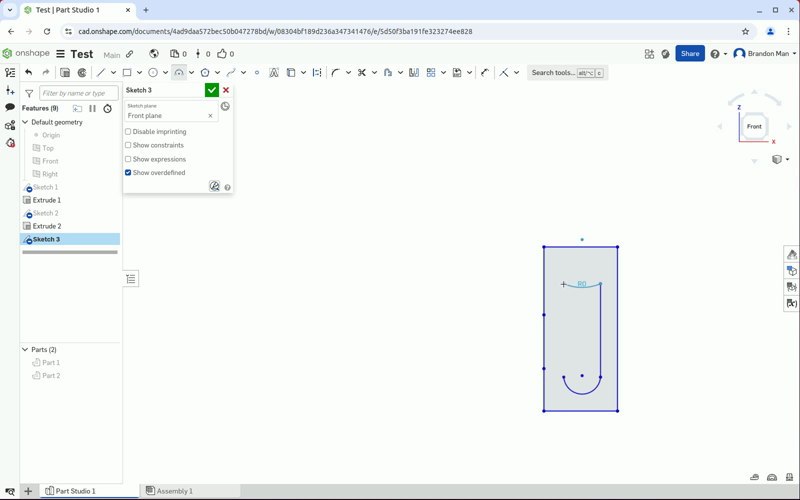
scroll(-6)
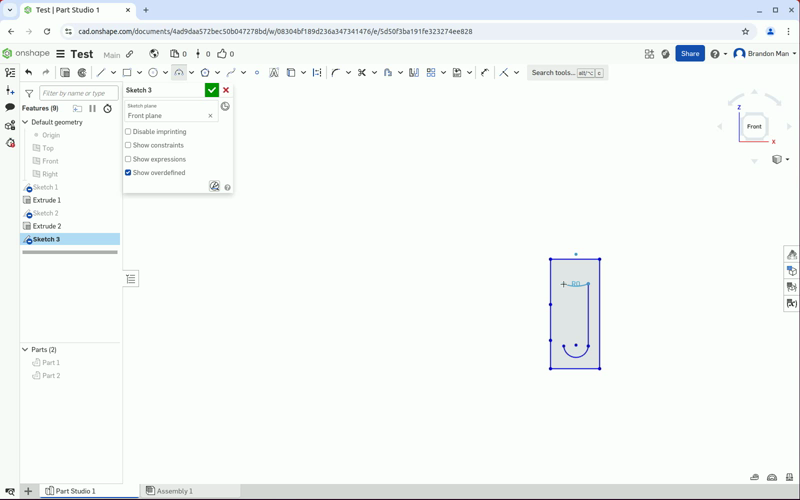
scroll(-6)
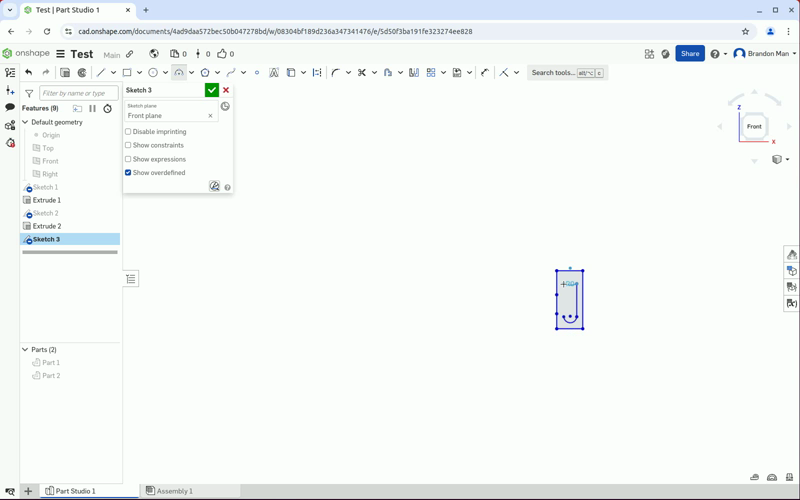
scroll(-6)
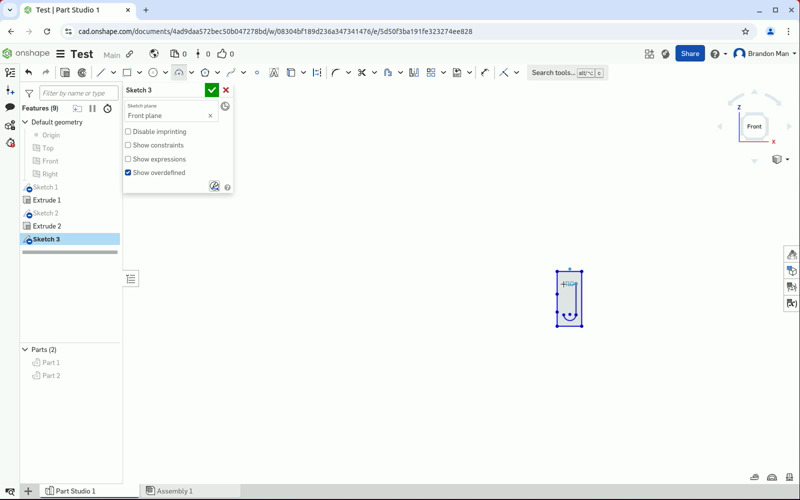
scroll(-6)
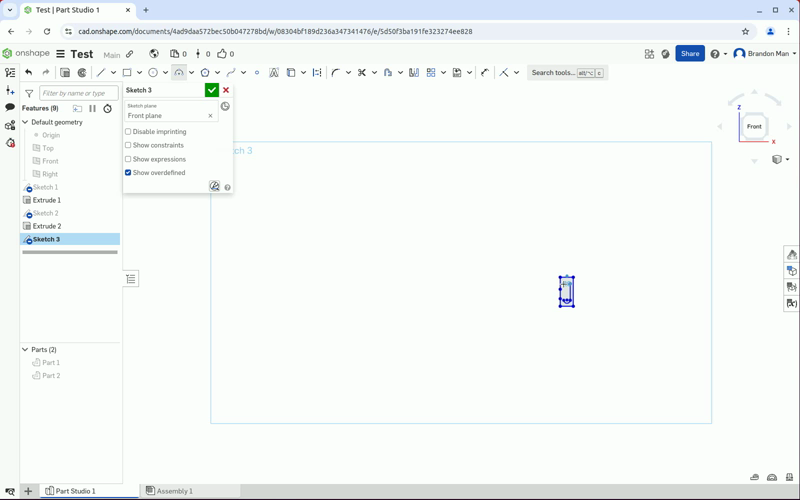
mouse_move(567, 280)
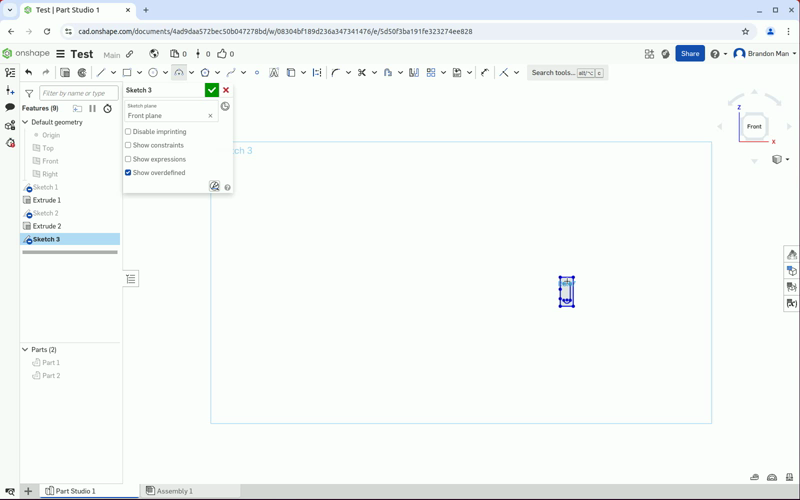
scroll(6)
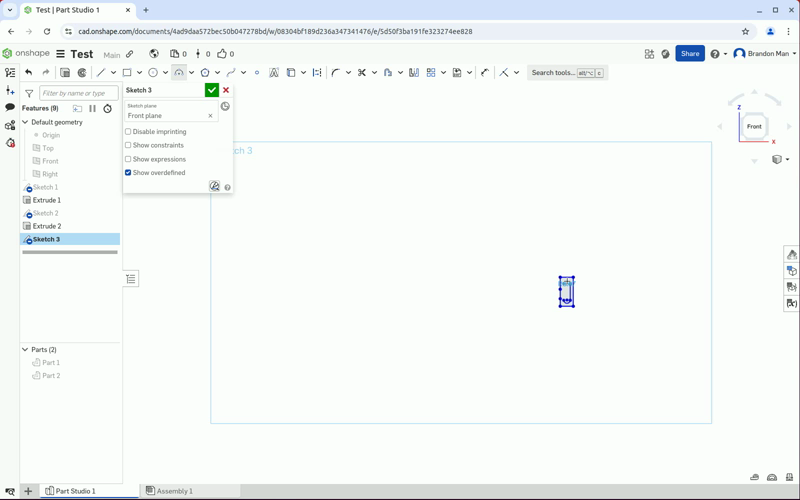
scroll(6)
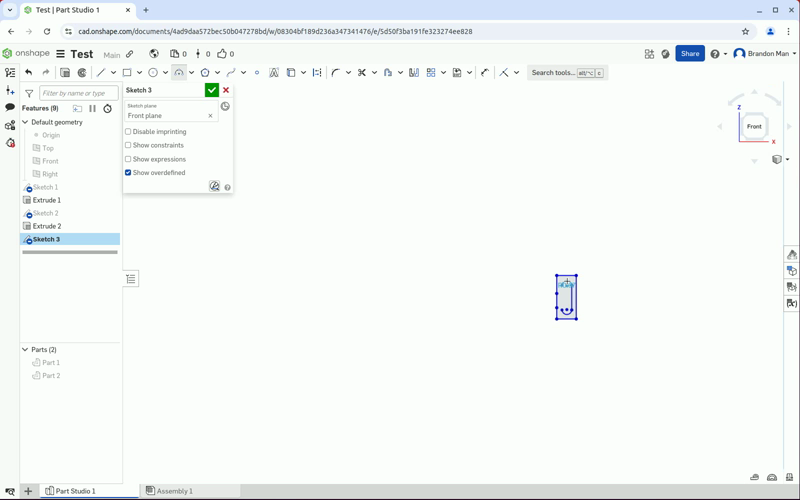
scroll(6)
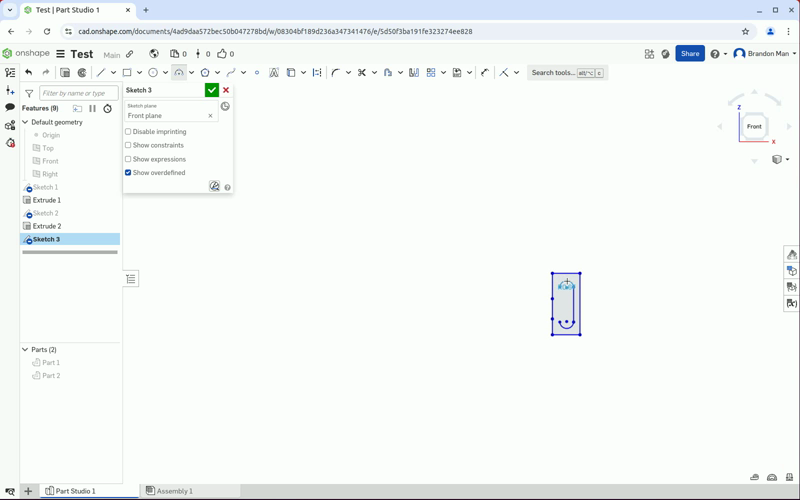
scroll(6)
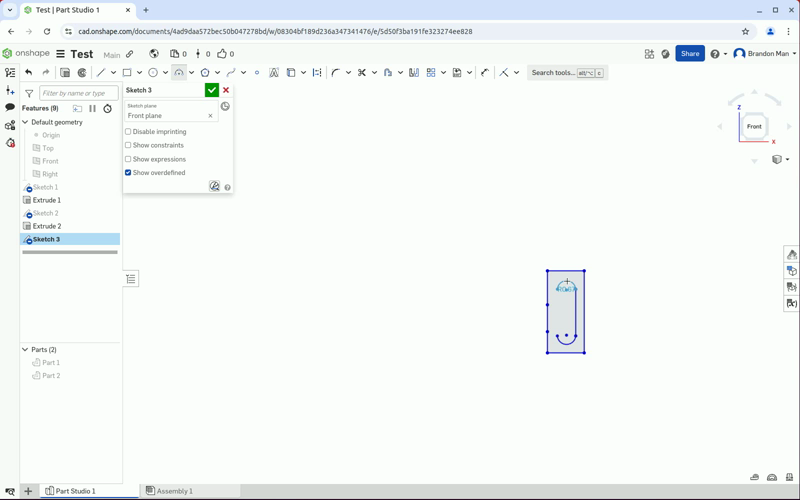
scroll(6)
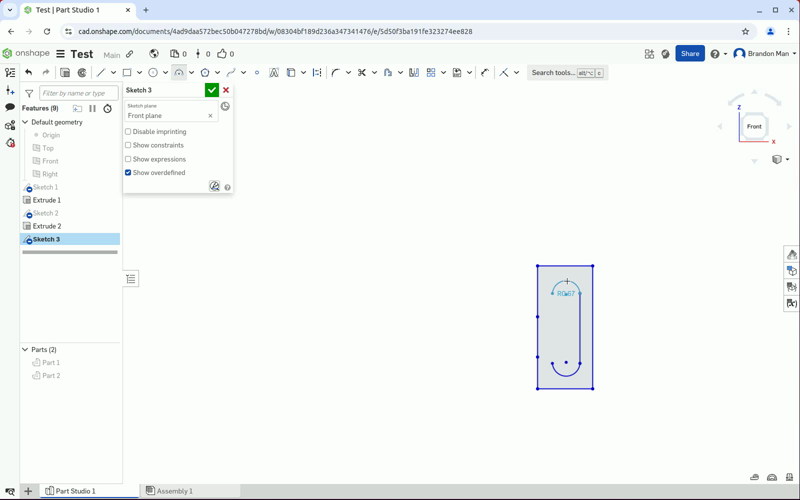
scroll(6)
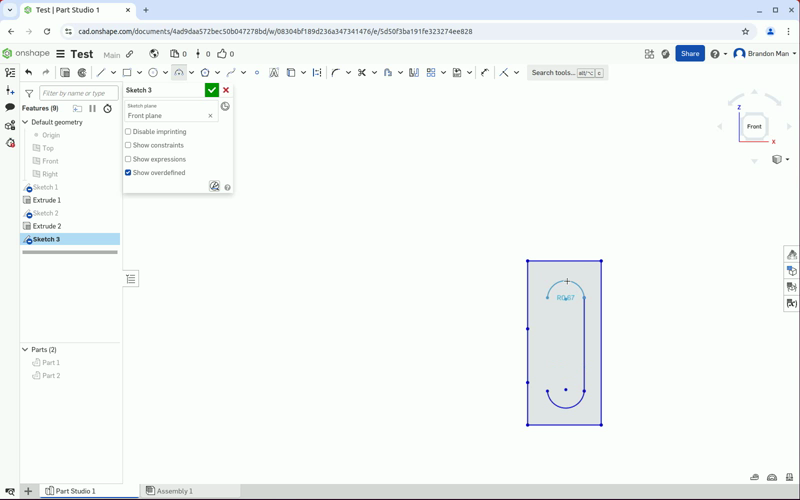
scroll(6)
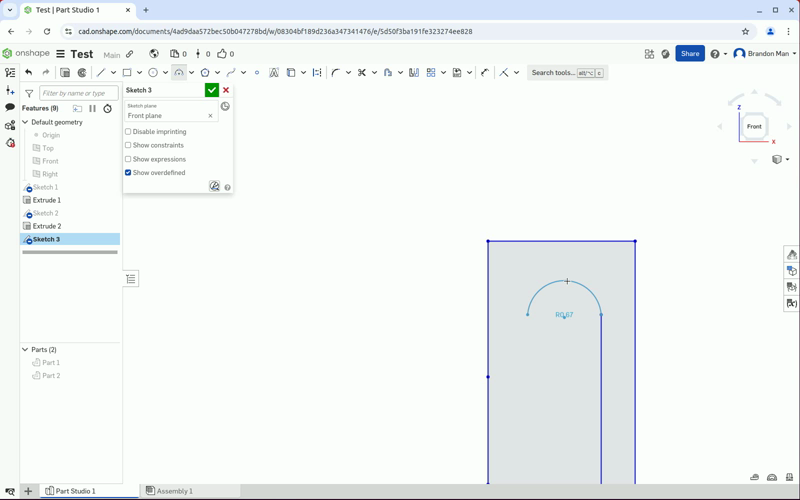
click(567, 280)
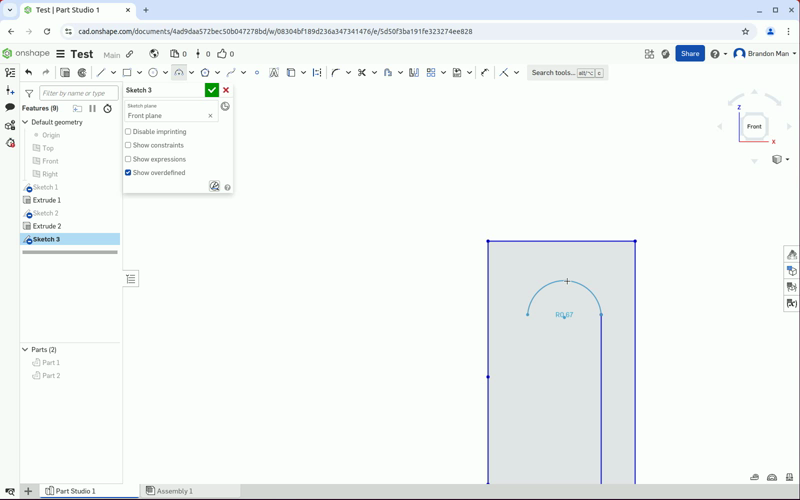
scroll(-6)
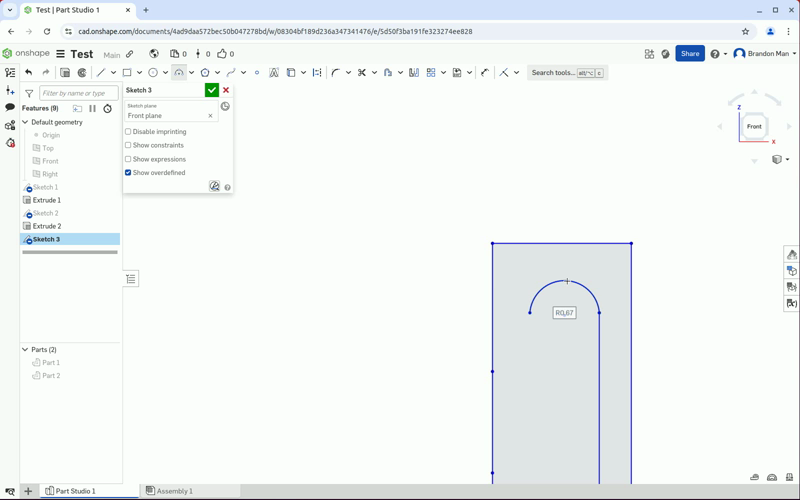
scroll(-6)
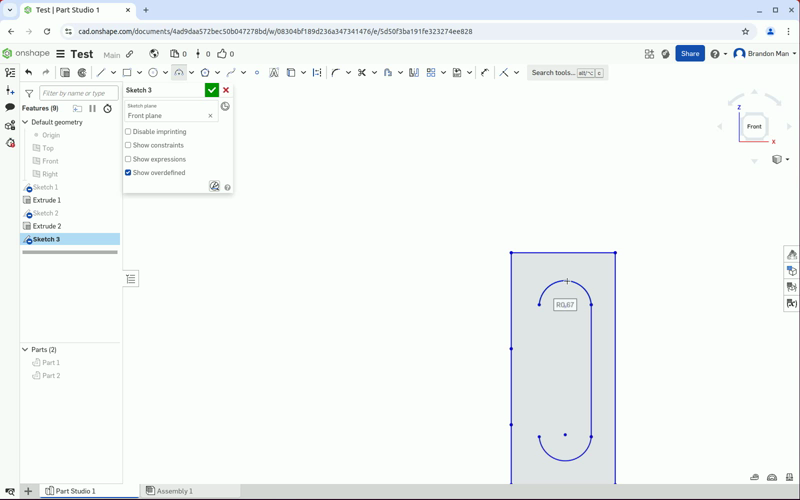
scroll(-6)
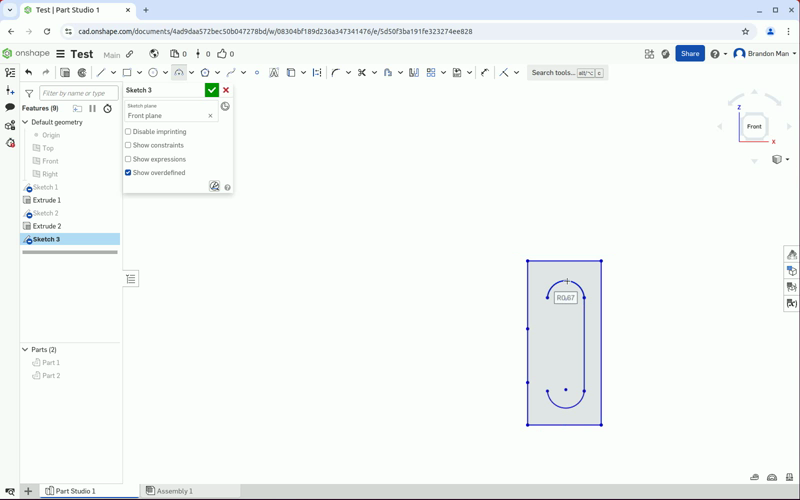
scroll(-6)
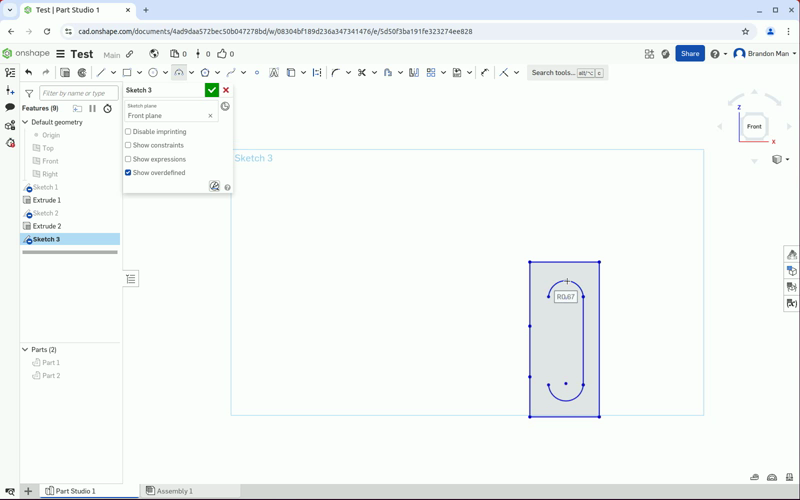
scroll(-6)
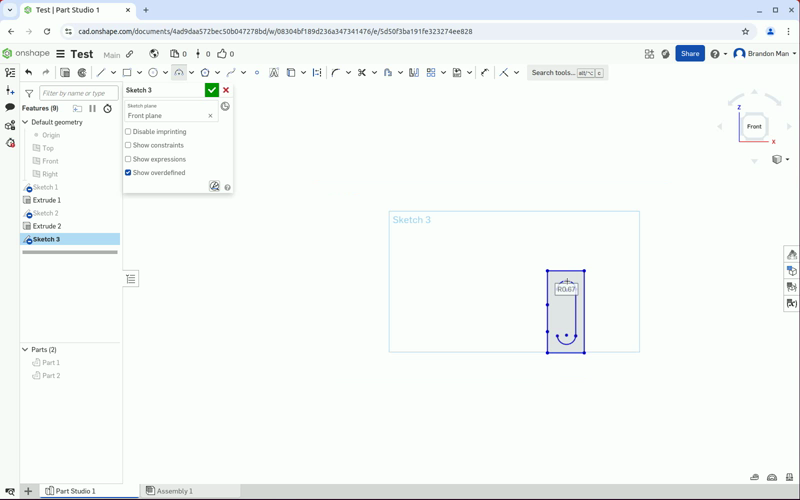
scroll(-6)
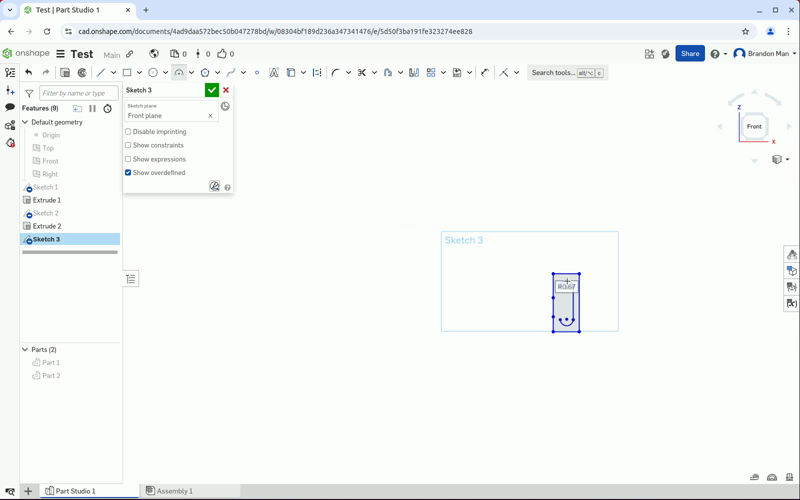
scroll(-6)
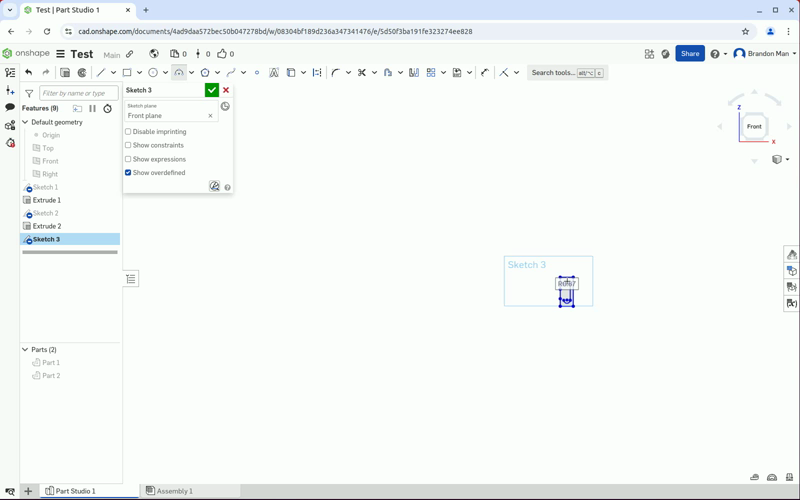
key_up(shift)
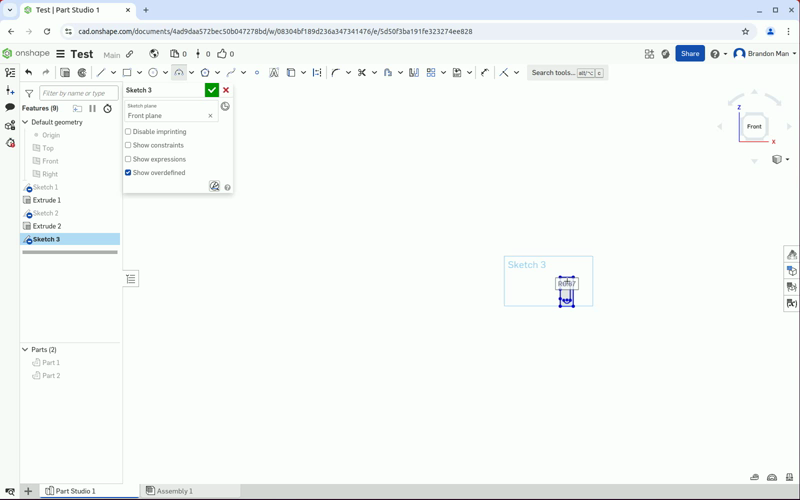
key(esc)
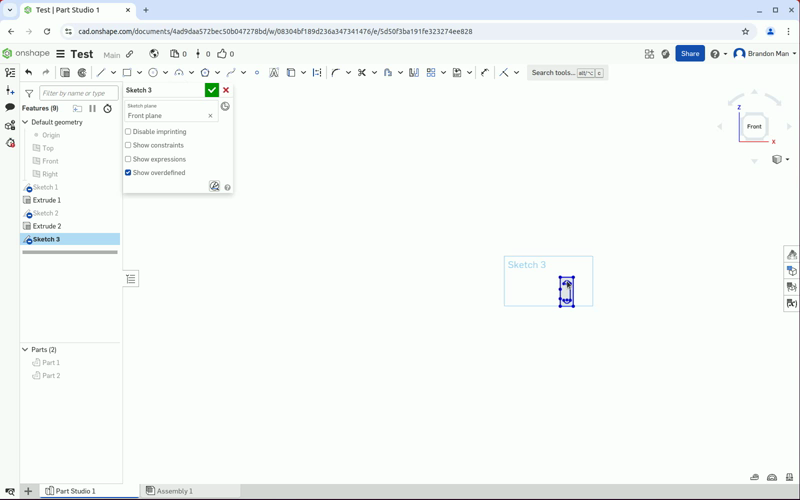
key(l)
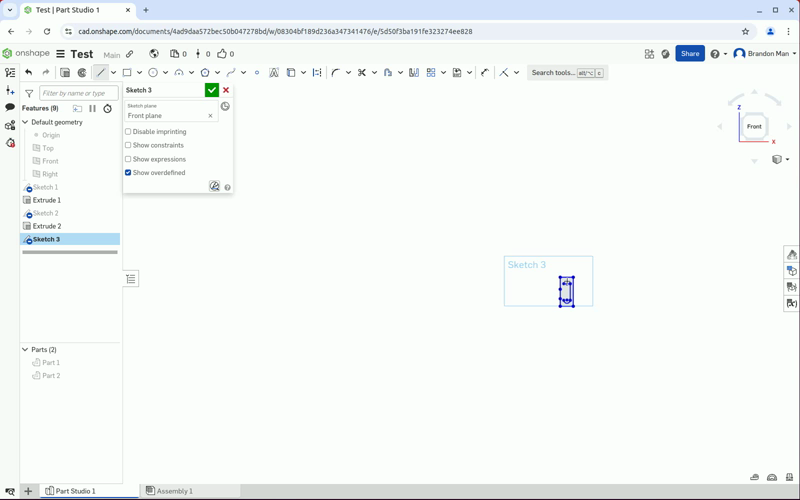
mouse_move(563, 283)
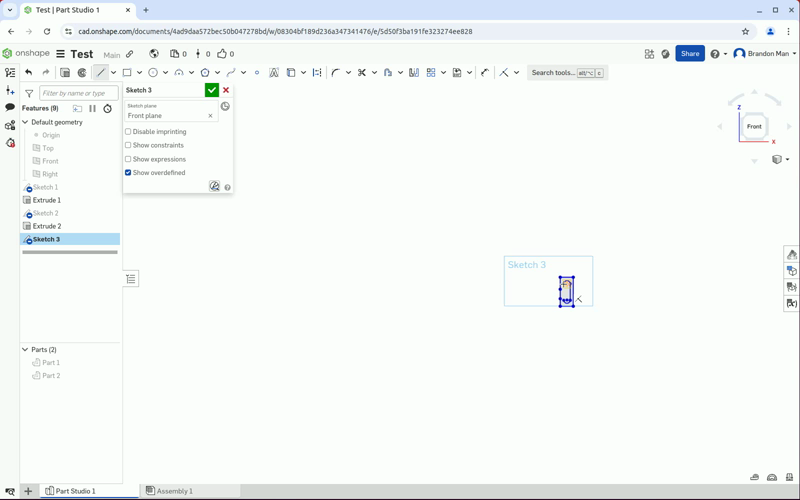
scroll(6)
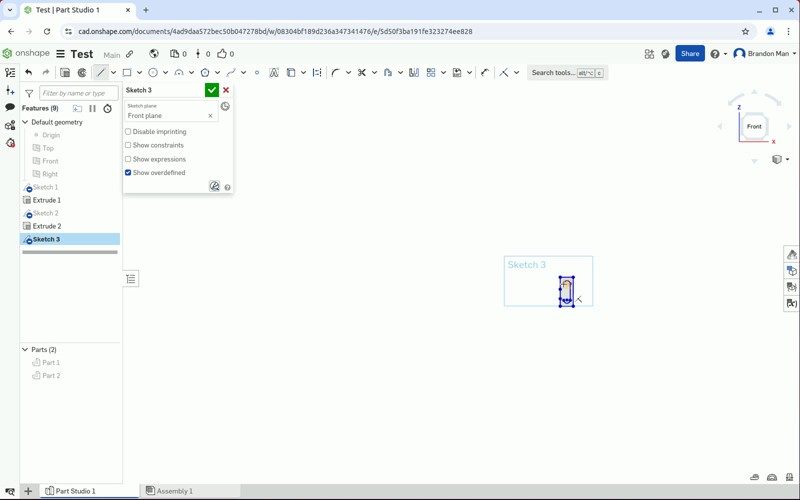
scroll(6)
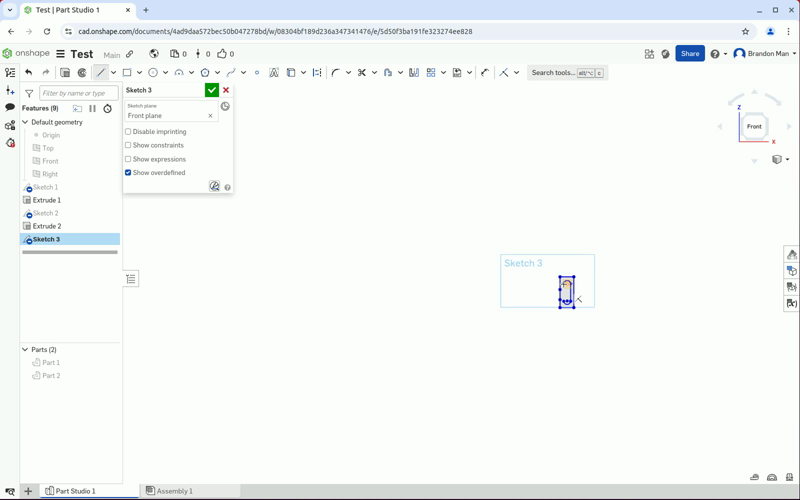
scroll(6)
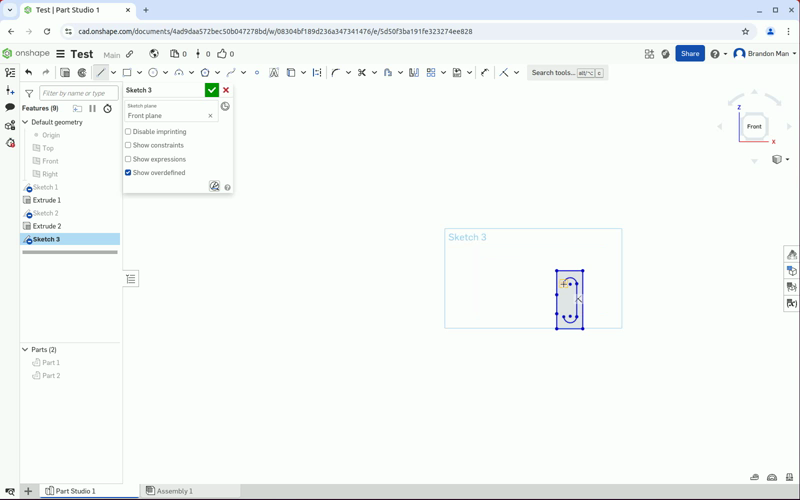
scroll(6)
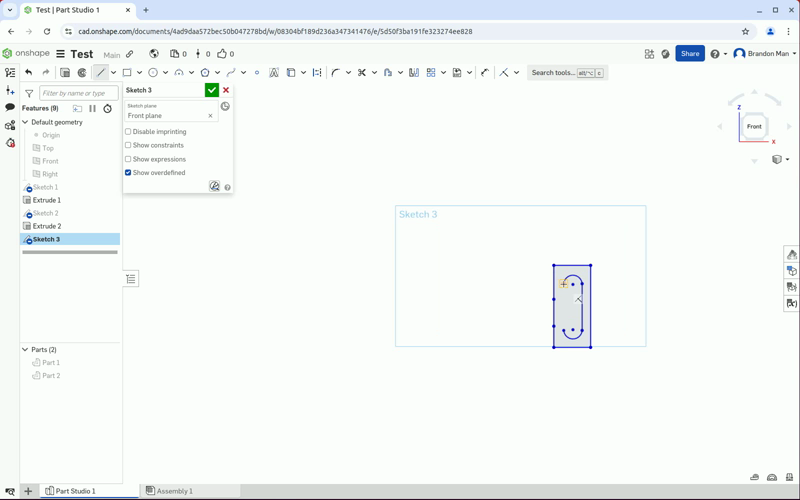
scroll(6)
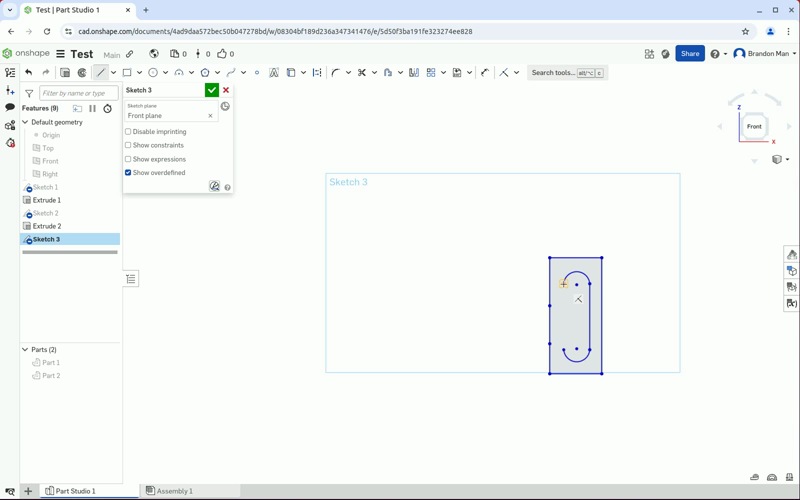
scroll(6)
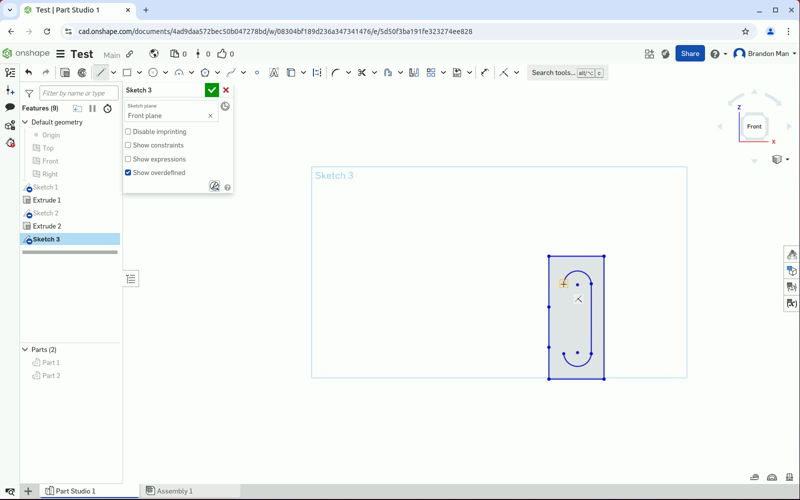
scroll(6)
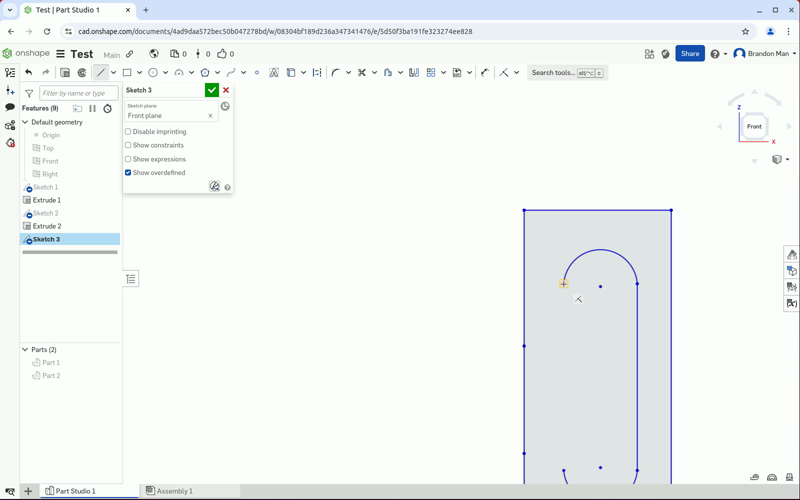
click(563, 283)
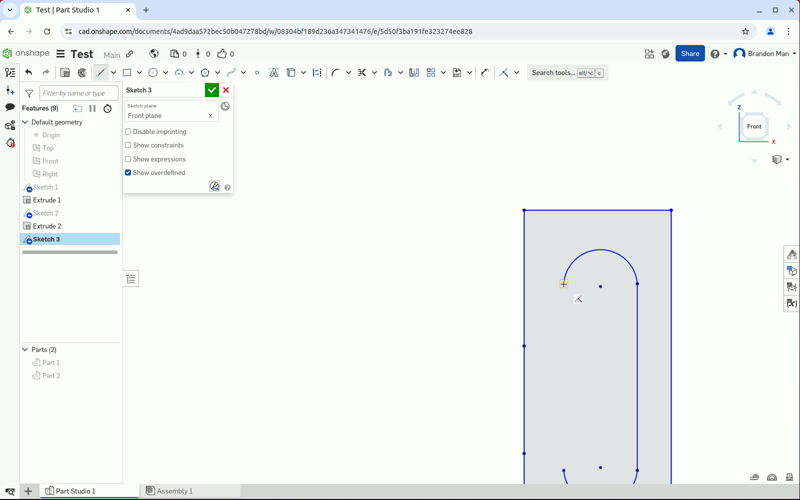
scroll(-6)
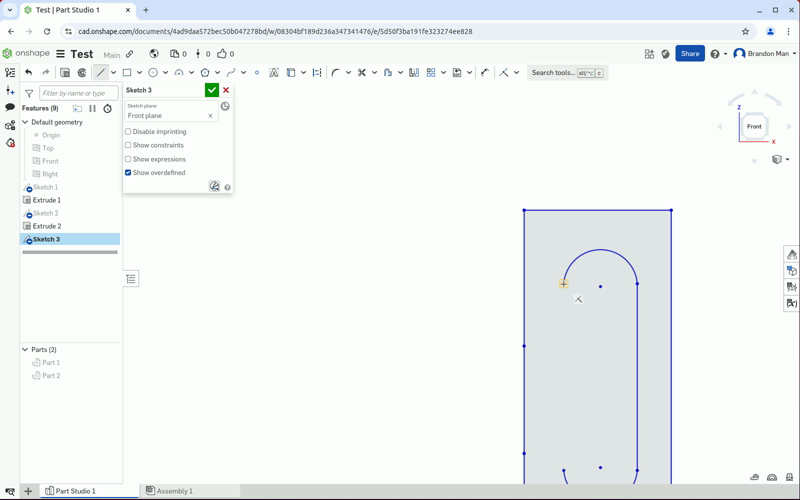
scroll(-6)
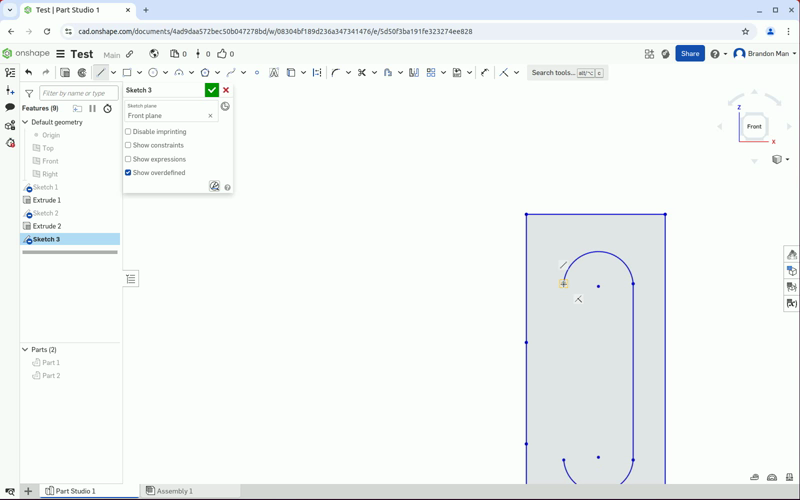
scroll(-6)
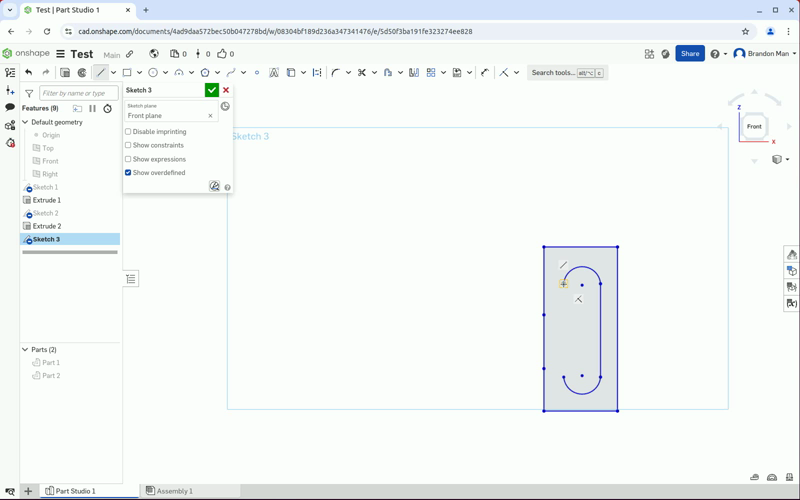
scroll(-6)
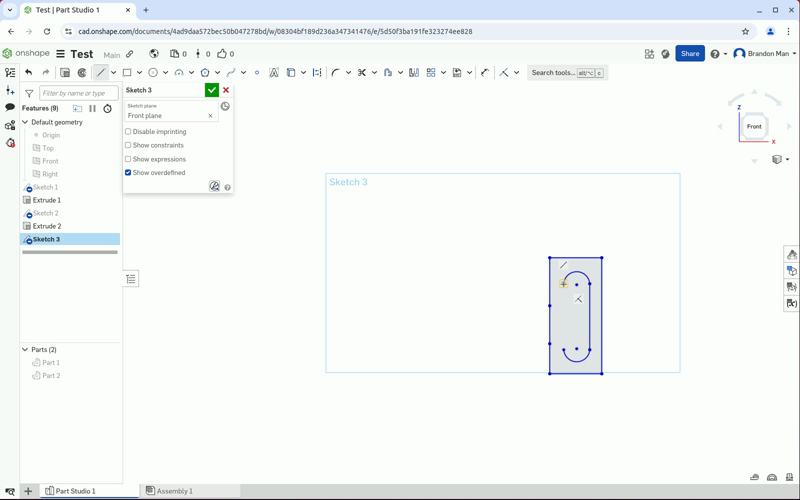
scroll(-6)
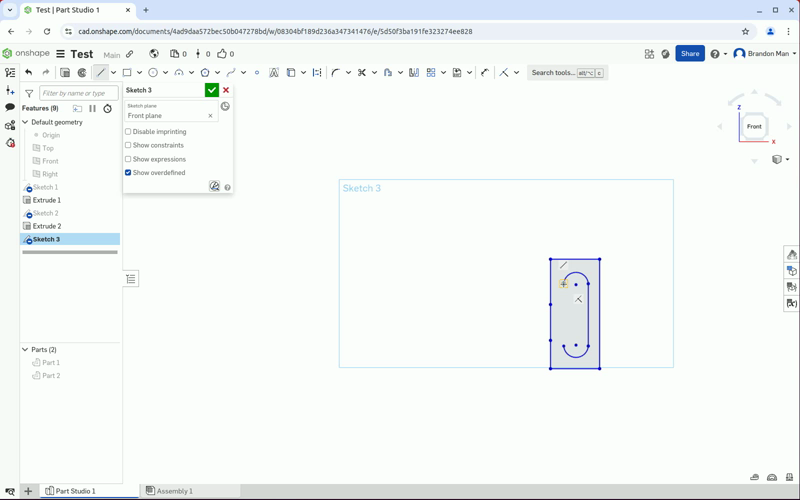
scroll(-6)
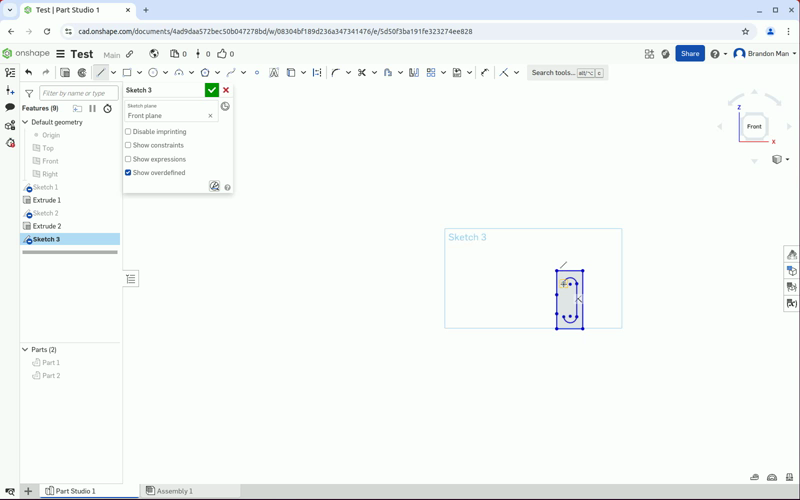
scroll(-6)
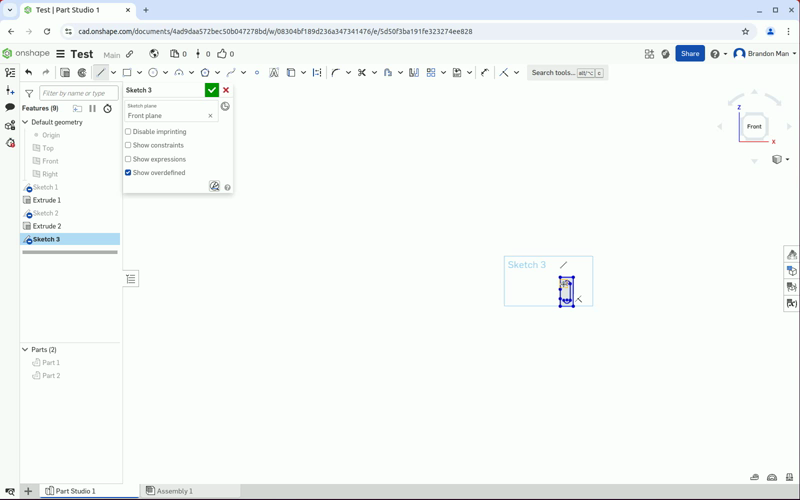
mouse_move(589, 283)
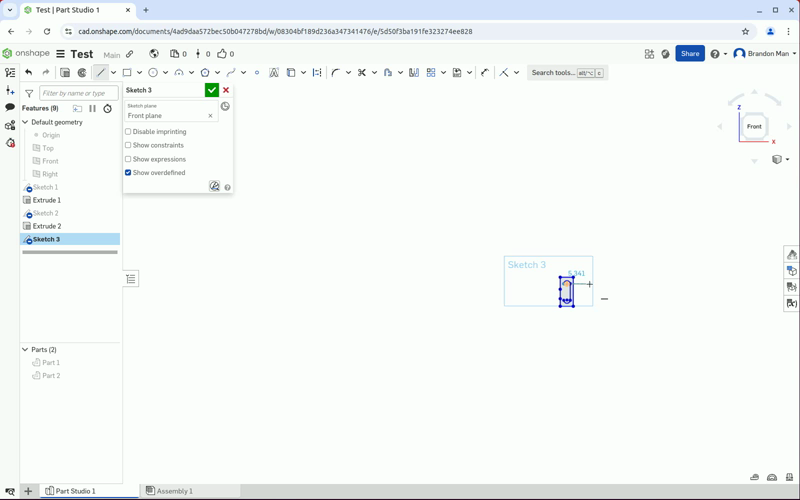
key_down(shift)
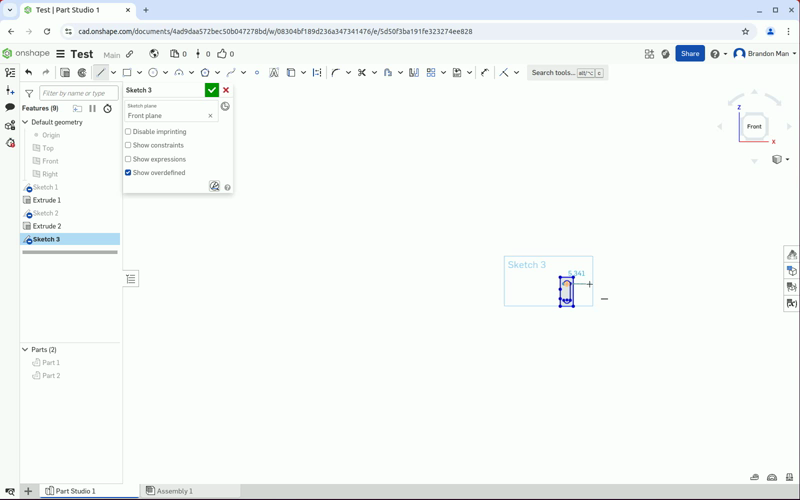
mouse_move(563, 300)
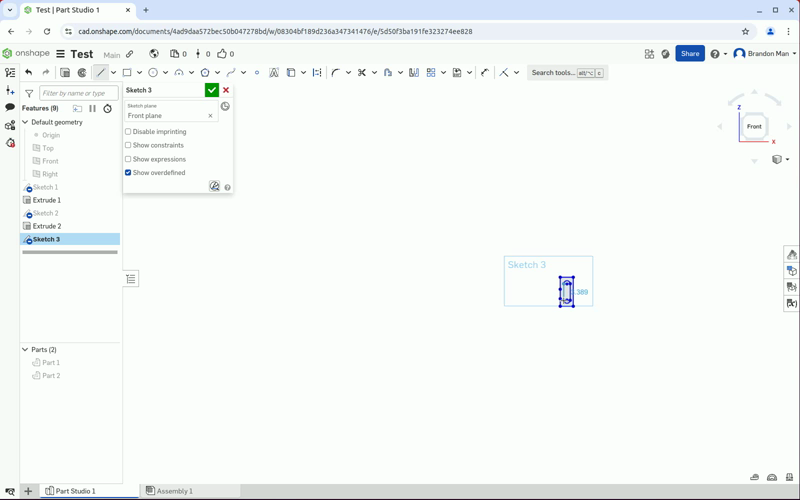
scroll(6)
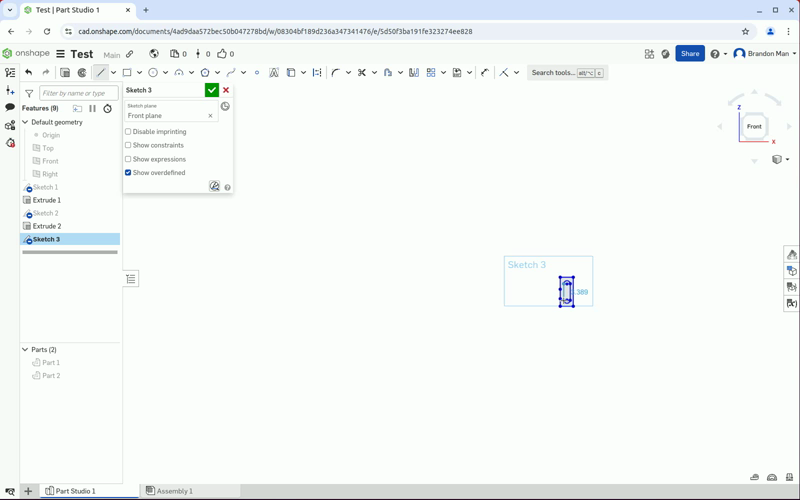
scroll(6)
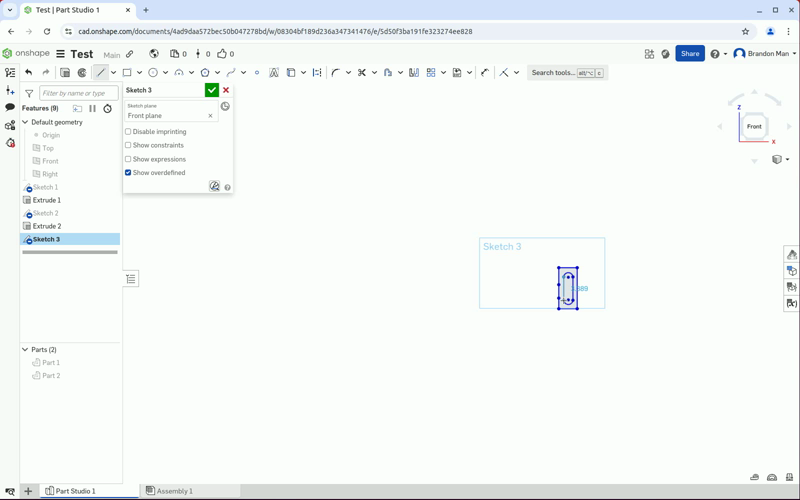
scroll(6)
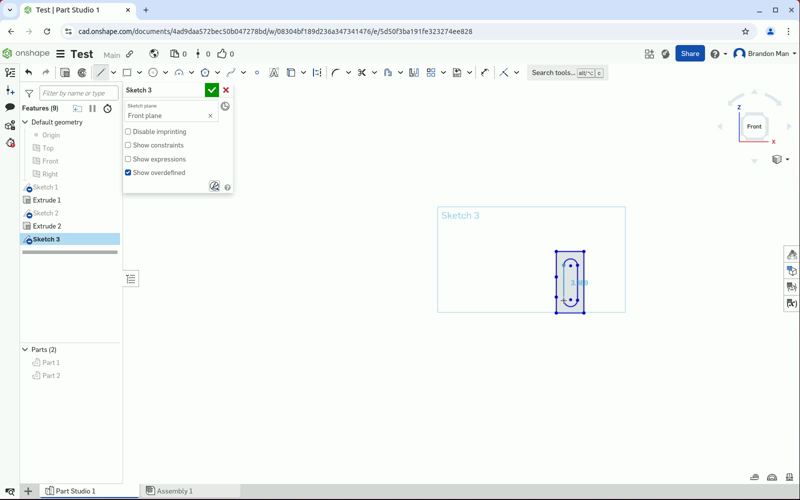
scroll(6)
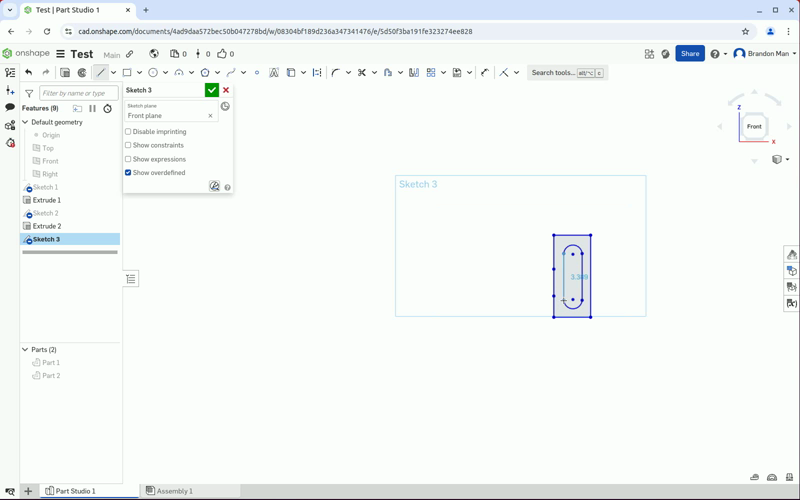
scroll(6)
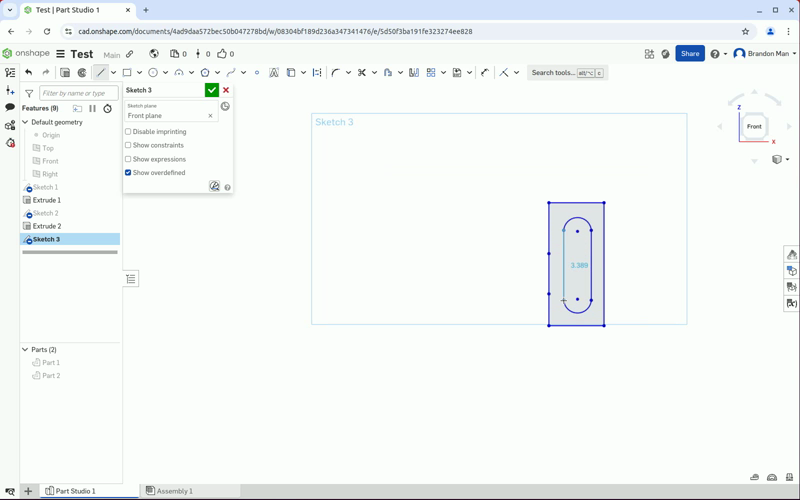
scroll(6)
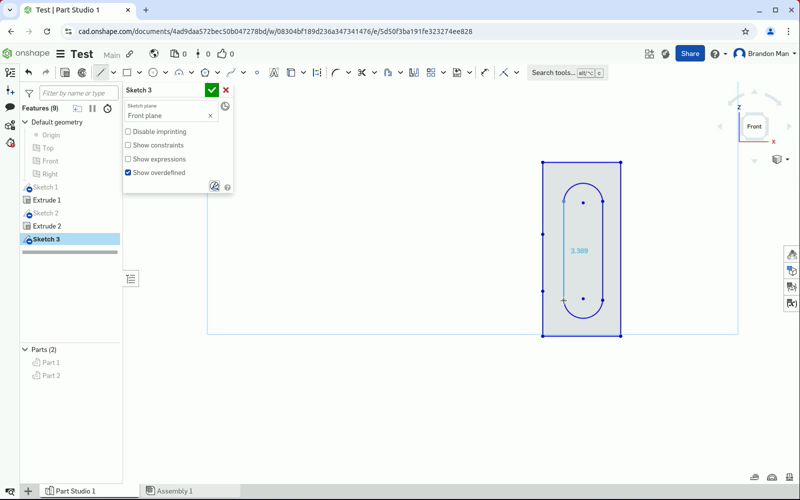
scroll(6)
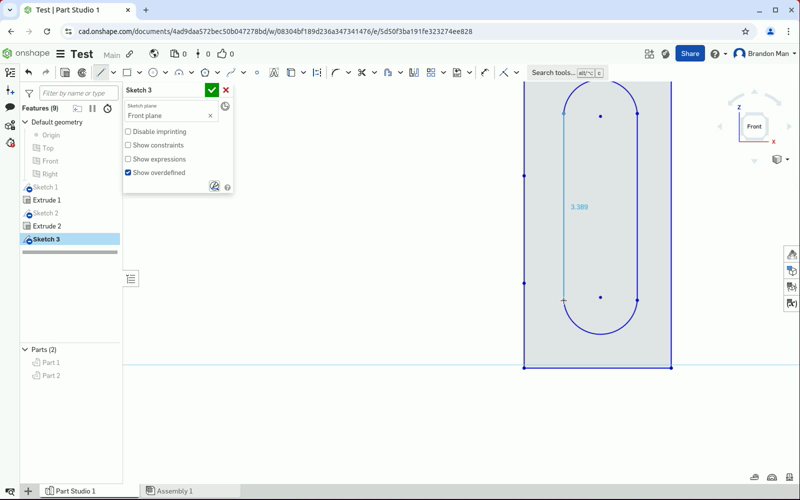
key_up(shift)
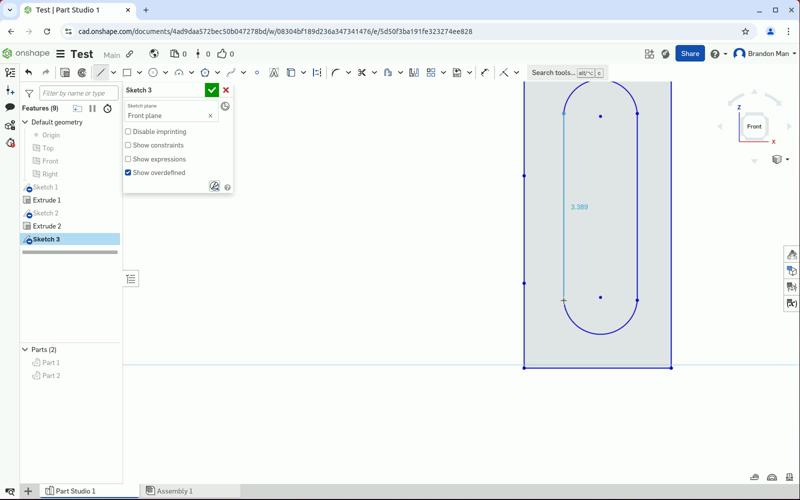
click(563, 300)
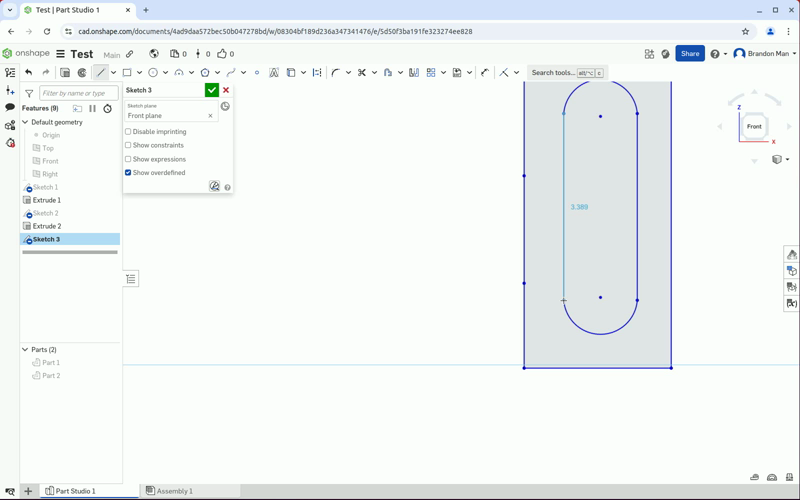
scroll(-6)
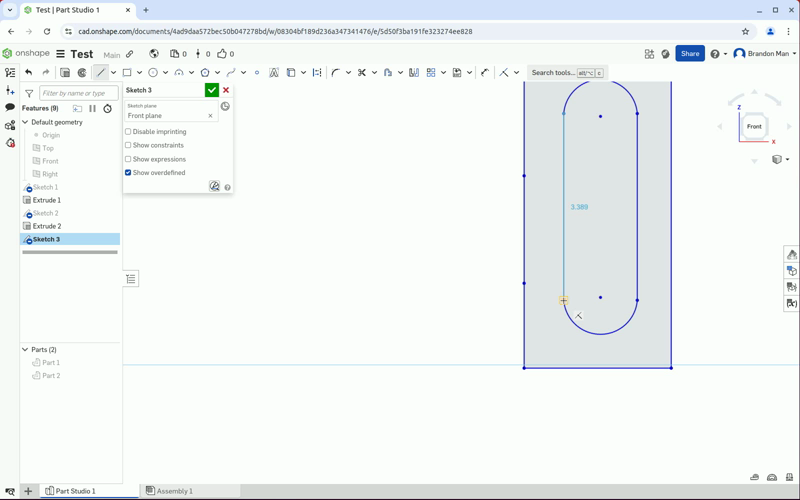
scroll(-6)
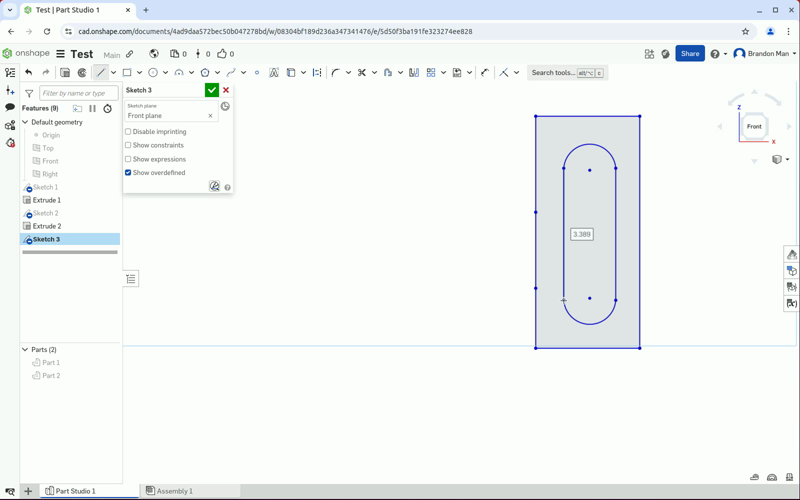
scroll(-6)
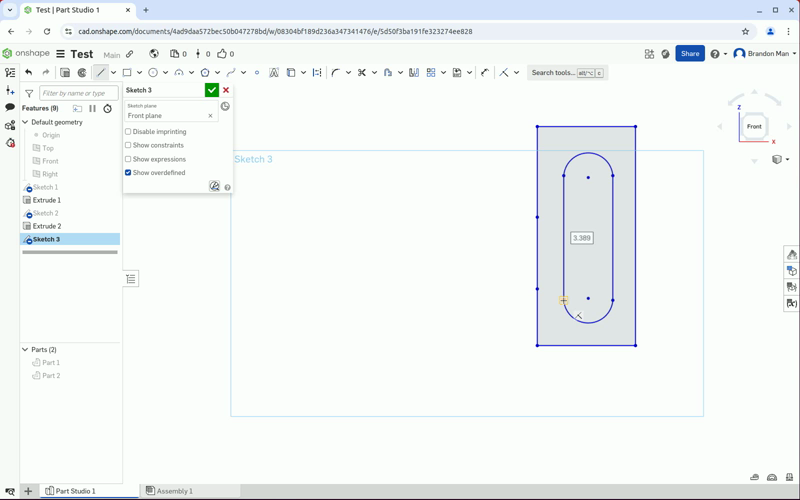
scroll(-6)
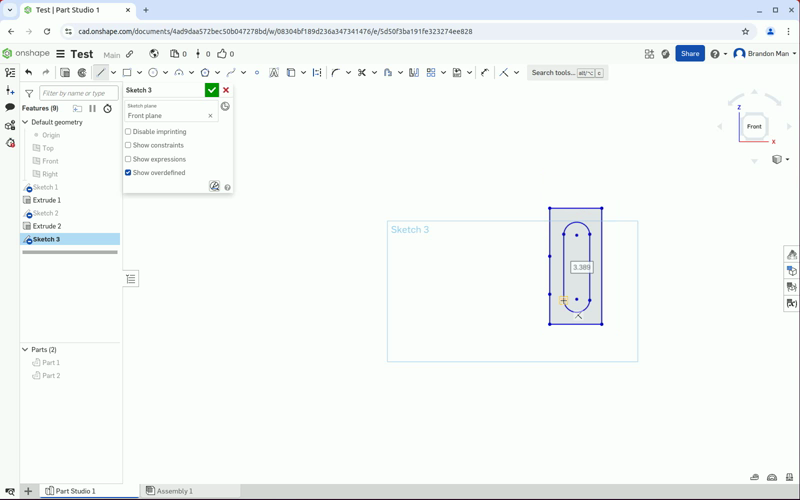
scroll(-6)
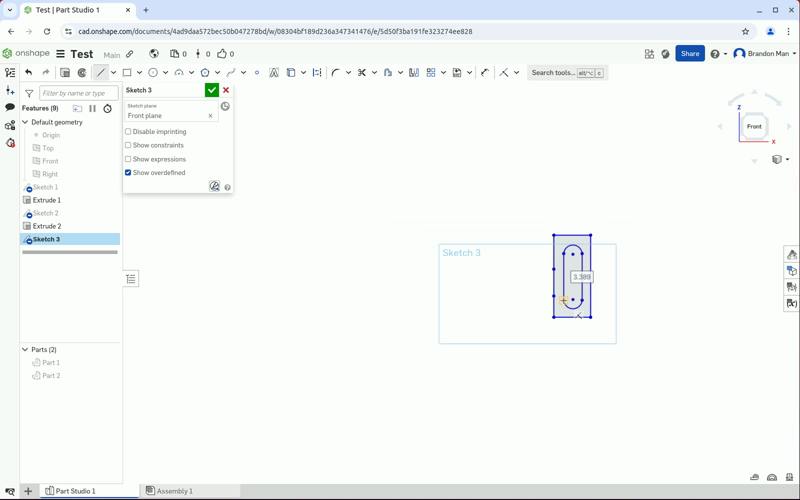
scroll(-6)
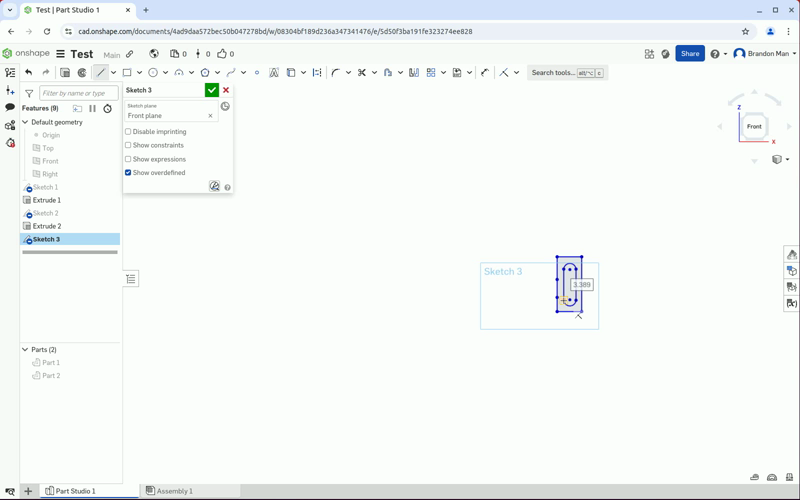
scroll(-6)
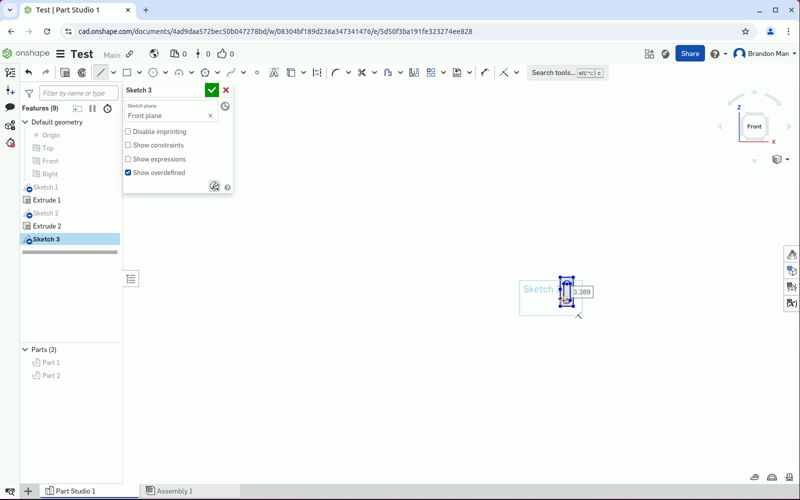
key(esc)
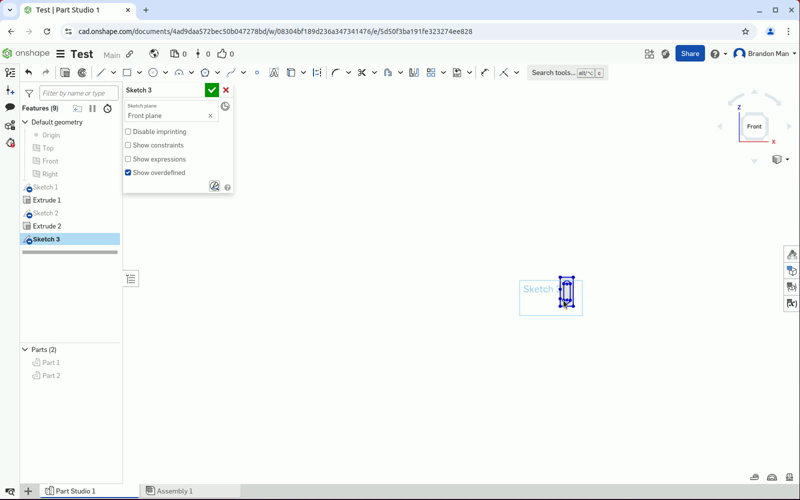
mouse_move(564, 304)
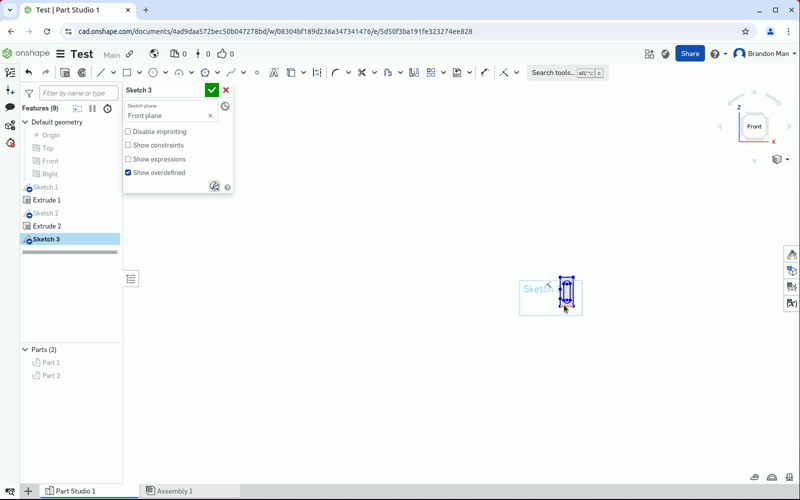
scroll(6)
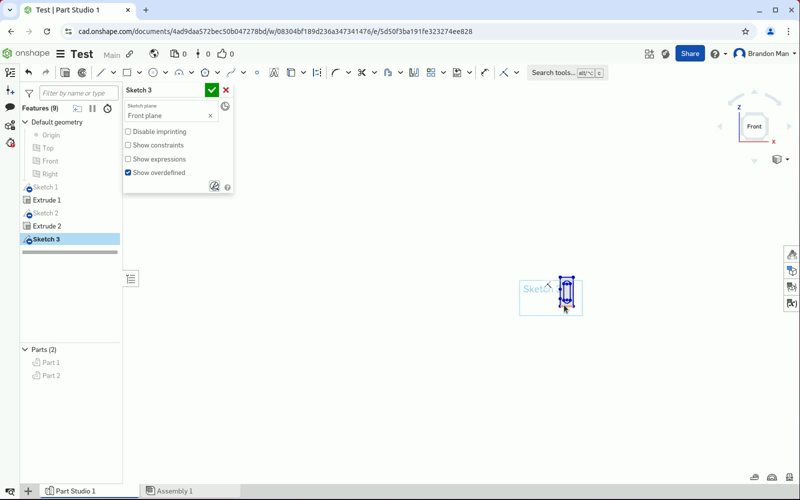
scroll(6)
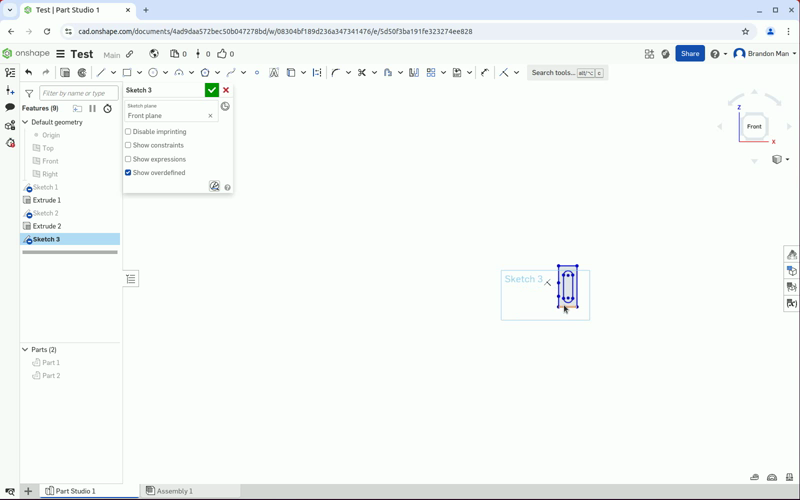
scroll(6)
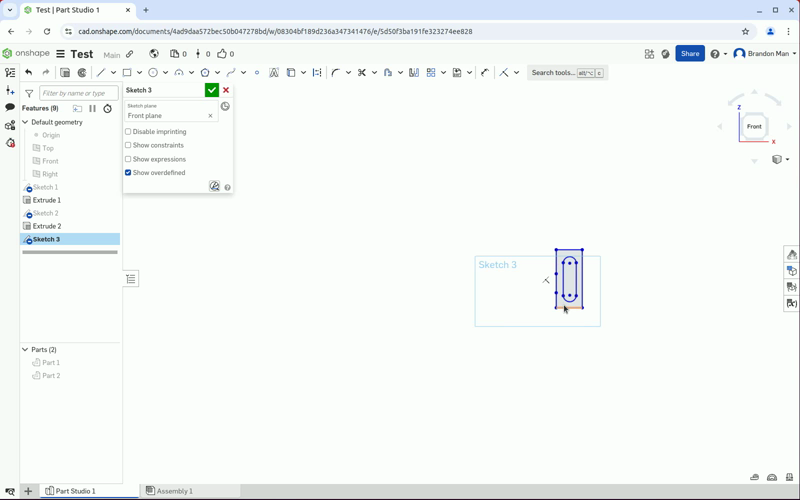
scroll(6)
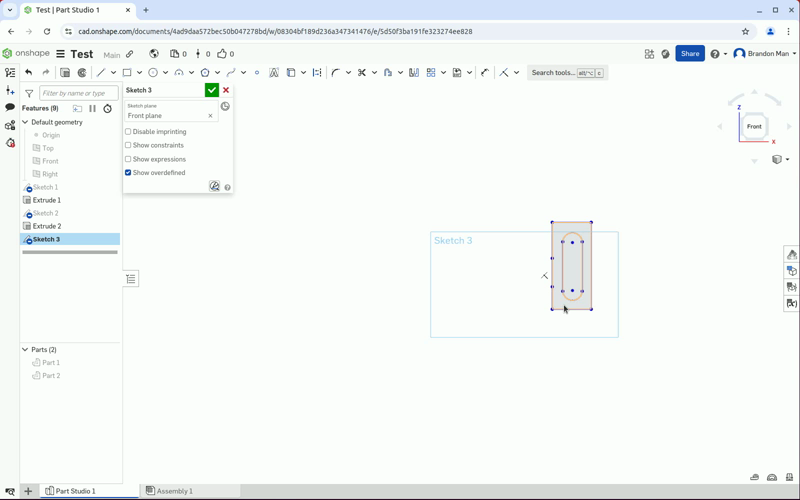
scroll(6)
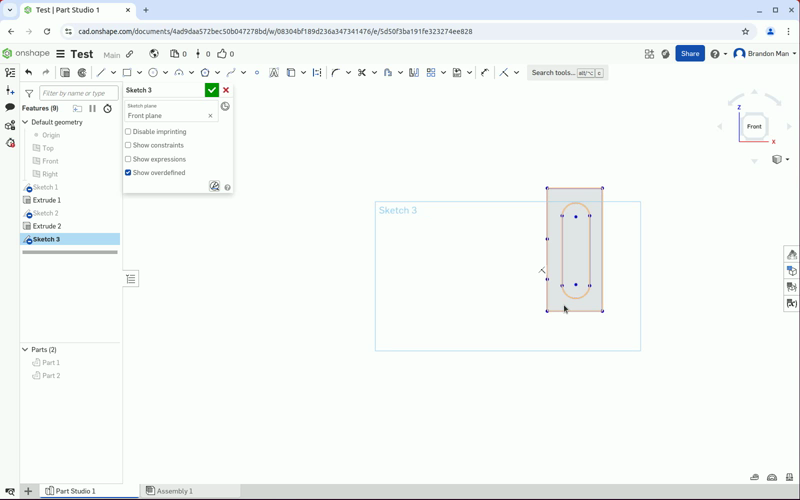
scroll(6)
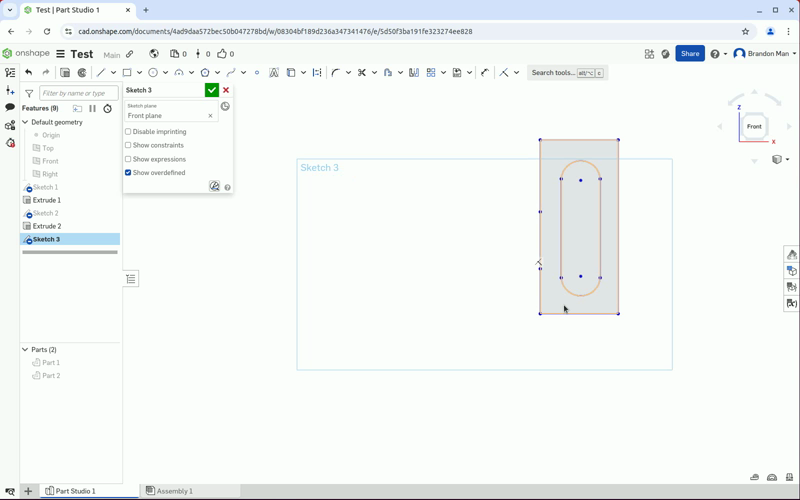
scroll(6)
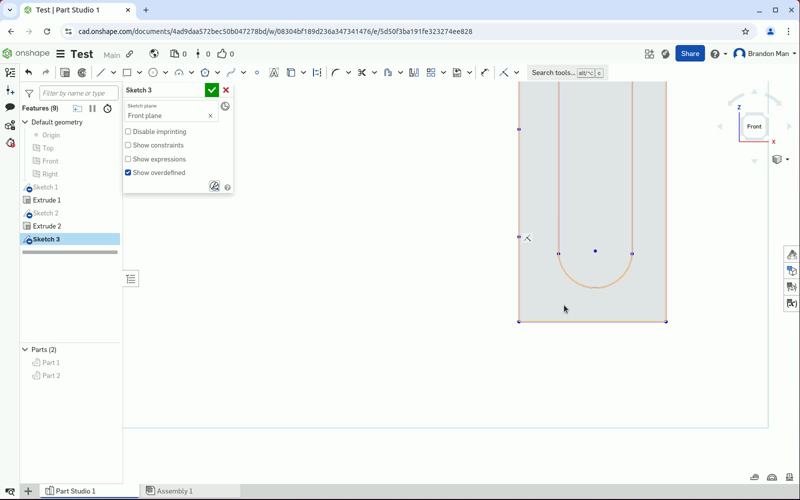
click(564, 304)
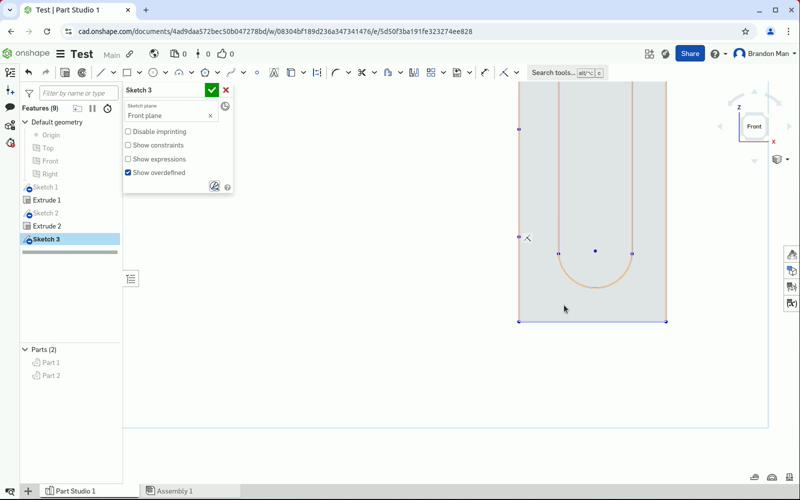
scroll(-6)
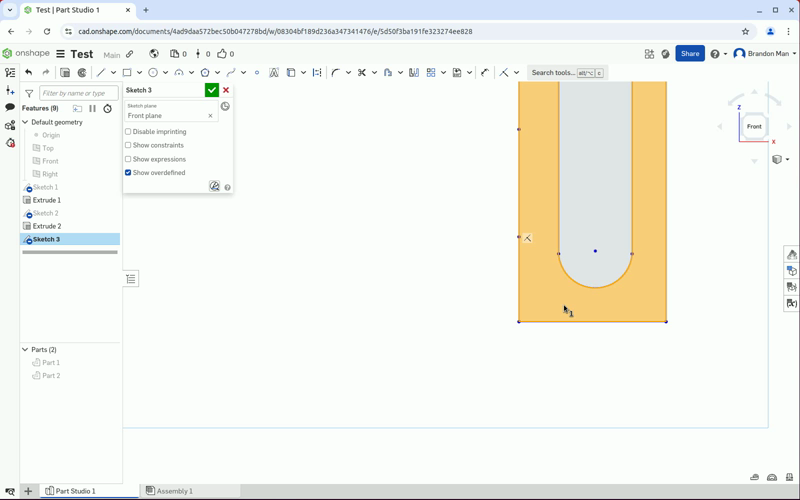
scroll(-6)
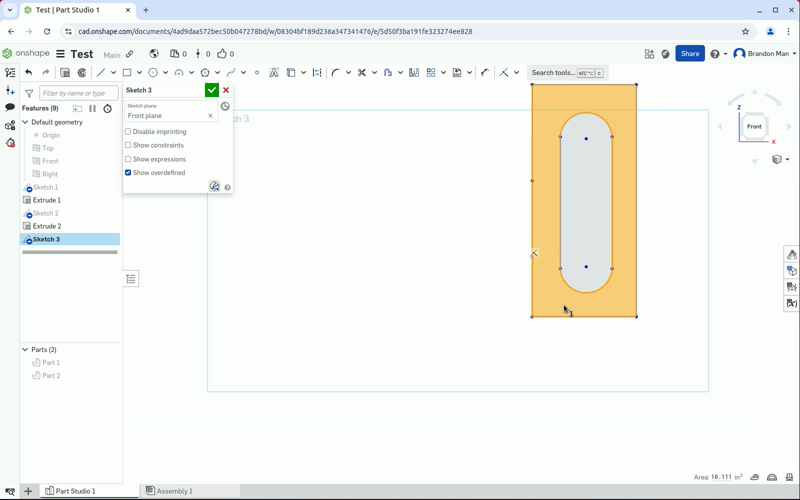
scroll(-6)
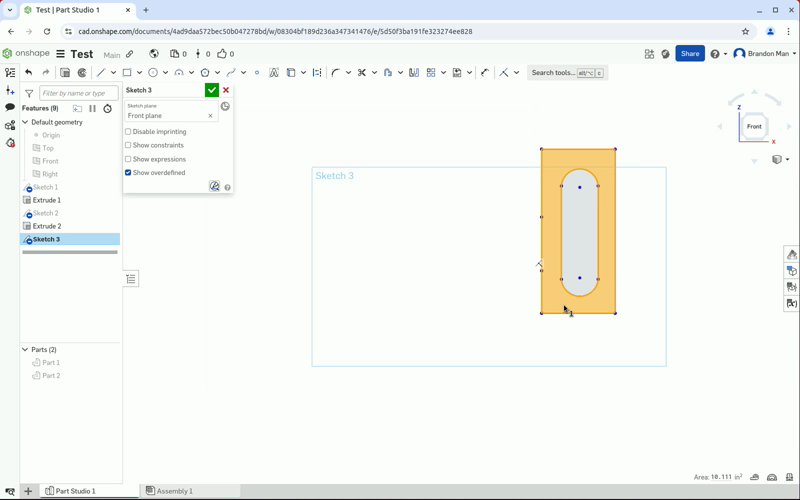
scroll(-6)
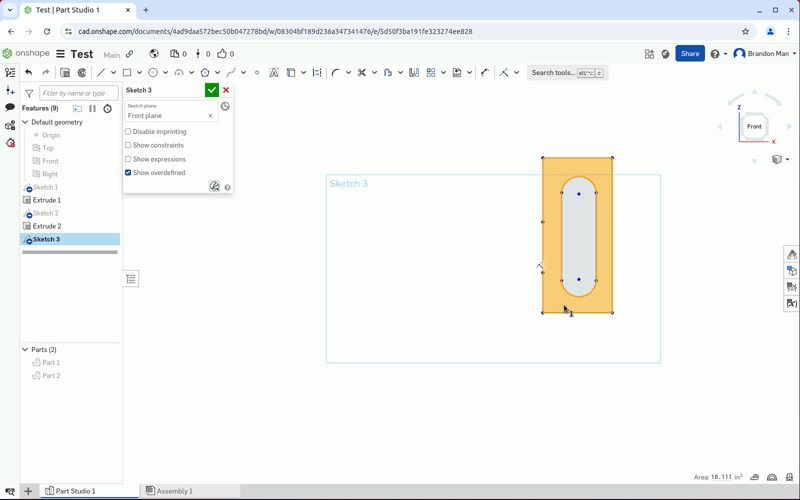
scroll(-6)
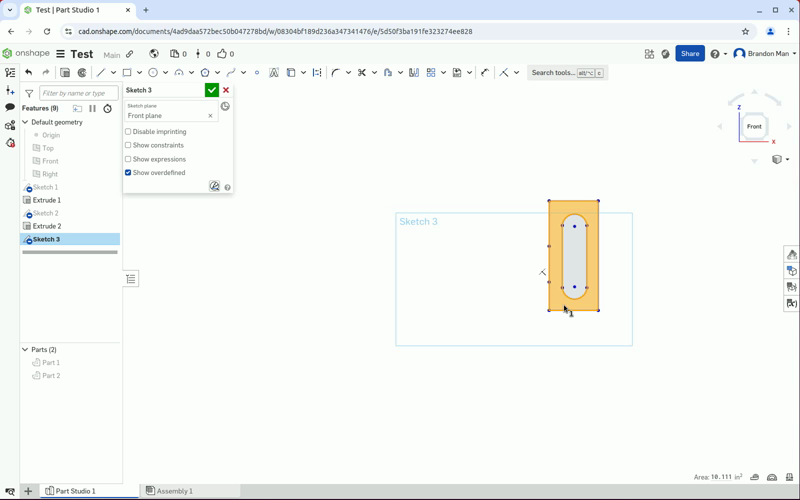
scroll(-6)
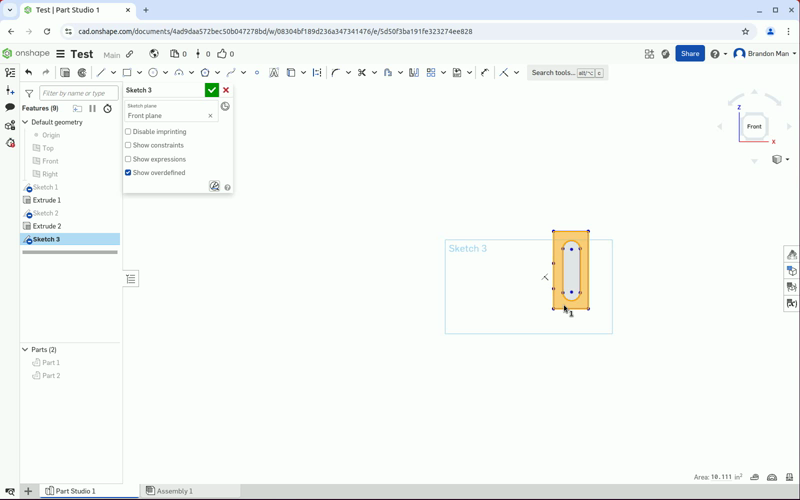
scroll(-6)
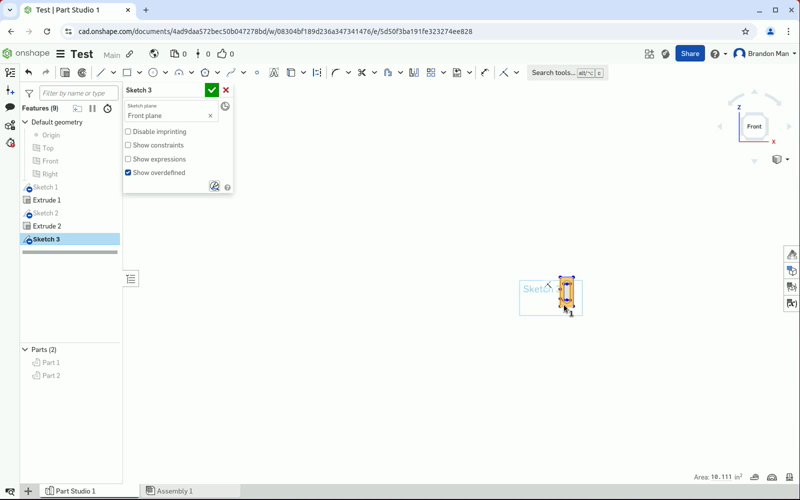
mouse_move(73, 352)
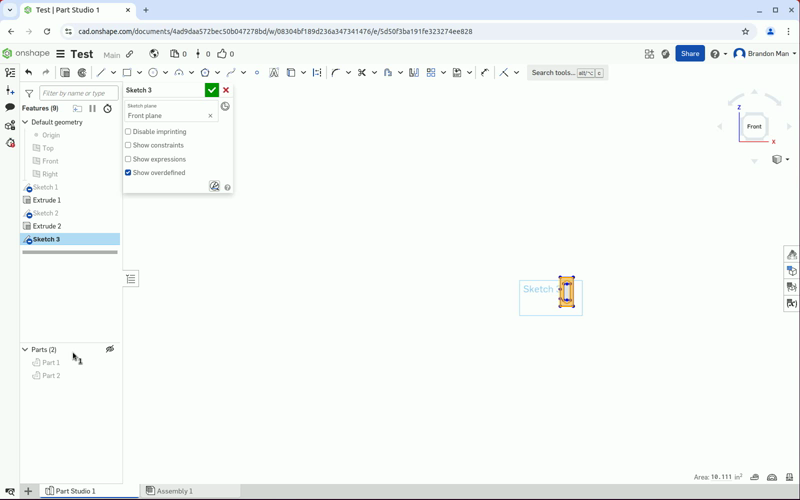
key(shift+y)
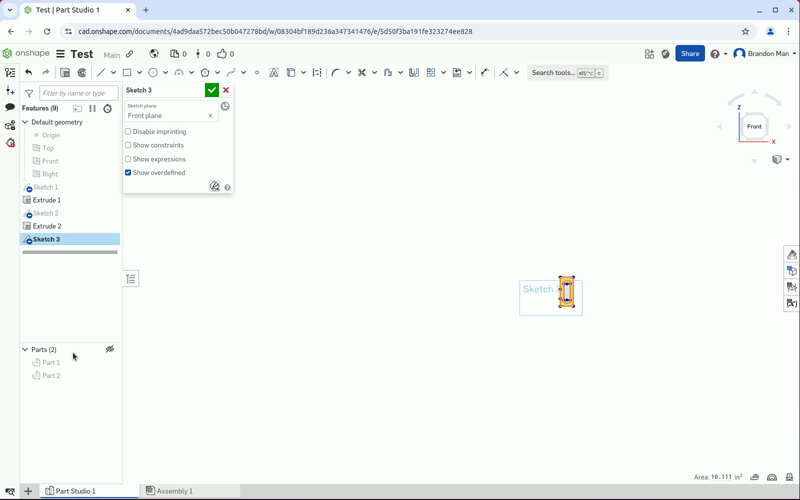
key(shift+e)
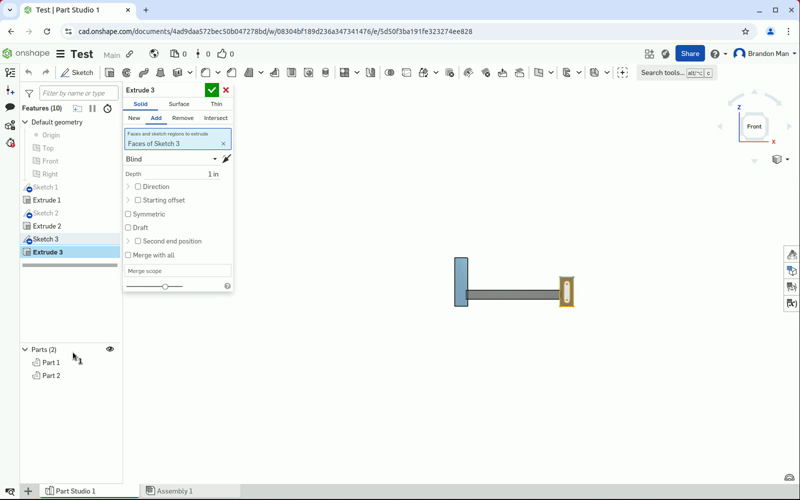
mouse_move(143, 106)
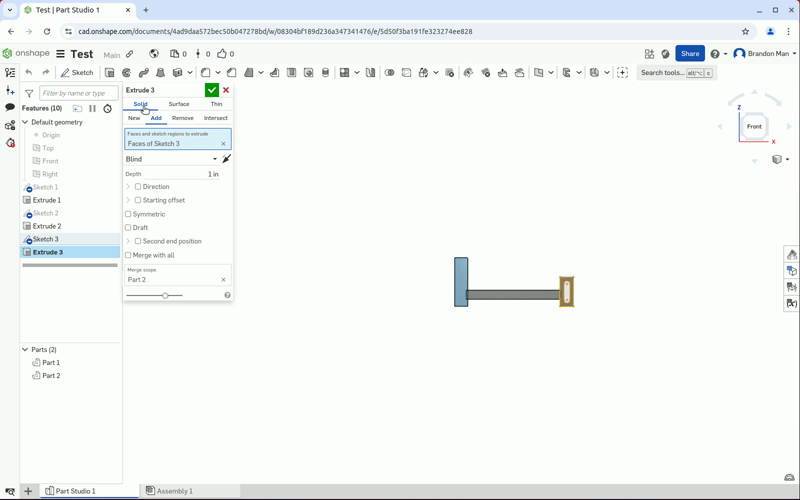
click(143, 106)
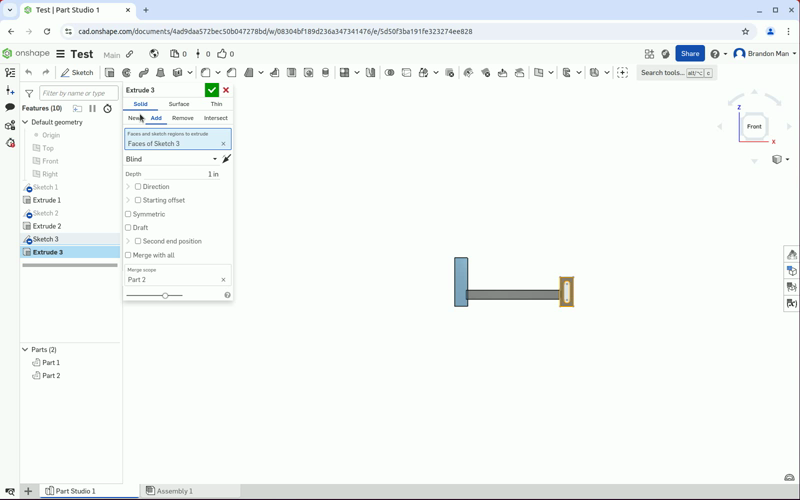
mouse_move(137, 120)
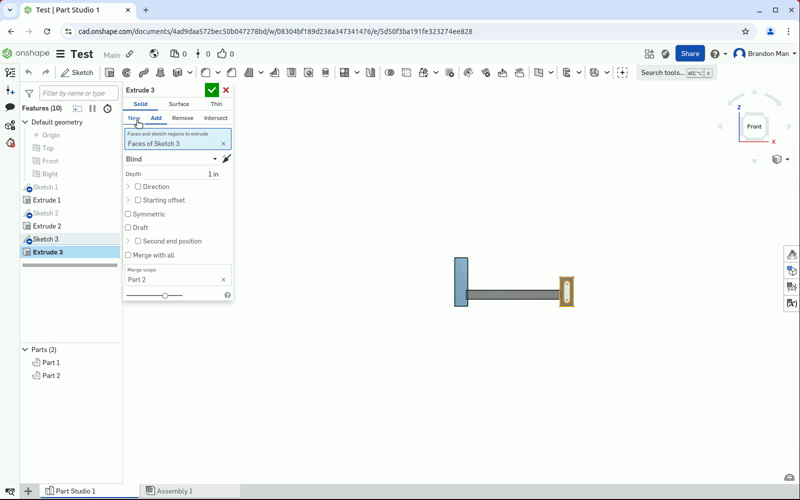
click(137, 120)
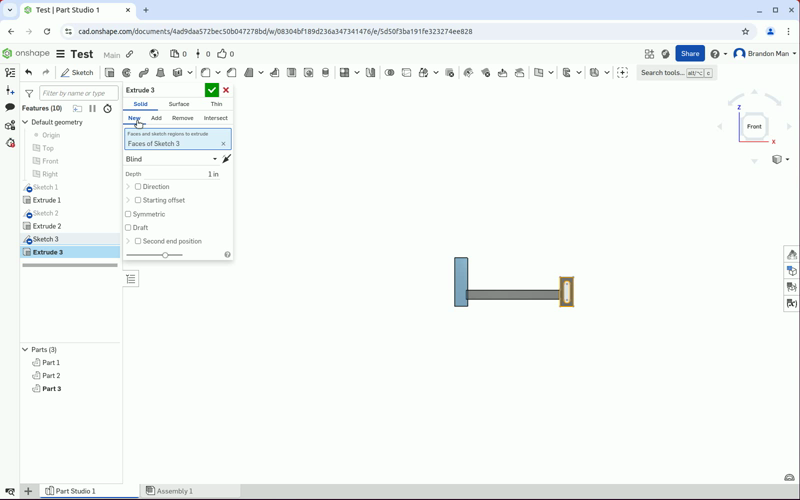
key(tab, 4)
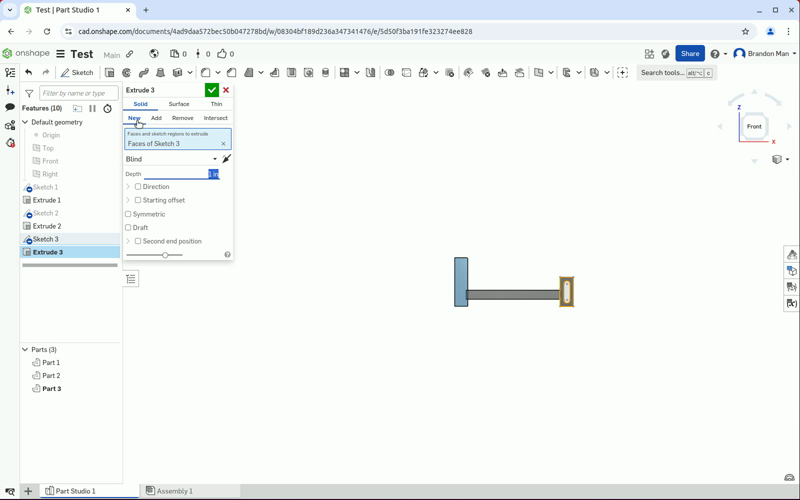
text(1.685)
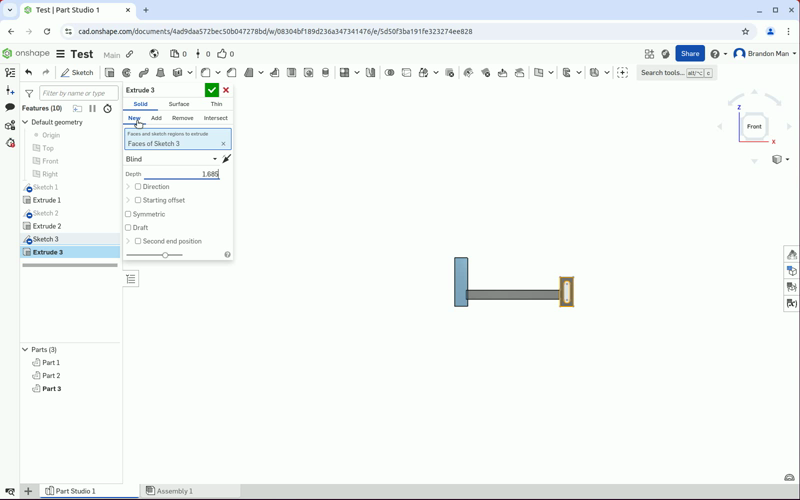
key(enter)
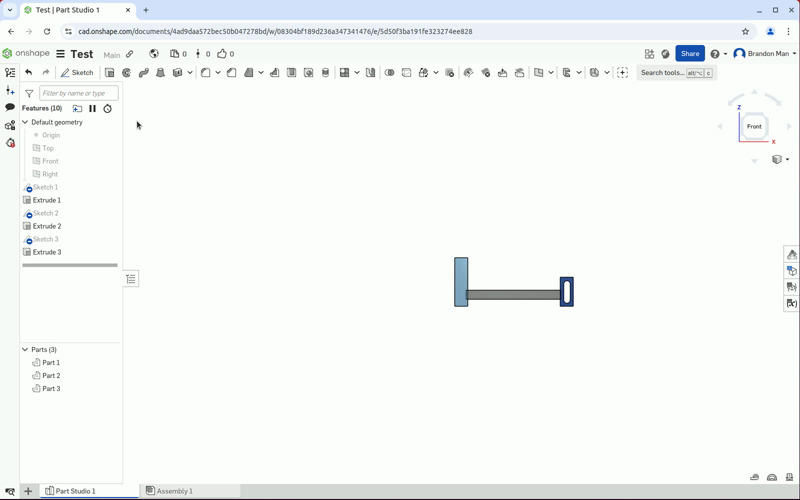
key(shift+h)
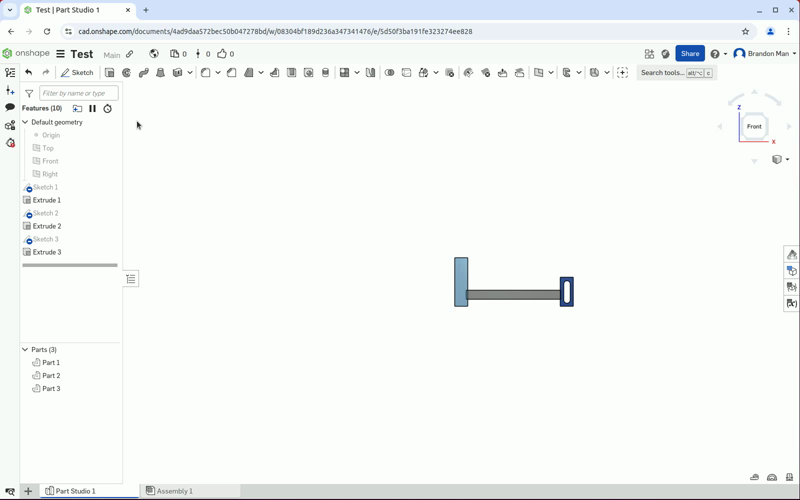
key(shift+h)
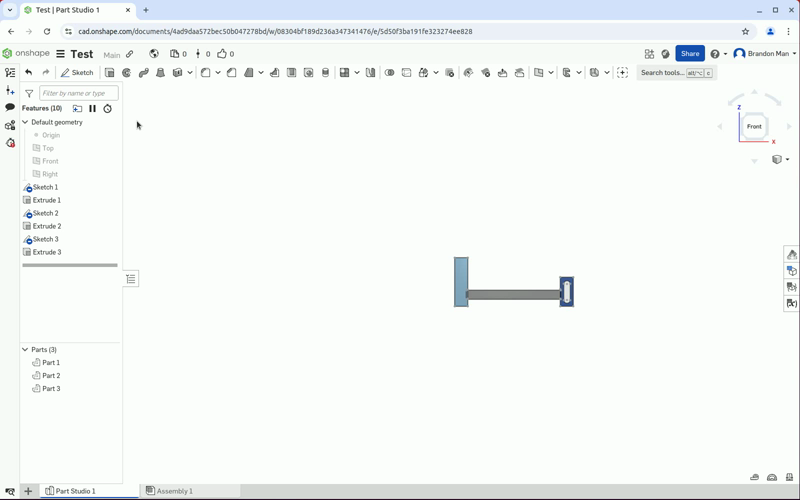
key(shift+7)
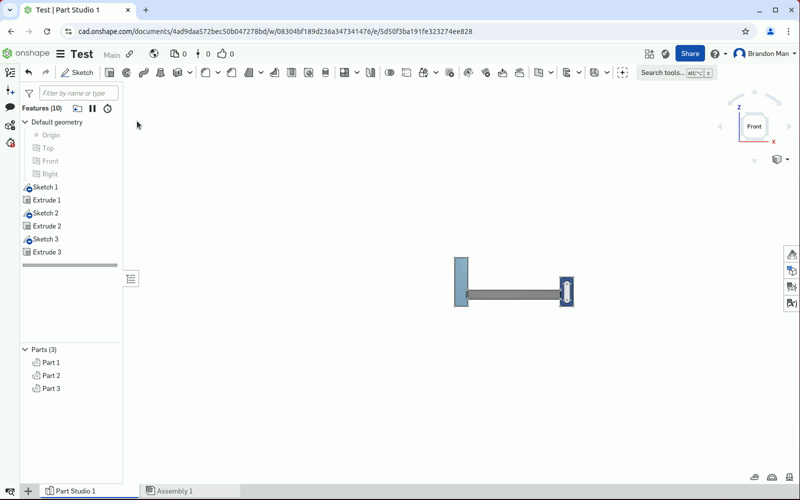
key(left, 2)
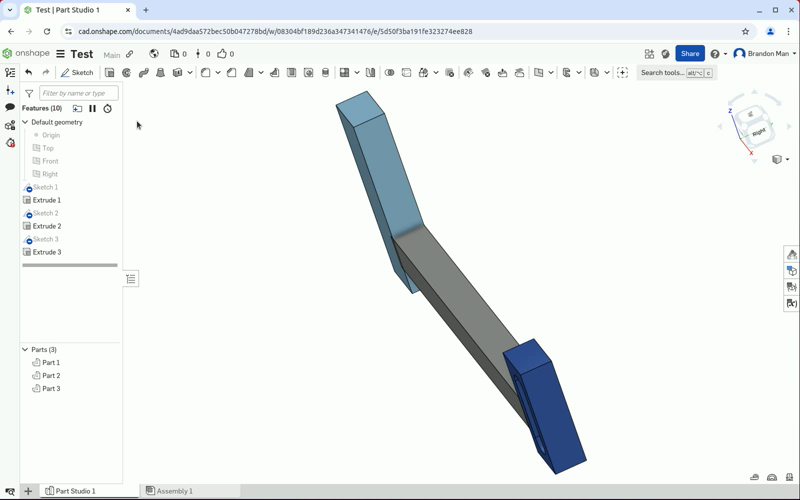
key(down, 2)
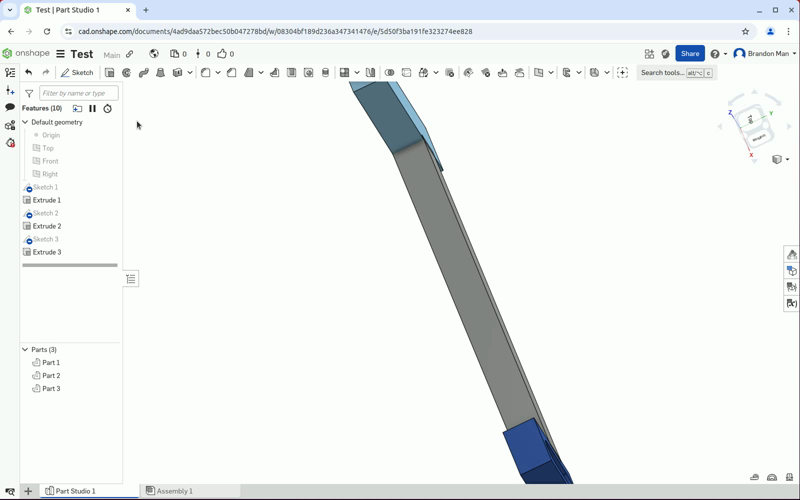
key(up, 2)
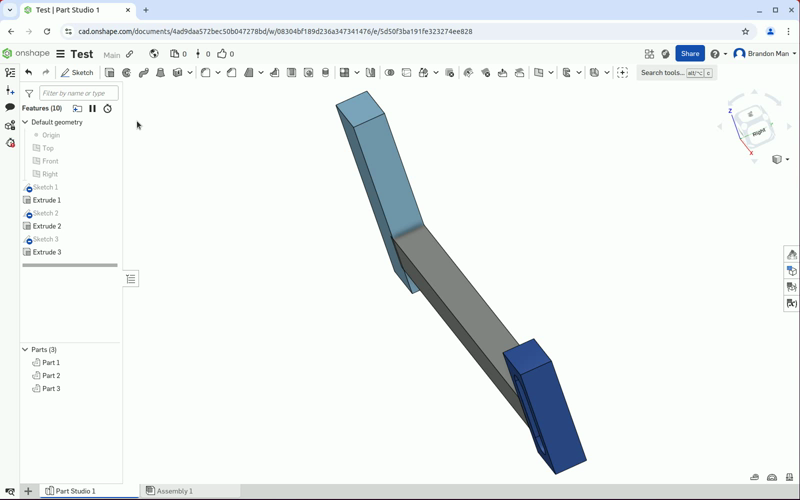
key(right, 2)
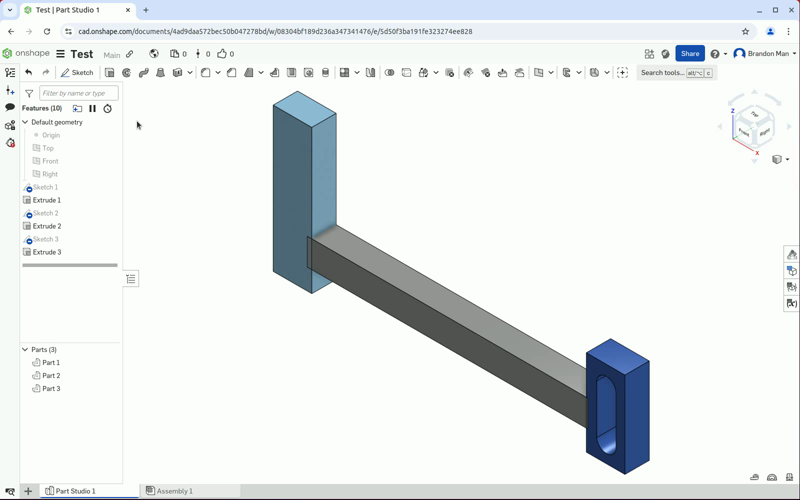
mouse_move(73, 189)
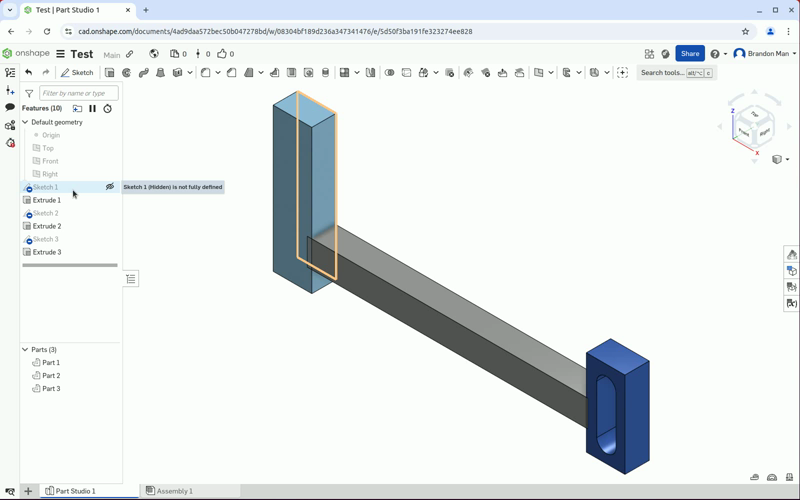
click(73, 189)